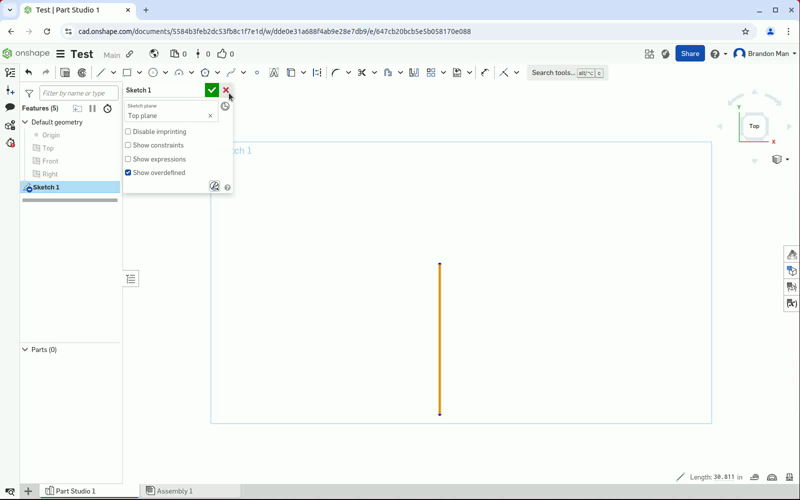
key(shift+h)
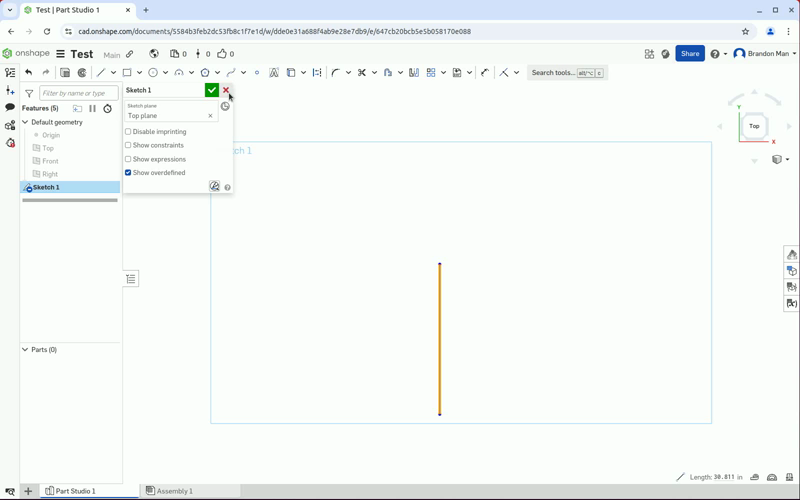
key(shift+s)
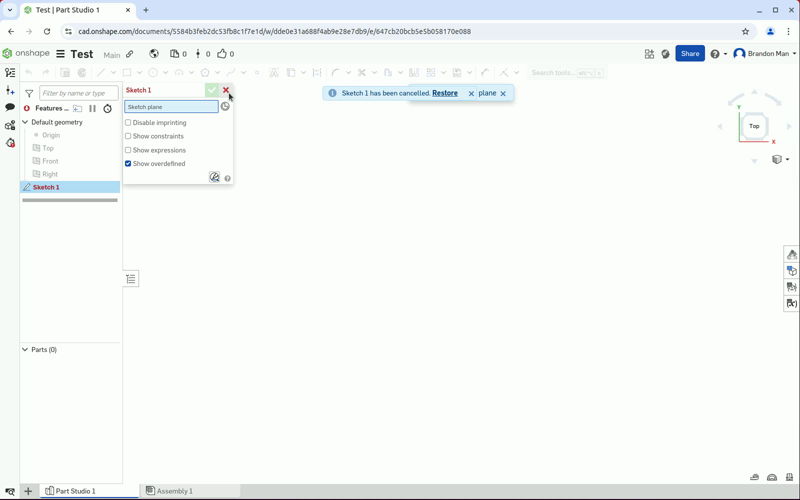
mouse_move(73, 150)
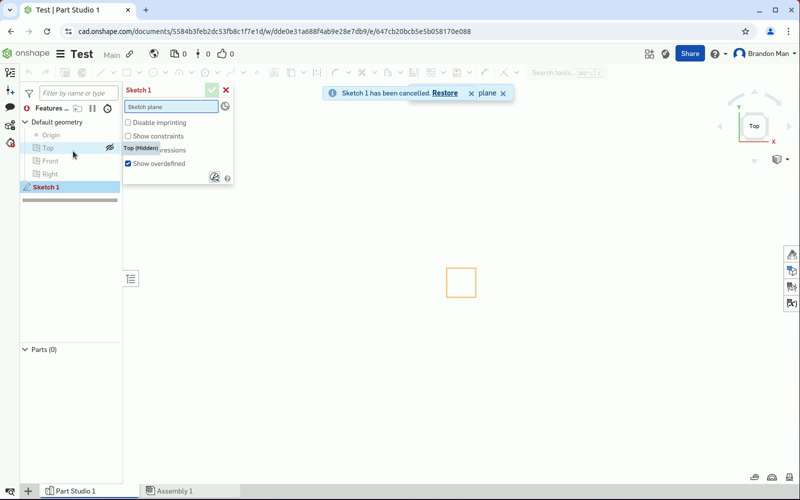
click(73, 150)
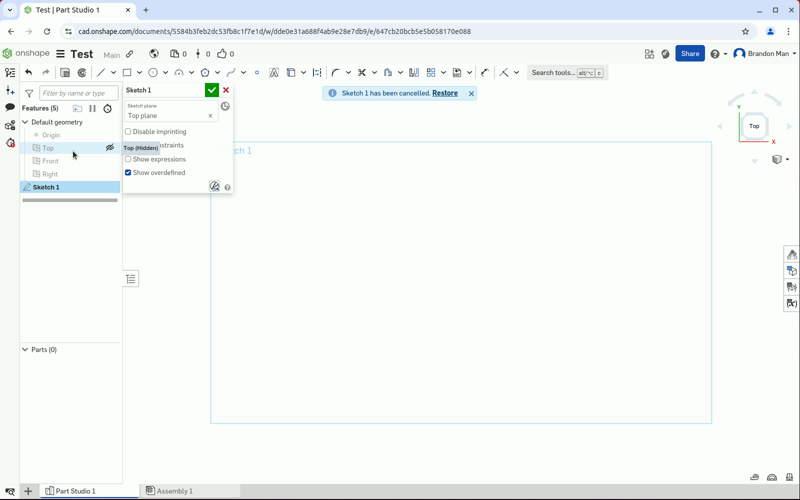
mouse_move(73, 352)
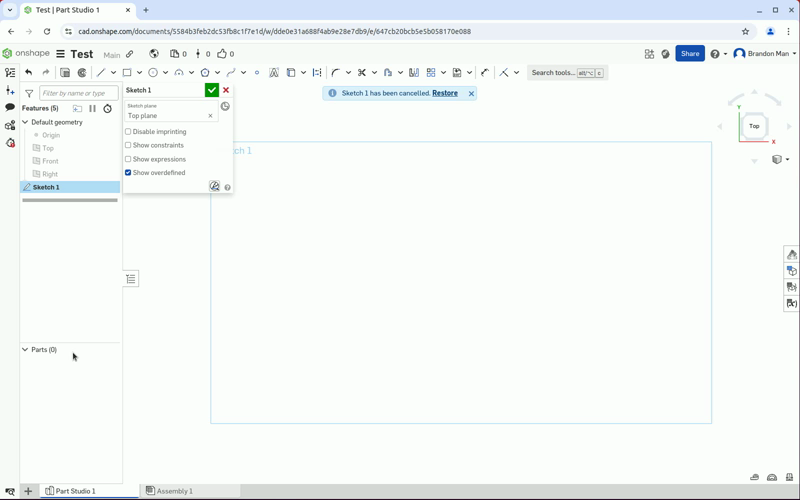
key(y)
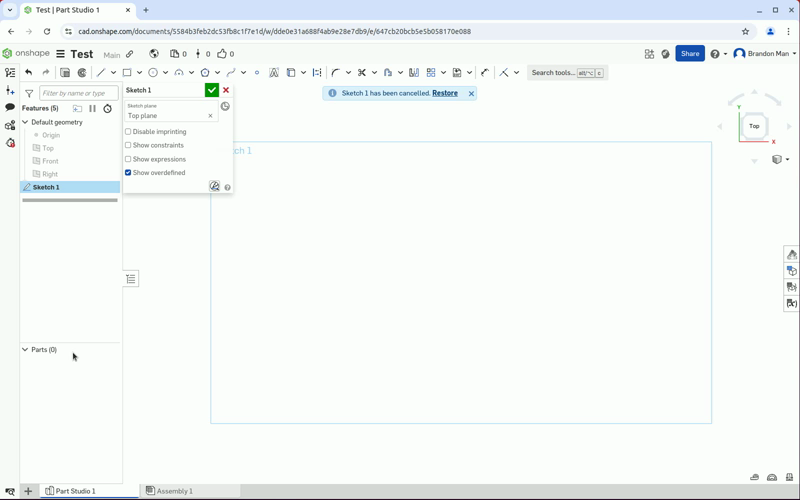
key(l)
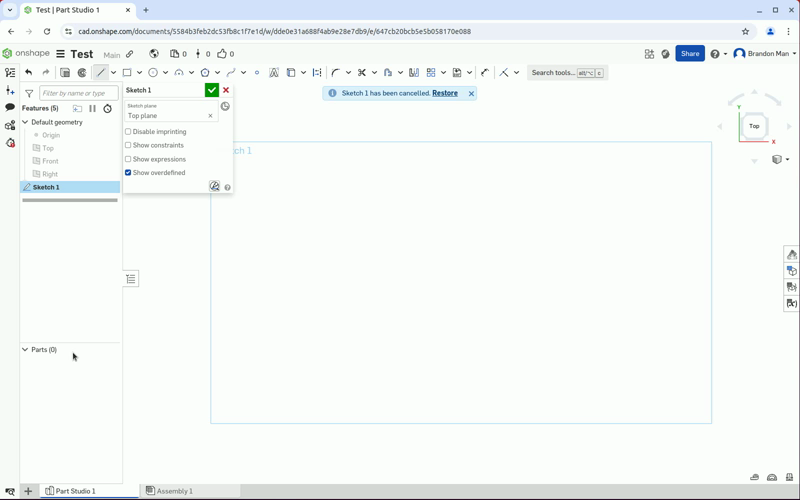
key_down(shift)
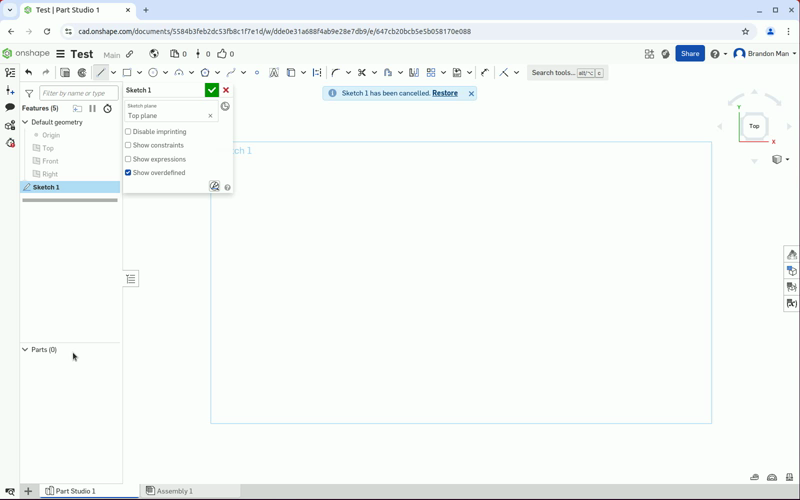
mouse_move(368, 391)
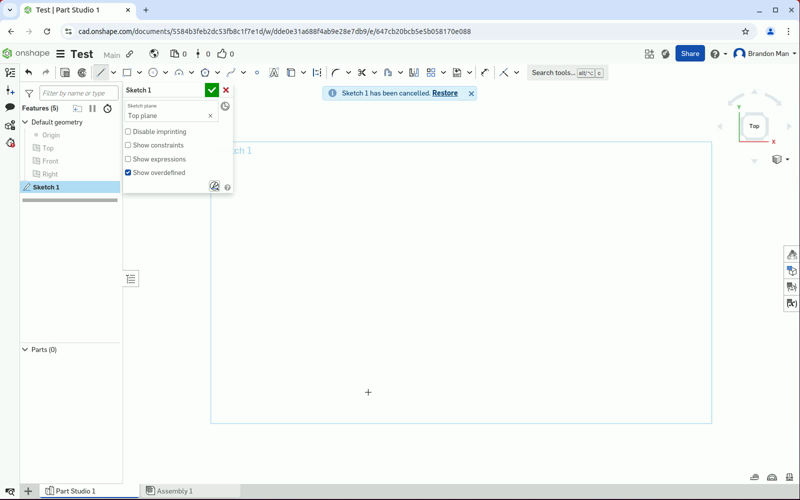
click(368, 391)
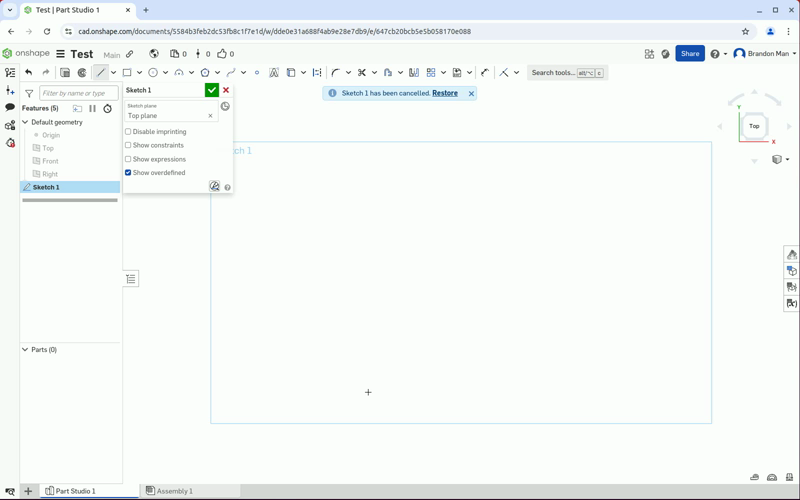
key_up(shift)
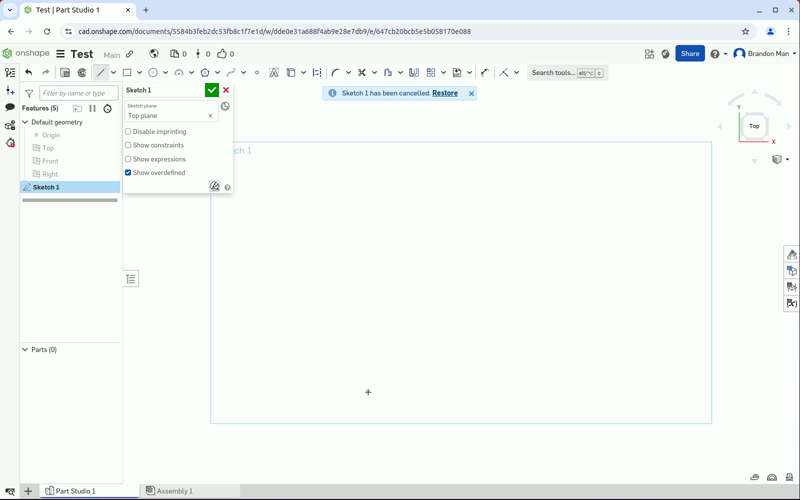
key_down(shift)
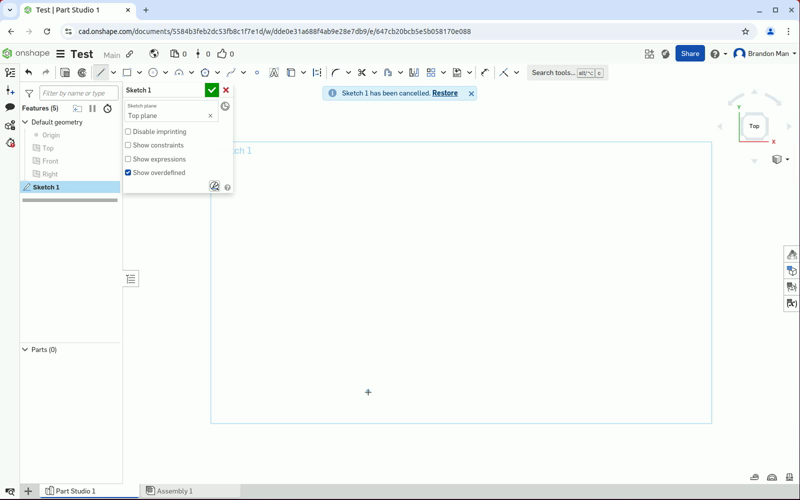
mouse_move(543, 391)
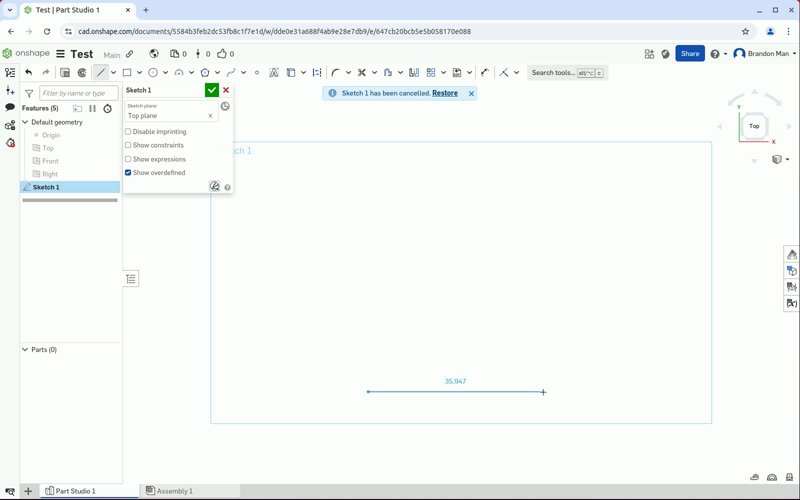
click(543, 391)
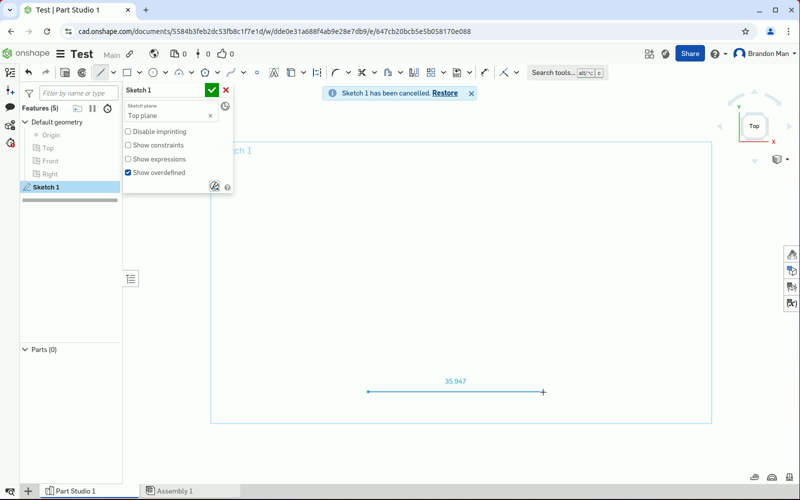
key_up(shift)
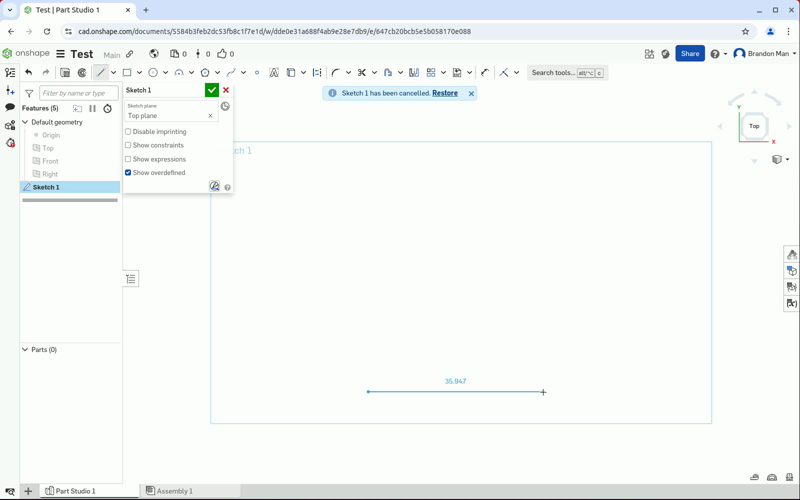
key_down(shift)
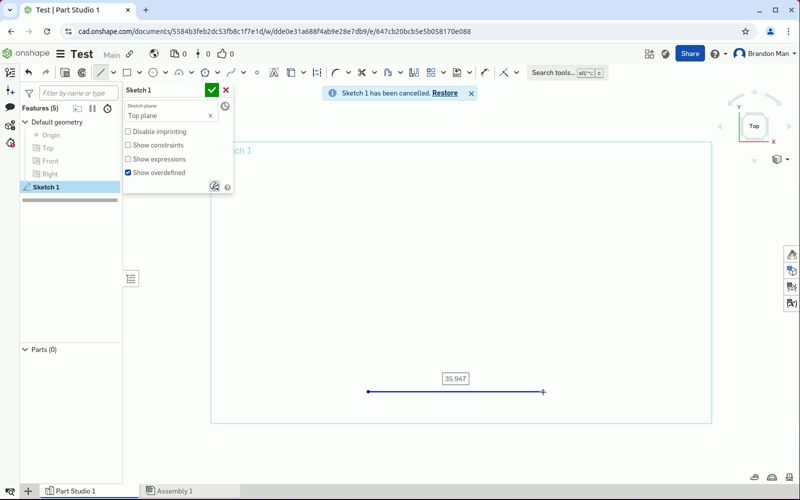
mouse_move(543, 216)
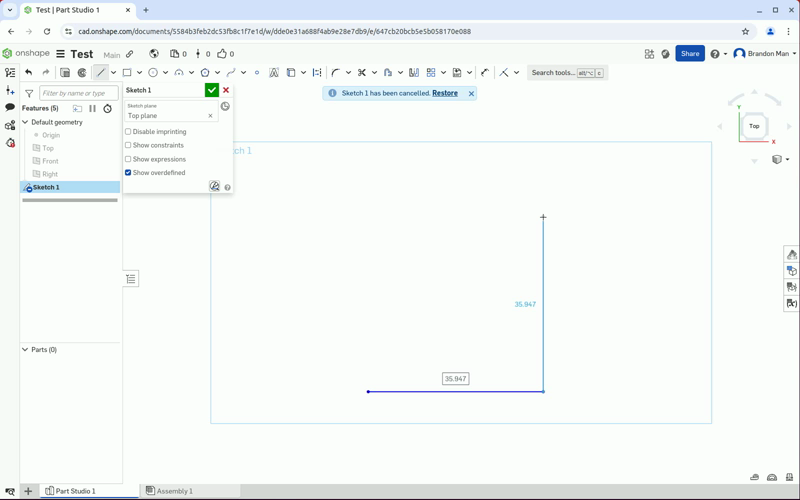
click(543, 216)
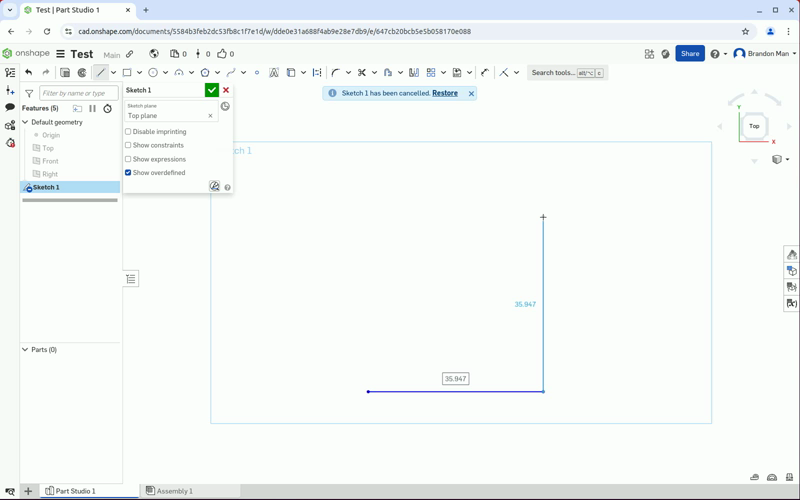
key_up(shift)
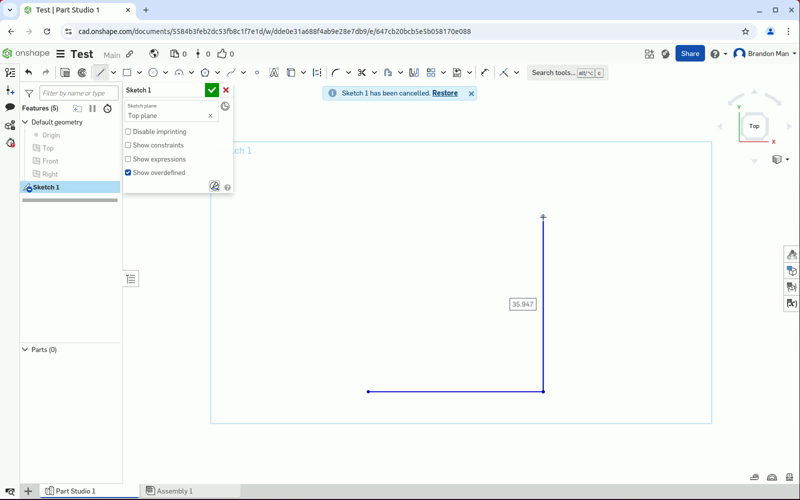
key_down(shift)
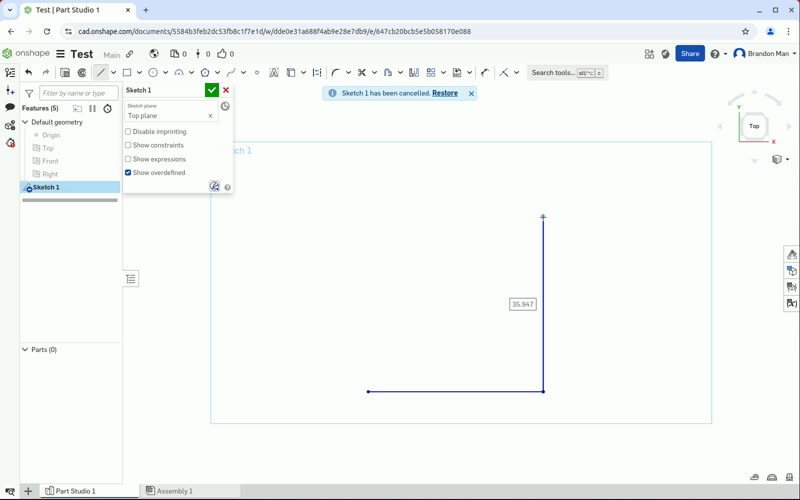
mouse_move(573, 216)
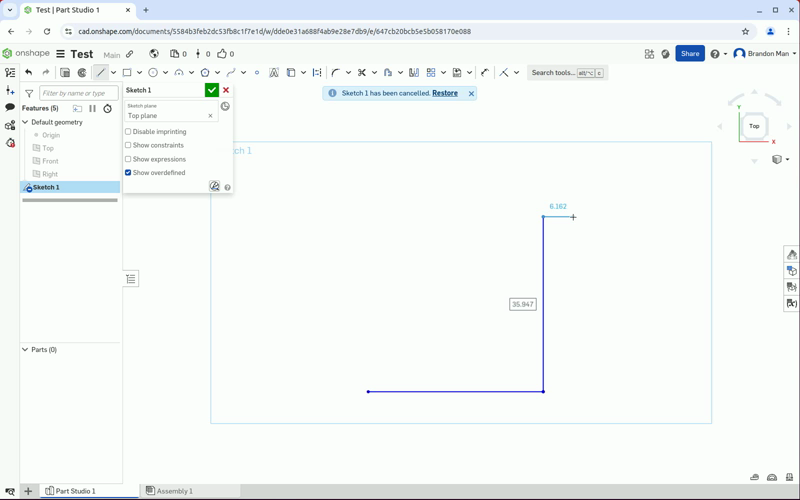
mouse_move(539, 216)
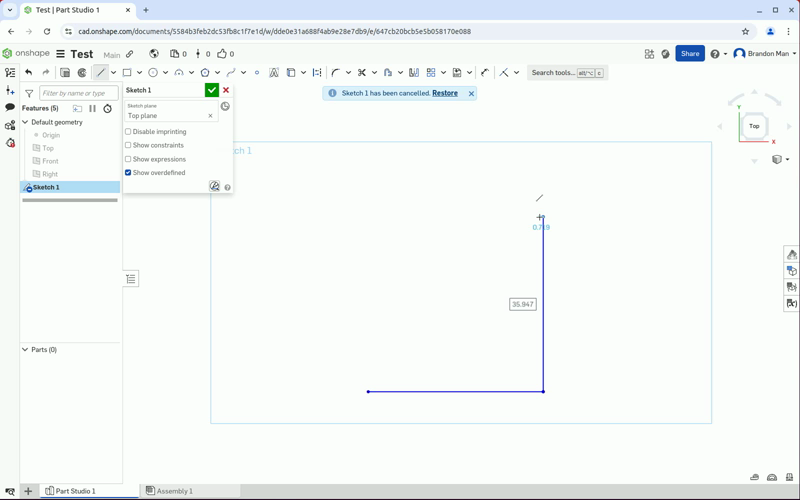
scroll(6)
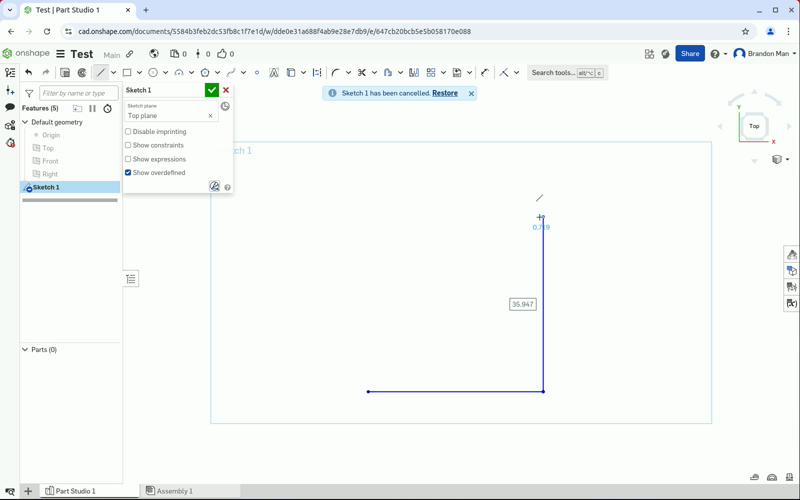
scroll(6)
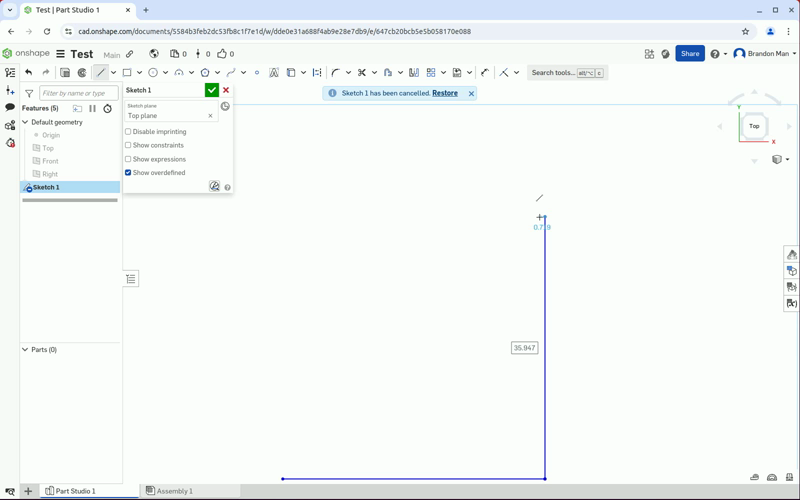
scroll(6)
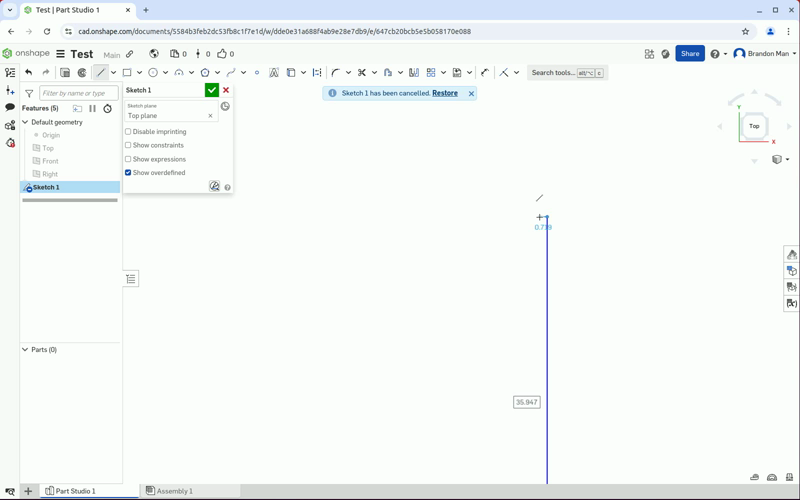
scroll(6)
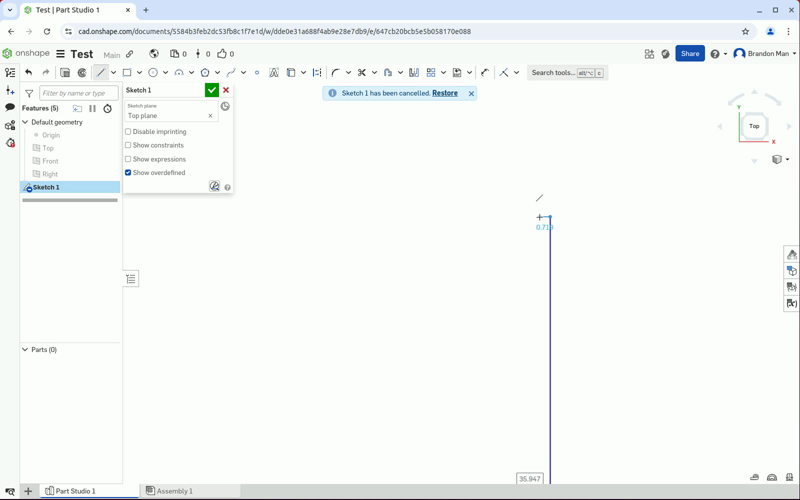
scroll(6)
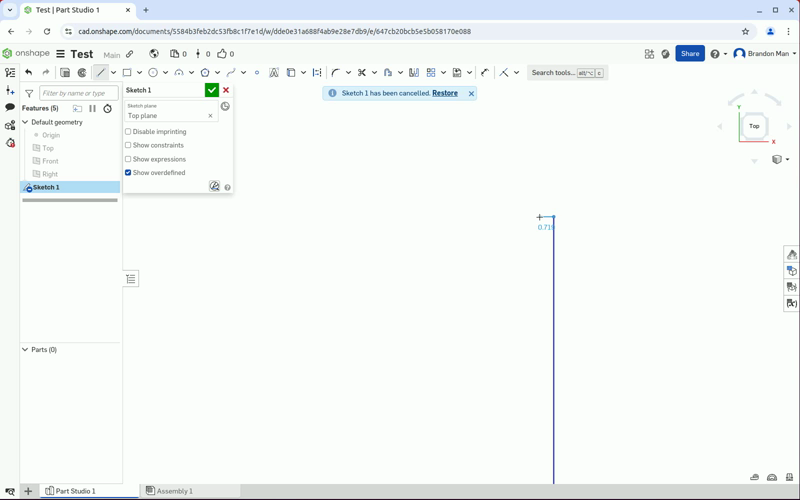
scroll(6)
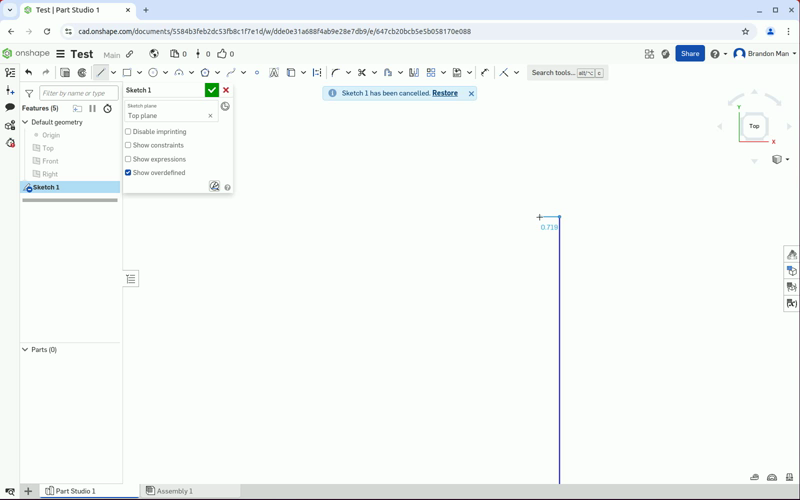
scroll(6)
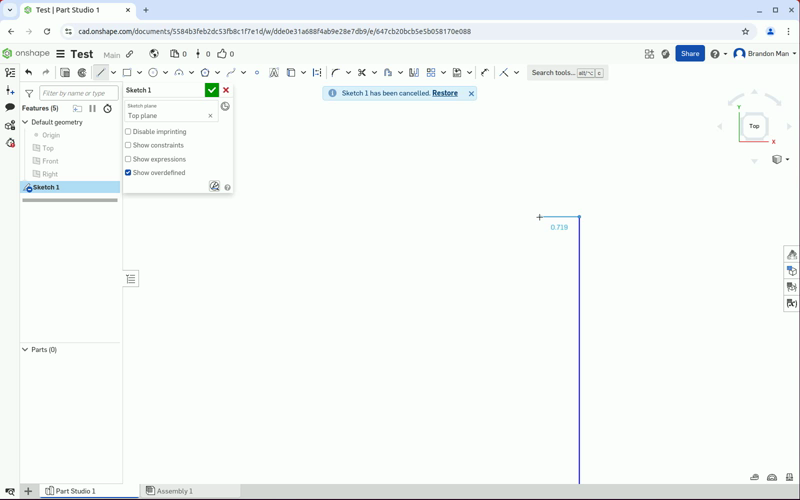
click(539, 216)
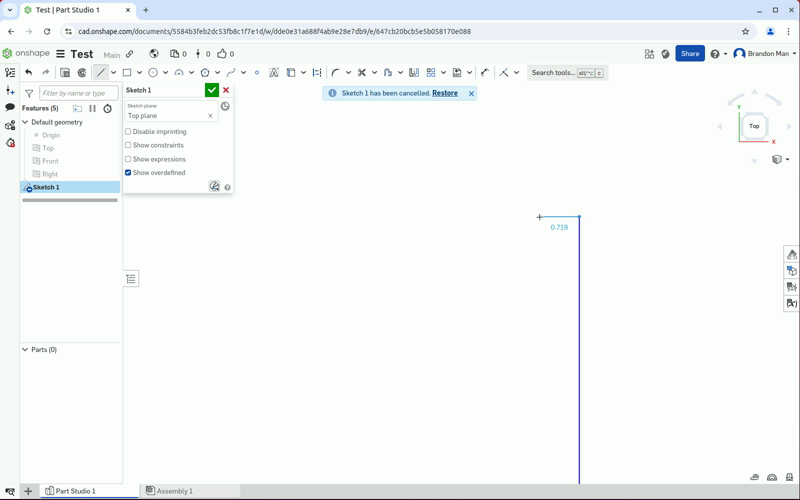
scroll(-6)
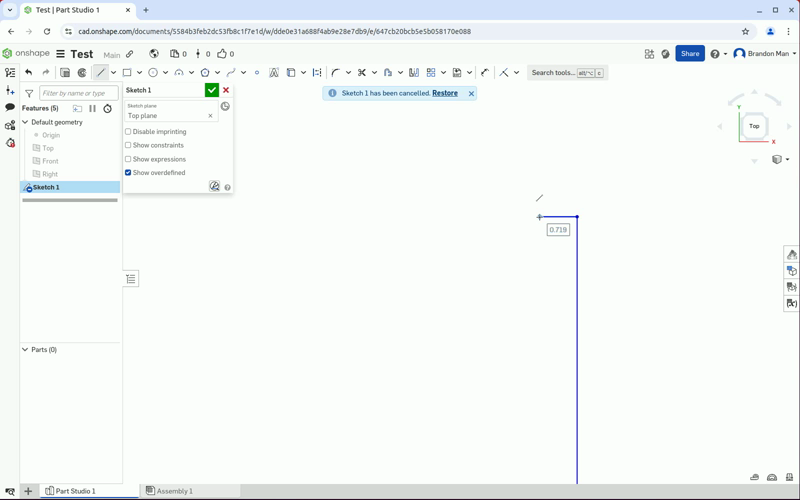
scroll(-6)
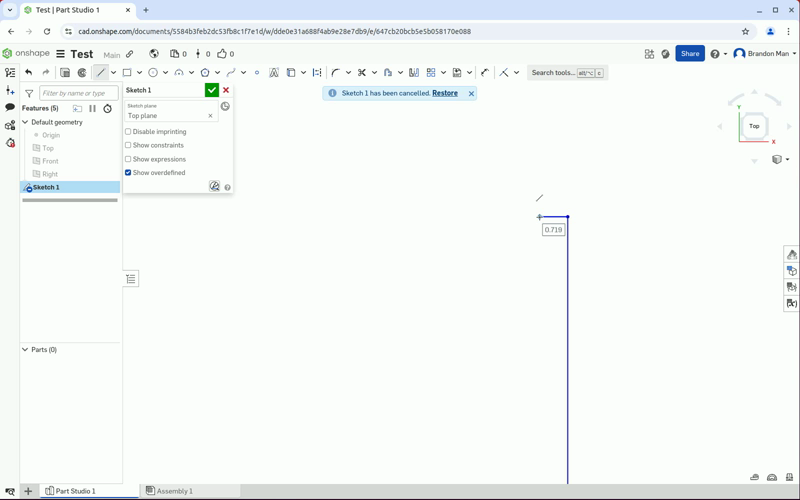
scroll(-6)
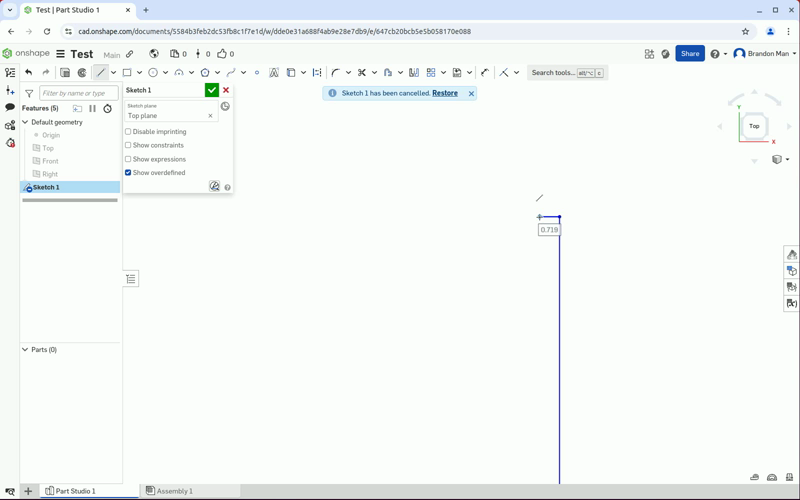
scroll(-6)
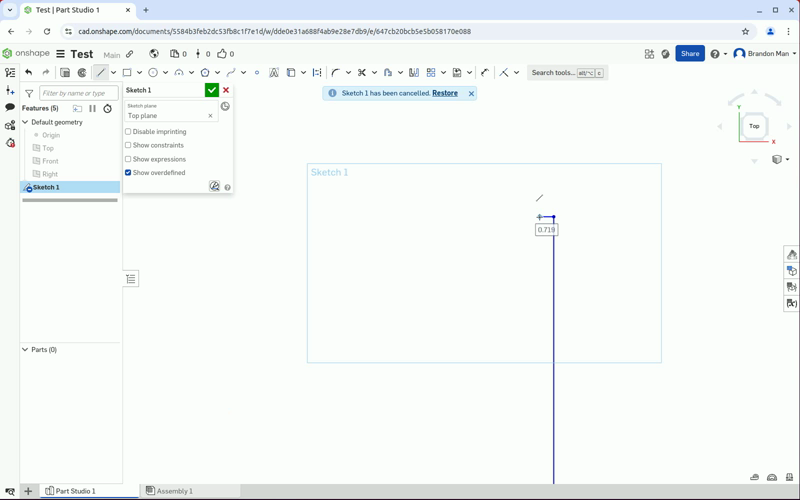
scroll(-6)
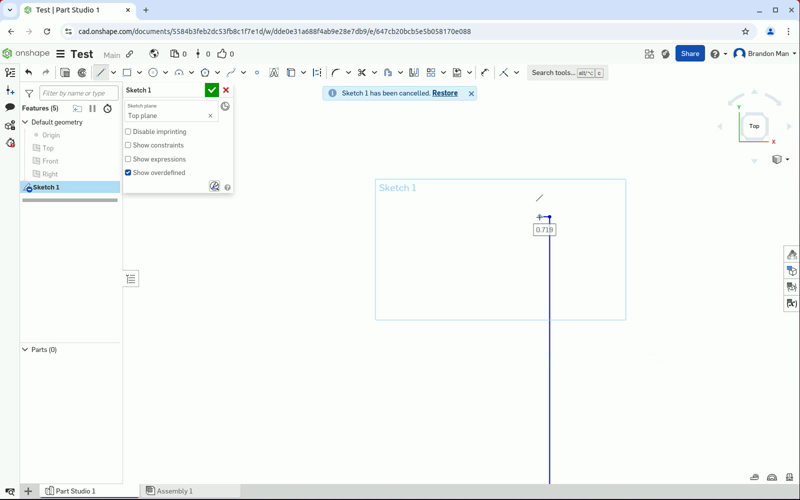
scroll(-6)
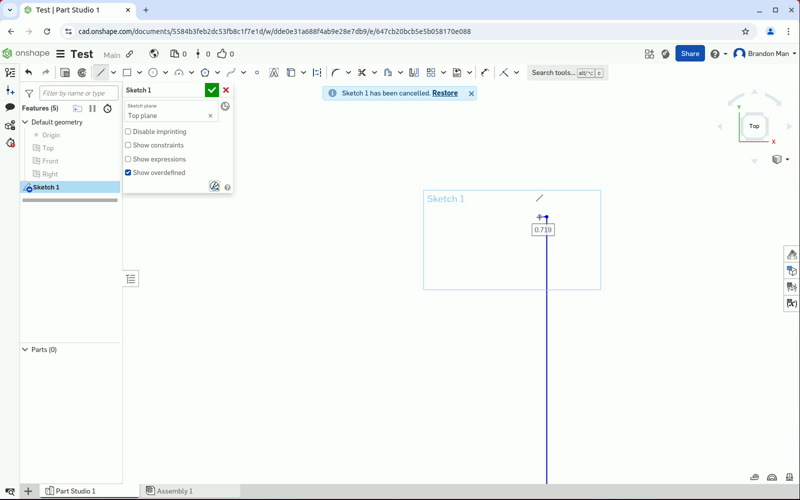
scroll(-6)
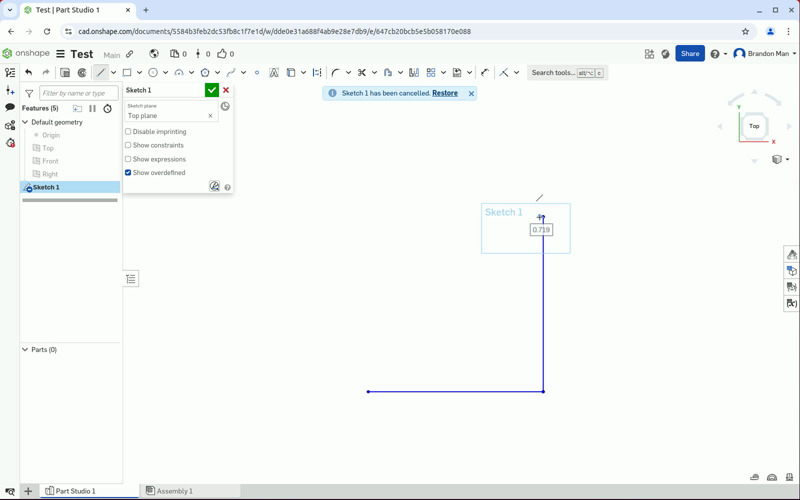
key_up(shift)
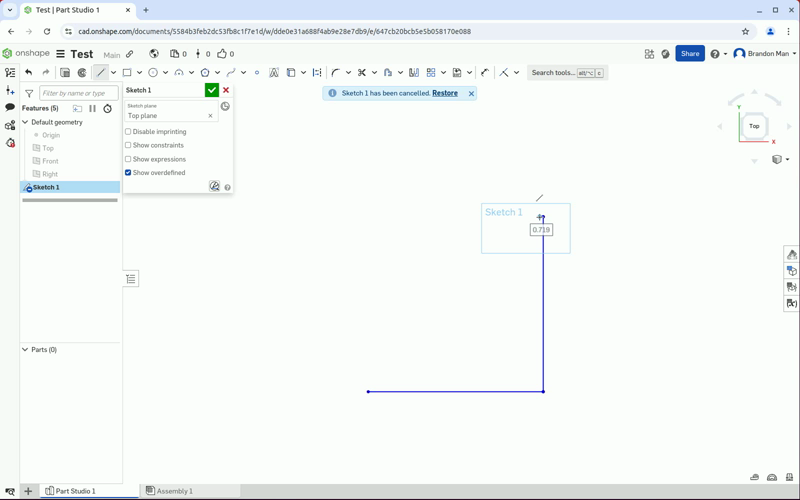
key_down(shift)
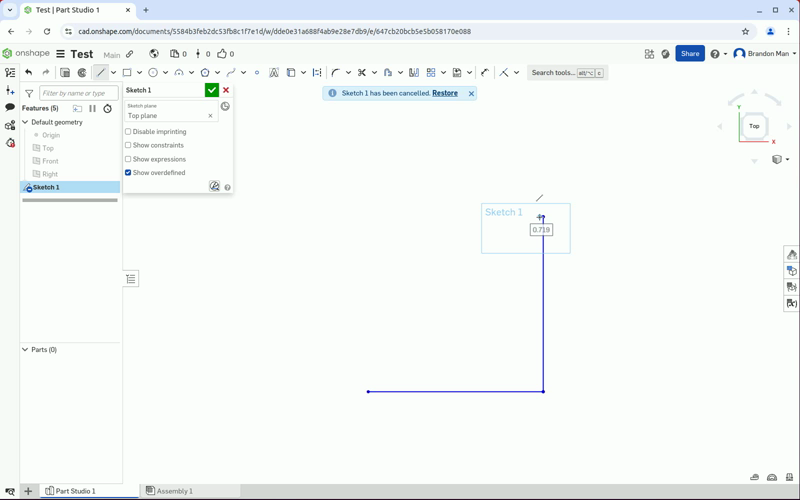
mouse_move(569, 216)
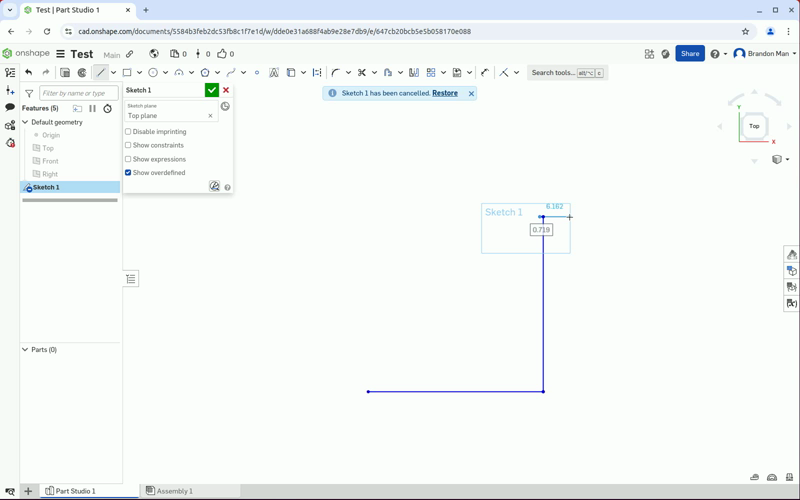
mouse_move(539, 226)
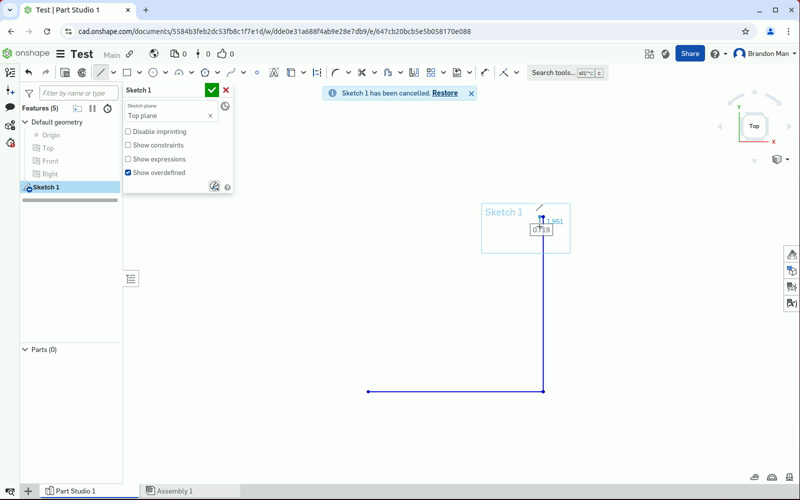
click(539, 226)
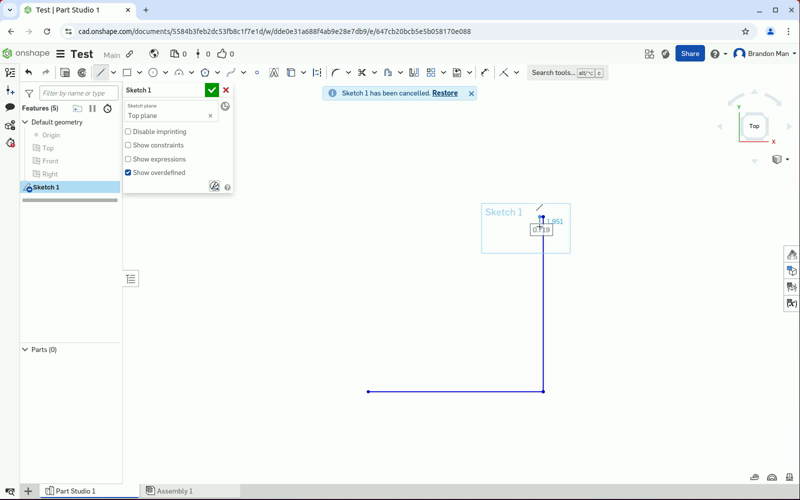
key_up(shift)
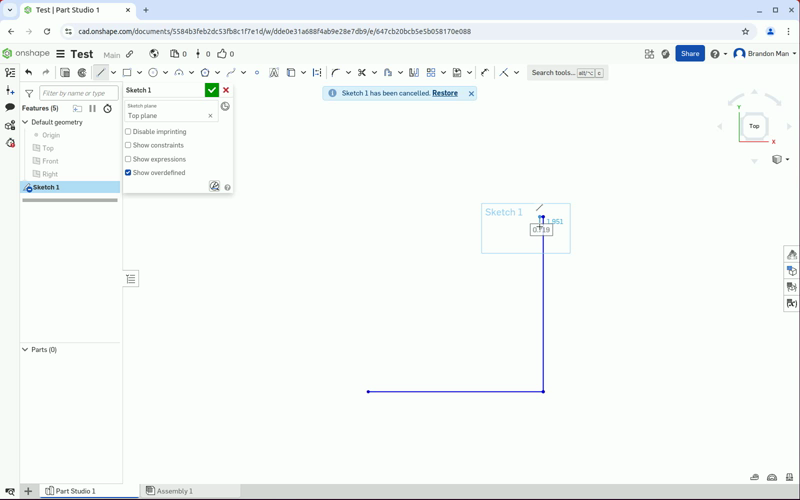
key_down(shift)
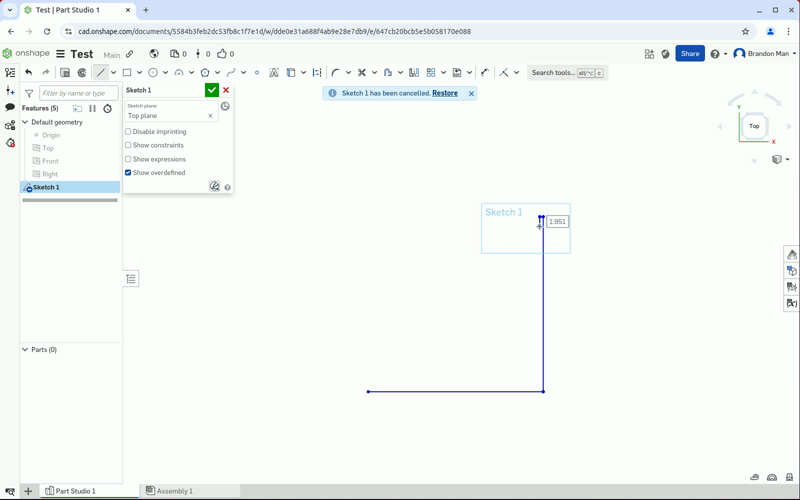
mouse_move(371, 226)
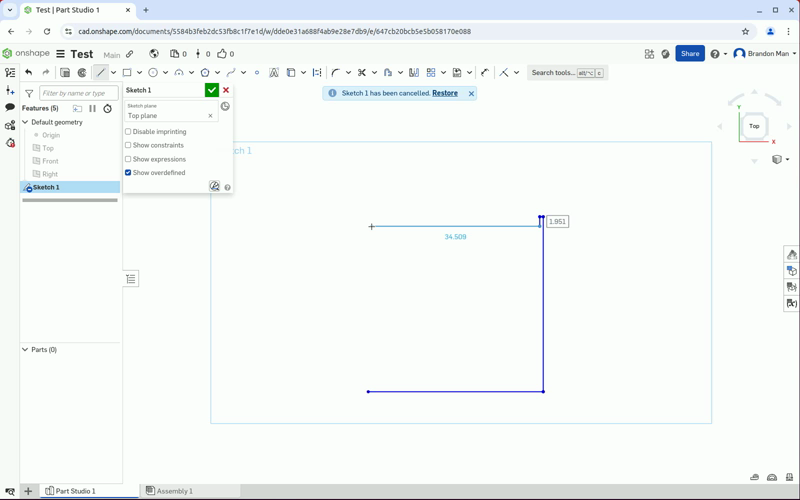
click(371, 226)
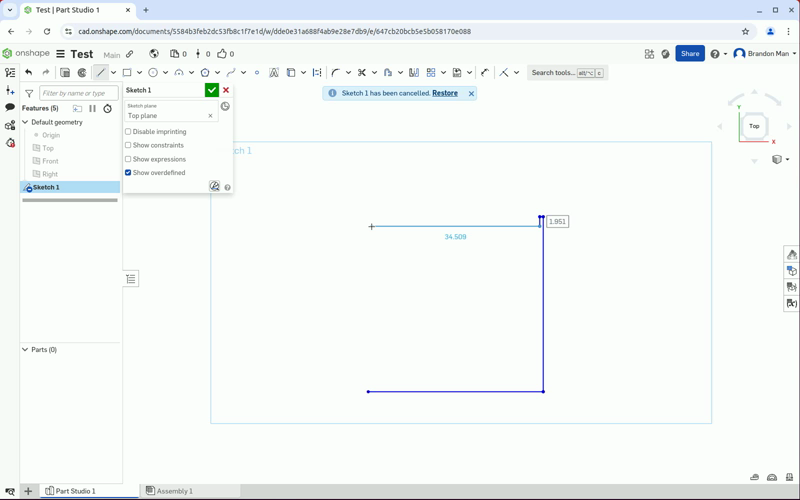
key_up(shift)
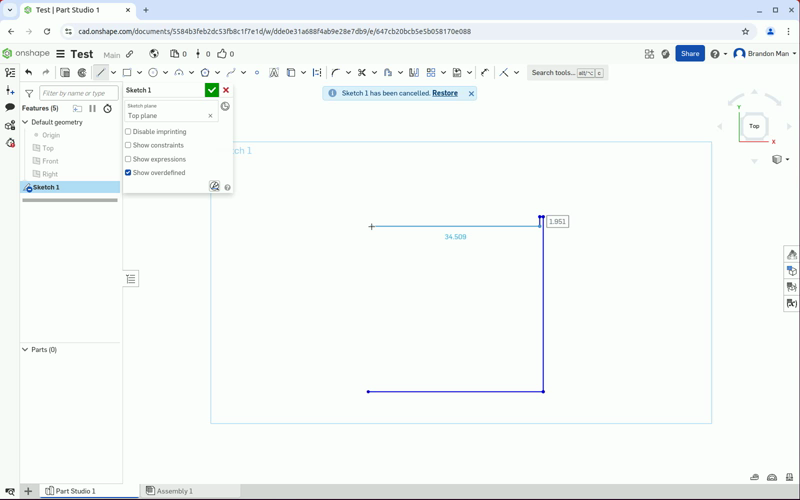
key_down(shift)
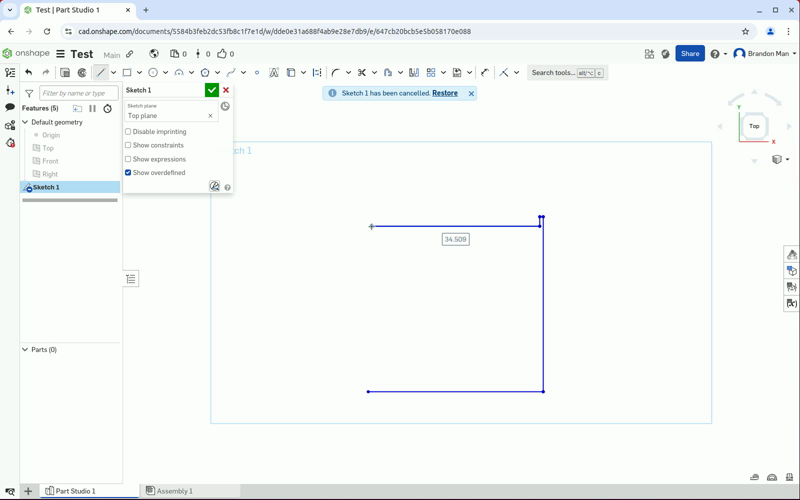
mouse_move(401, 226)
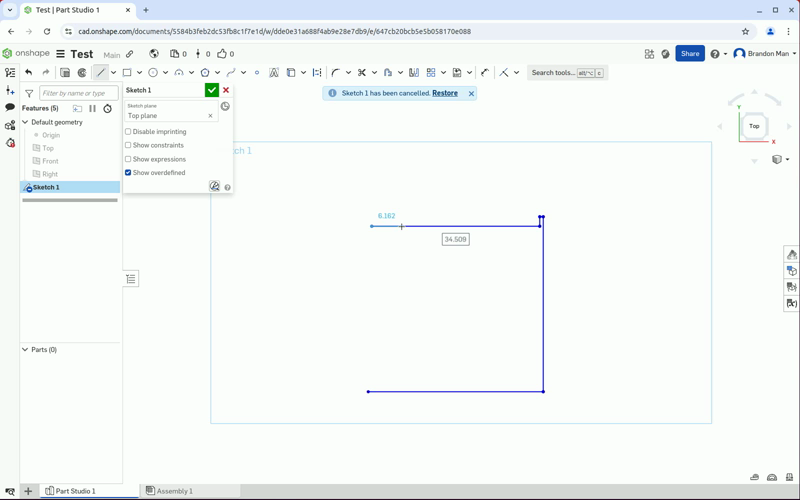
mouse_move(371, 216)
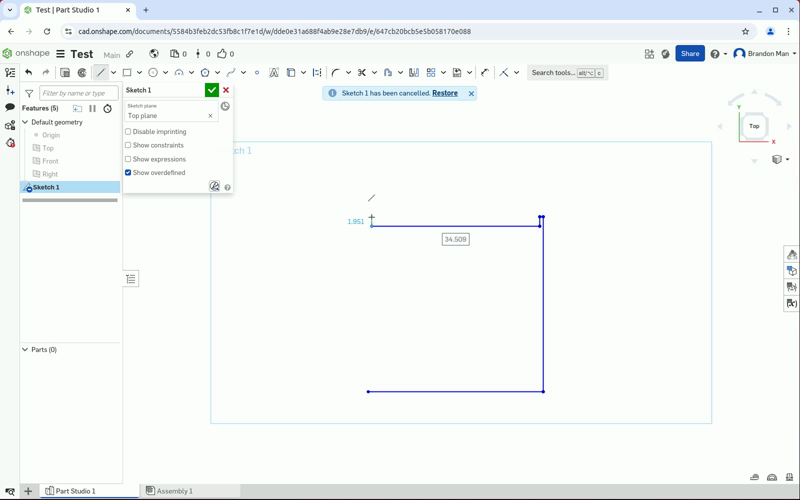
click(371, 216)
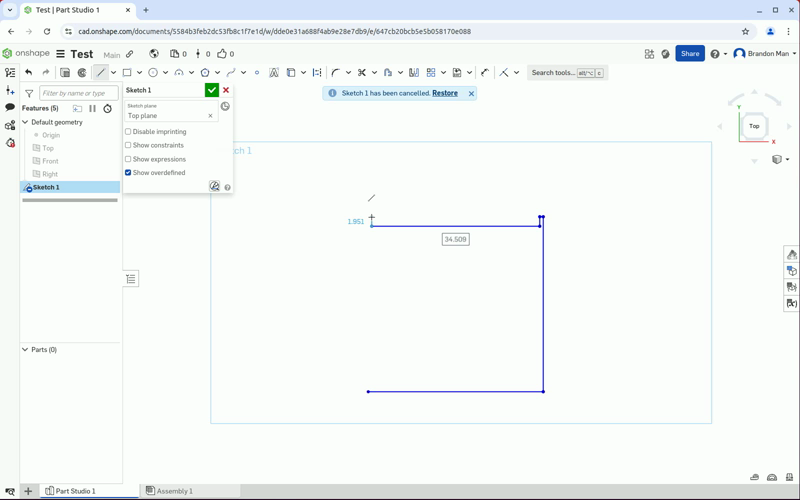
key_up(shift)
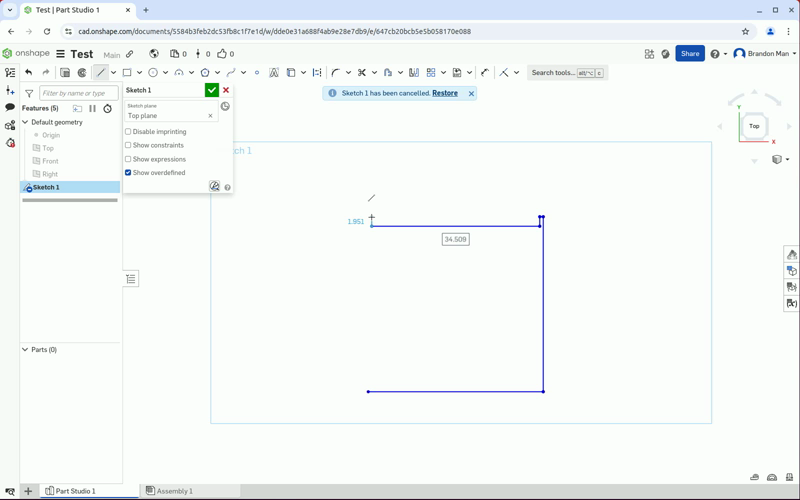
key_down(shift)
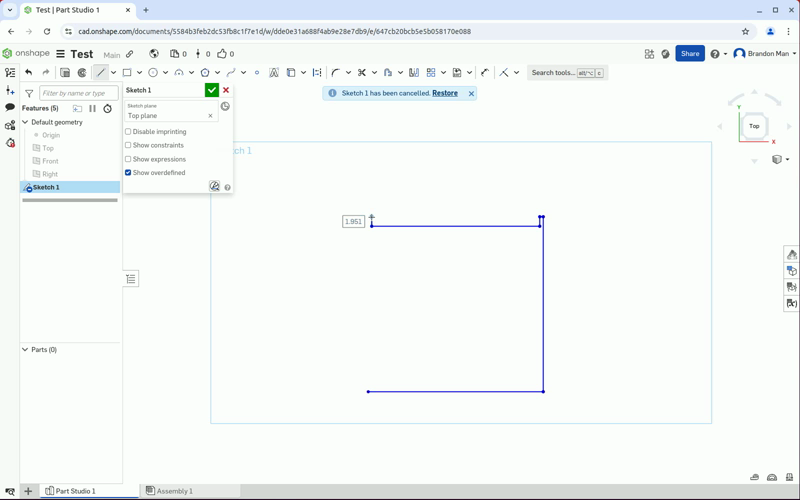
mouse_move(401, 216)
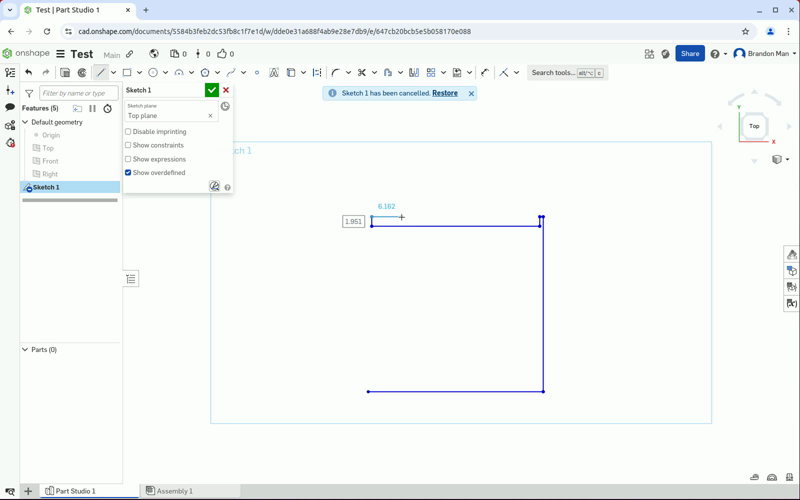
mouse_move(368, 216)
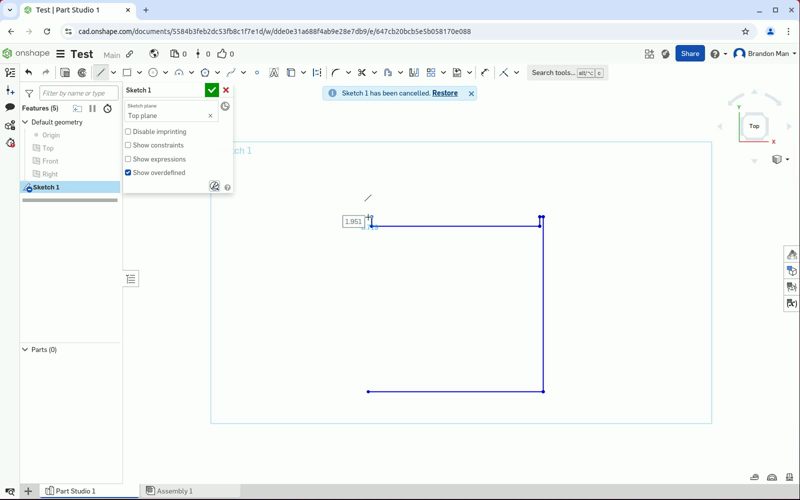
scroll(6)
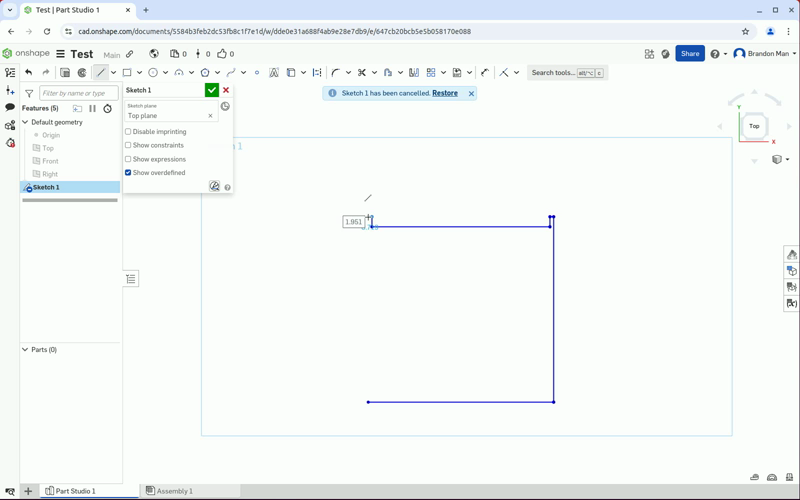
scroll(6)
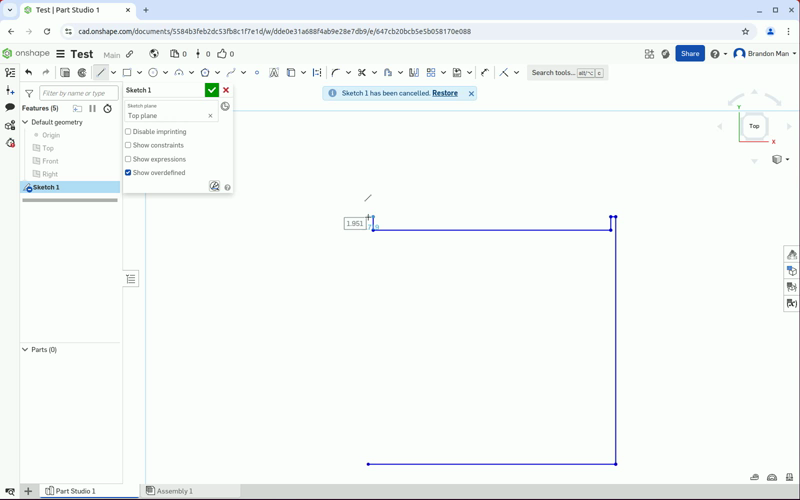
scroll(6)
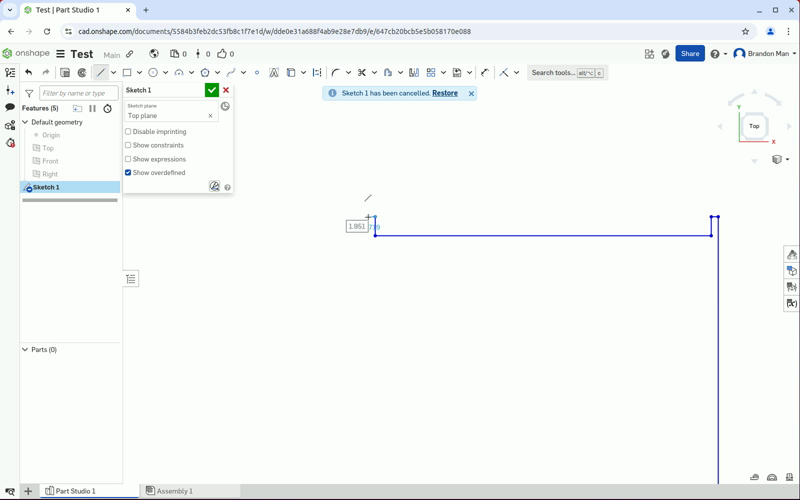
scroll(6)
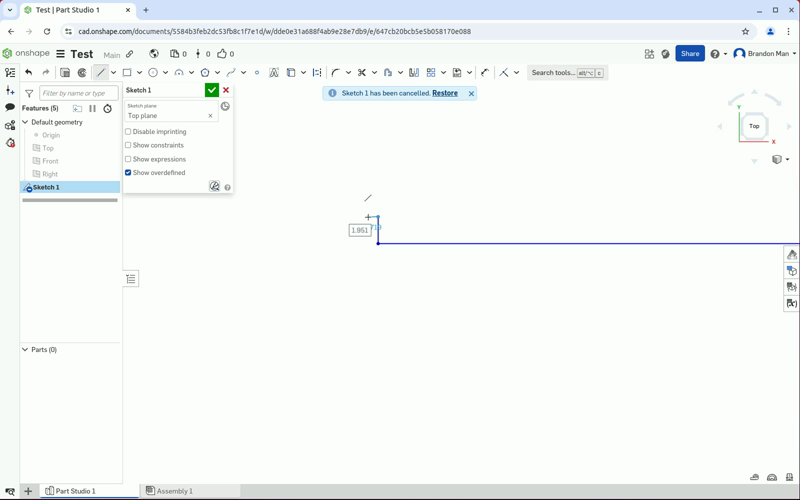
scroll(6)
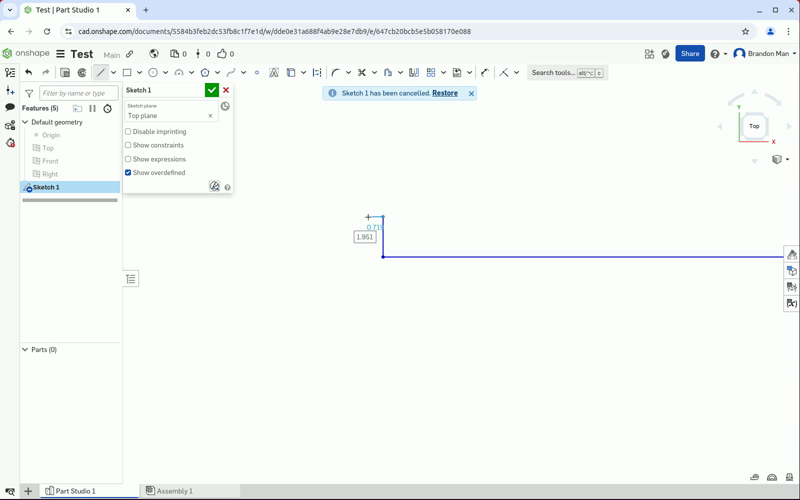
scroll(6)
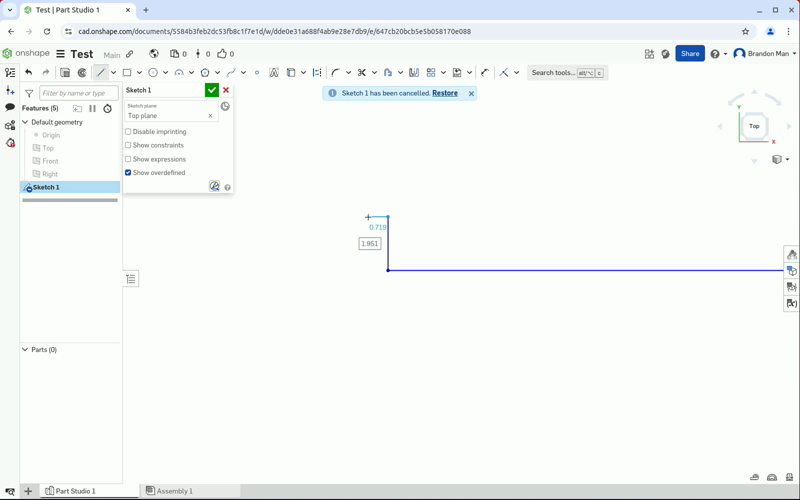
scroll(6)
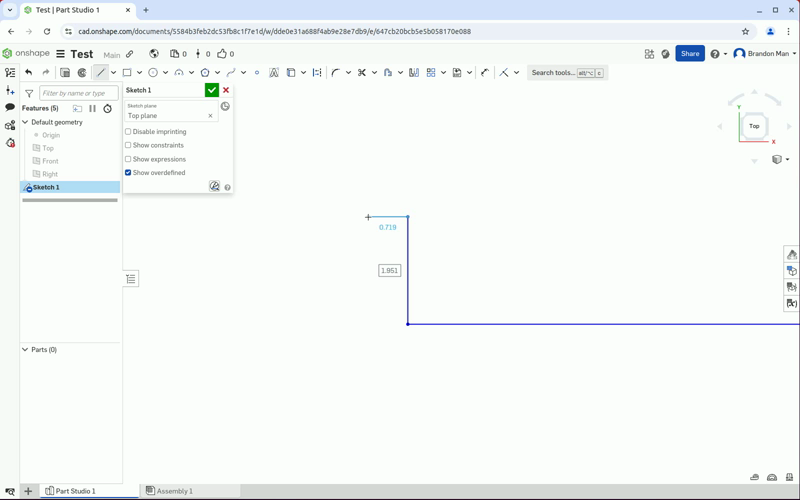
click(368, 216)
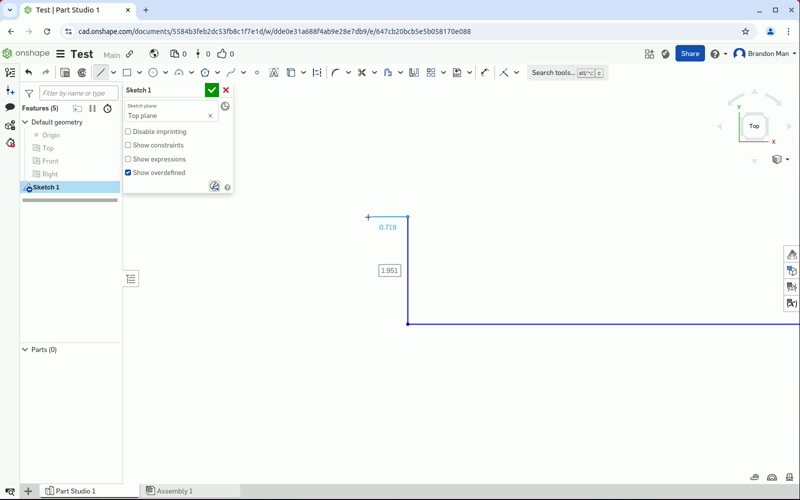
scroll(-6)
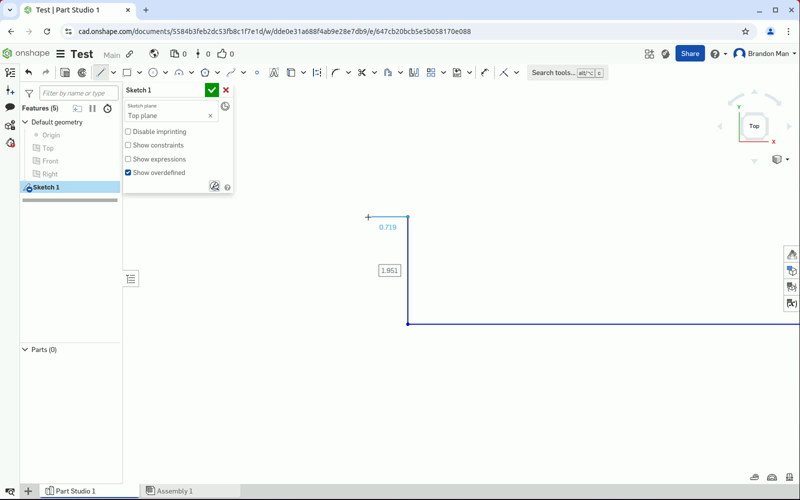
scroll(-6)
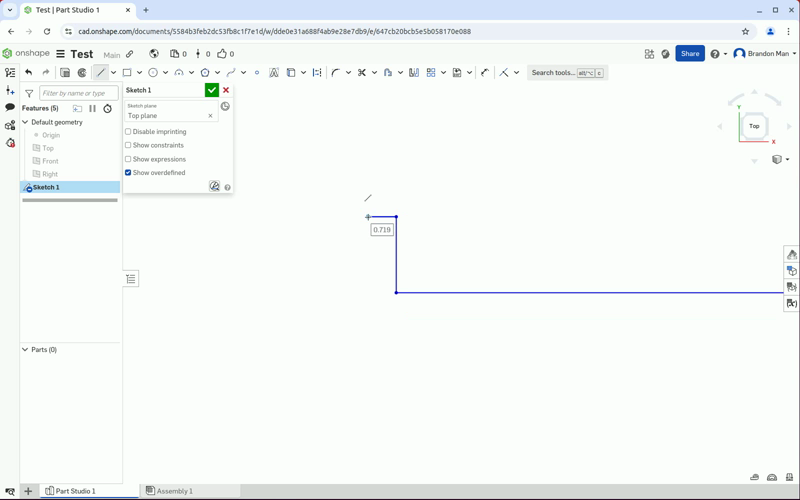
scroll(-6)
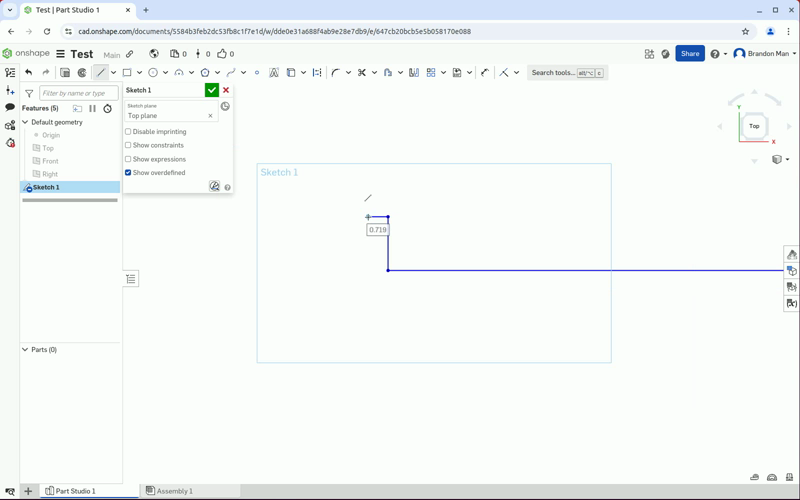
scroll(-6)
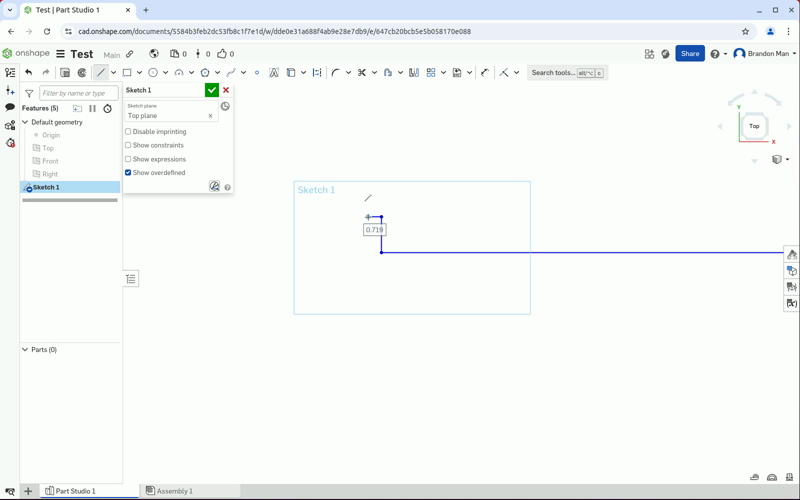
scroll(-6)
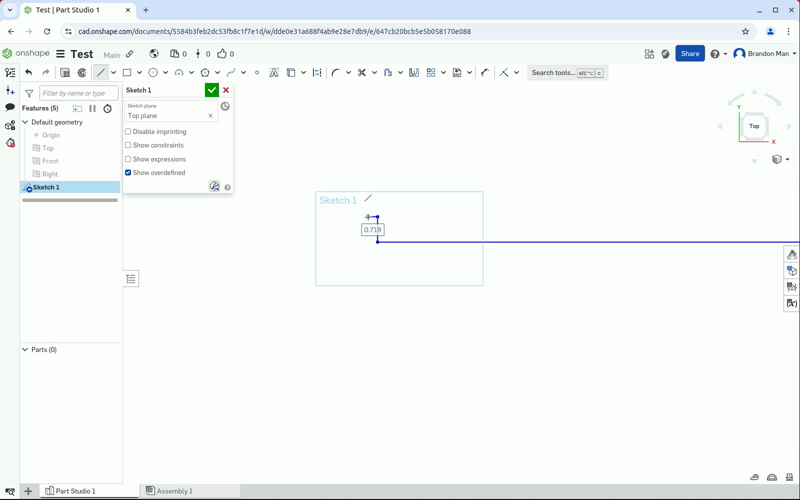
scroll(-6)
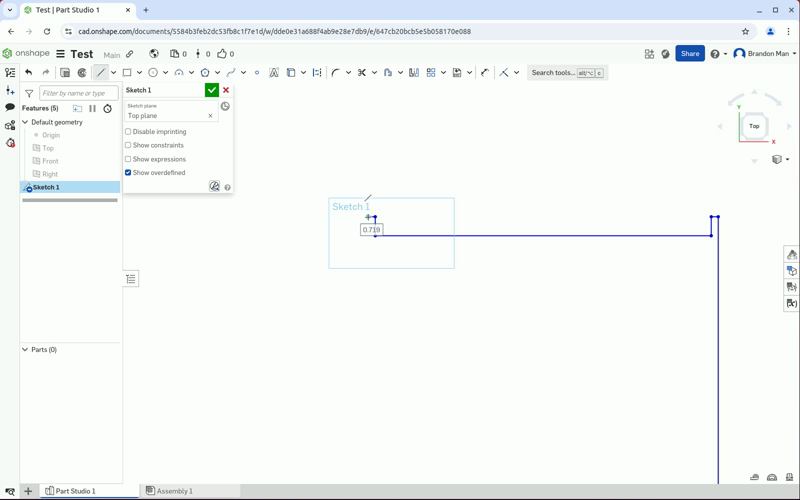
scroll(-6)
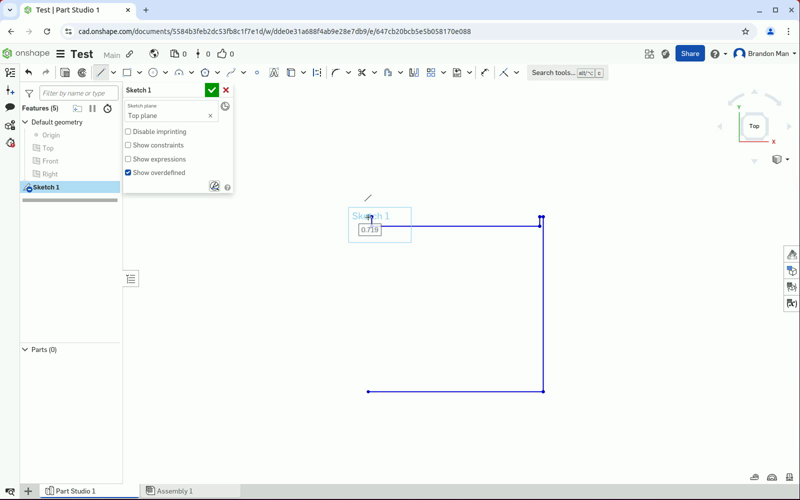
key_up(shift)
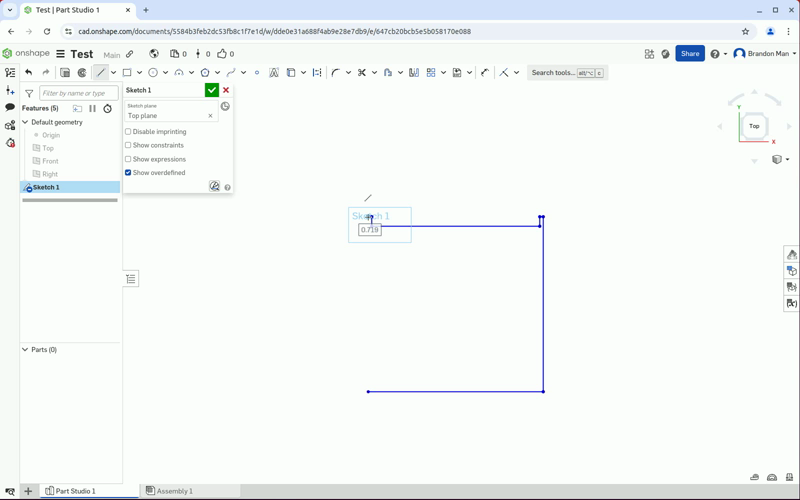
key_down(shift)
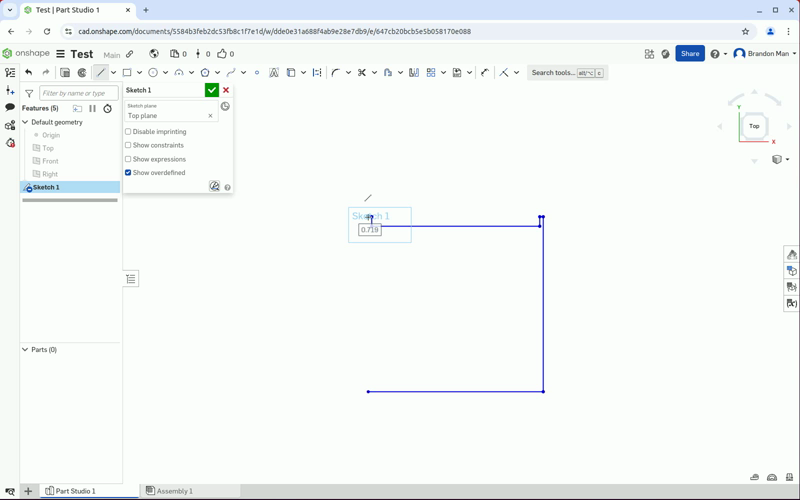
mouse_move(368, 391)
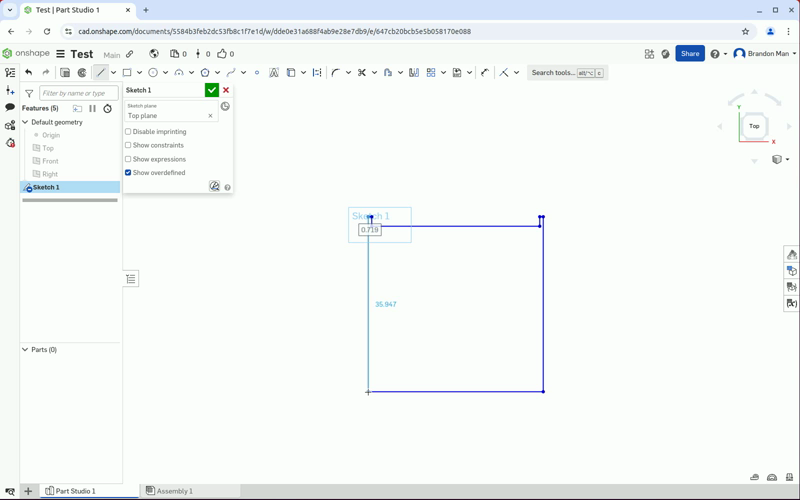
key_up(shift)
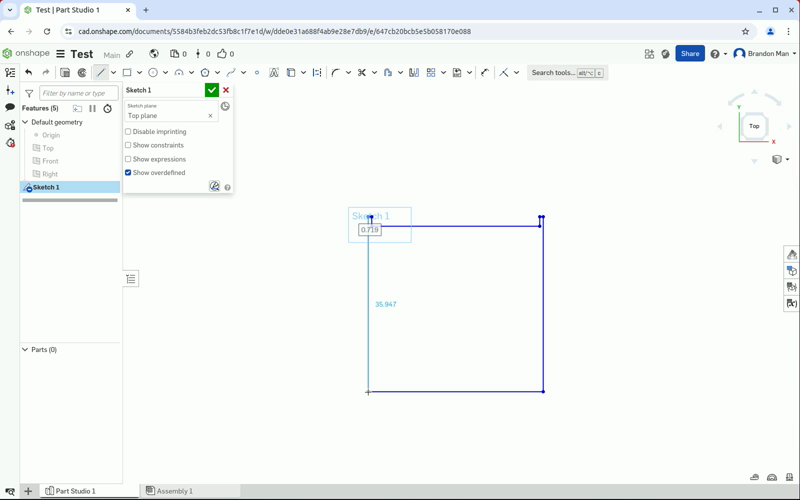
click(368, 391)
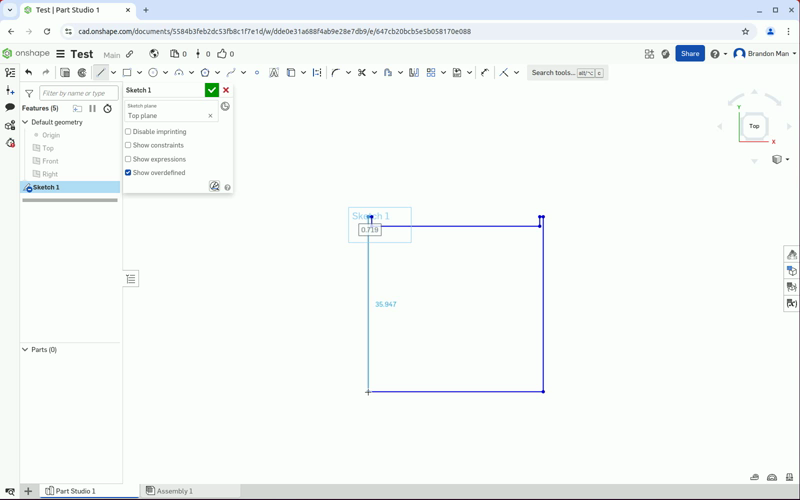
key(esc)
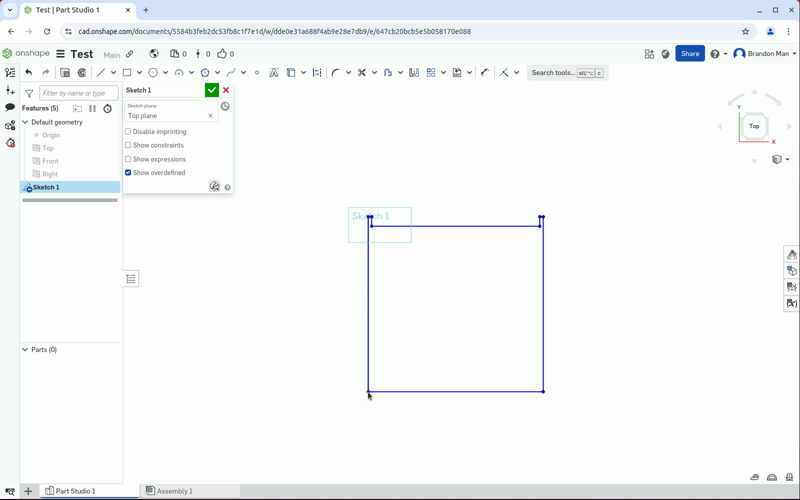
mouse_move(443, 314)
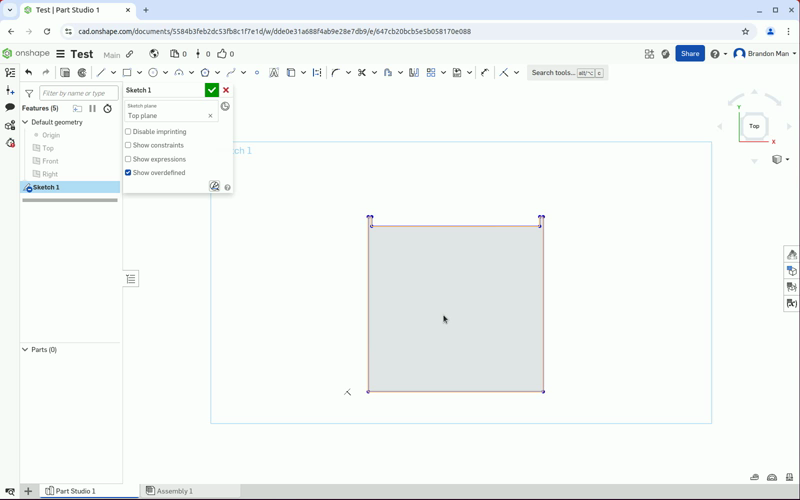
click(443, 314)
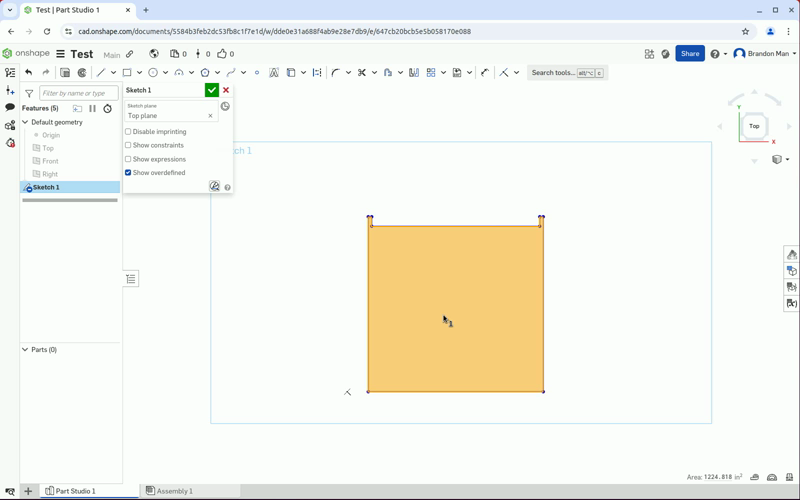
mouse_move(73, 352)
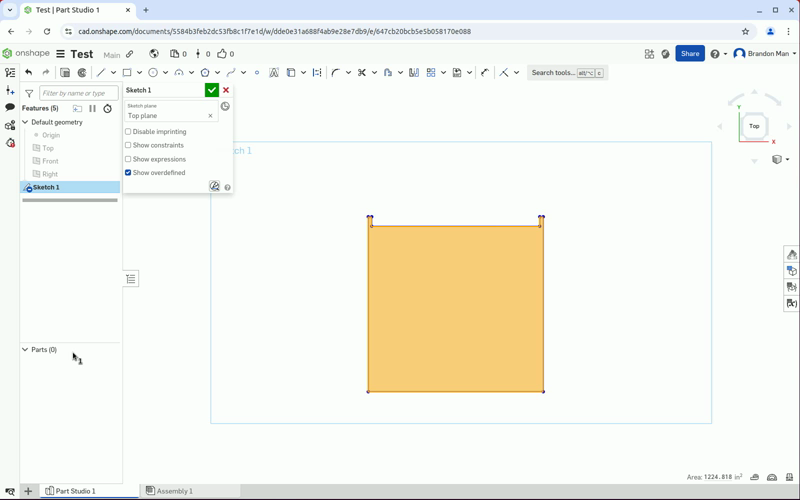
key(shift+y)
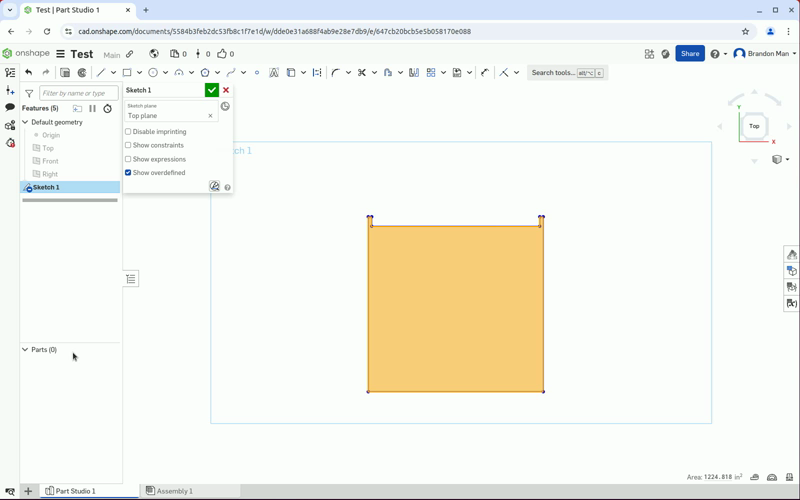
key(shift+e)
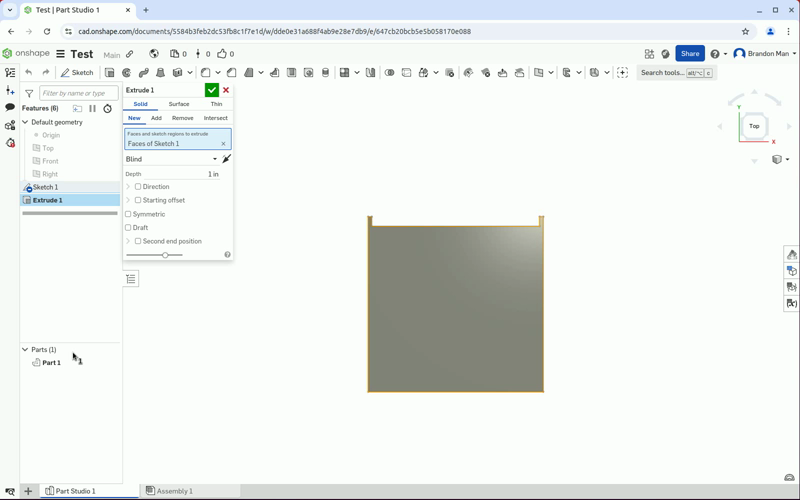
mouse_move(143, 106)
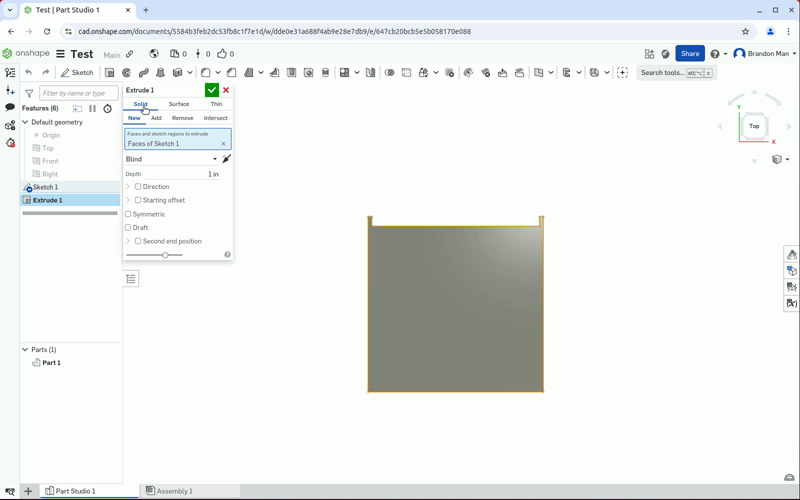
click(143, 106)
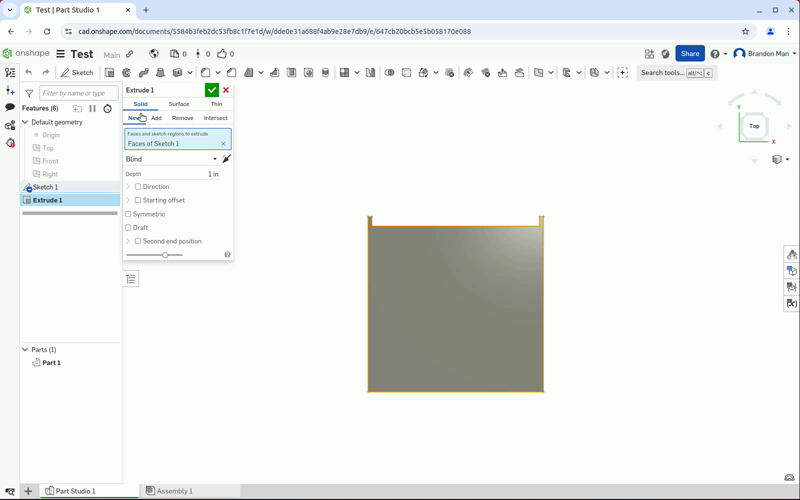
mouse_move(137, 120)
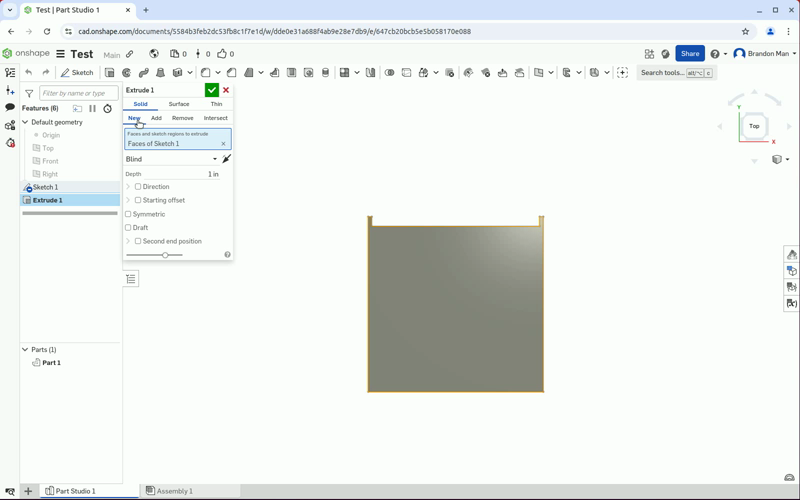
click(137, 120)
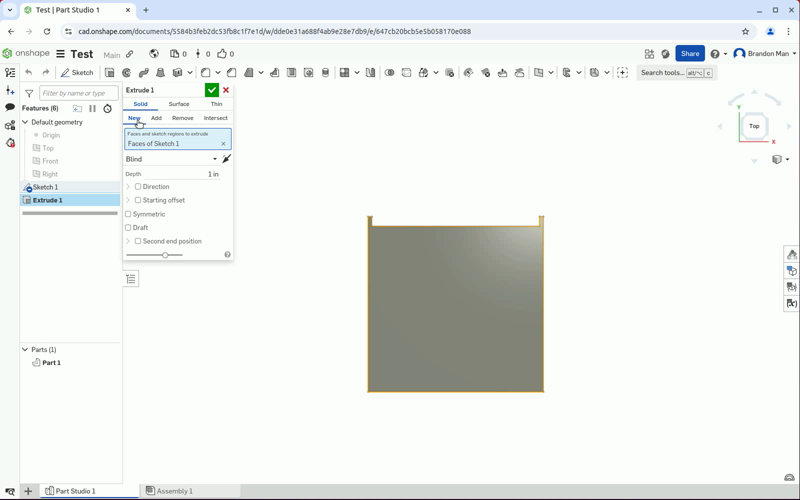
key(tab, 4)
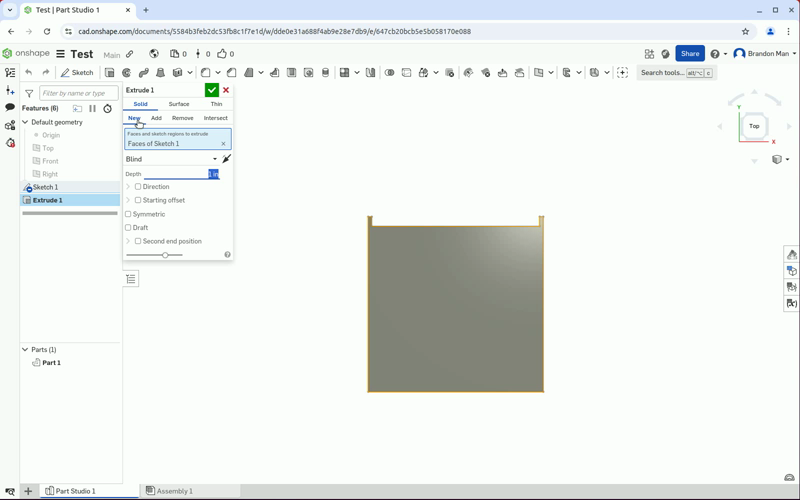
text(0.722)
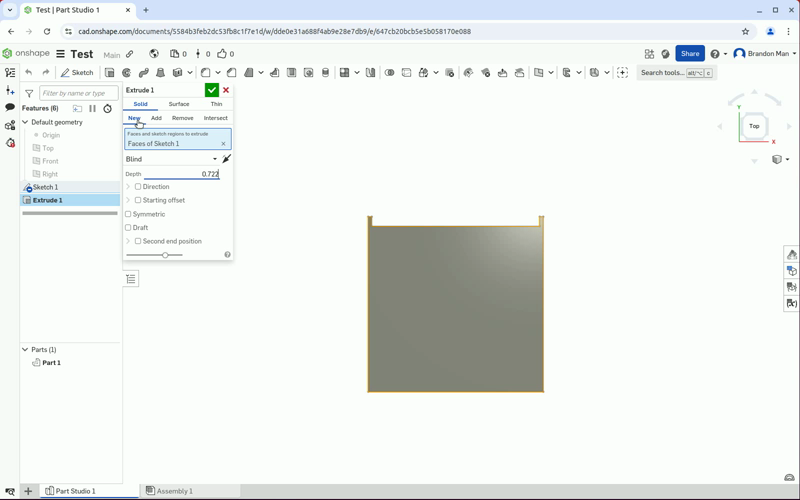
key(enter)
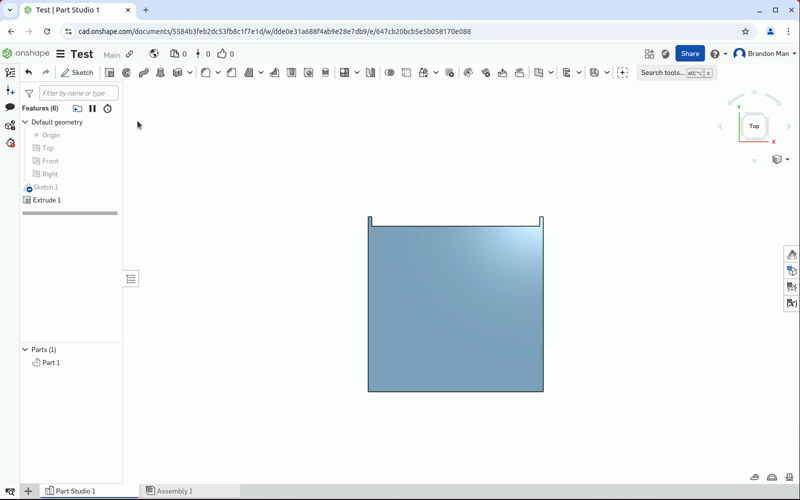
key(shift+h)
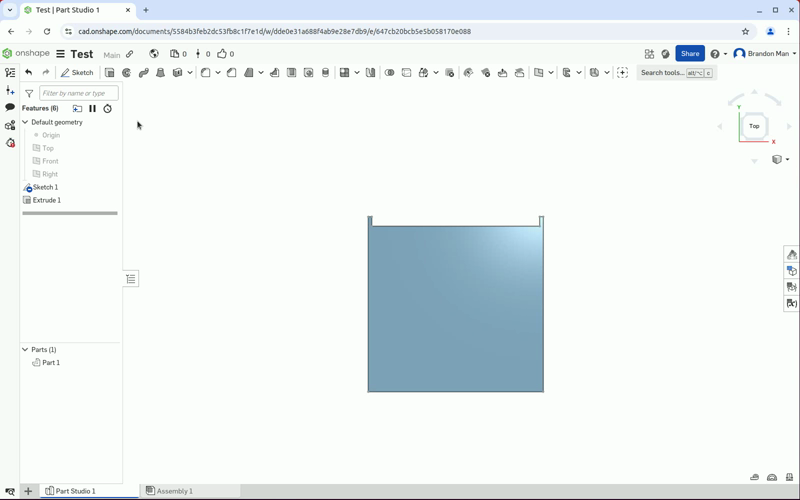
key(shift+h)
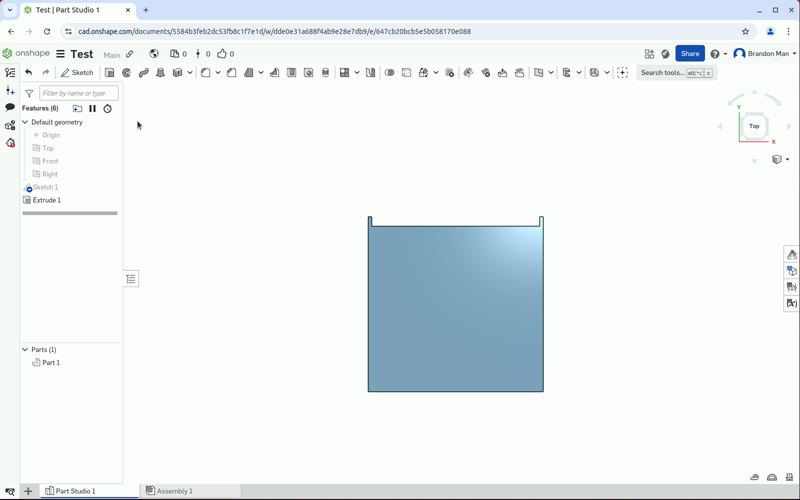
mouse_move(73, 189)
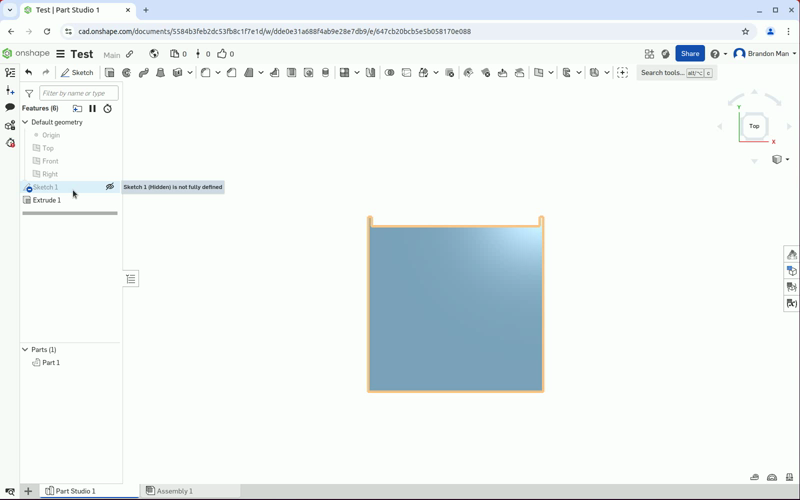
click(73, 189)
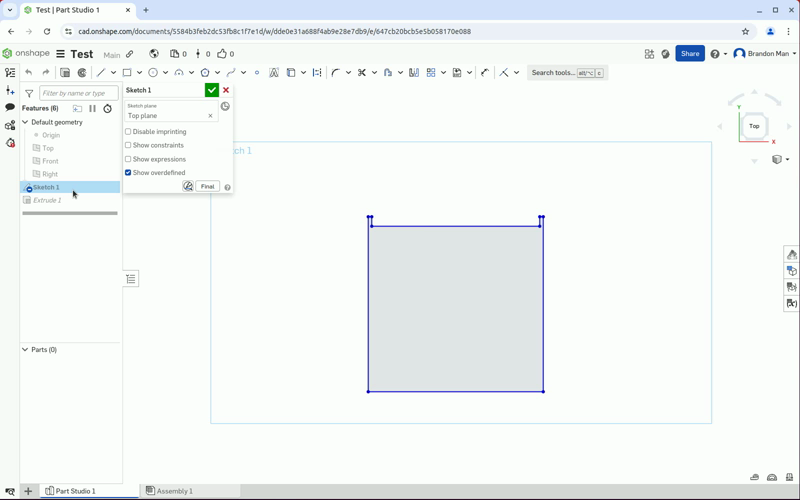
mouse_move(229, 92)
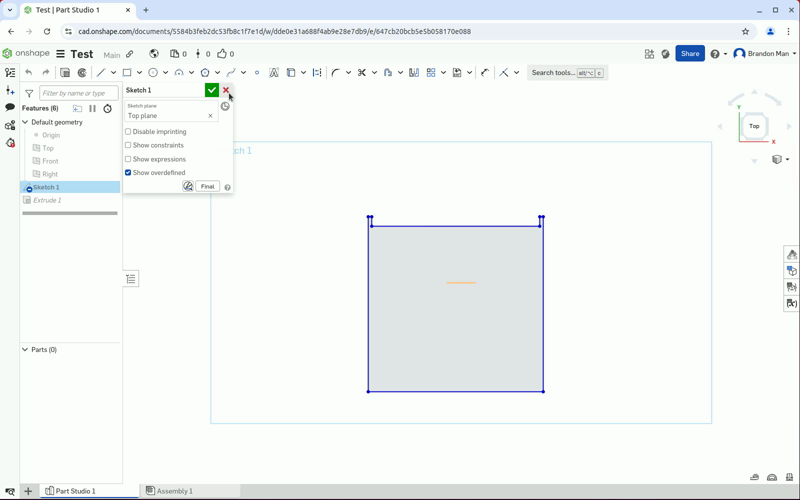
click(229, 92)
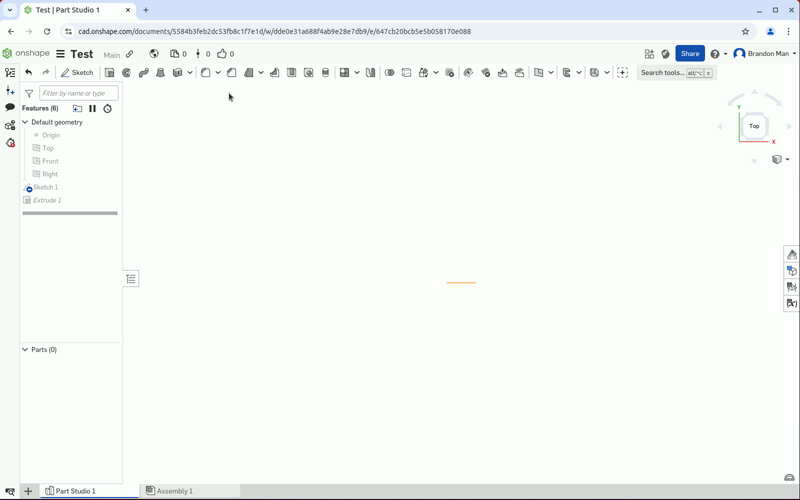
mouse_move(541, 75)
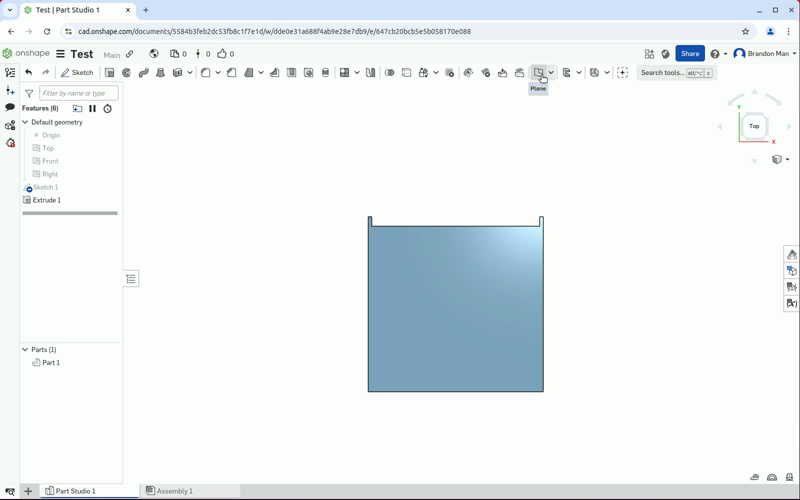
click(541, 75)
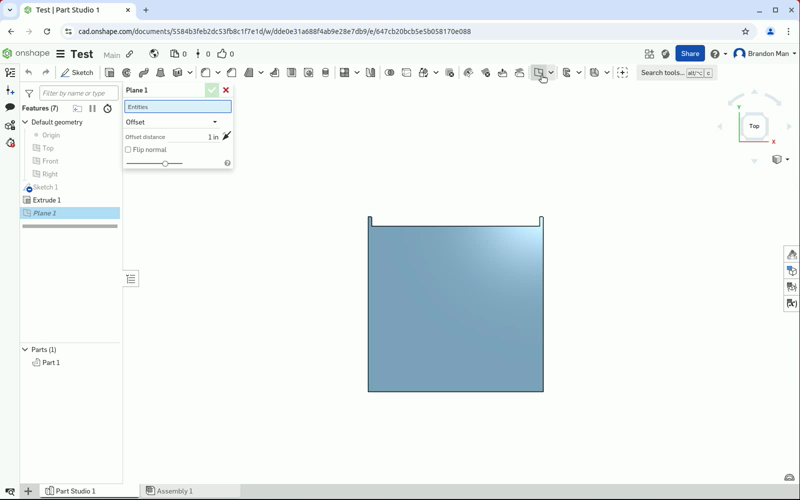
mouse_move(73, 150)
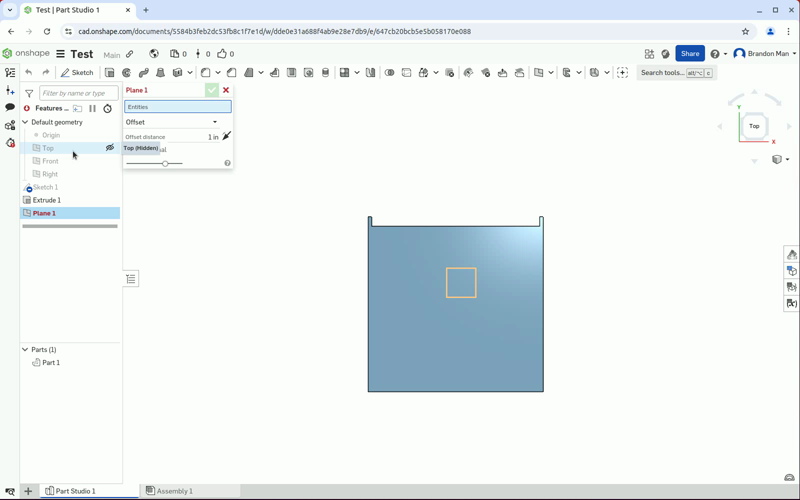
click(73, 150)
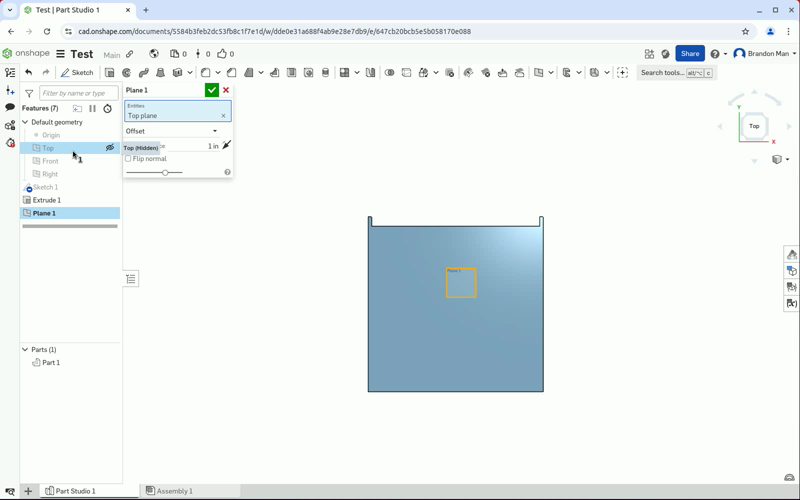
key(tab, 2)
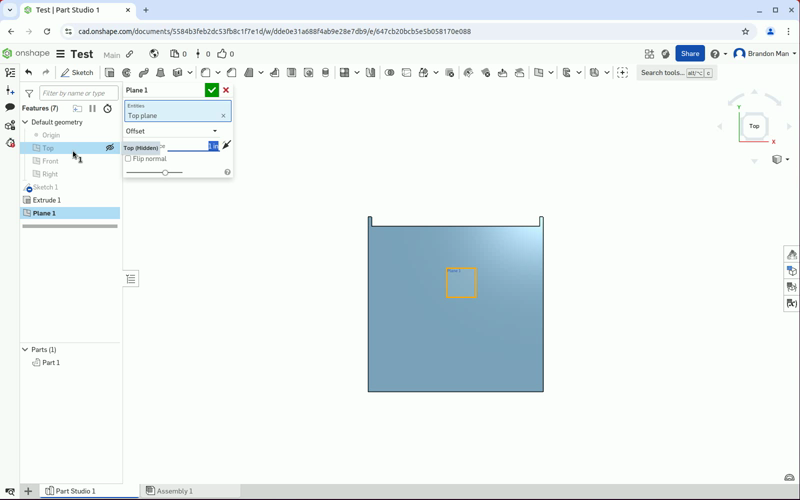
text(0.709)
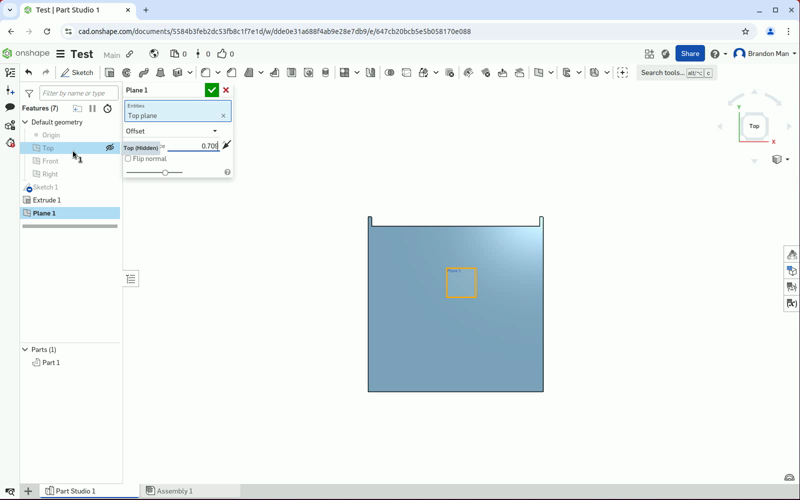
key(enter, 2)
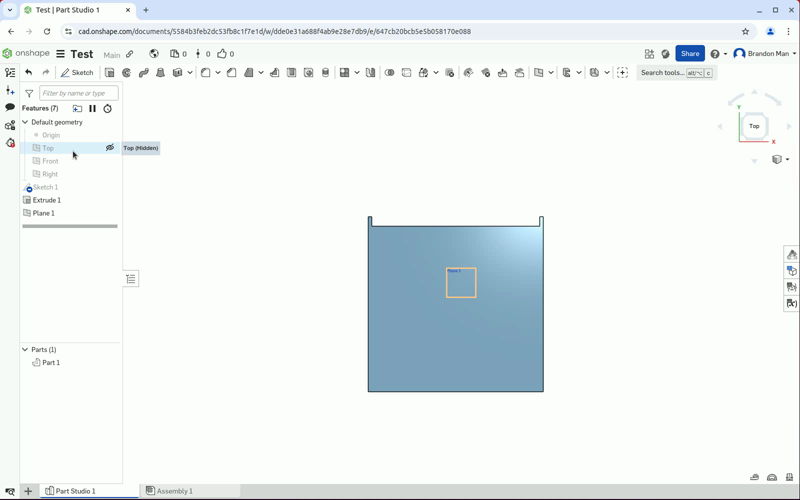
key(shift+s)
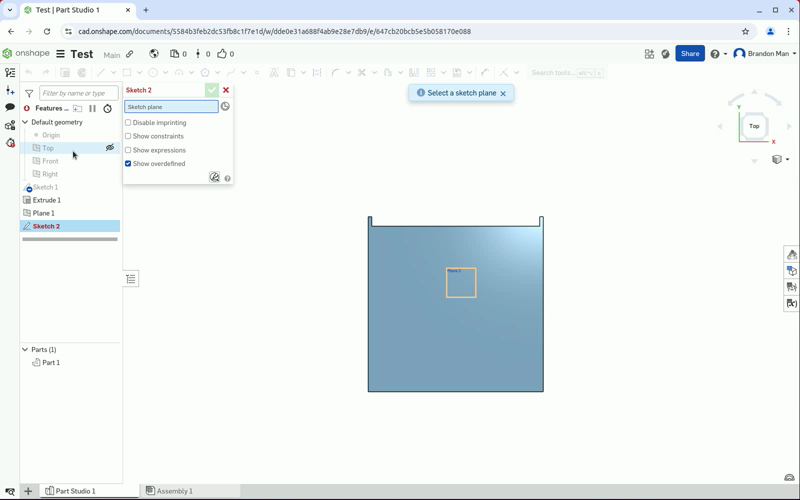
mouse_move(73, 215)
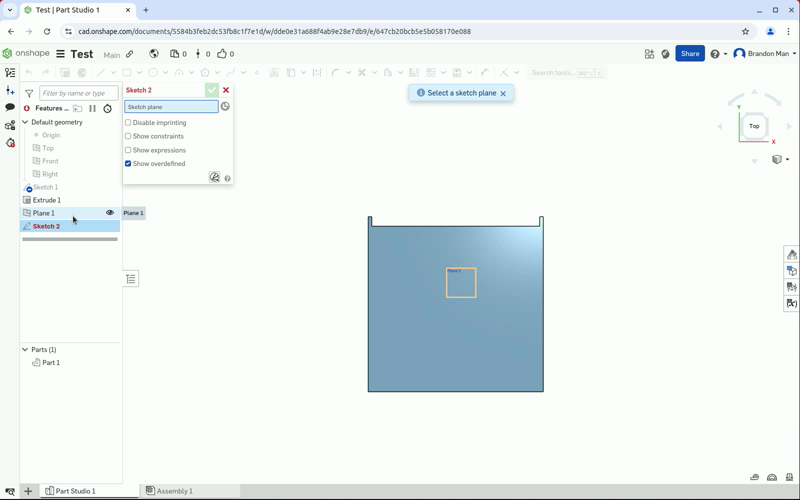
click(73, 215)
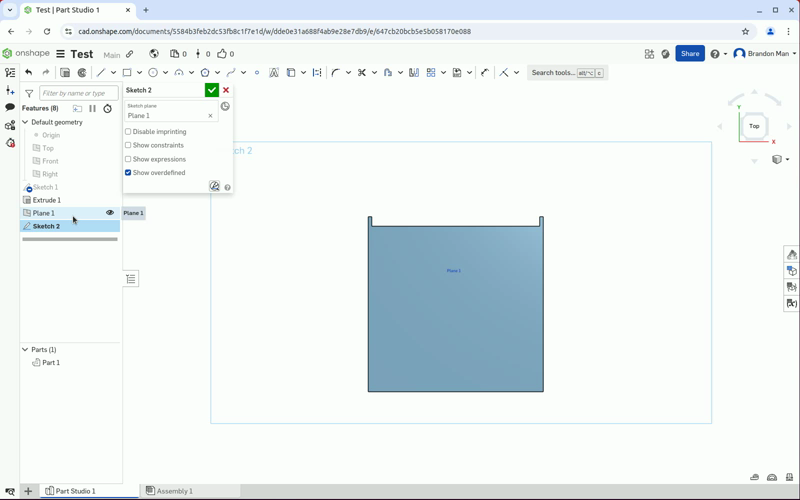
mouse_move(73, 352)
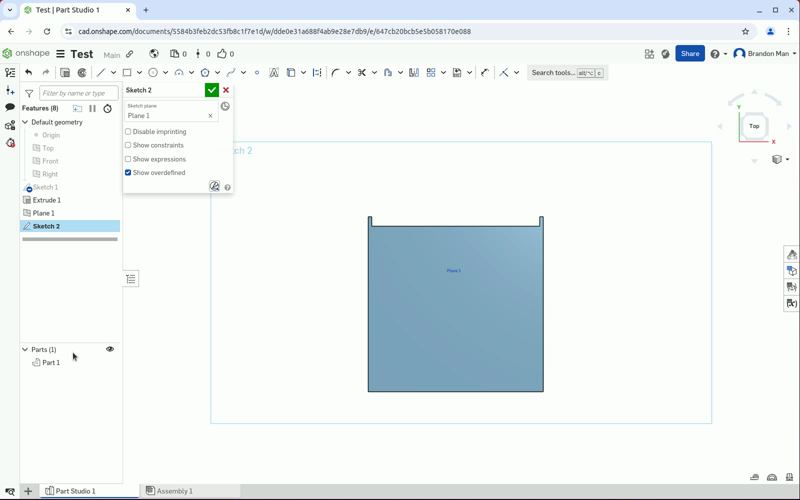
key(y)
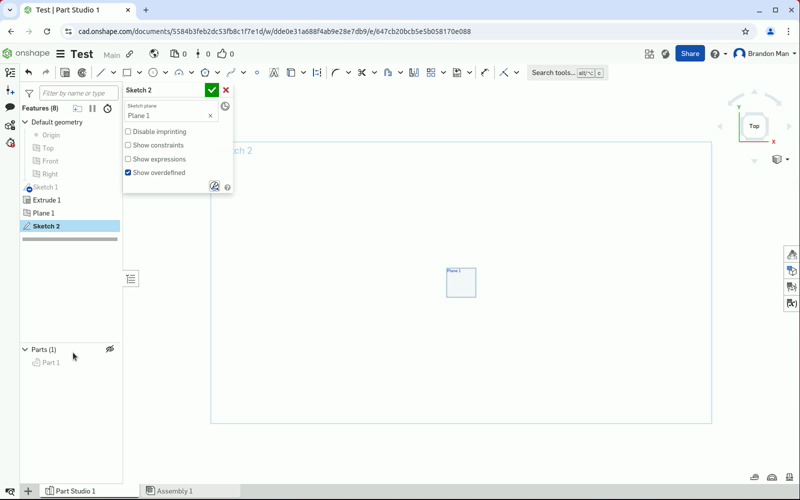
key(l)
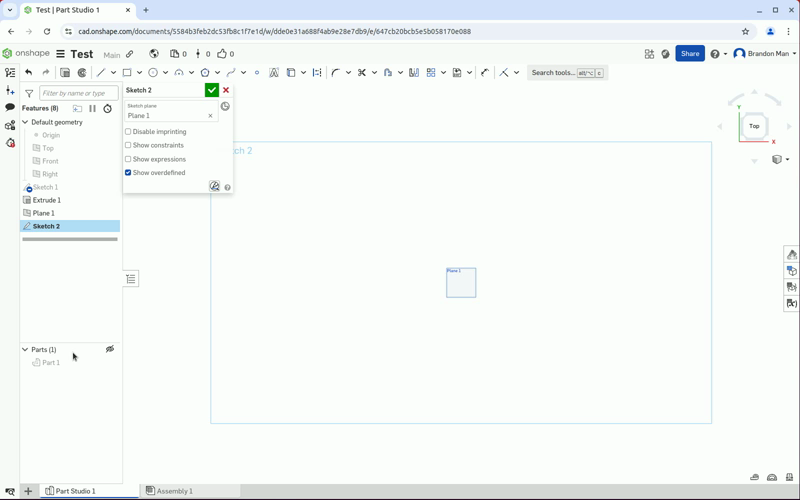
key_down(shift)
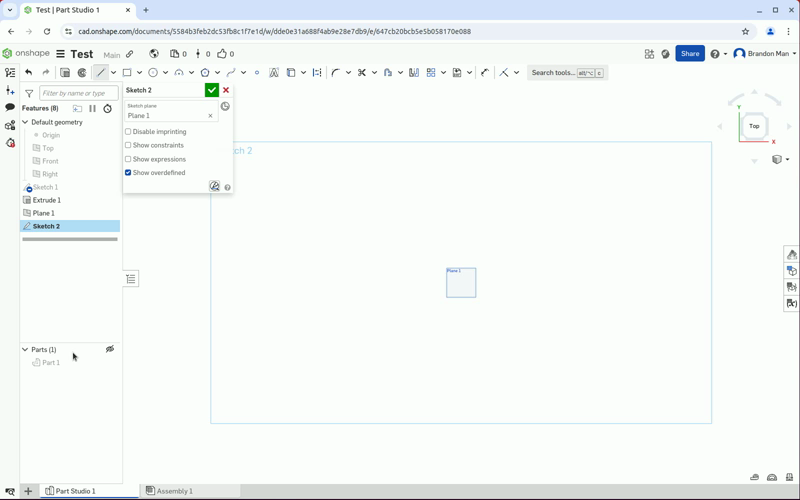
mouse_move(368, 391)
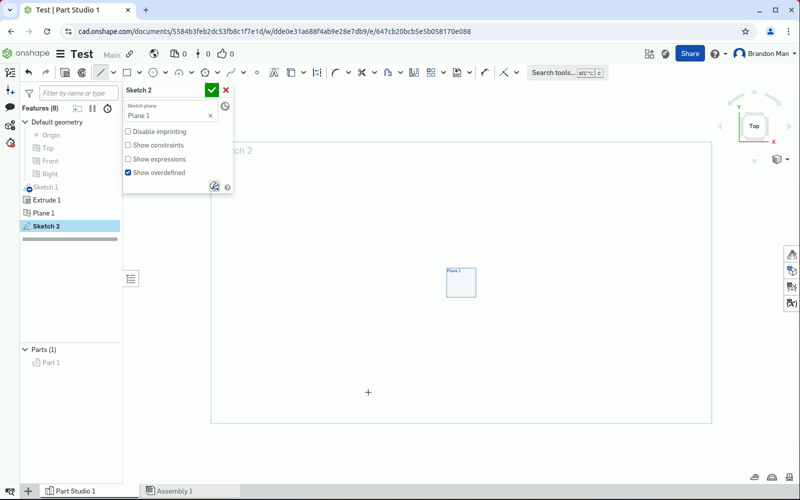
click(368, 391)
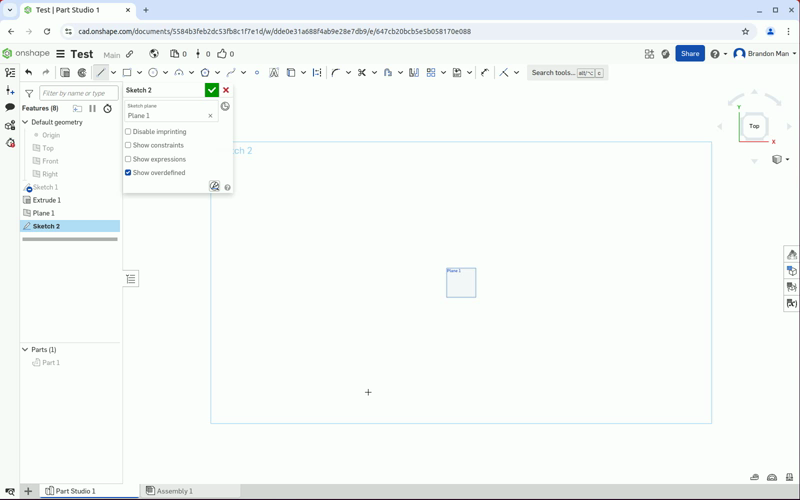
key_up(shift)
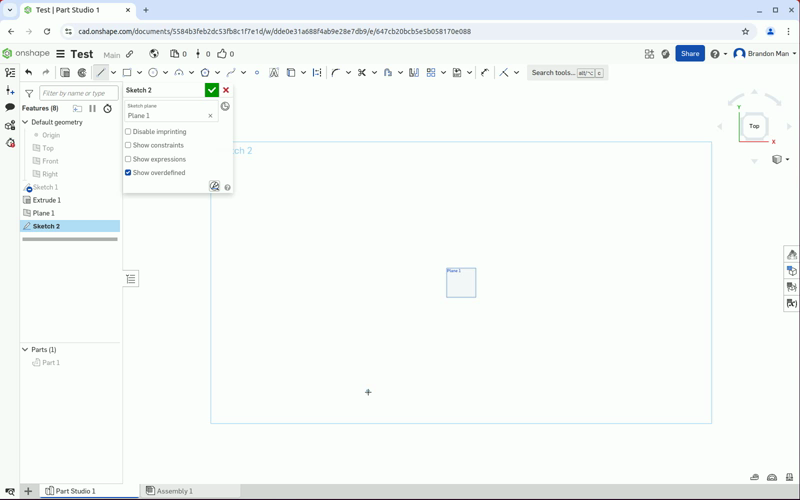
key_down(shift)
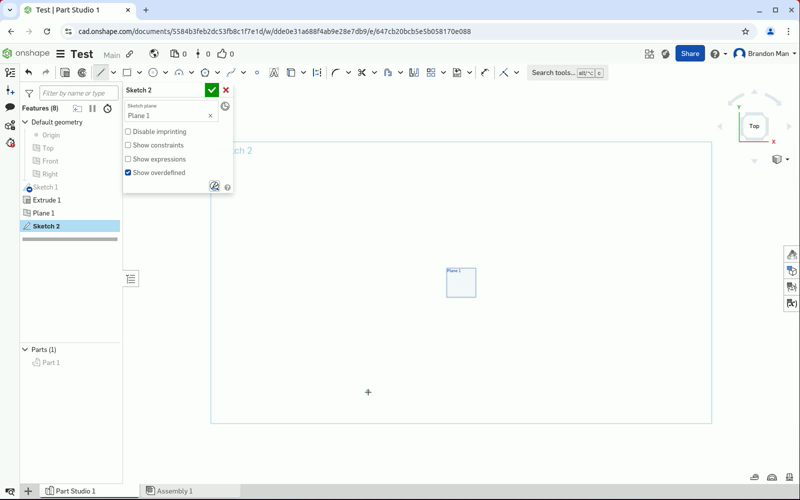
mouse_move(398, 391)
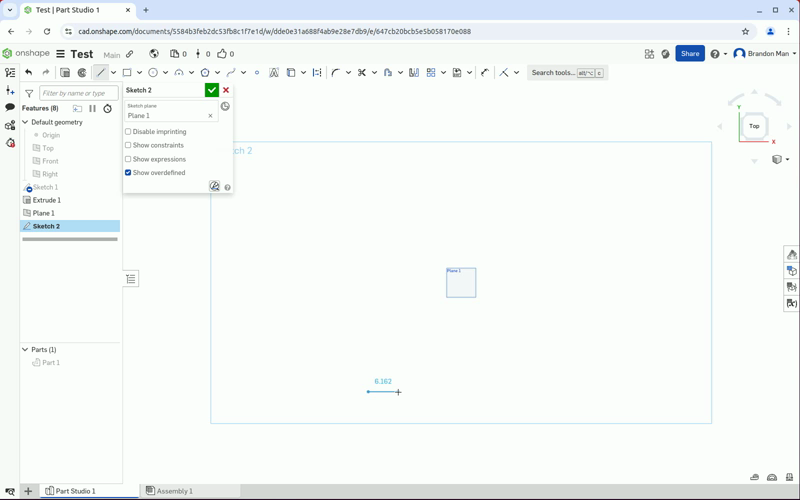
mouse_move(371, 391)
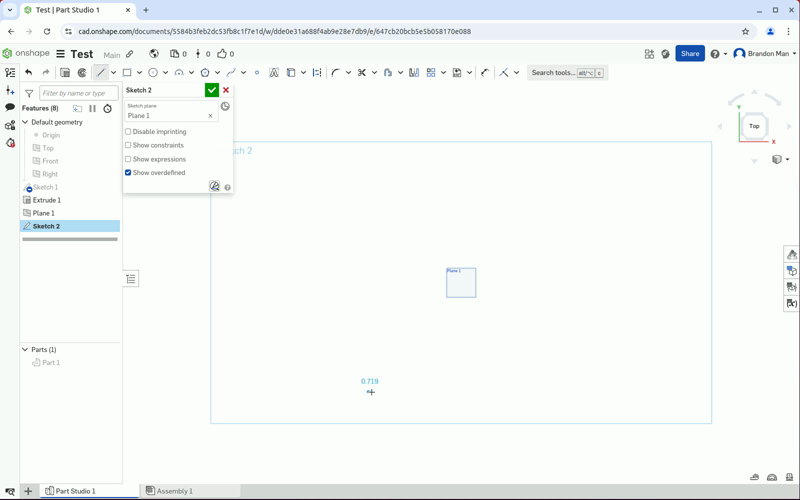
scroll(6)
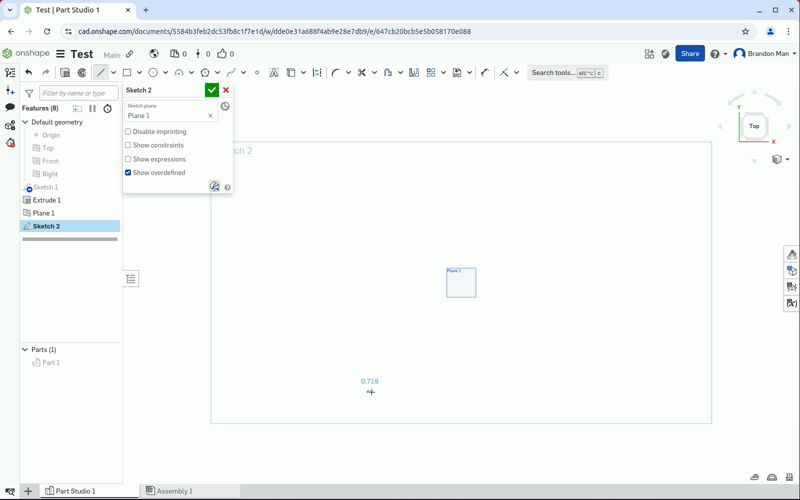
scroll(6)
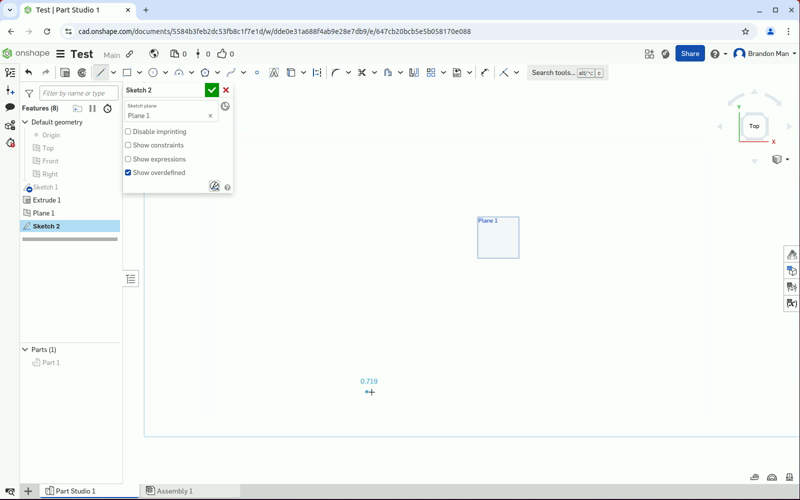
scroll(6)
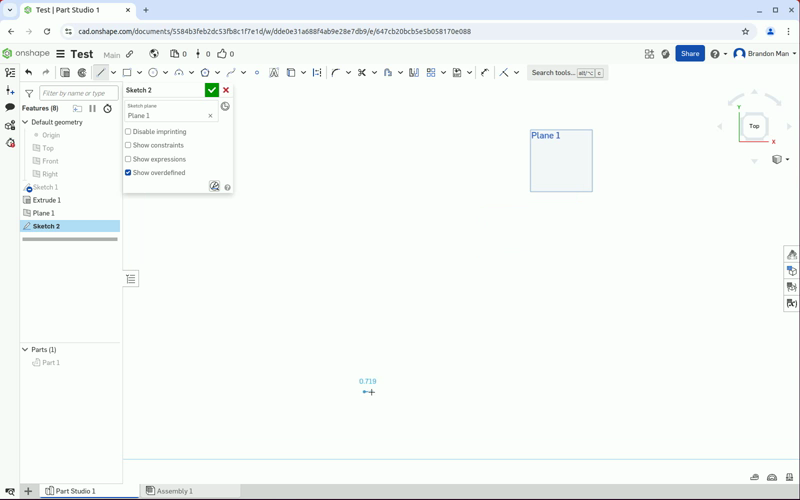
scroll(6)
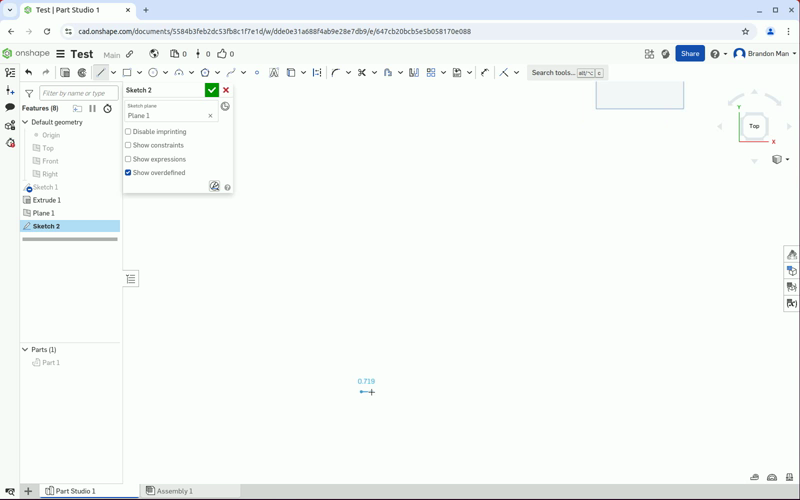
scroll(6)
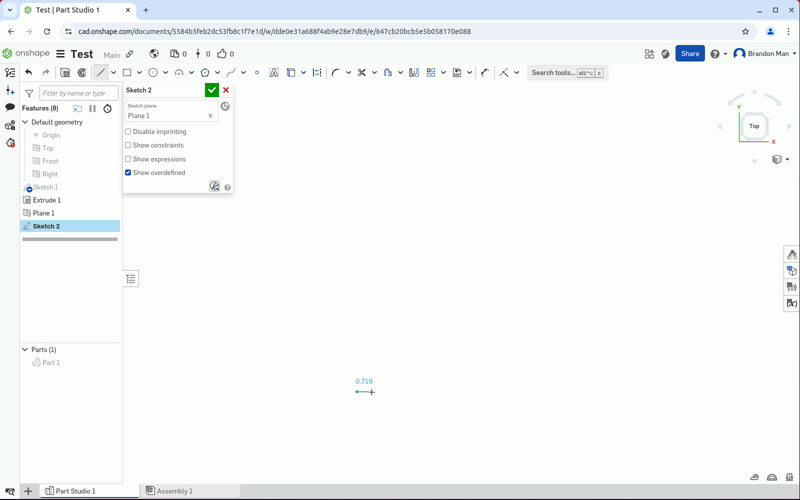
scroll(6)
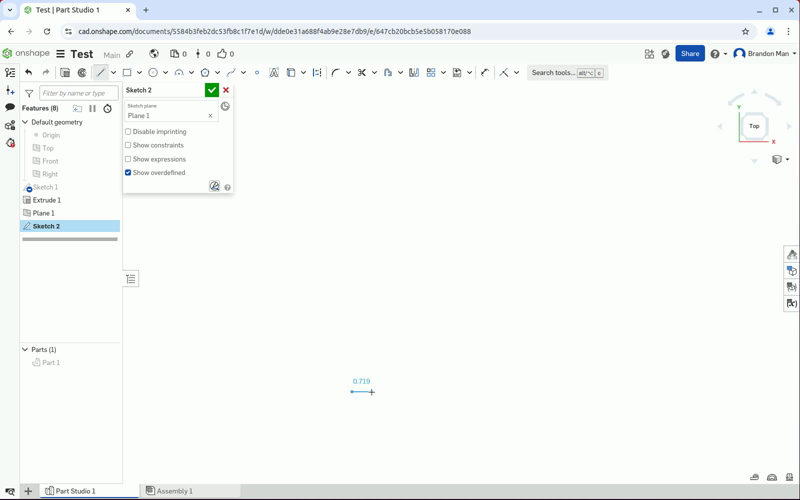
scroll(6)
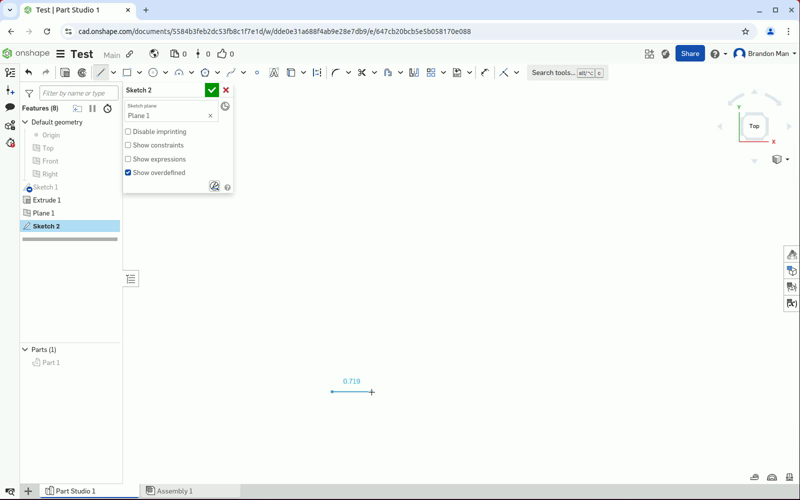
click(371, 391)
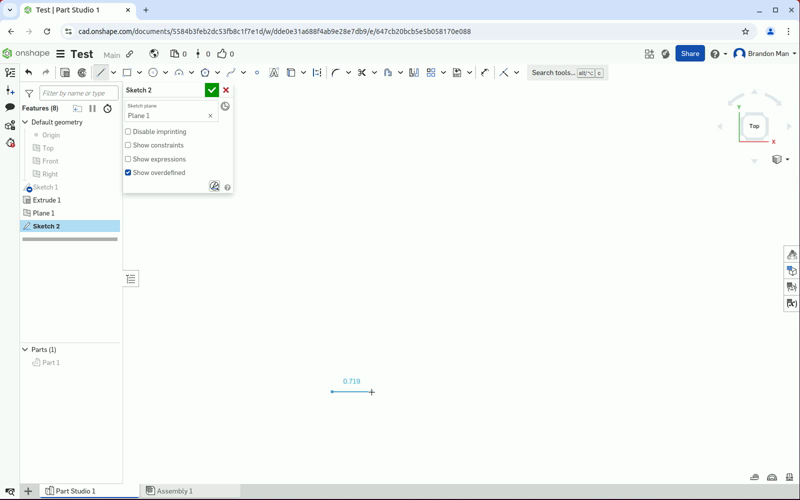
scroll(-6)
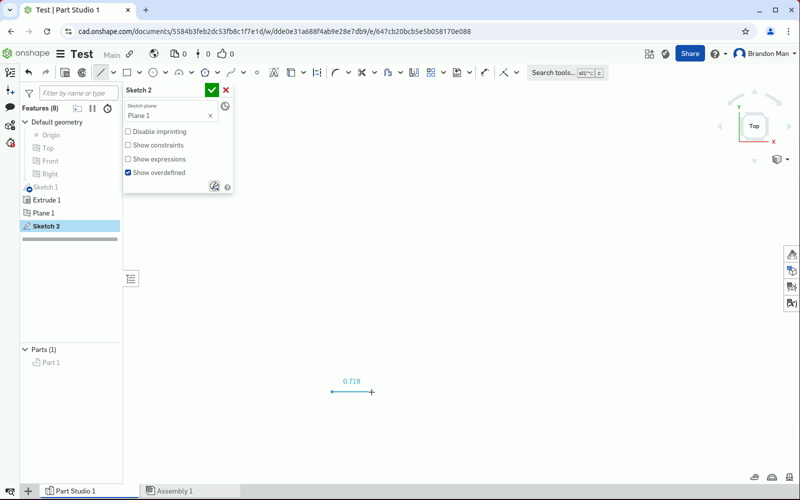
scroll(-6)
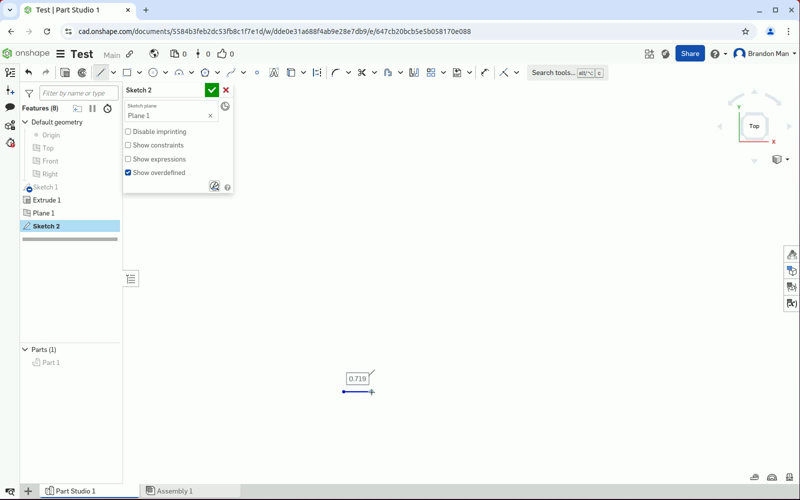
scroll(-6)
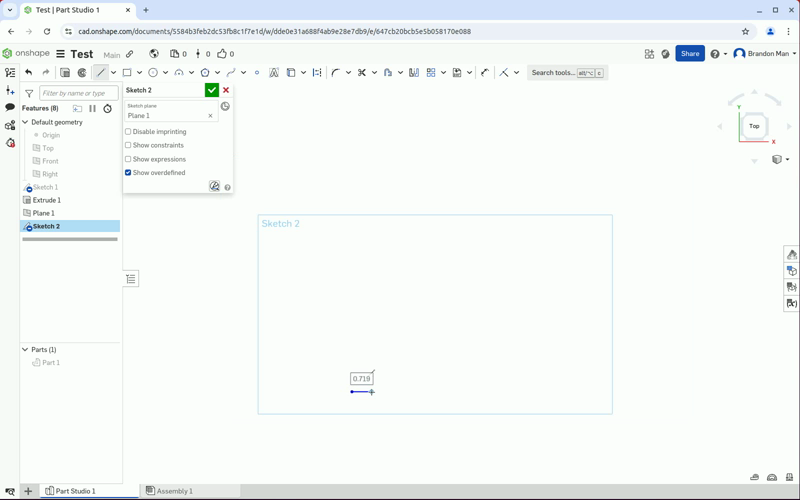
scroll(-6)
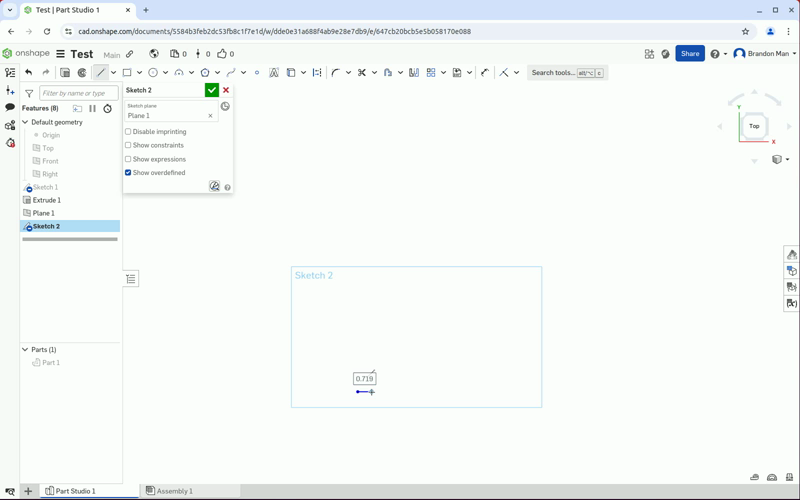
scroll(-6)
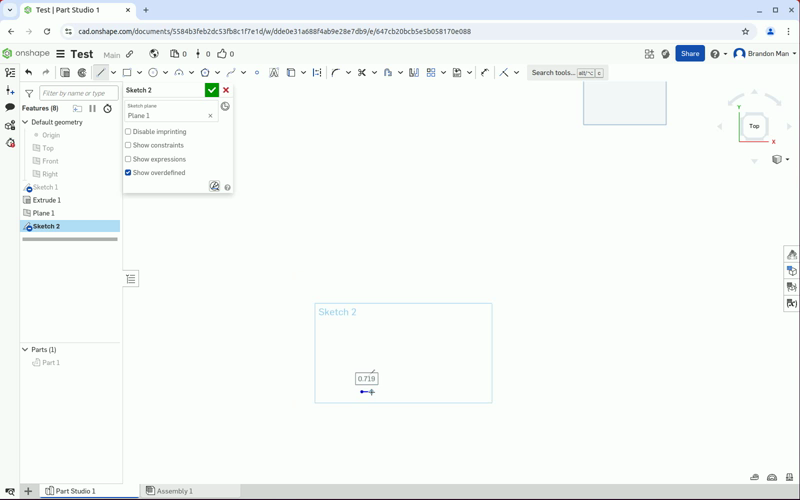
scroll(-6)
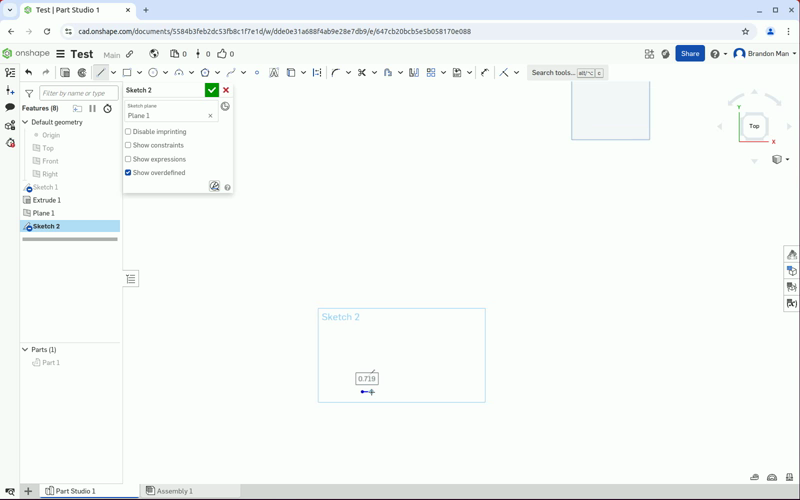
scroll(-6)
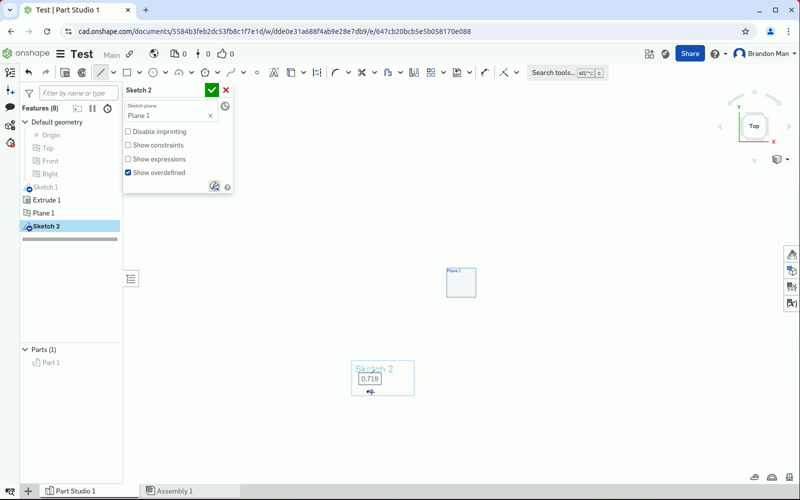
key_up(shift)
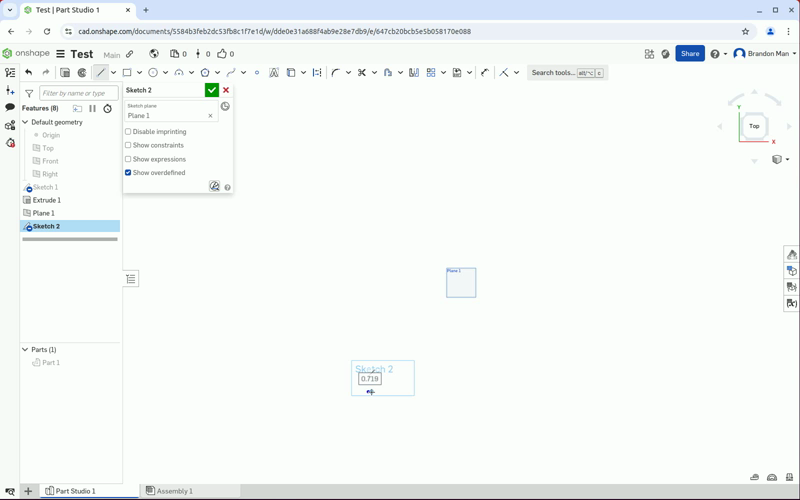
key_down(shift)
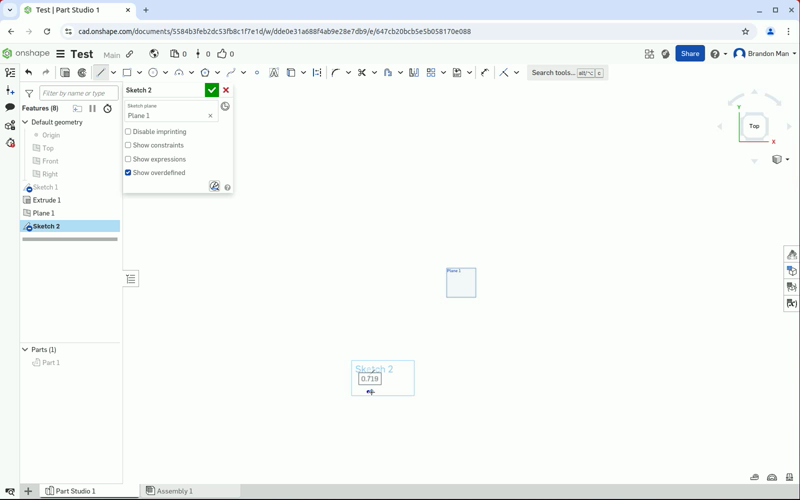
mouse_move(401, 391)
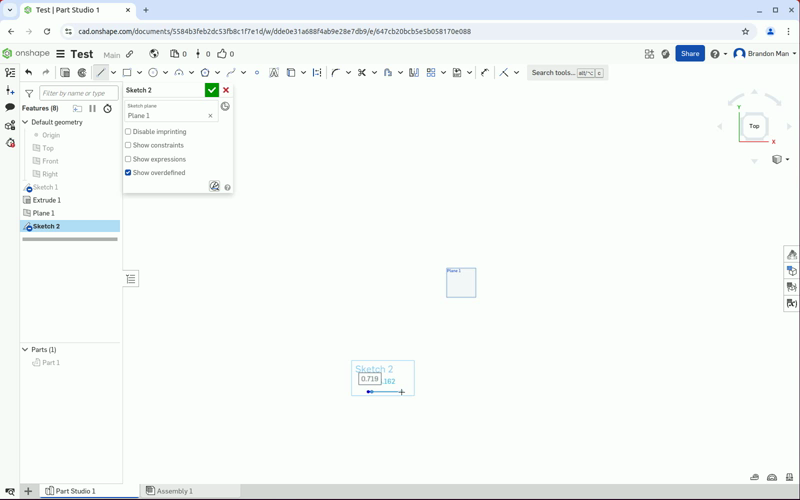
mouse_move(371, 388)
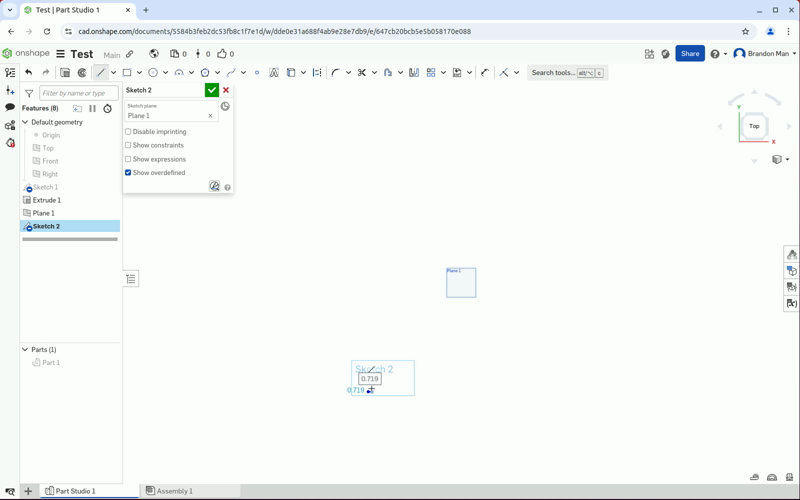
scroll(6)
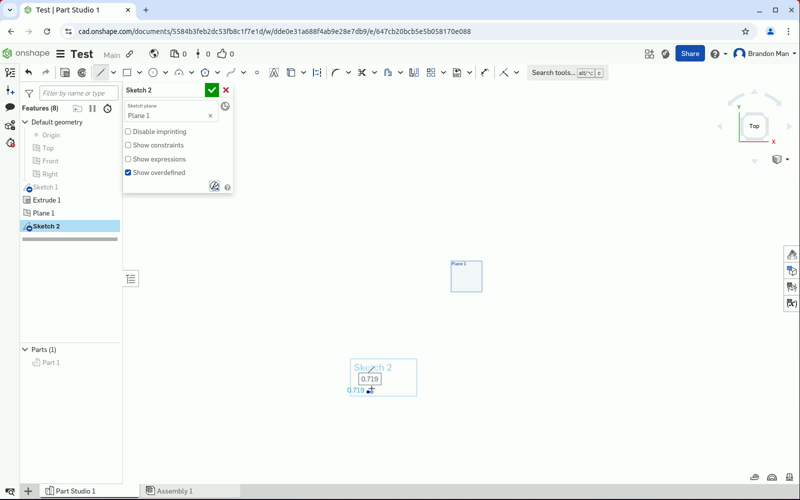
scroll(6)
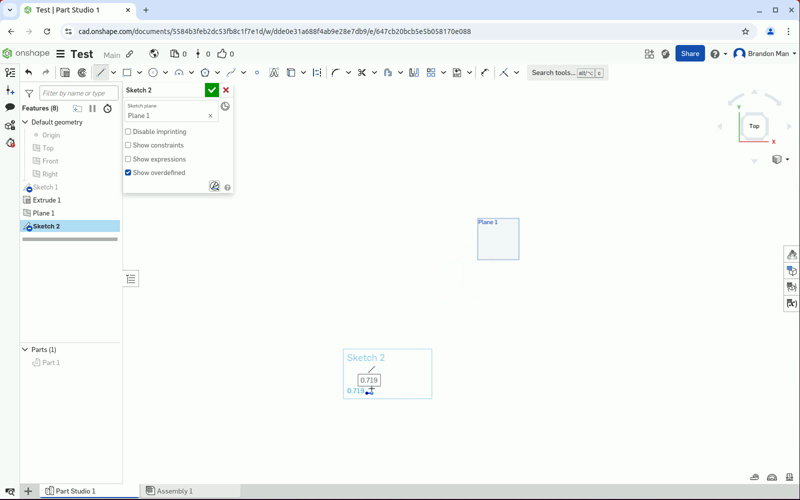
scroll(6)
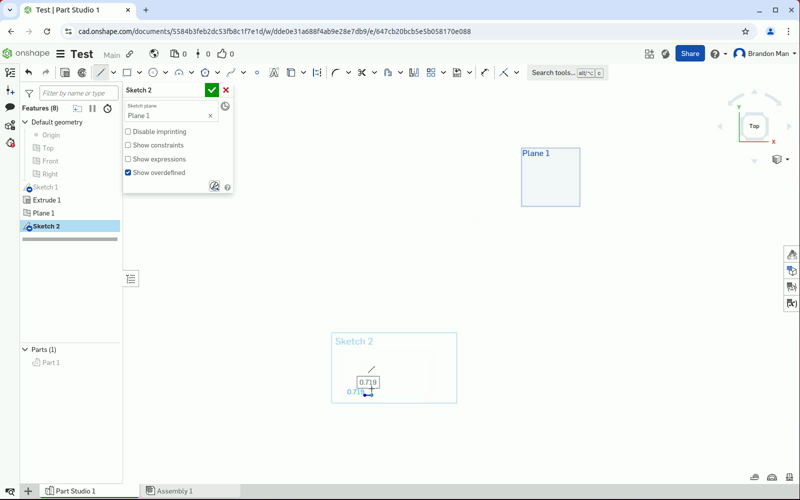
scroll(6)
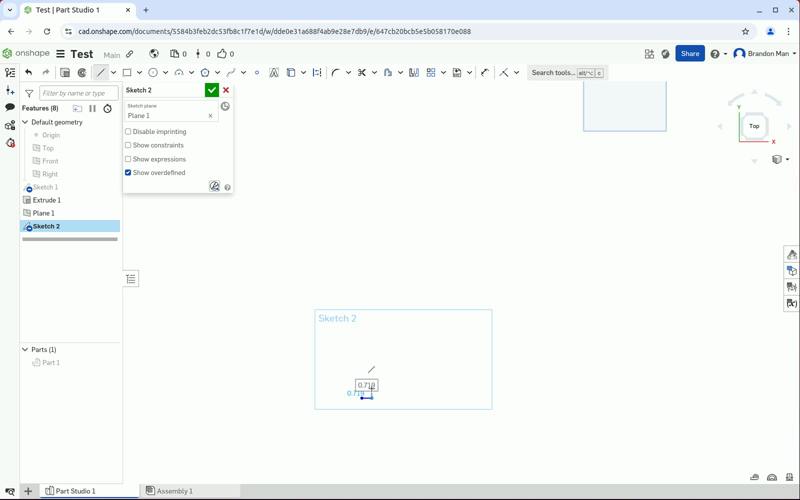
scroll(6)
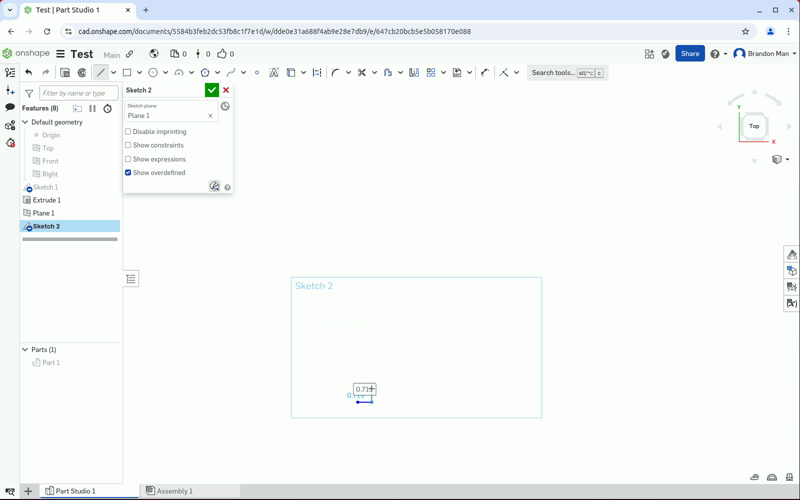
scroll(6)
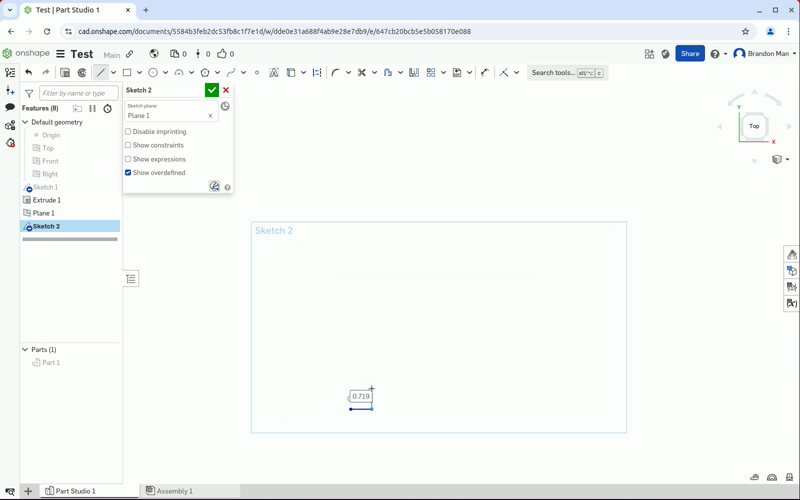
scroll(6)
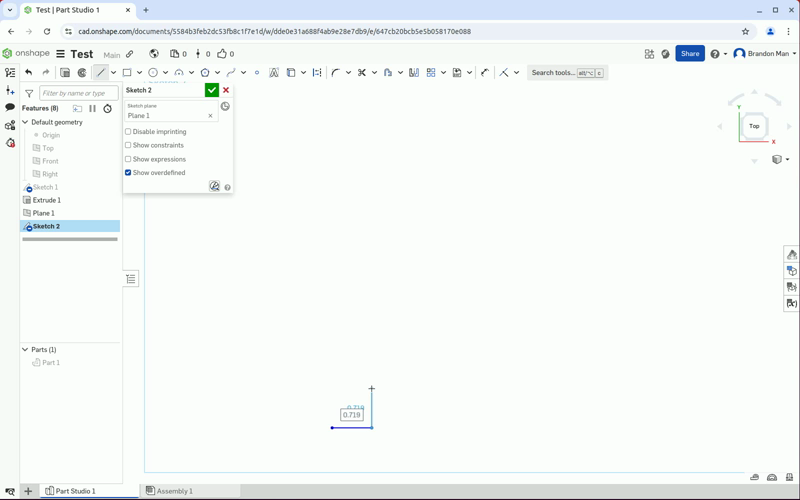
click(371, 388)
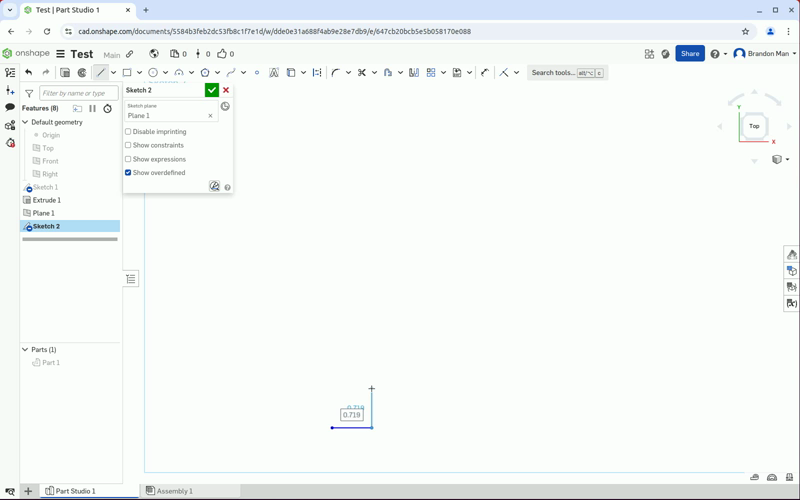
scroll(-6)
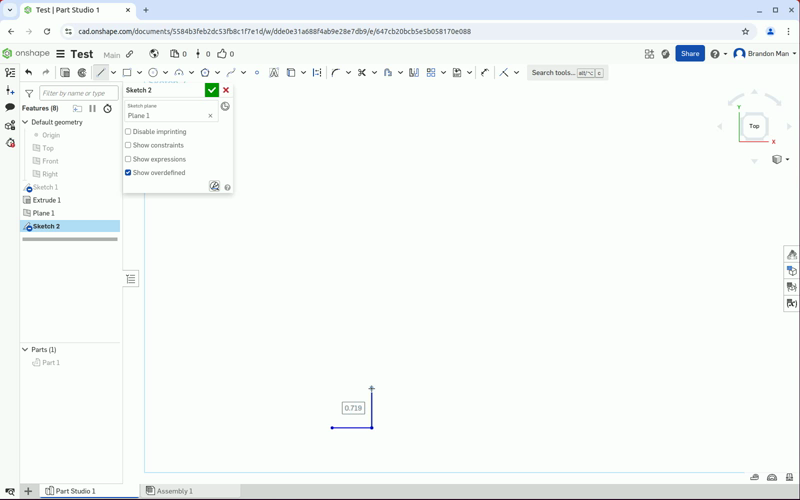
scroll(-6)
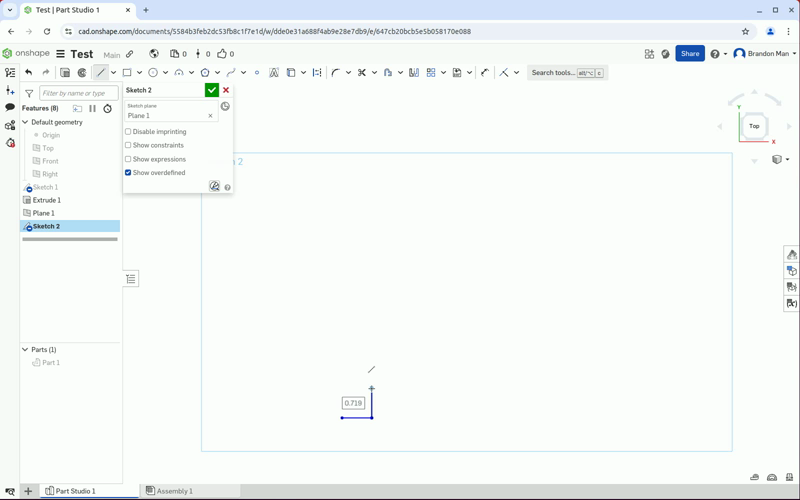
scroll(-6)
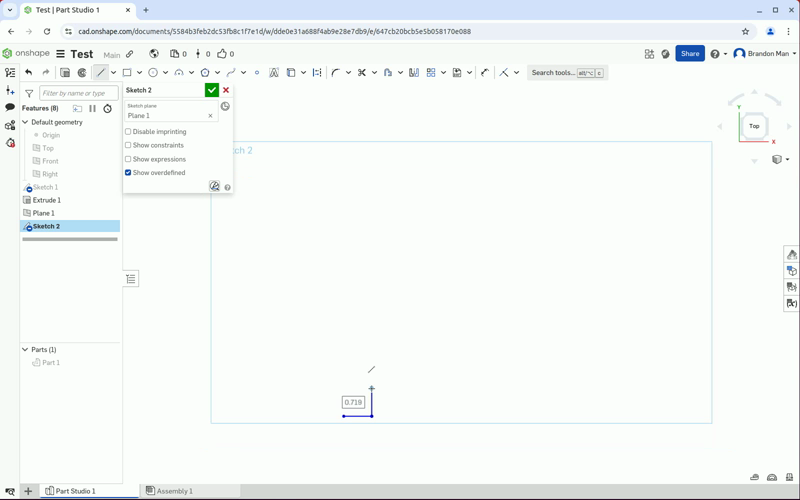
scroll(-6)
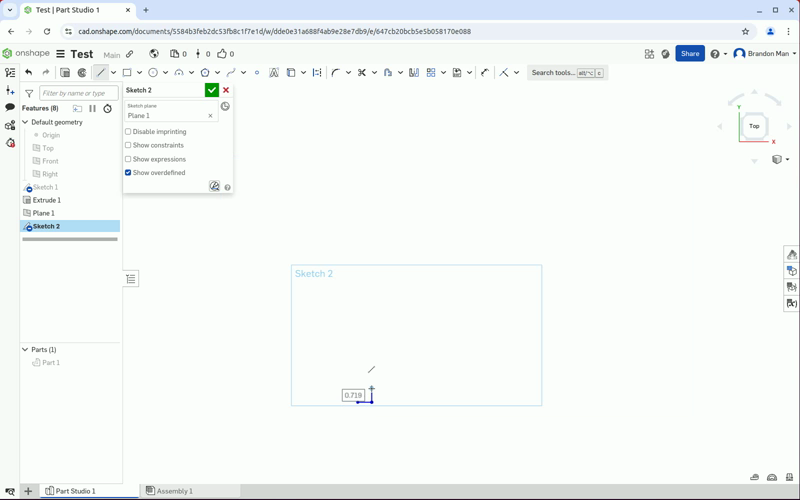
scroll(-6)
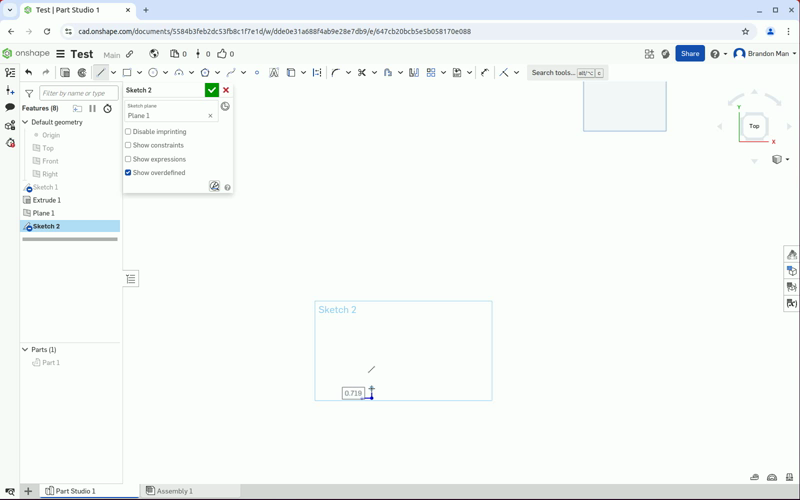
scroll(-6)
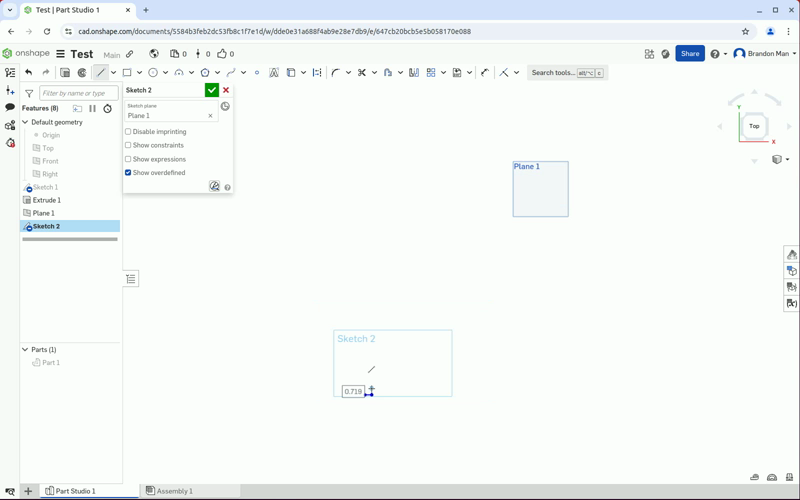
scroll(-6)
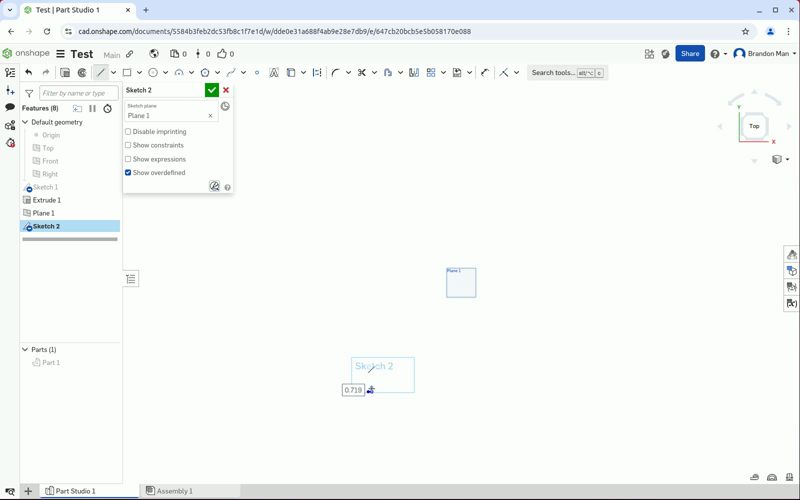
key_up(shift)
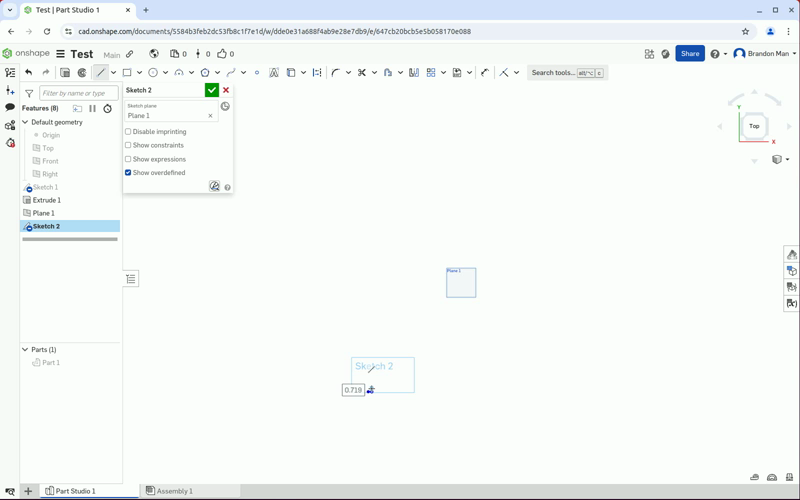
key_down(shift)
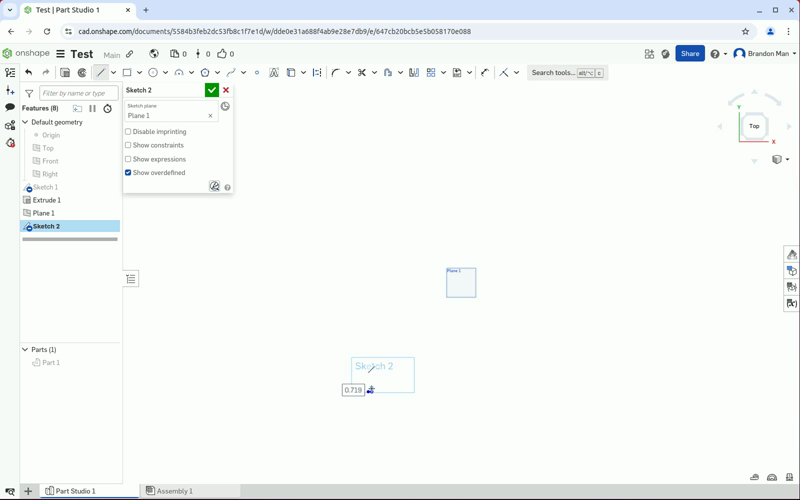
mouse_move(371, 226)
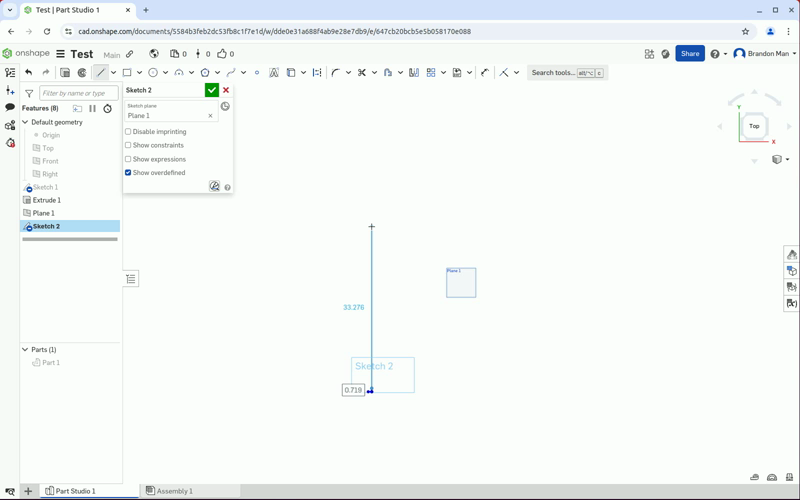
click(371, 226)
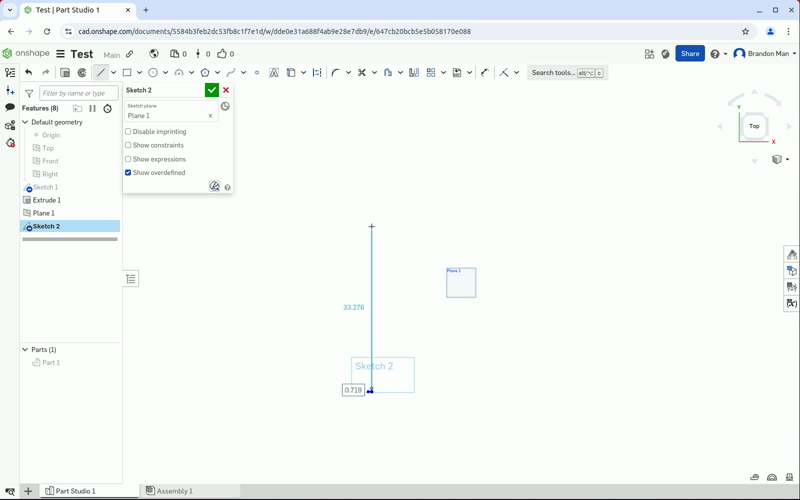
key_up(shift)
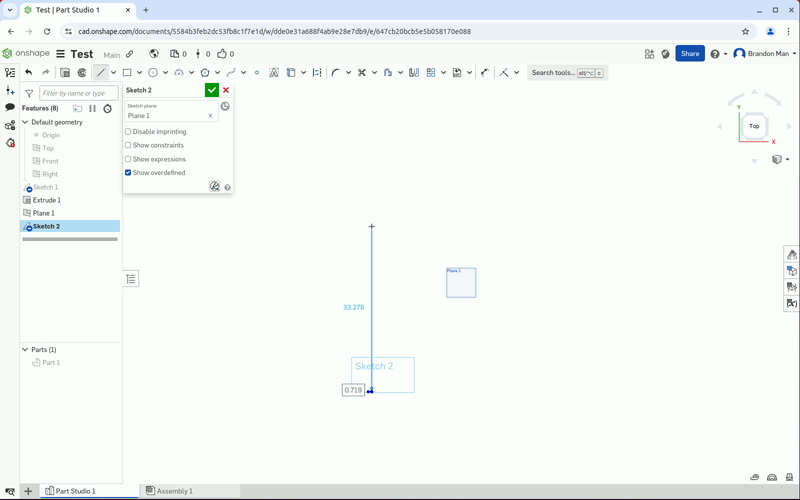
key_down(shift)
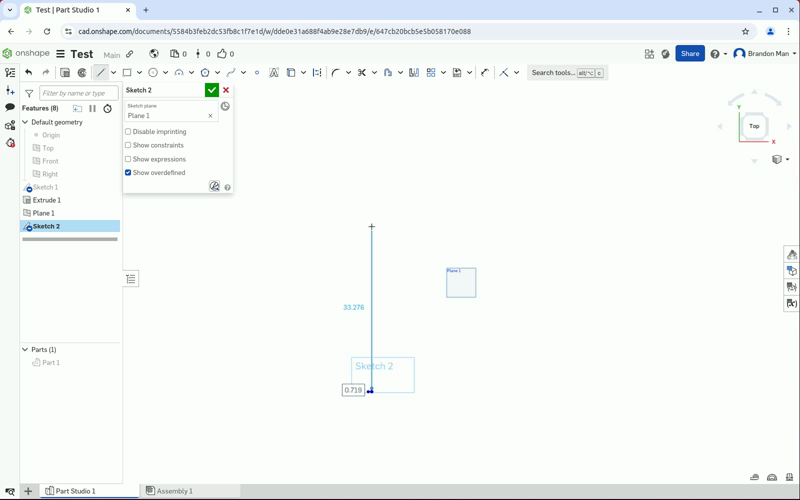
mouse_move(401, 226)
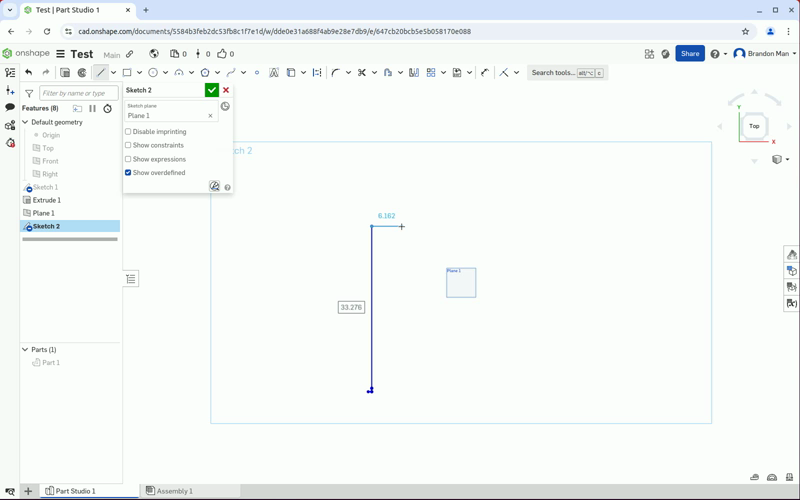
mouse_move(371, 216)
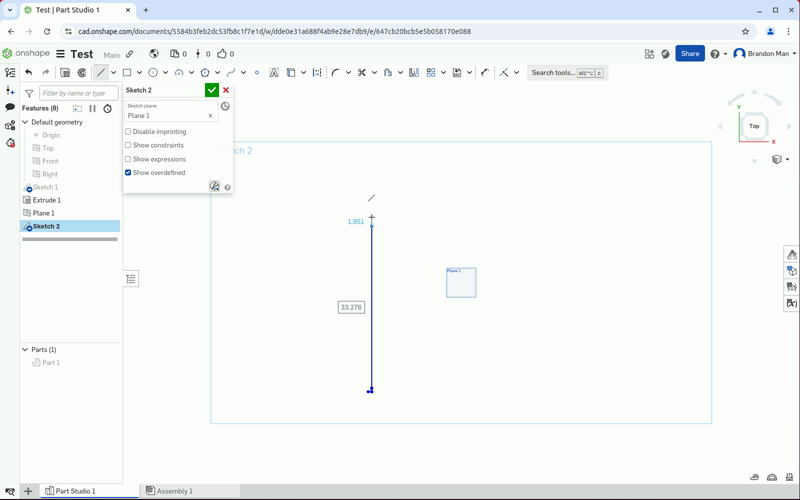
click(371, 216)
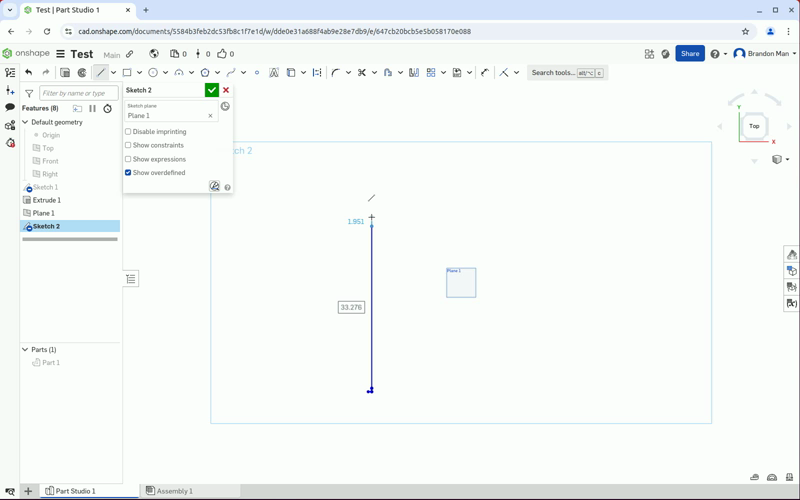
key_up(shift)
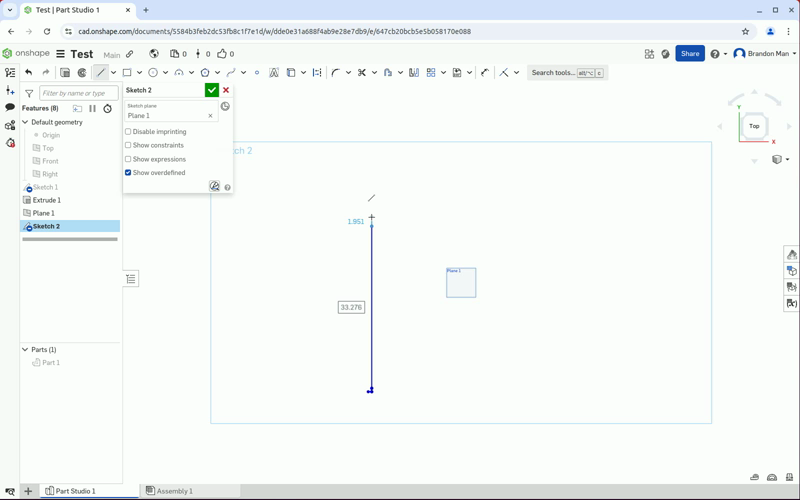
key_down(shift)
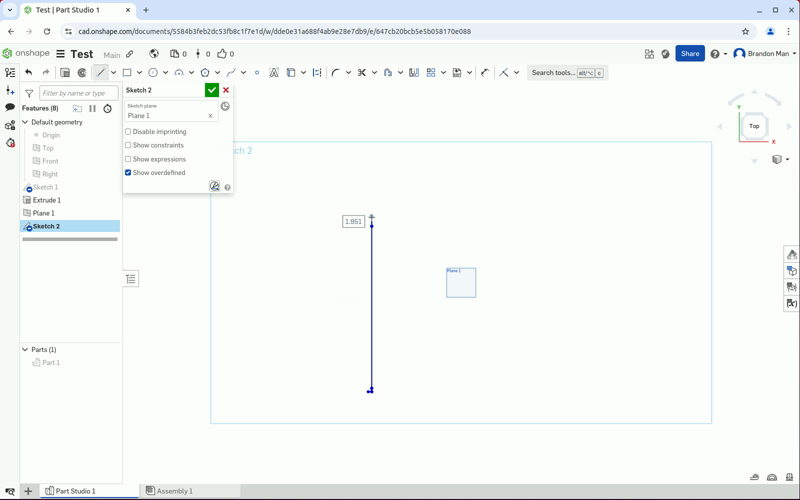
mouse_move(401, 216)
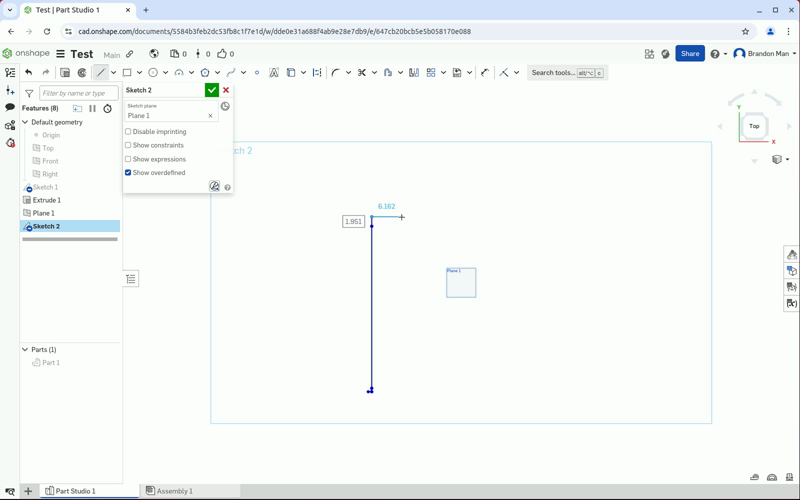
mouse_move(368, 216)
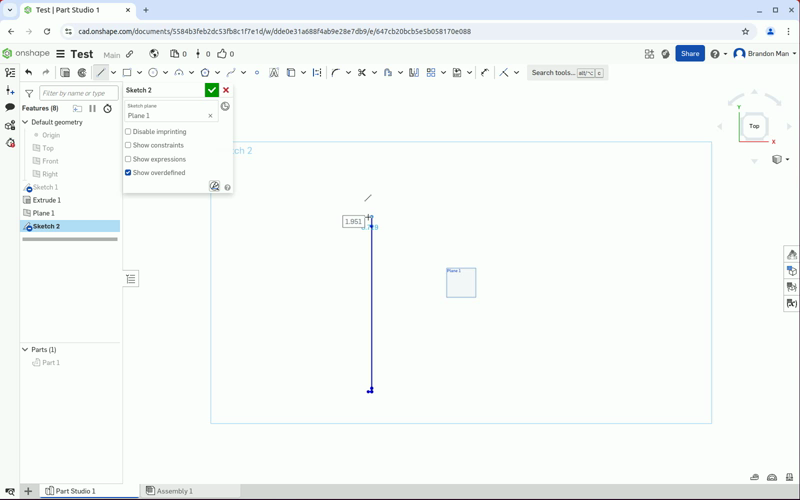
scroll(6)
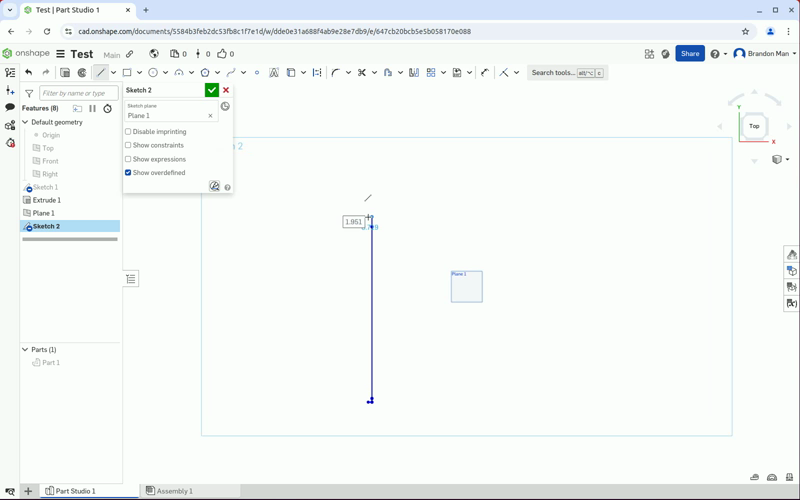
scroll(6)
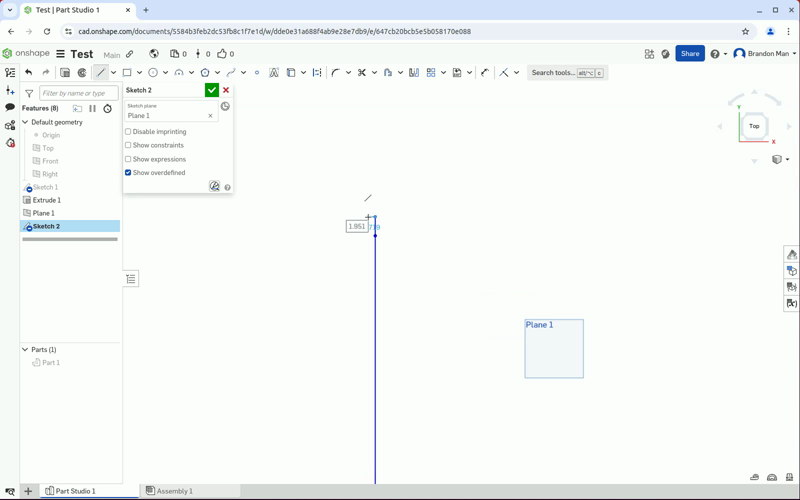
scroll(6)
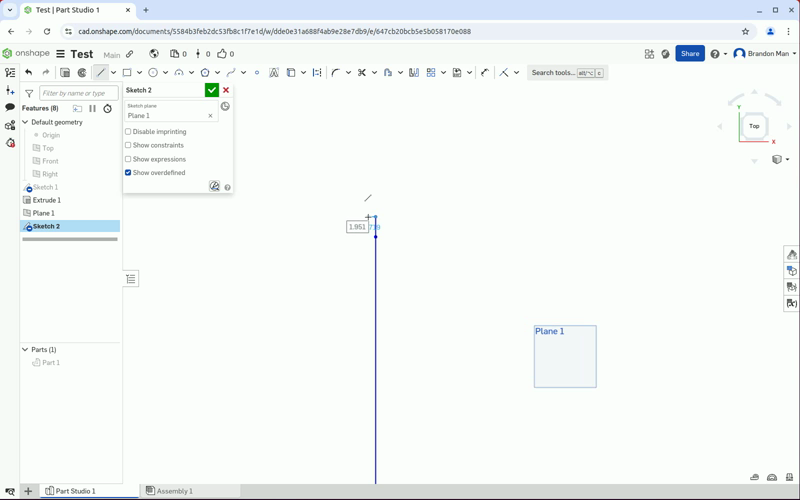
scroll(6)
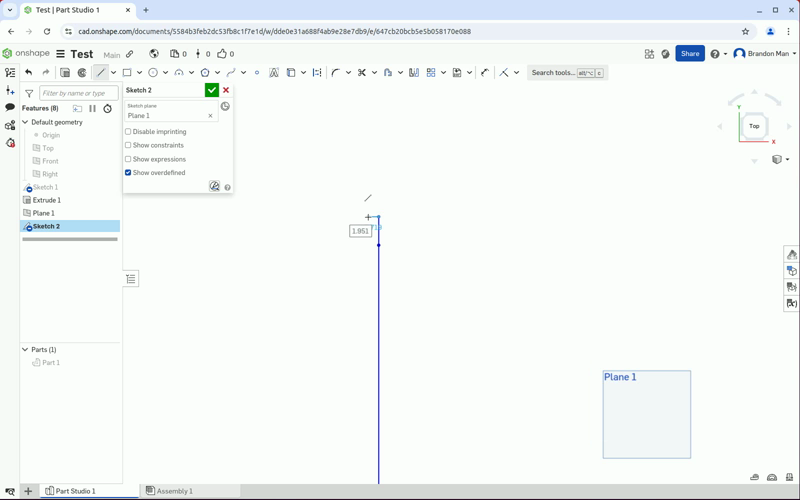
scroll(6)
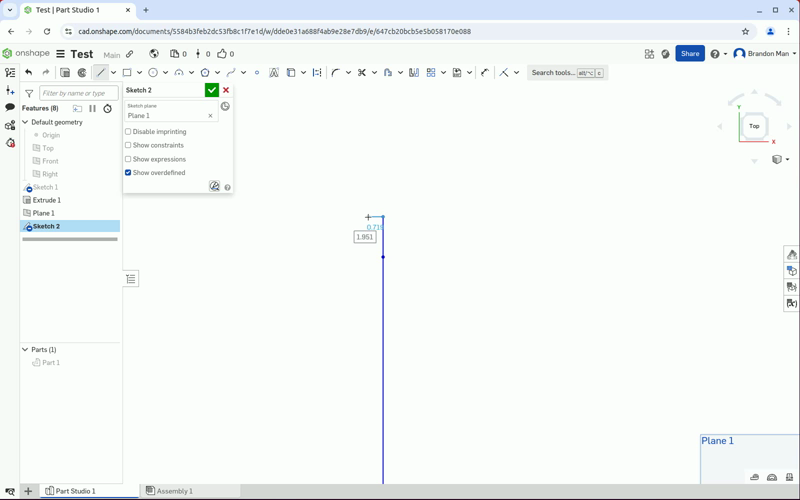
scroll(6)
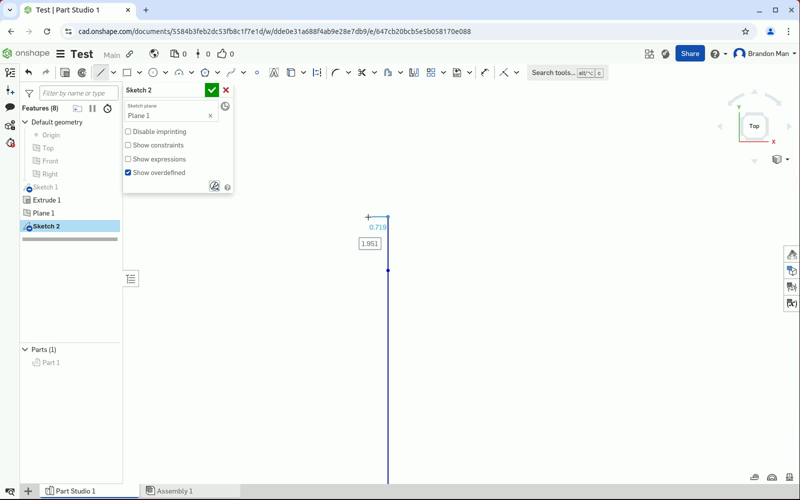
scroll(6)
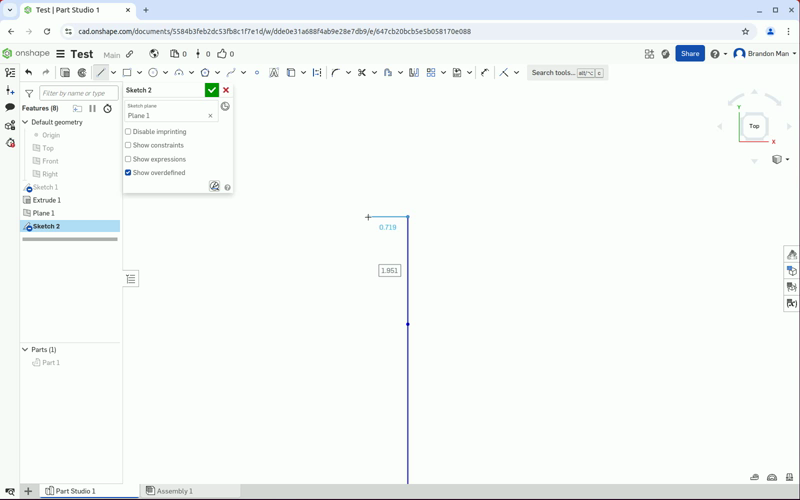
click(368, 216)
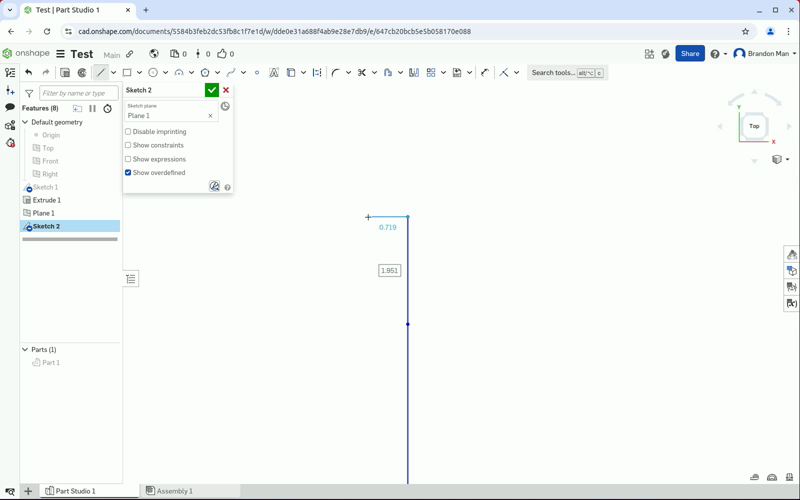
scroll(-6)
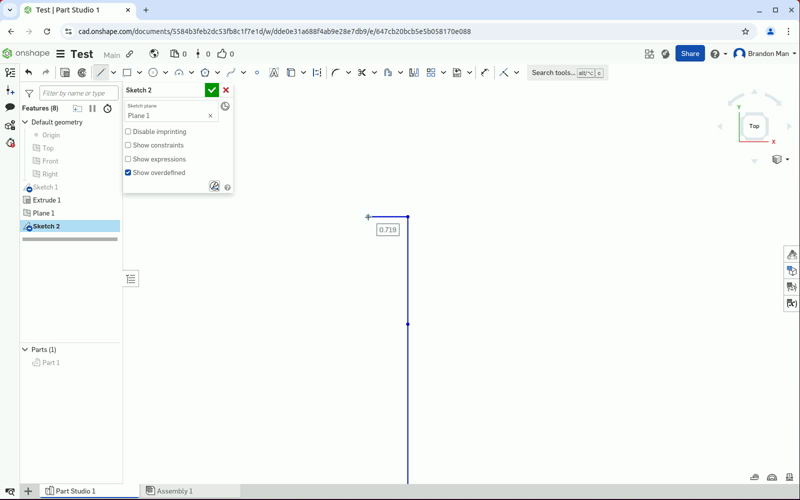
scroll(-6)
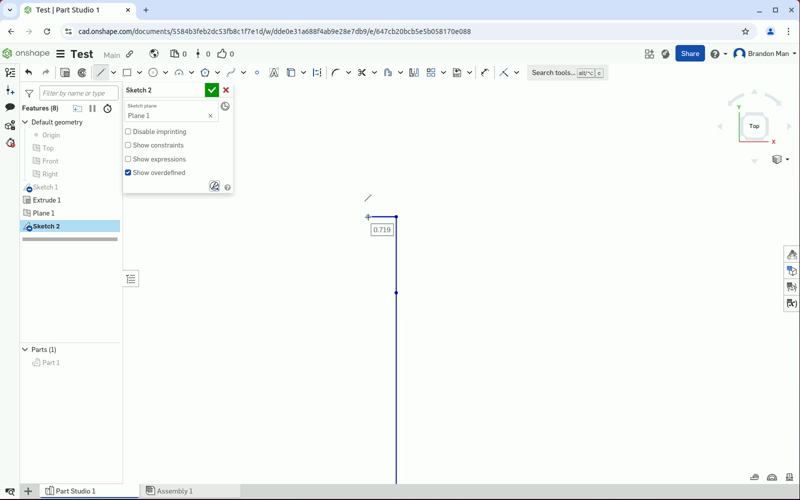
scroll(-6)
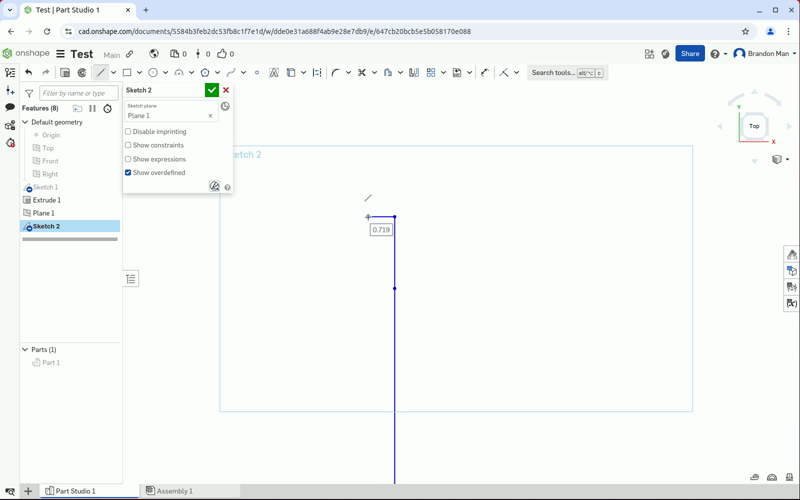
scroll(-6)
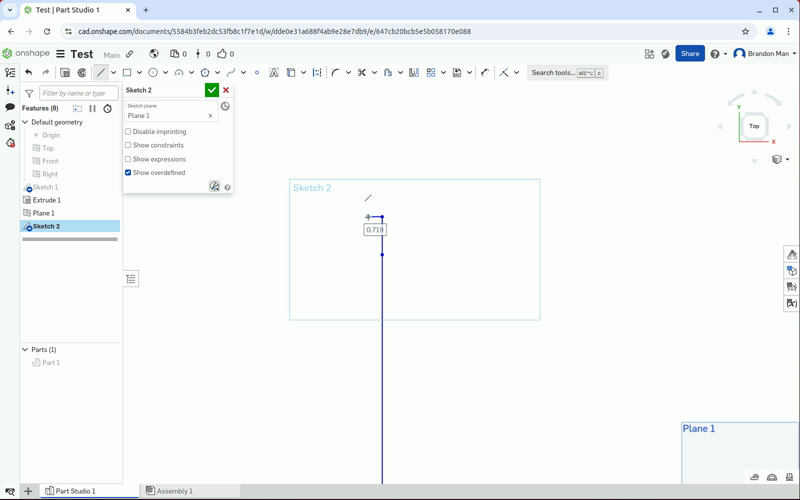
scroll(-6)
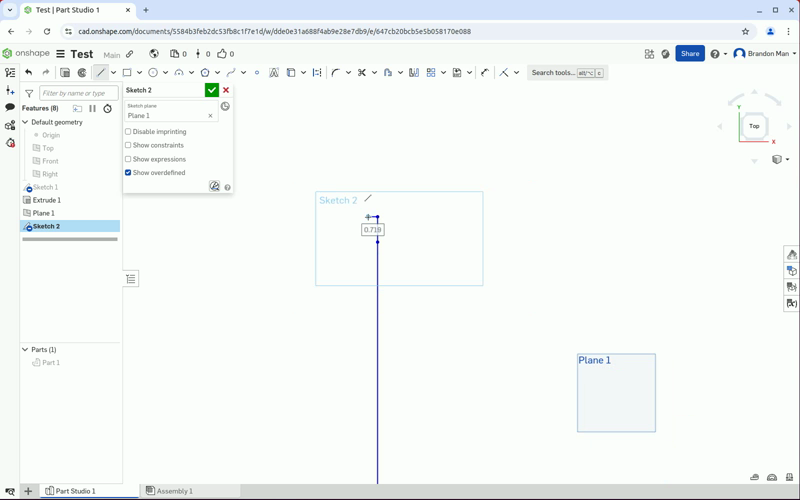
scroll(-6)
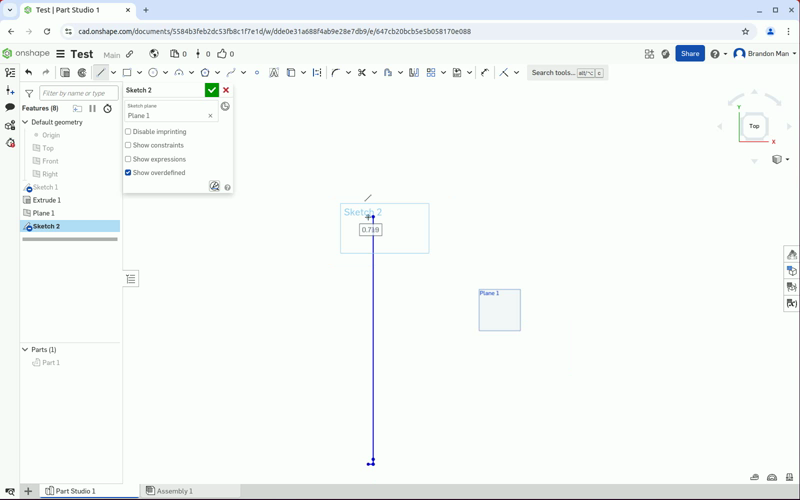
scroll(-6)
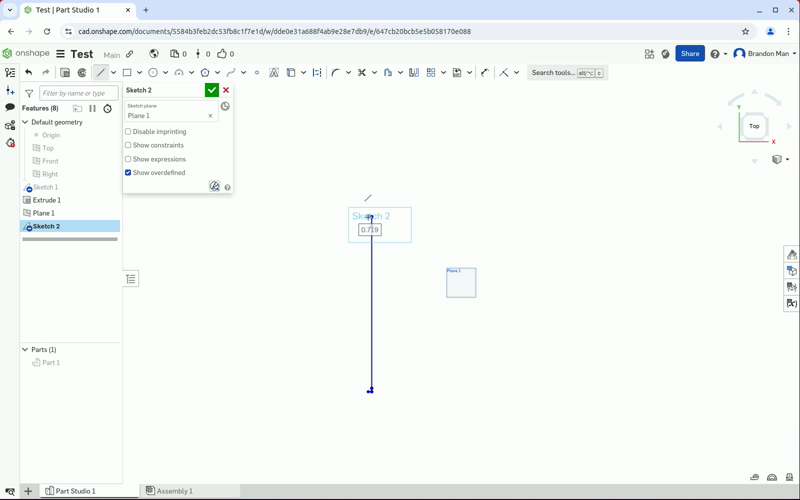
key_up(shift)
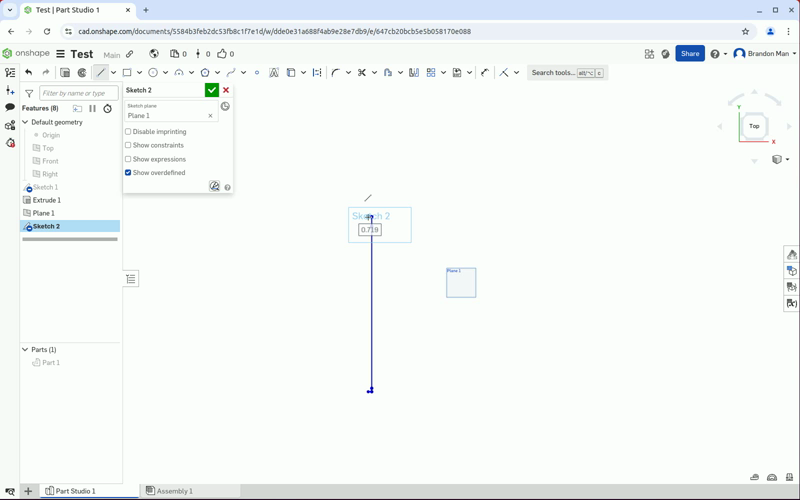
key_down(shift)
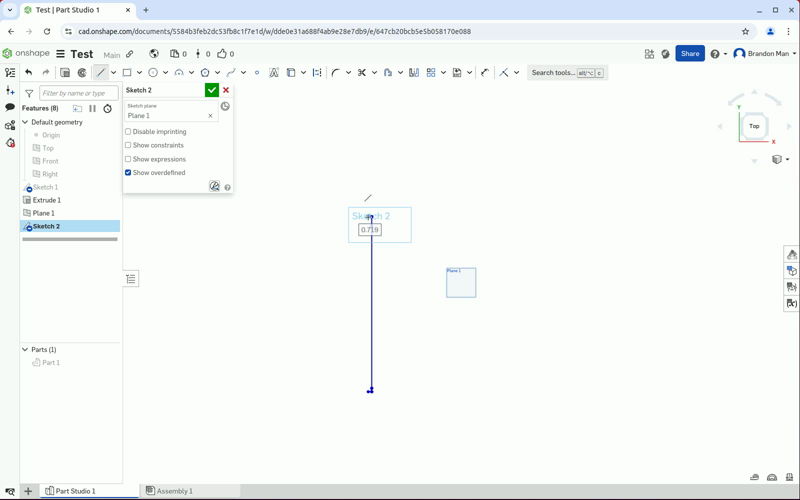
mouse_move(368, 391)
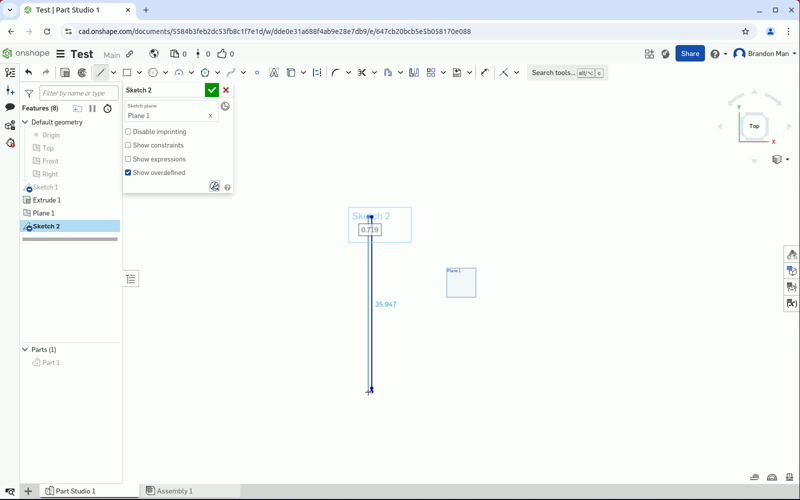
scroll(6)
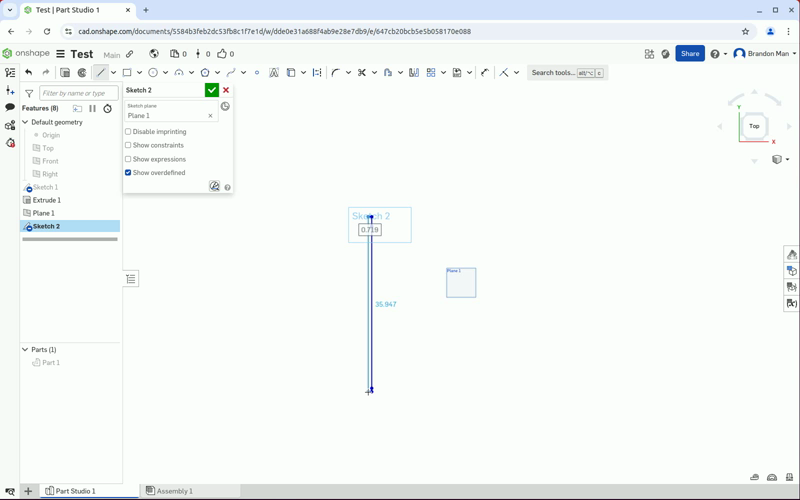
scroll(6)
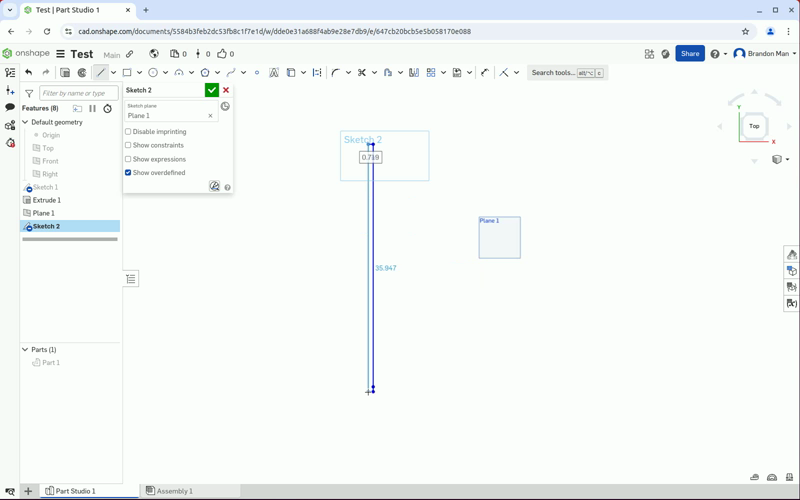
scroll(6)
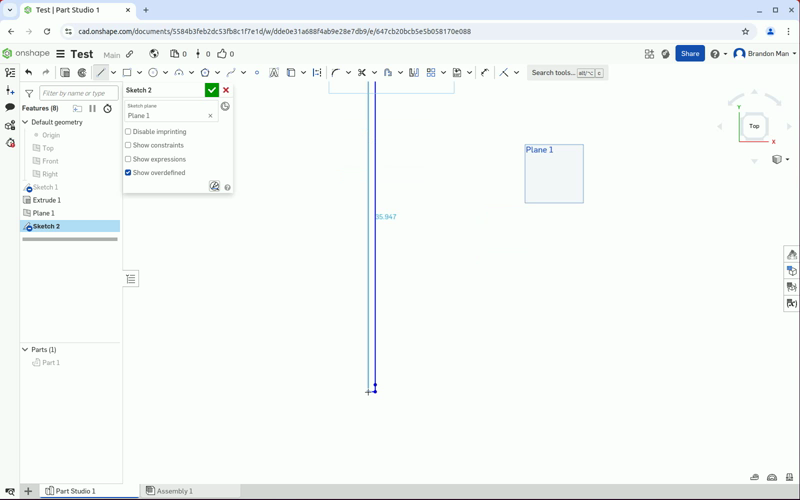
scroll(6)
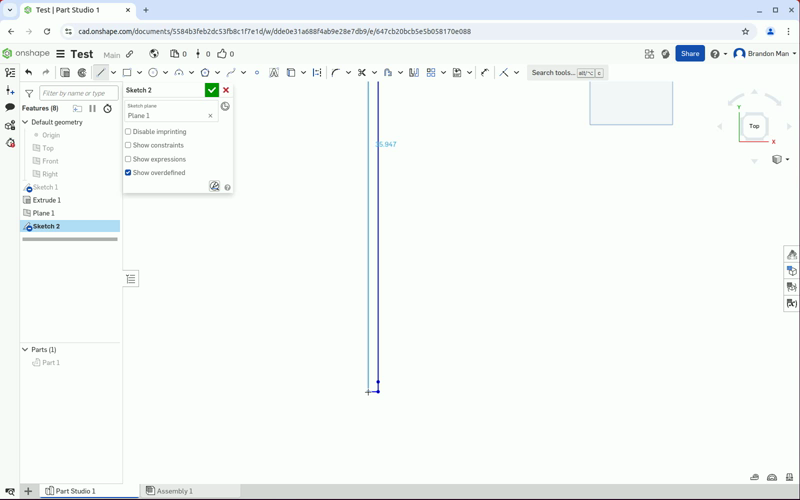
scroll(6)
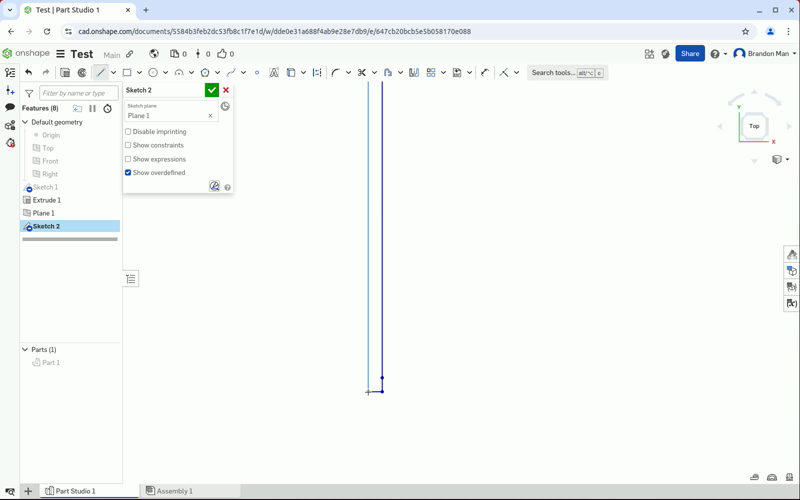
scroll(6)
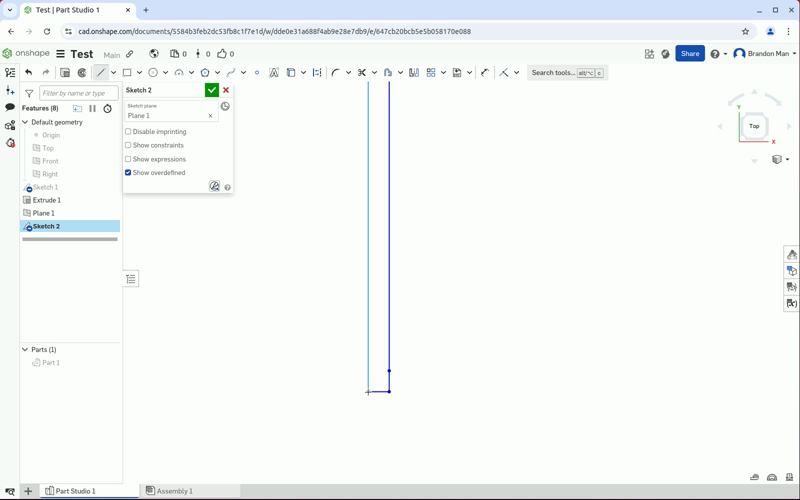
scroll(6)
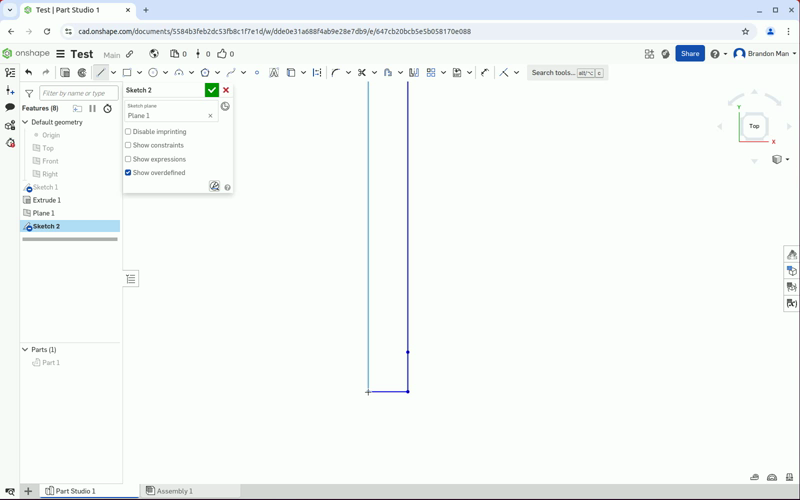
key_up(shift)
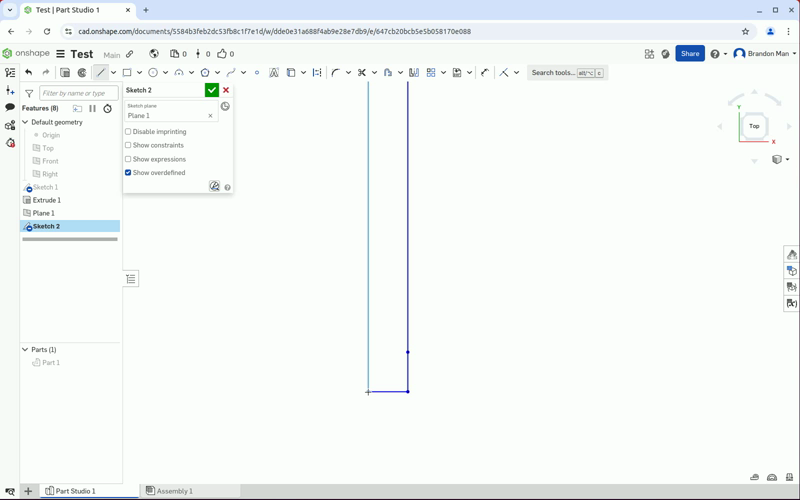
click(368, 391)
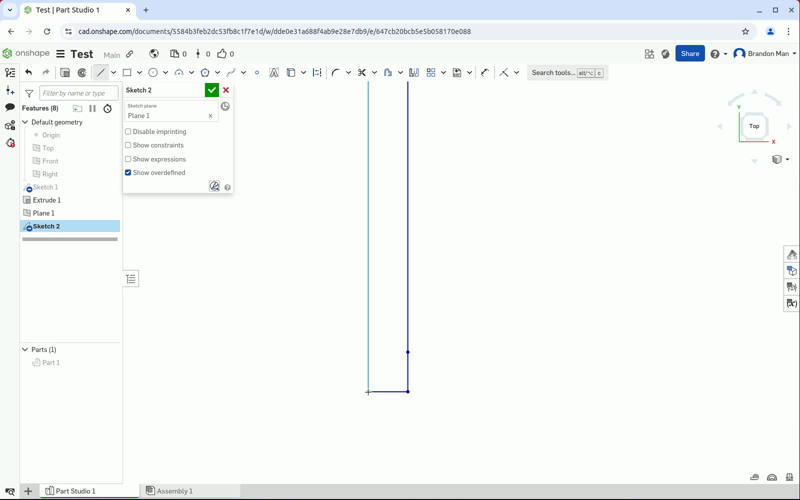
scroll(-6)
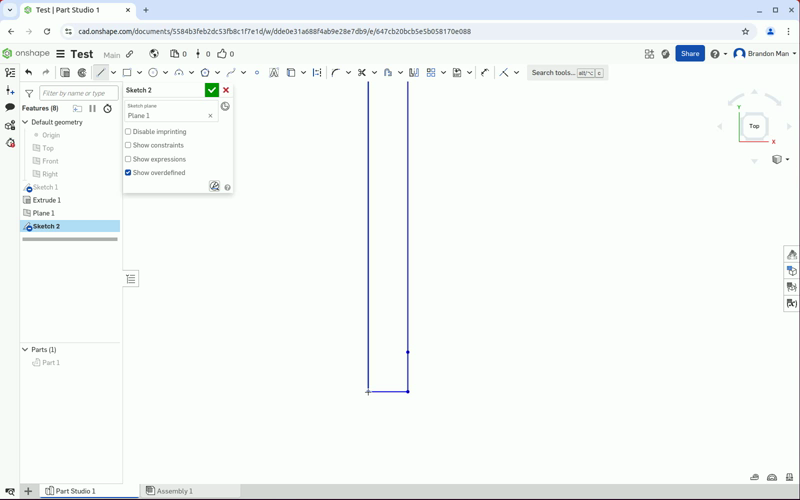
scroll(-6)
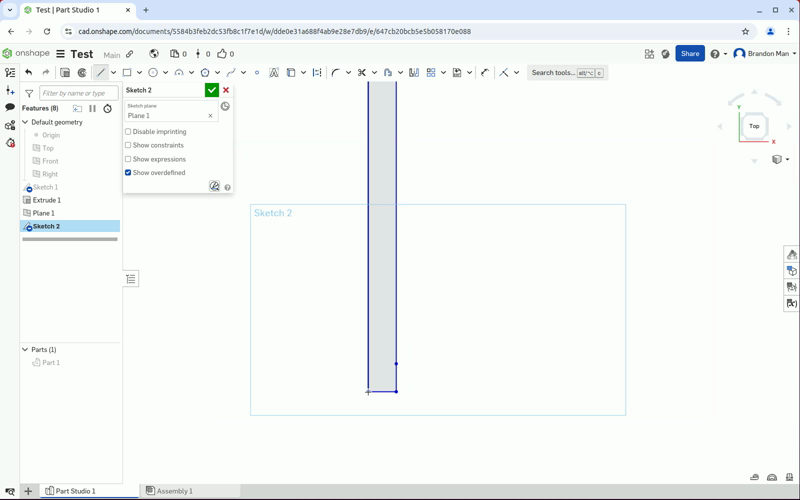
scroll(-6)
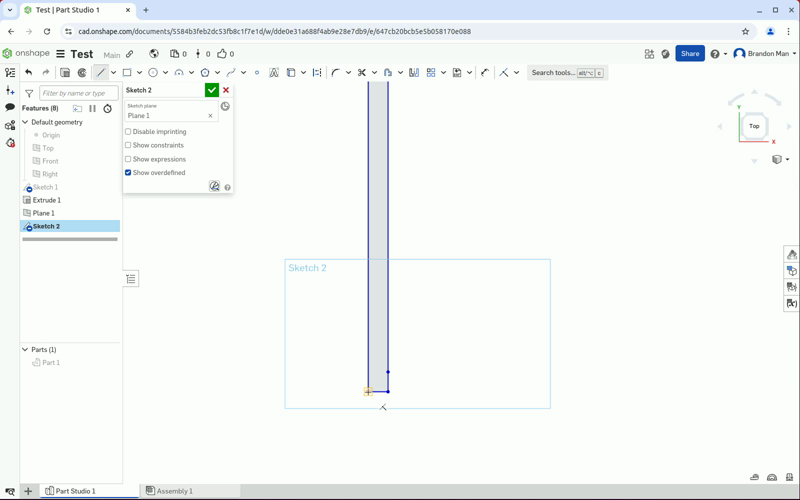
scroll(-6)
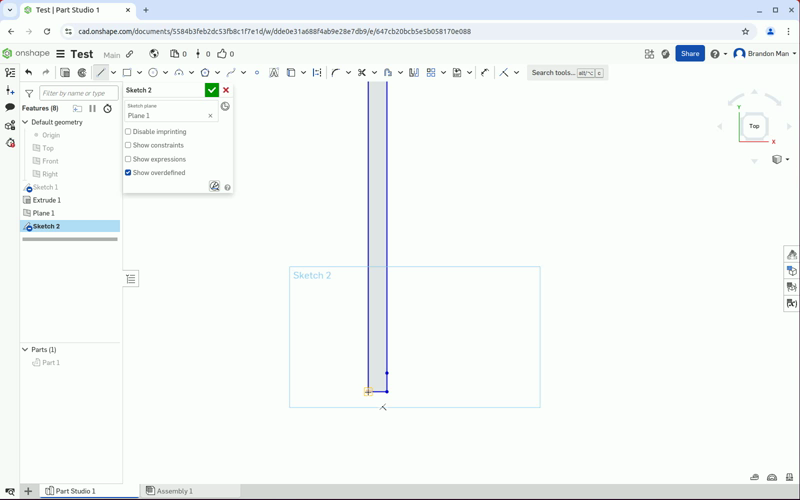
scroll(-6)
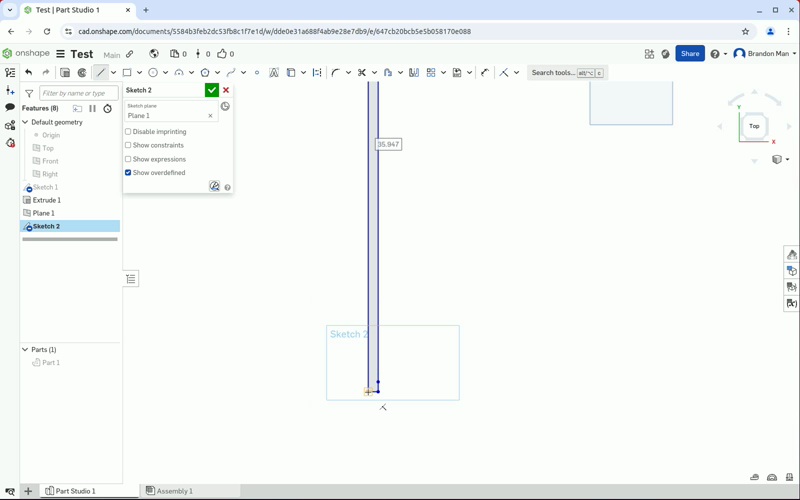
scroll(-6)
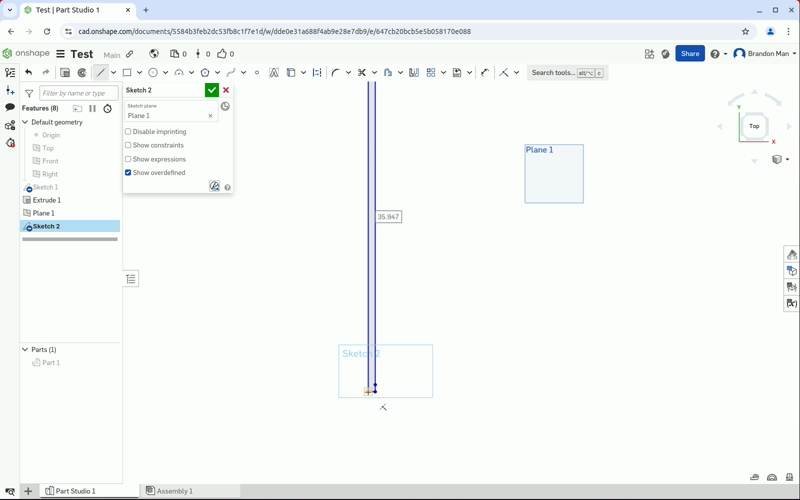
scroll(-6)
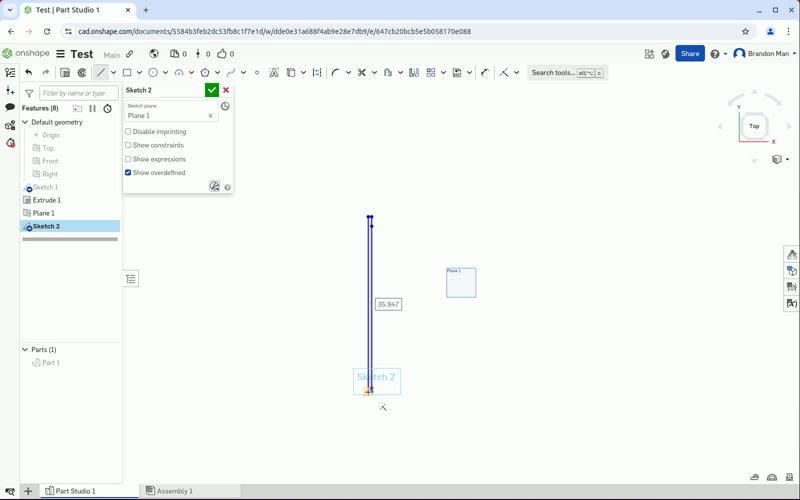
key(esc)
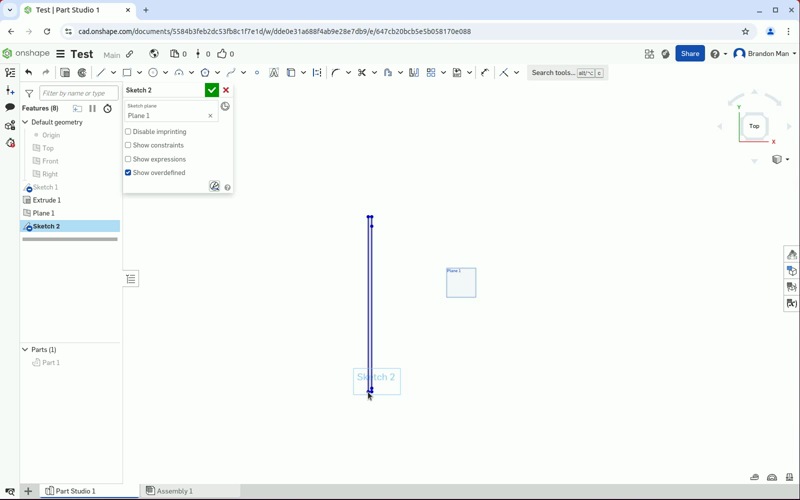
mouse_move(371, 323)
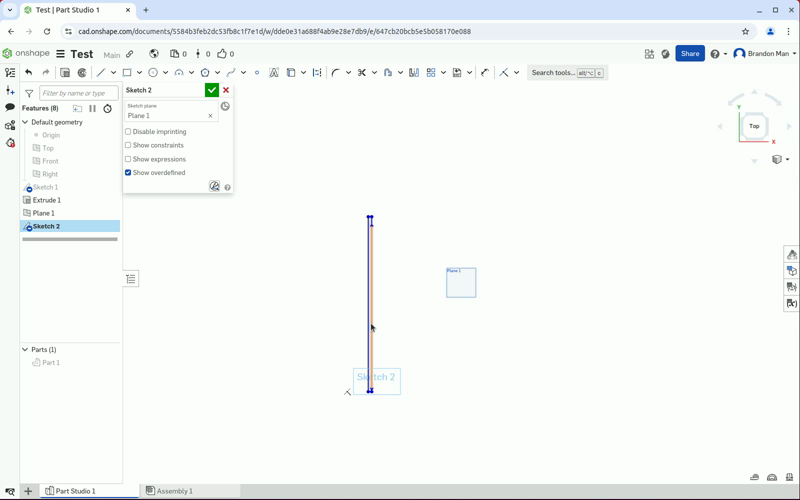
scroll(6)
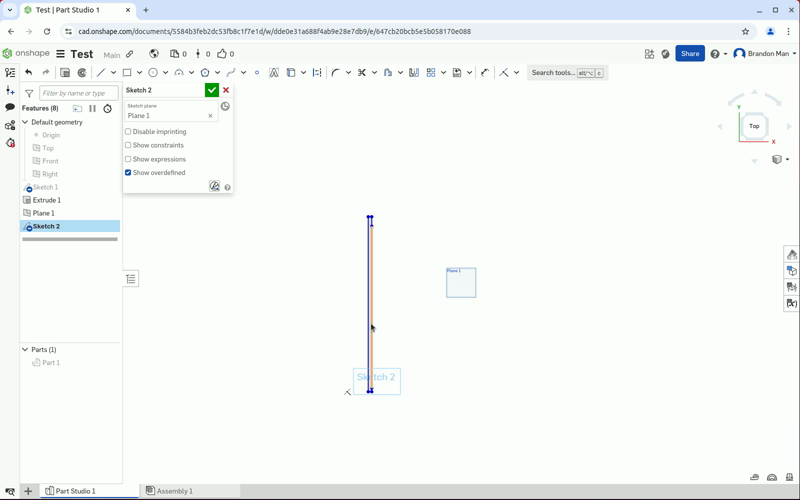
scroll(6)
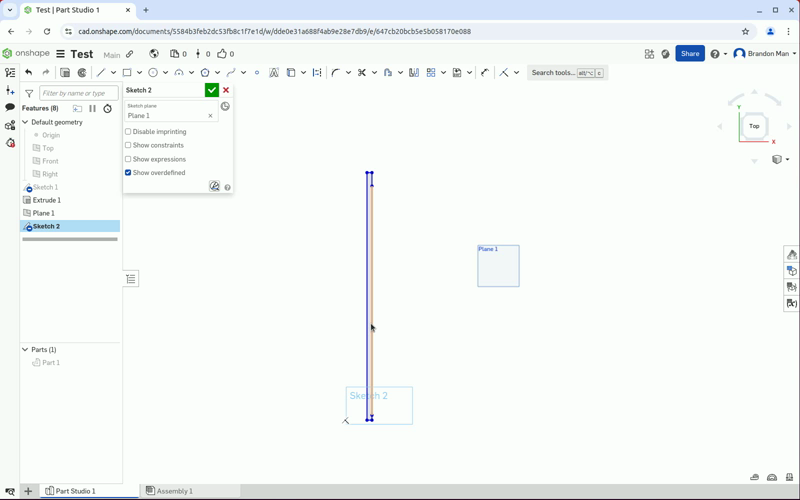
scroll(6)
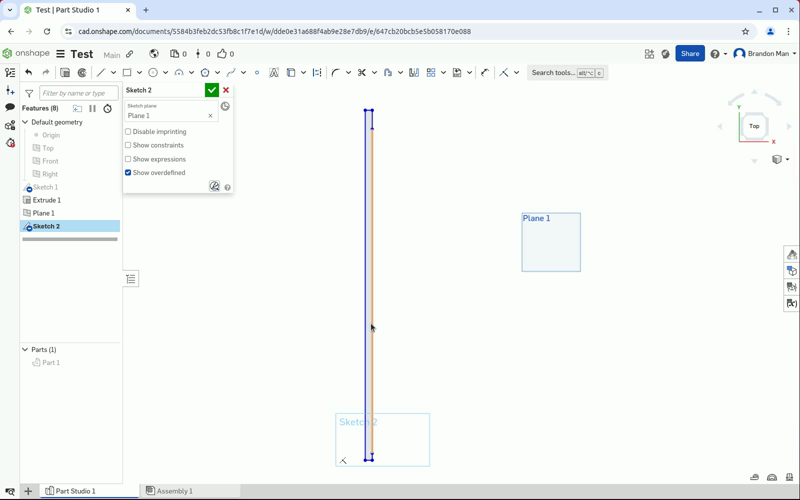
scroll(6)
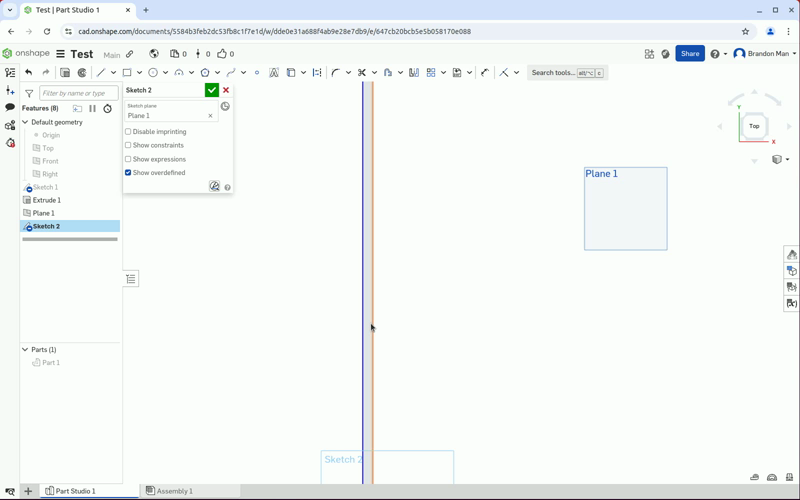
scroll(6)
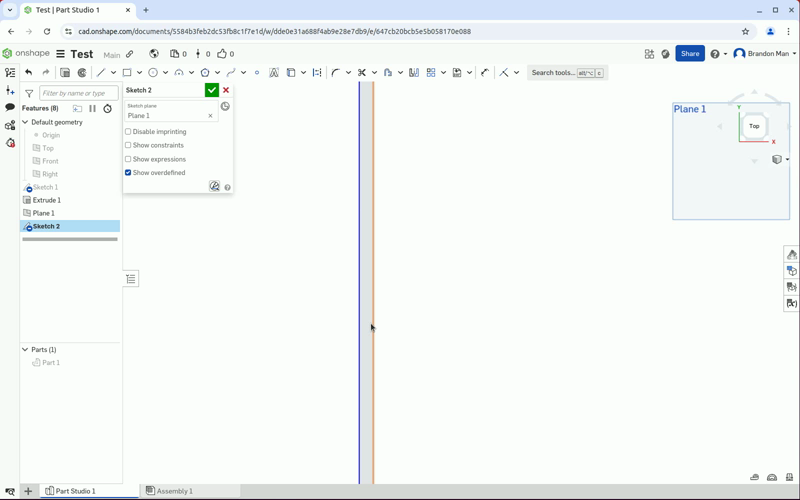
scroll(6)
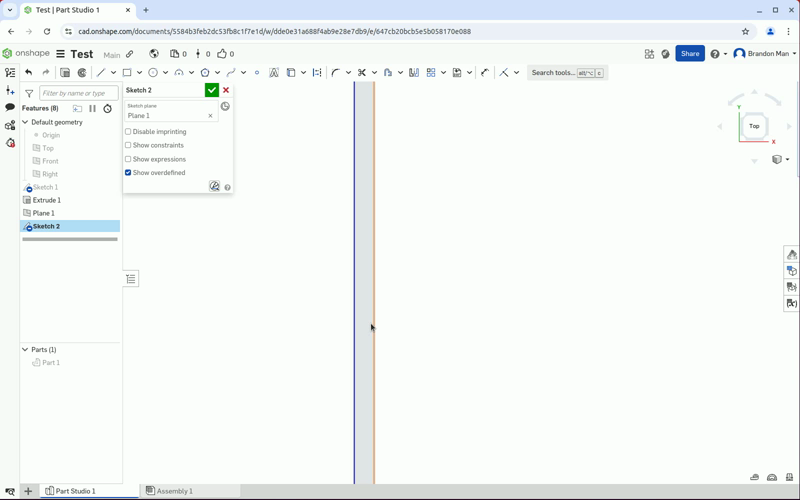
scroll(6)
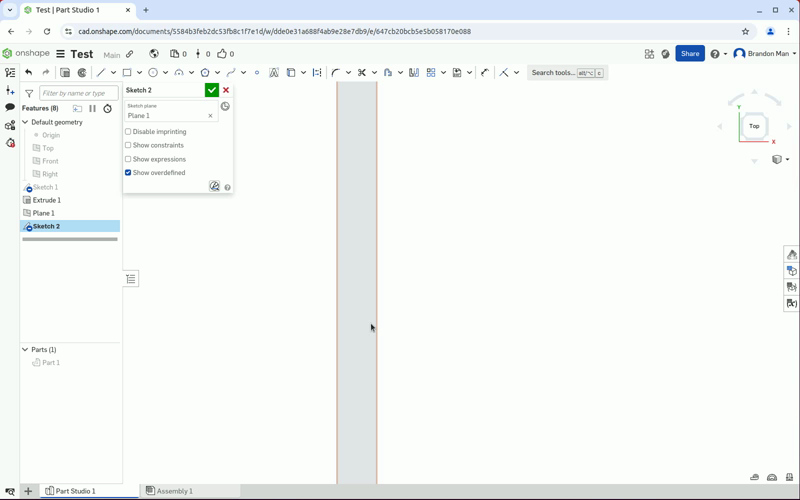
click(371, 323)
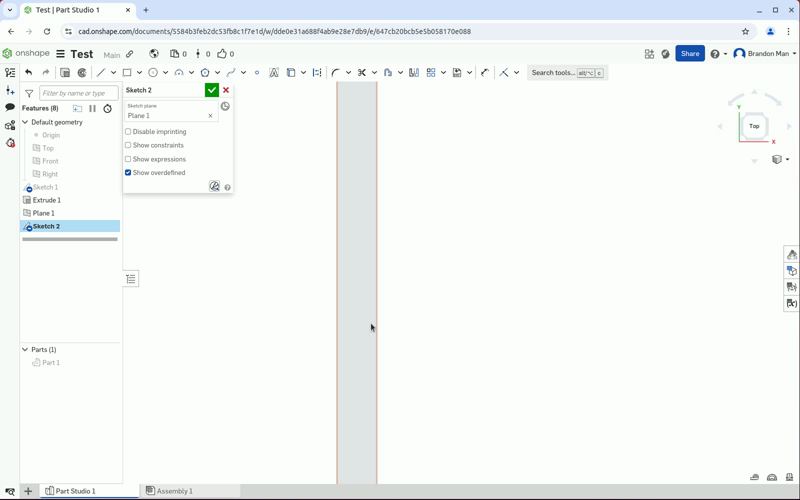
scroll(-6)
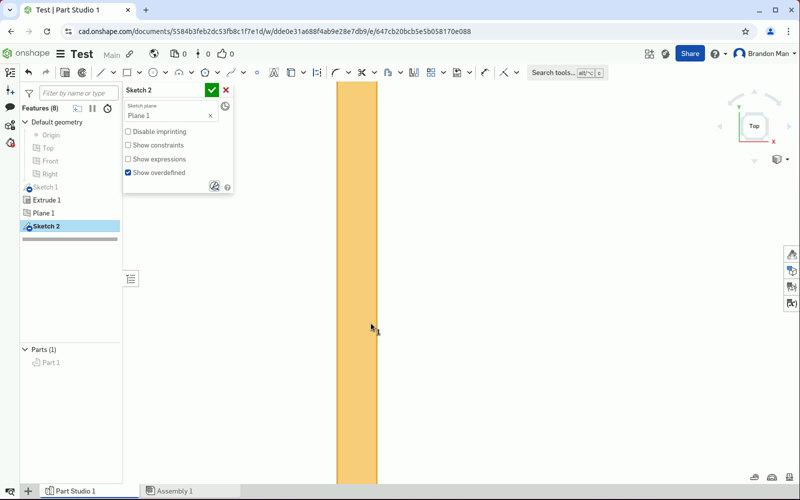
scroll(-6)
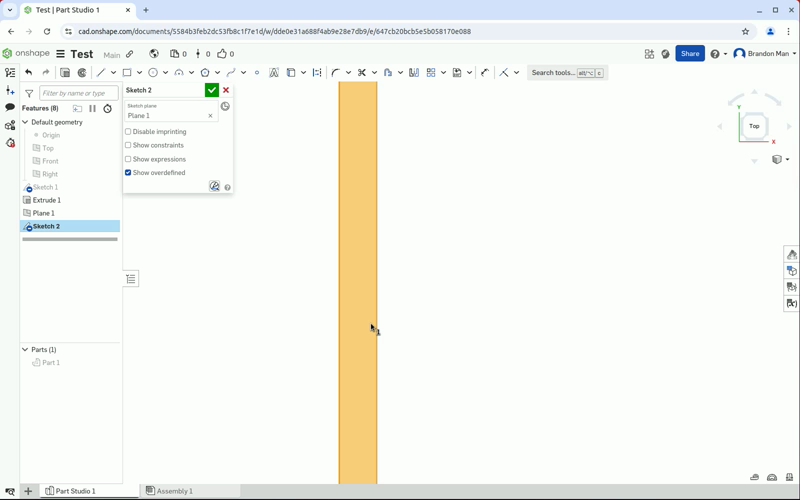
scroll(-6)
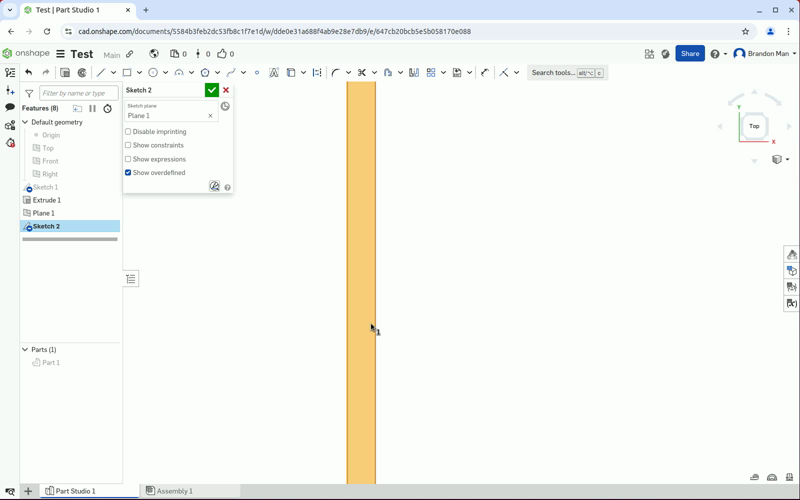
scroll(-6)
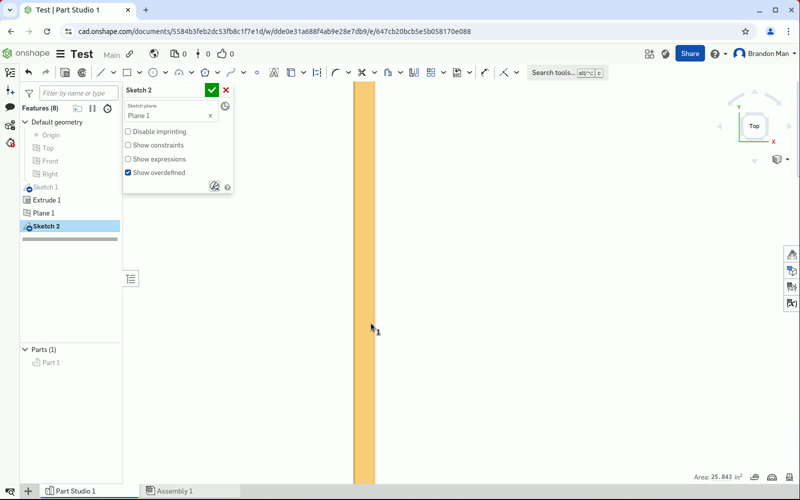
scroll(-6)
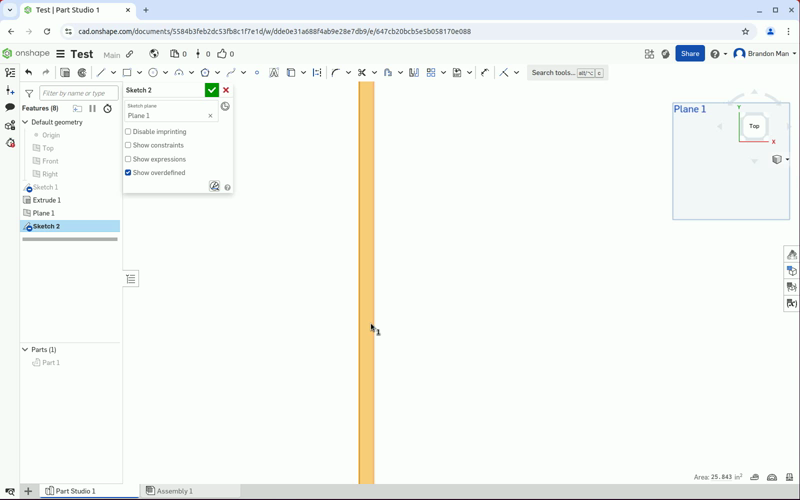
scroll(-6)
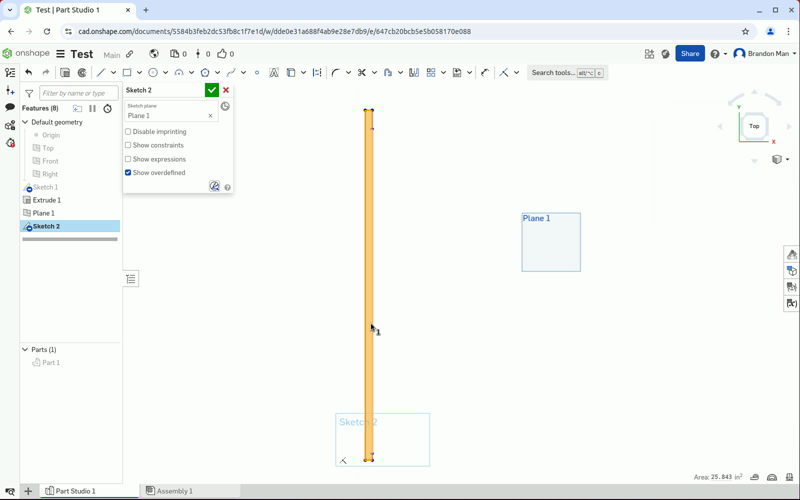
scroll(-6)
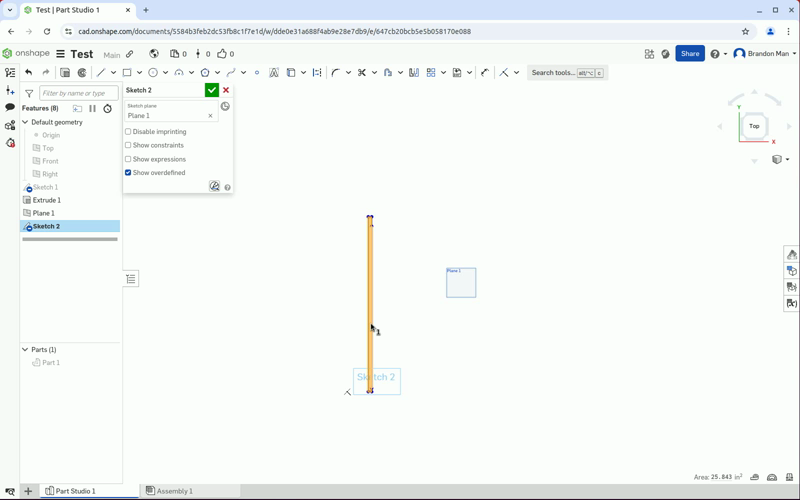
mouse_move(73, 352)
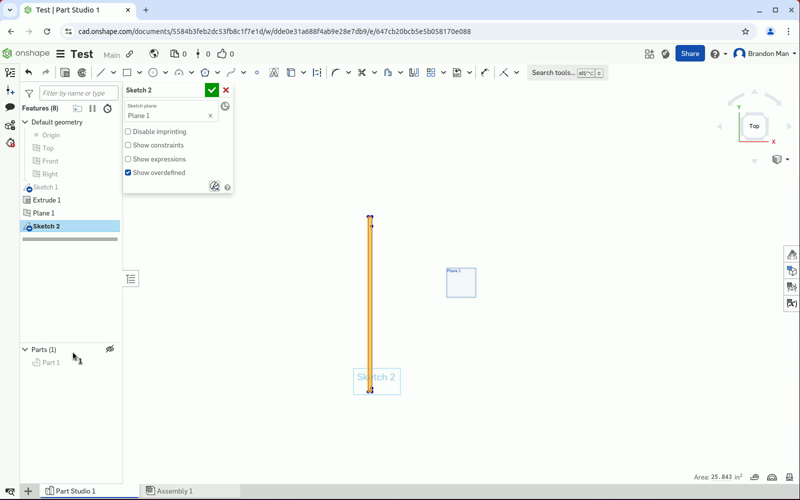
key(shift+y)
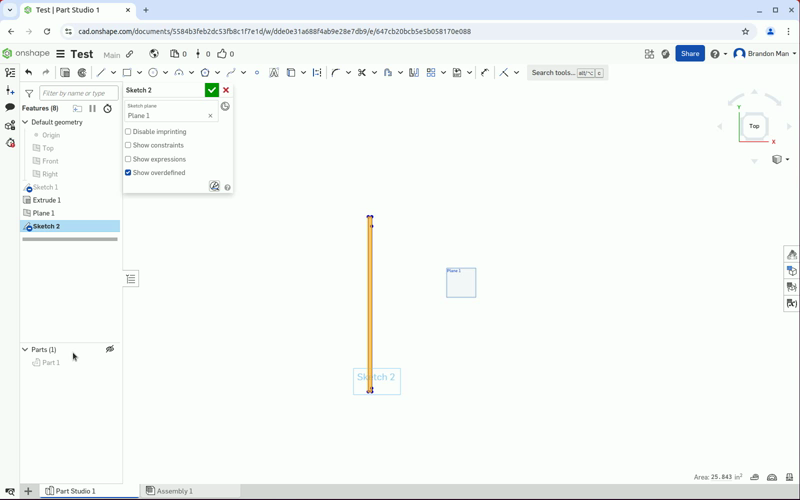
key(shift+e)
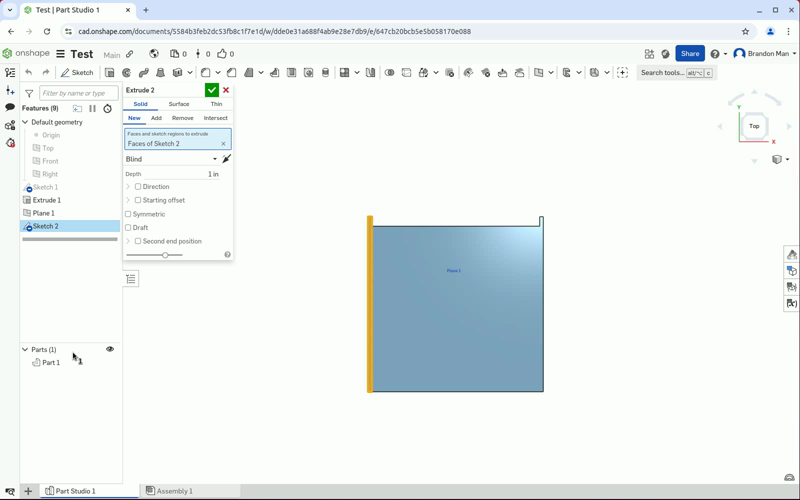
mouse_move(143, 106)
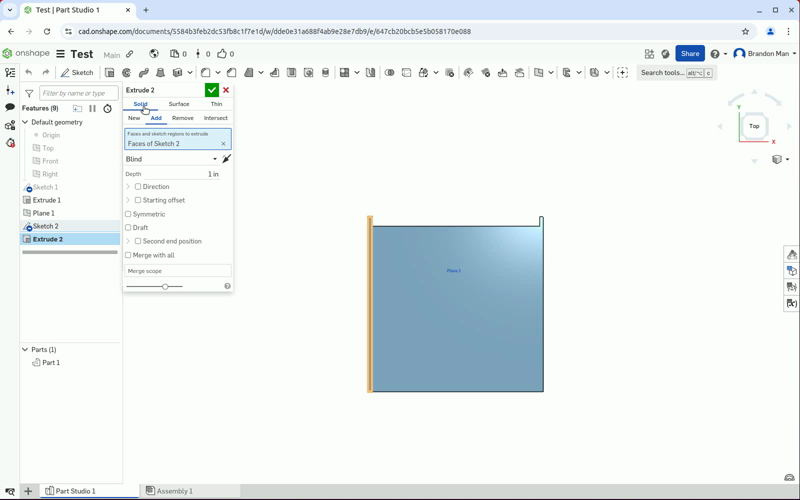
click(143, 106)
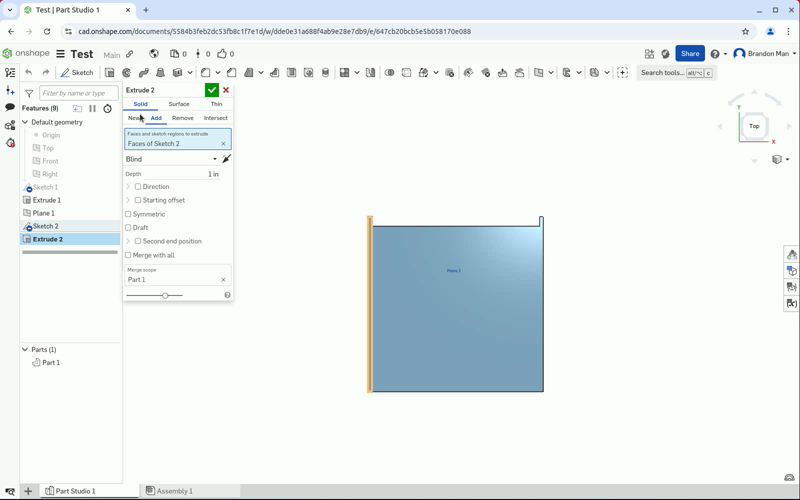
mouse_move(137, 120)
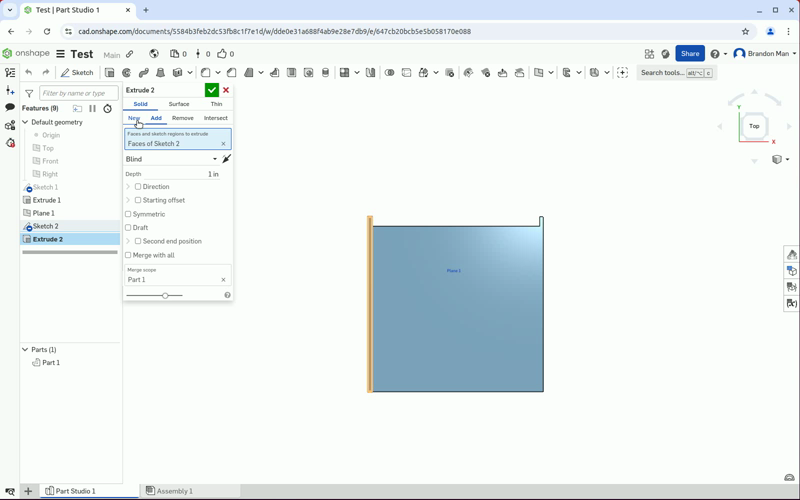
click(137, 120)
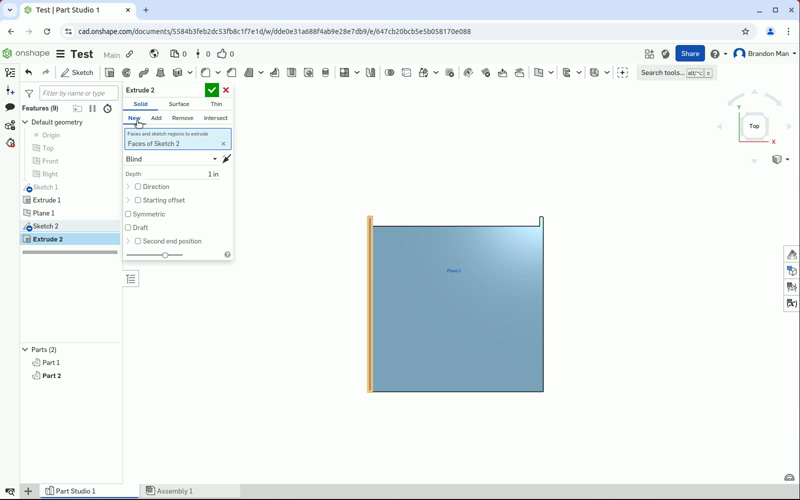
key(tab, 4)
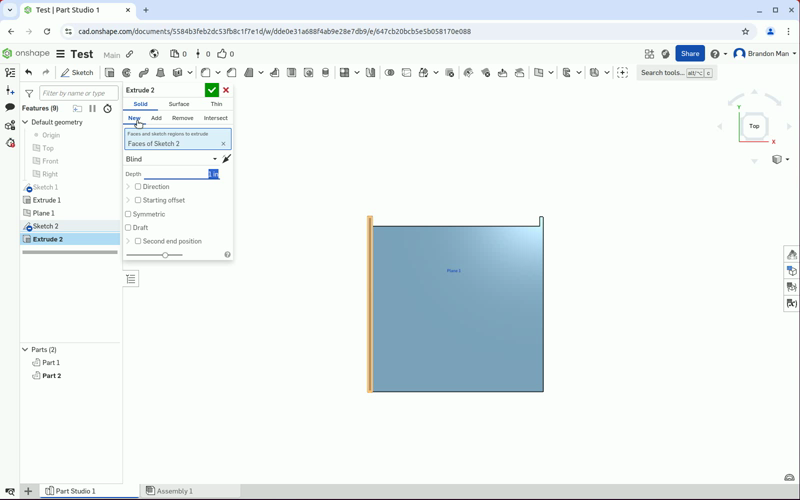
text(20.942)
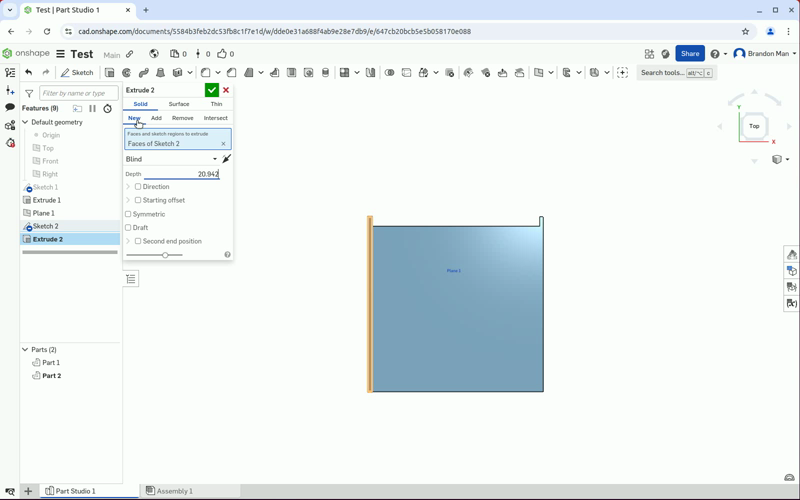
key(enter)
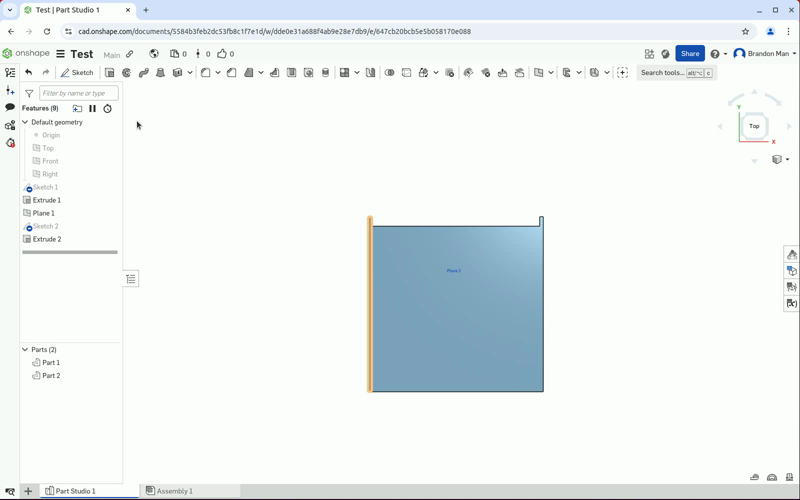
key(shift+h)
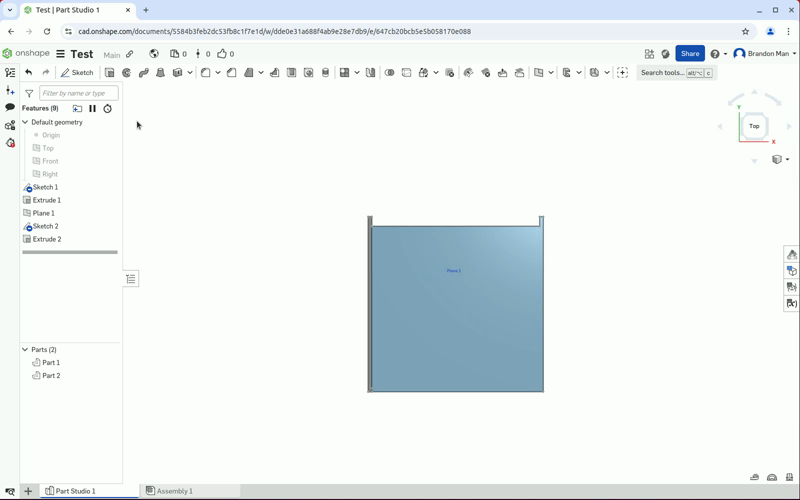
key(shift+h)
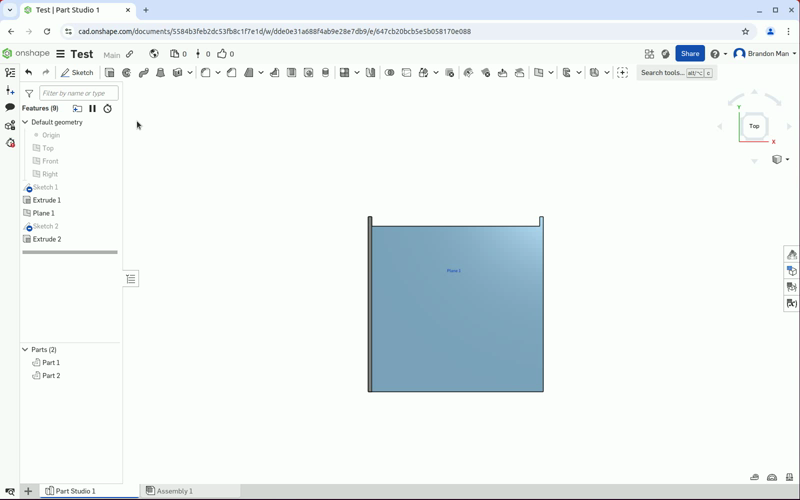
mouse_move(73, 189)
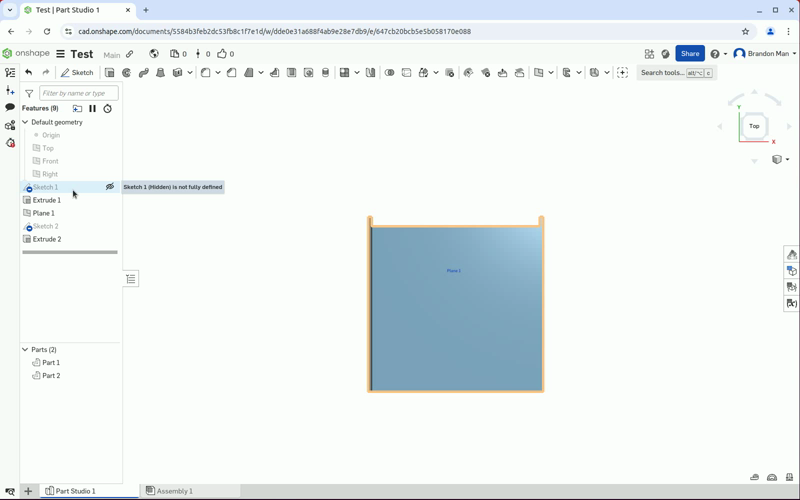
click(73, 189)
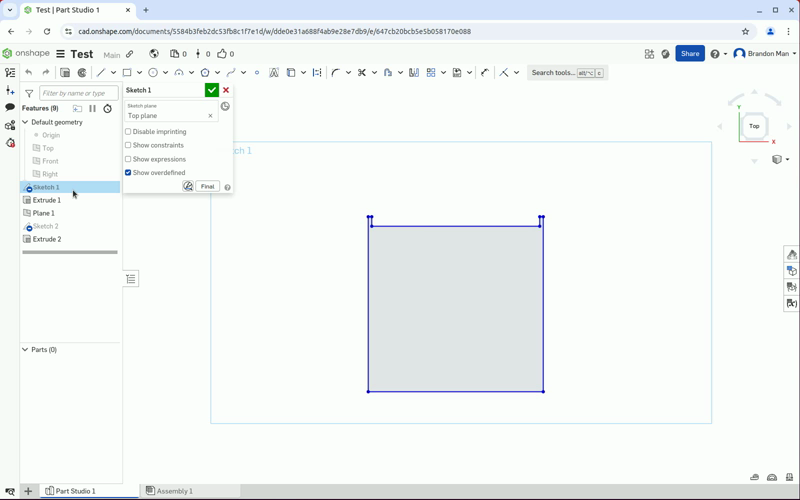
mouse_move(229, 92)
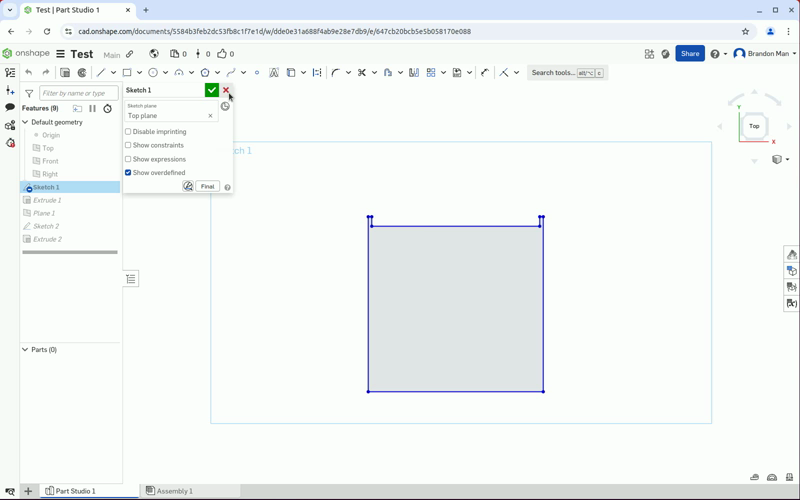
click(229, 92)
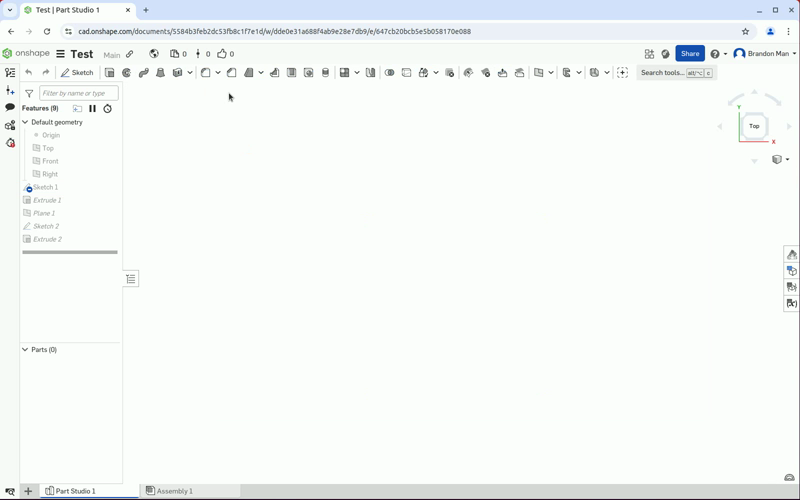
key(shift+s)
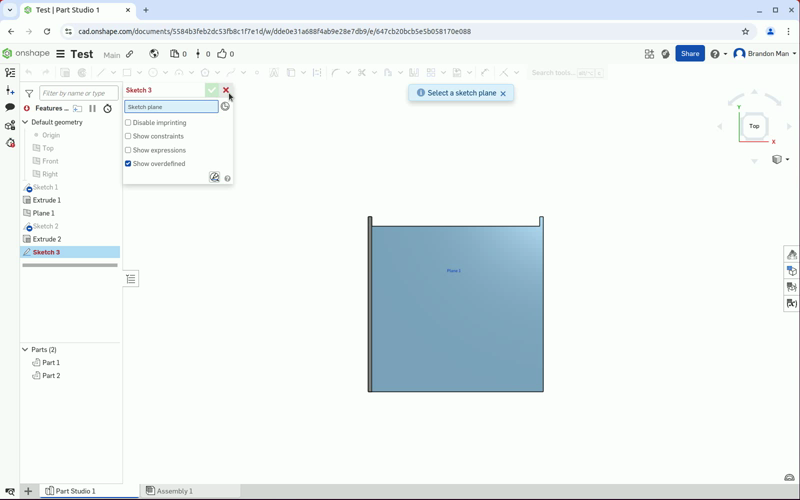
mouse_move(73, 215)
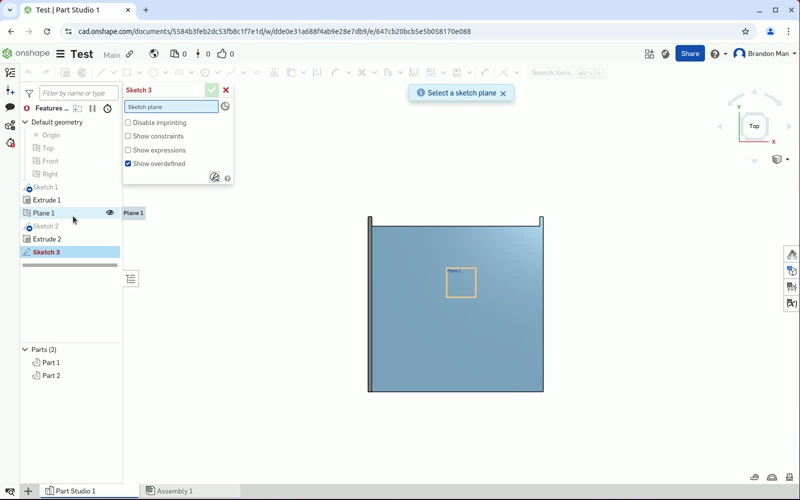
click(73, 215)
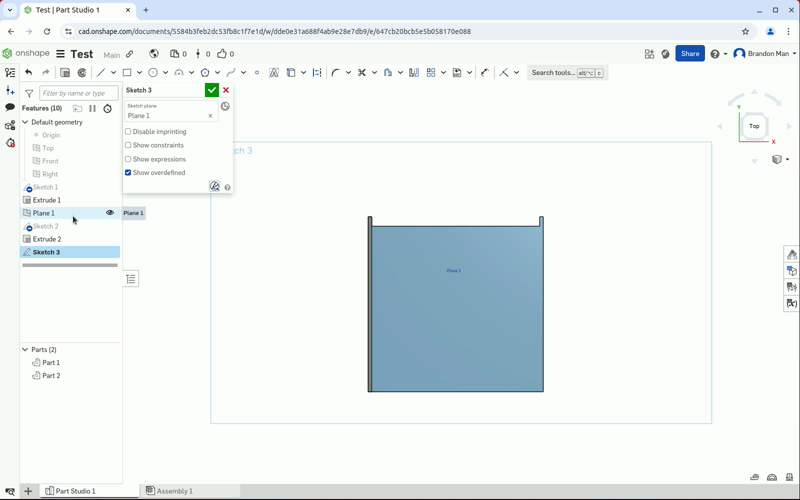
mouse_move(73, 352)
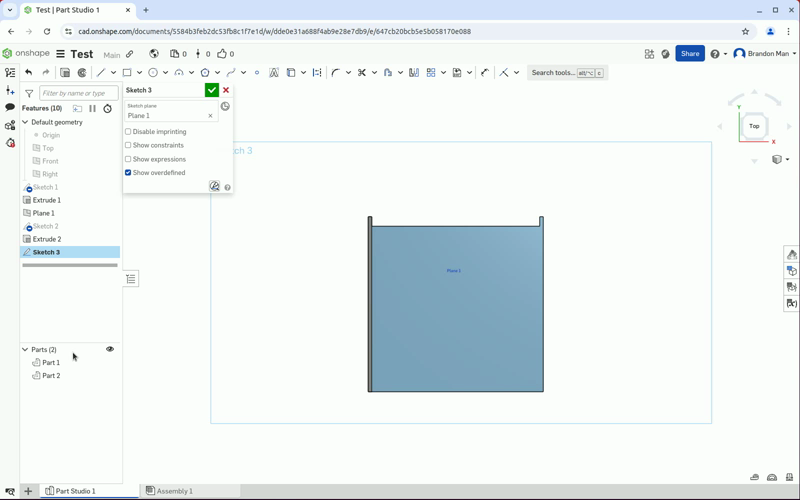
key(y)
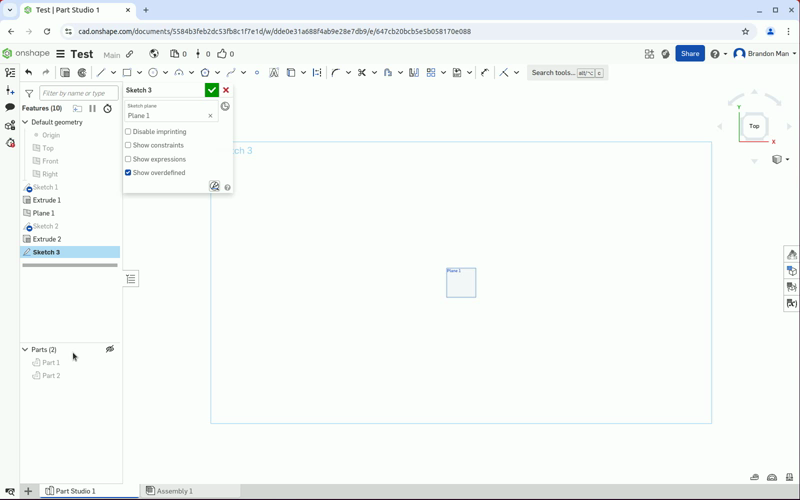
key(l)
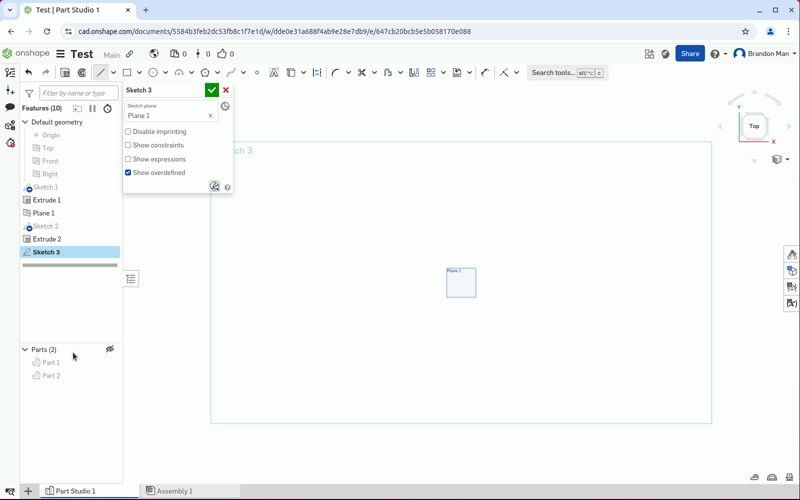
key_down(shift)
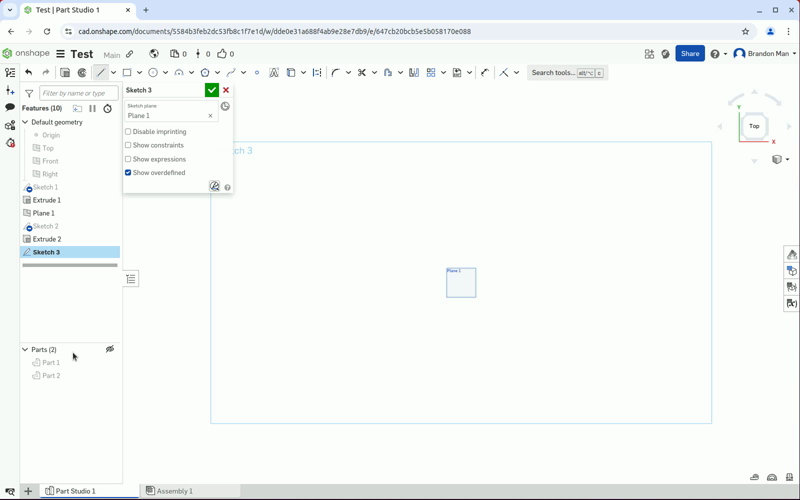
mouse_move(540, 391)
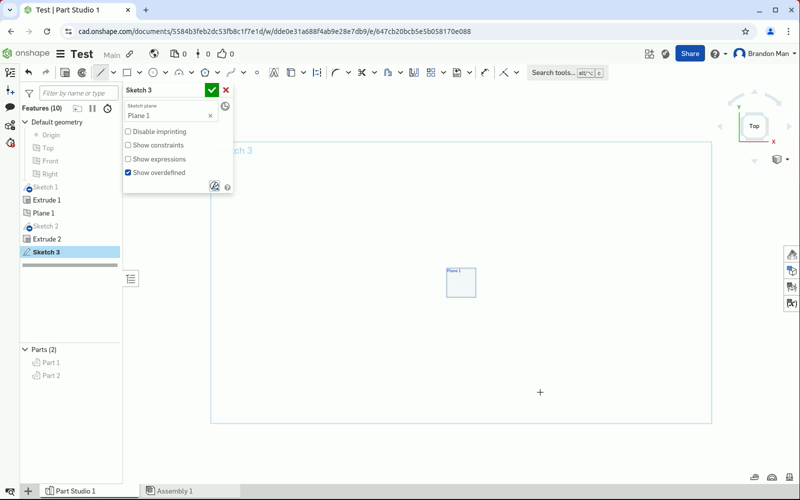
click(540, 391)
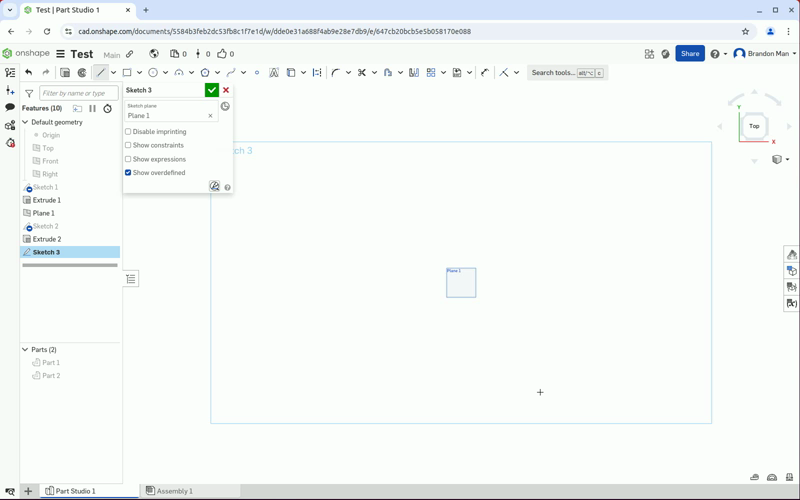
key_up(shift)
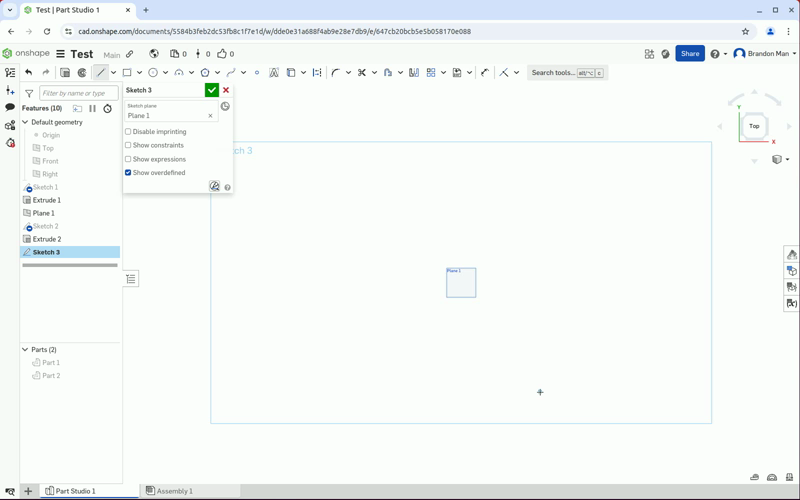
key_down(shift)
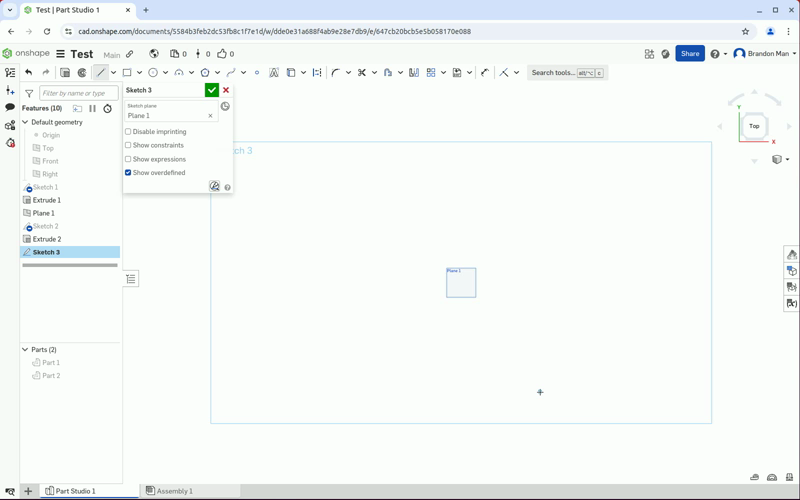
mouse_move(570, 391)
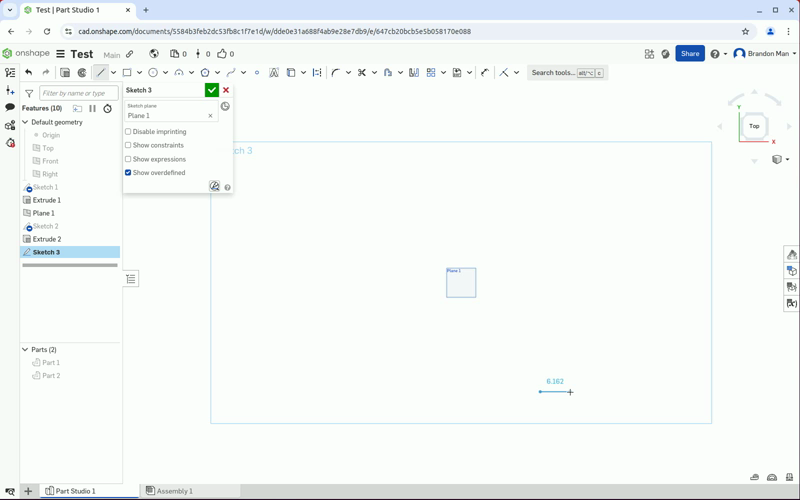
mouse_move(544, 391)
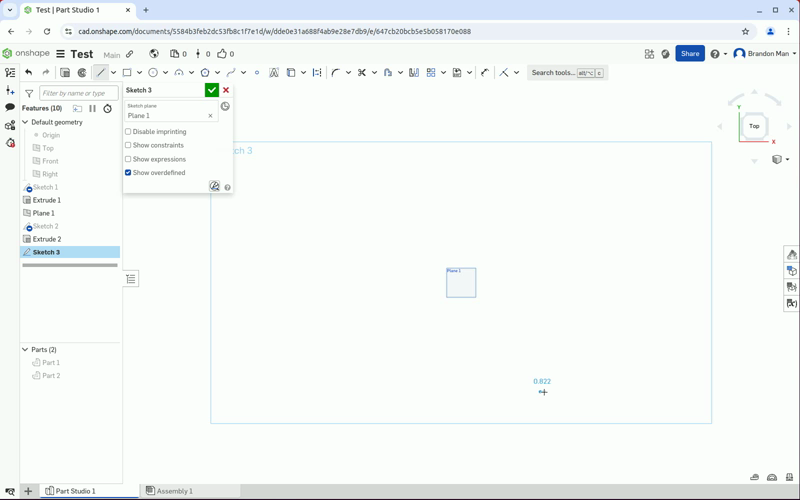
scroll(6)
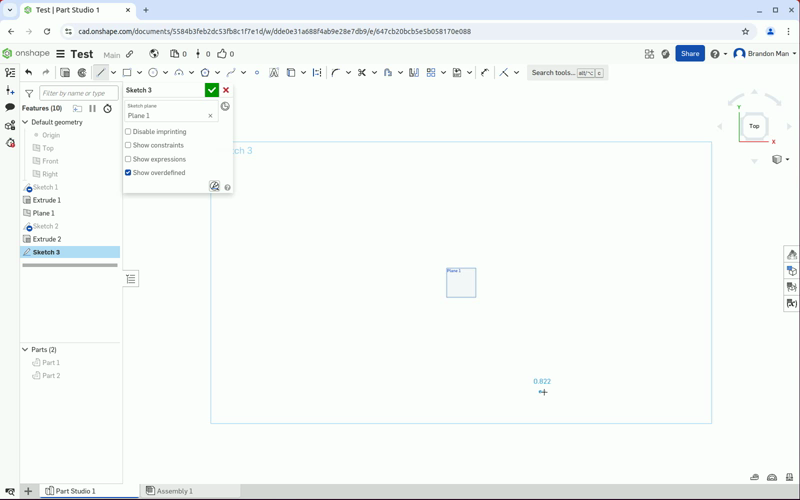
scroll(6)
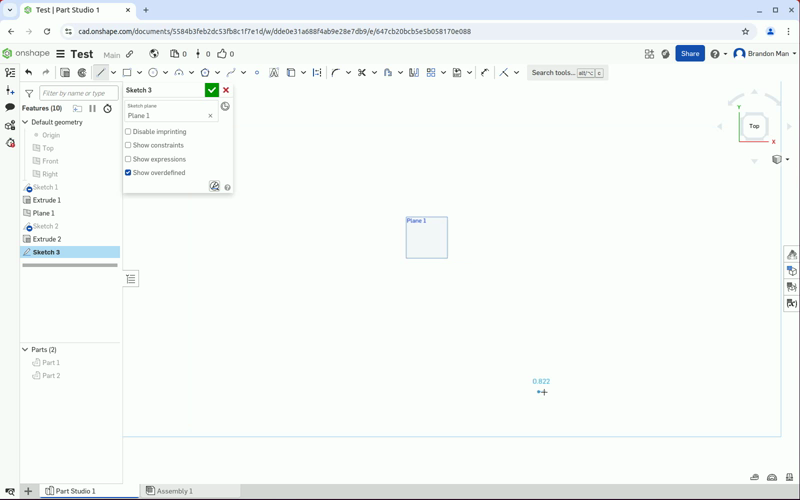
scroll(6)
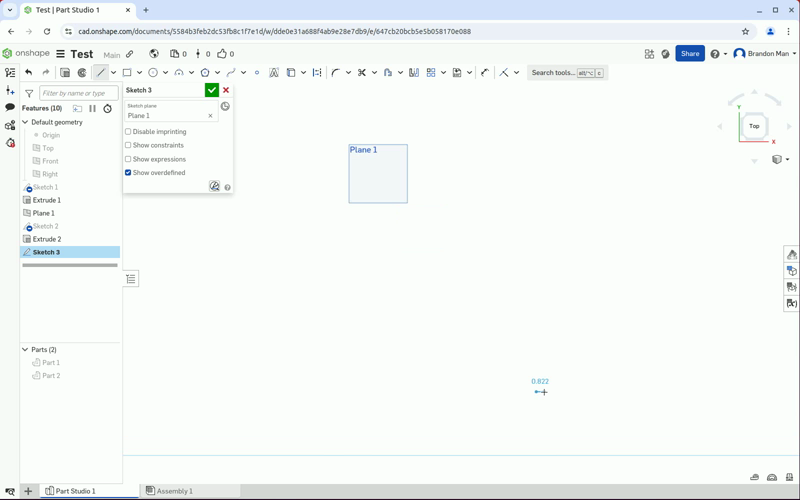
scroll(6)
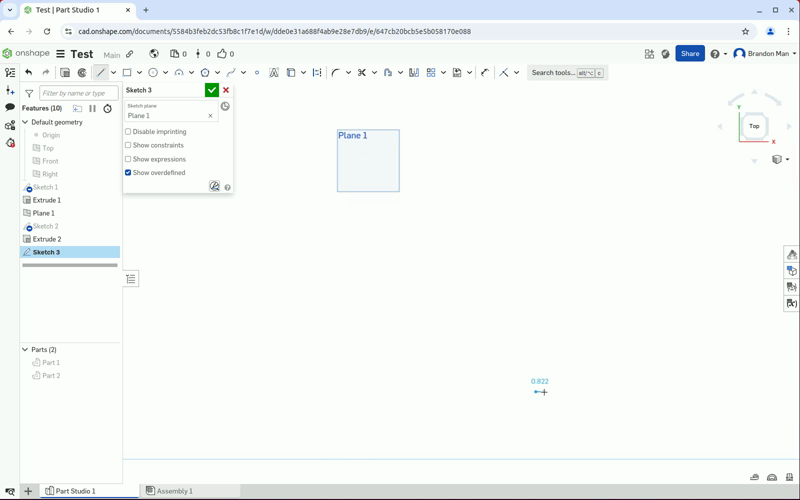
scroll(6)
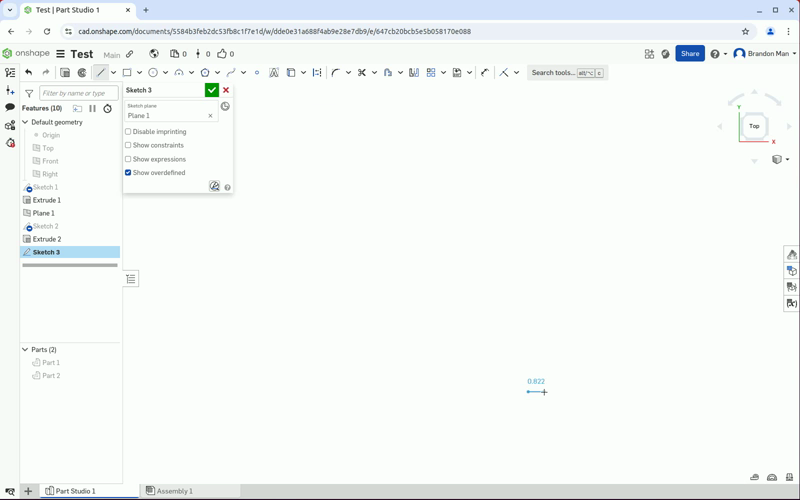
scroll(6)
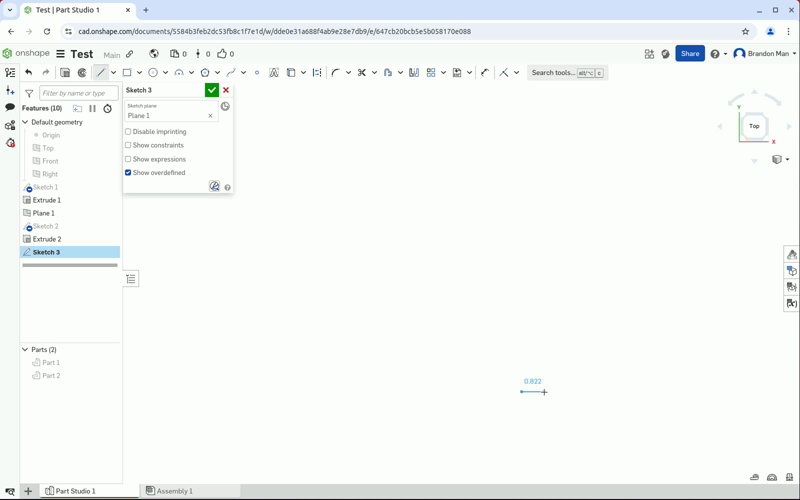
scroll(6)
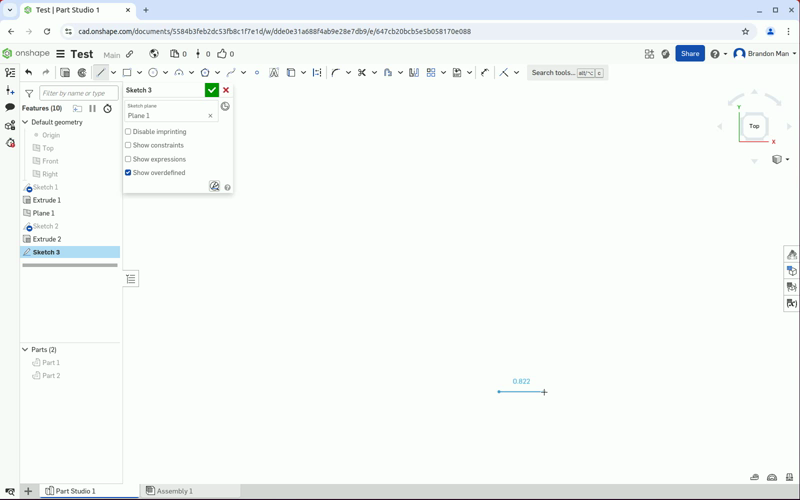
click(544, 391)
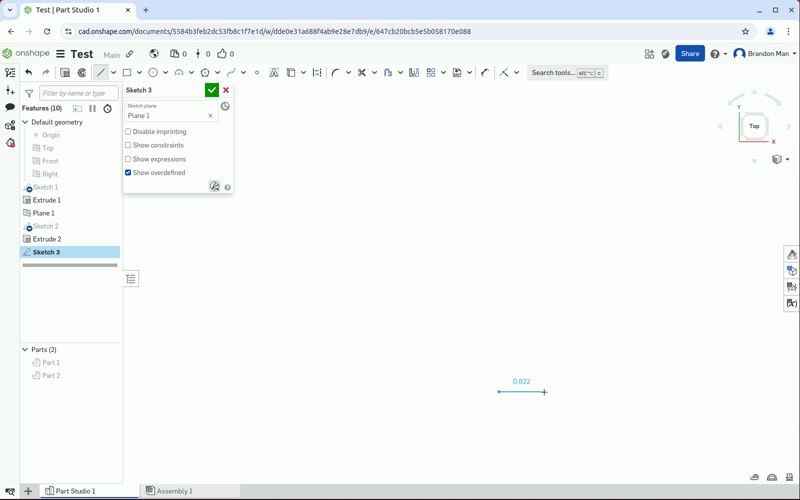
scroll(-6)
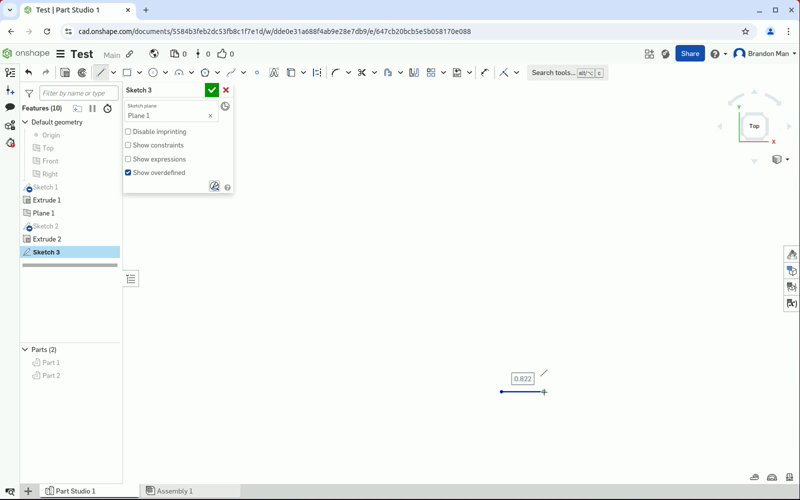
scroll(-6)
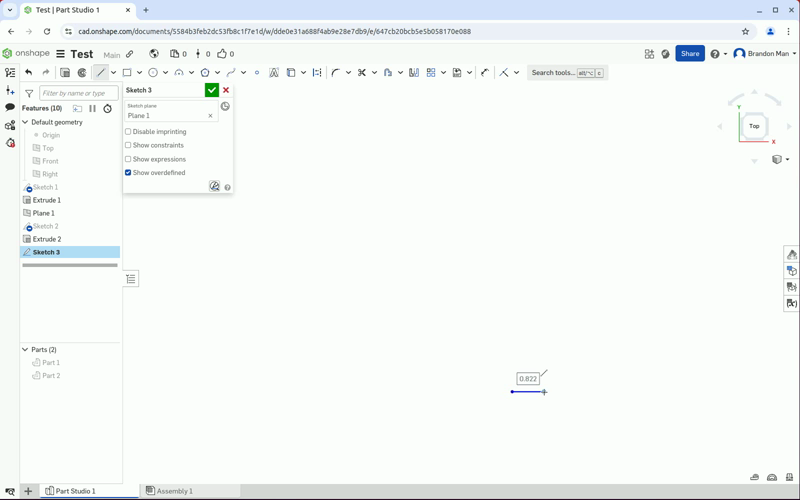
scroll(-6)
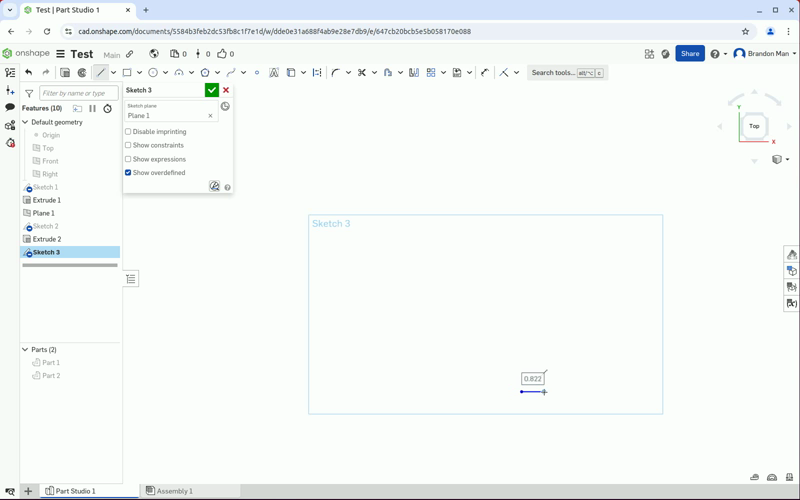
scroll(-6)
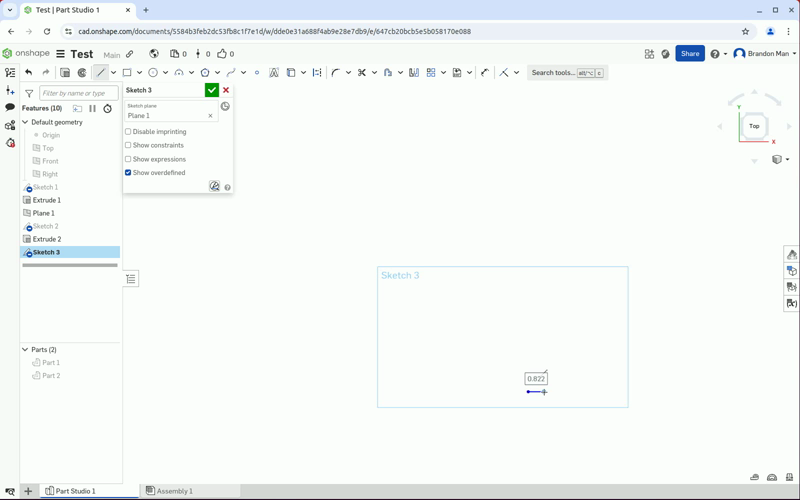
scroll(-6)
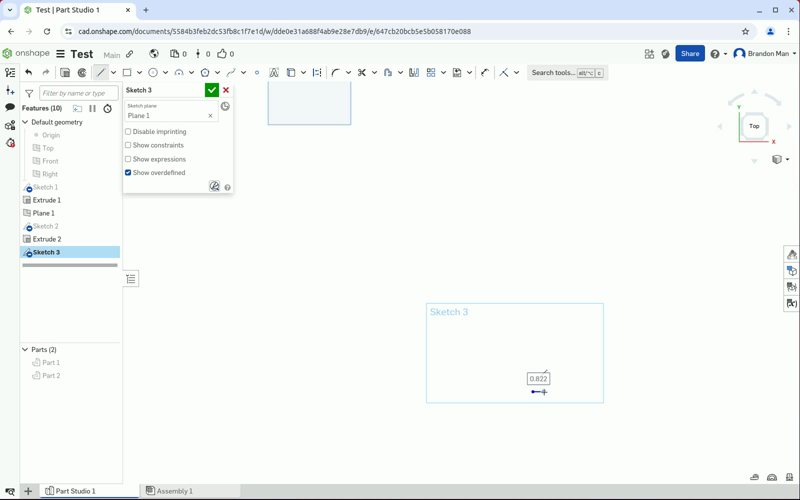
scroll(-6)
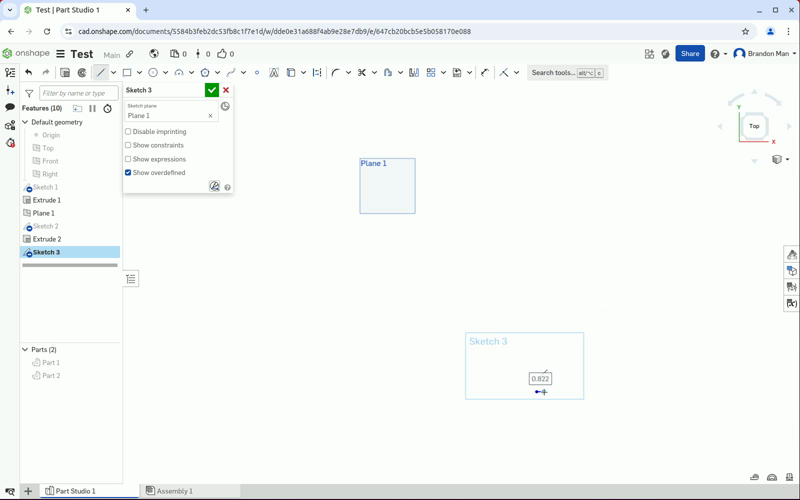
scroll(-6)
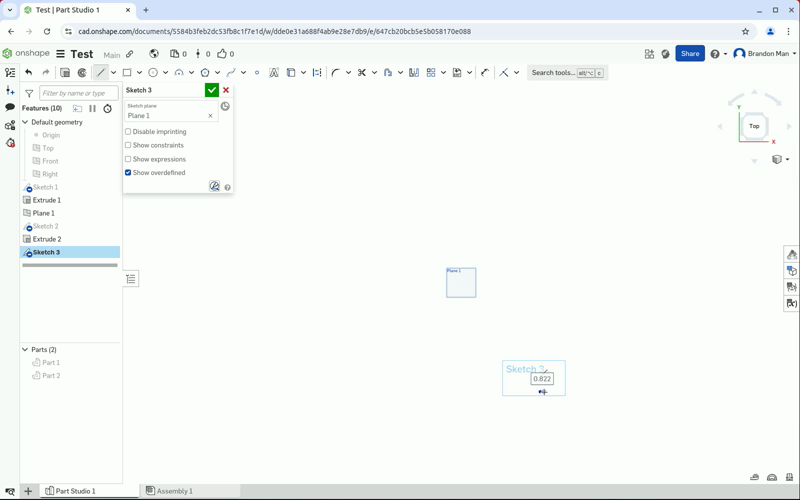
key_up(shift)
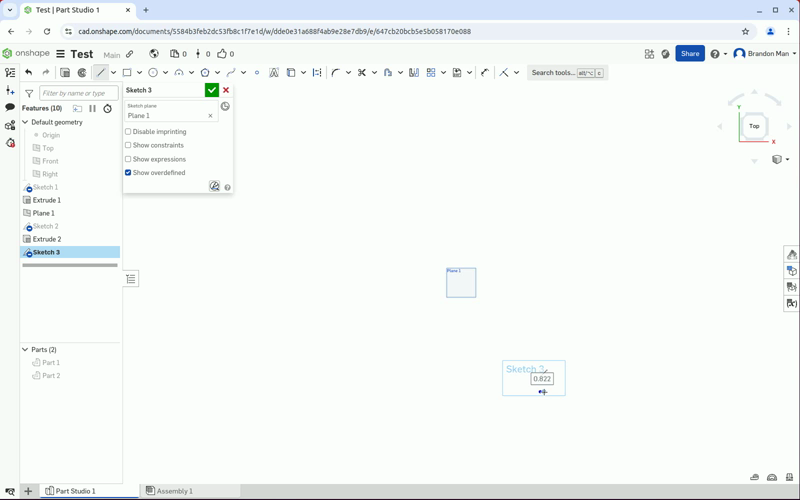
key_down(shift)
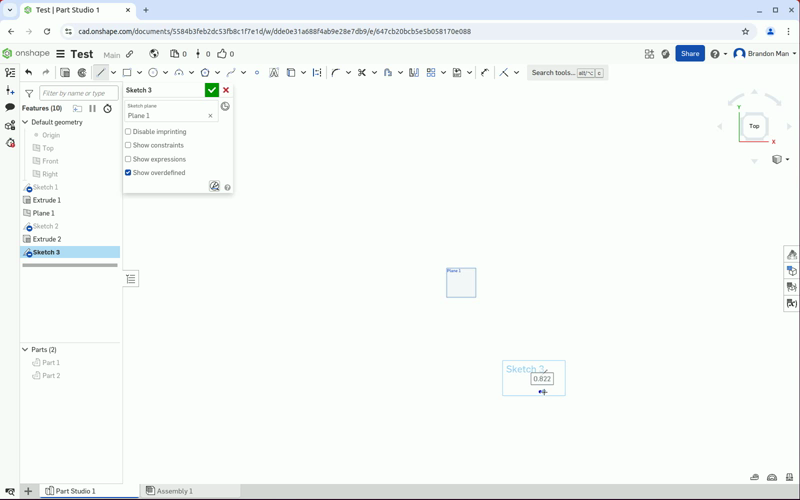
mouse_move(544, 216)
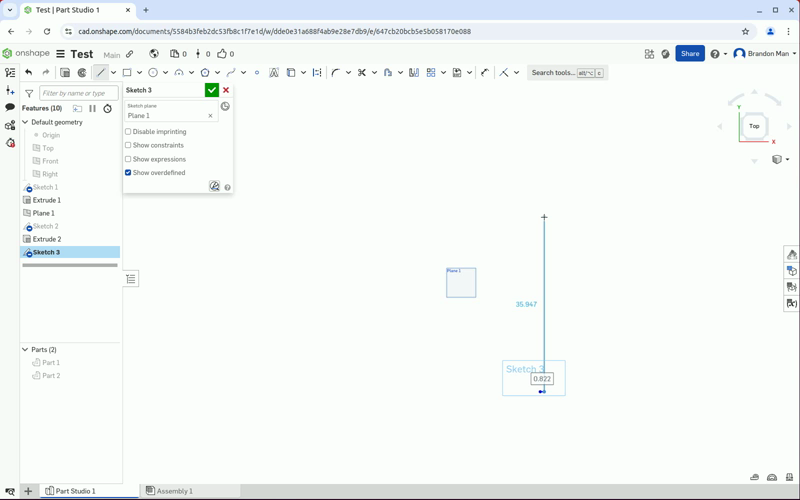
click(544, 216)
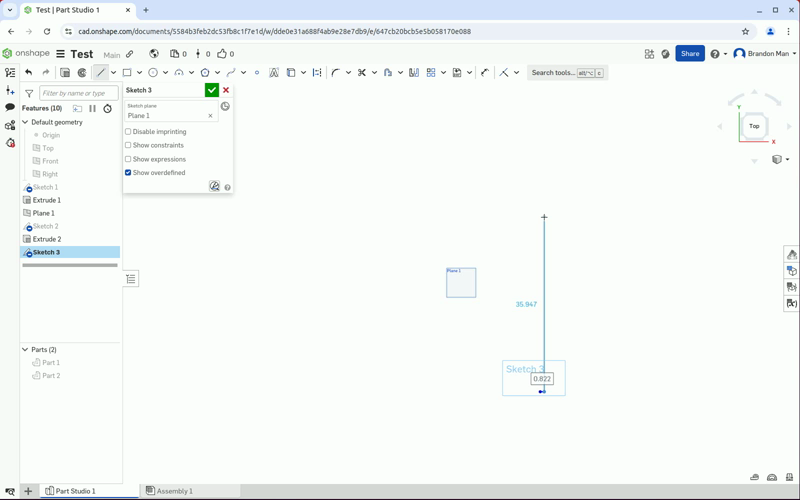
key_up(shift)
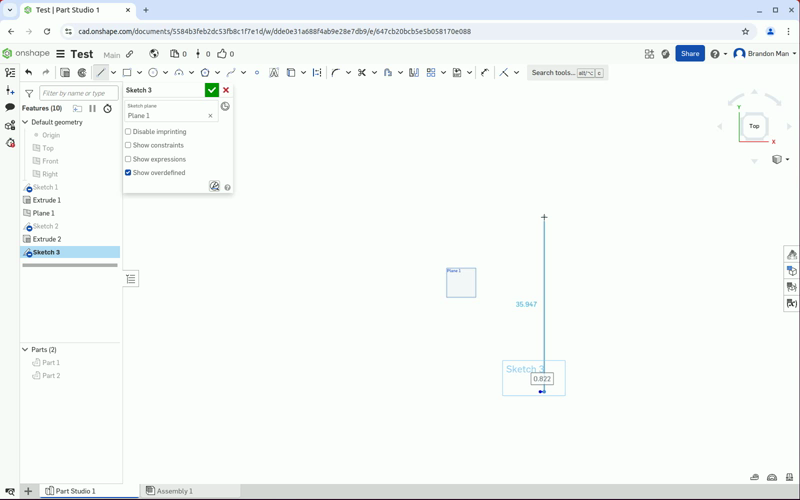
key_down(shift)
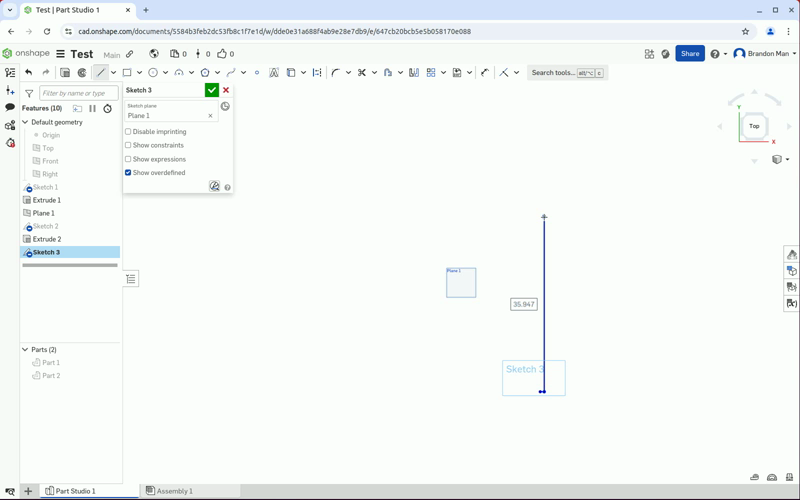
mouse_move(574, 216)
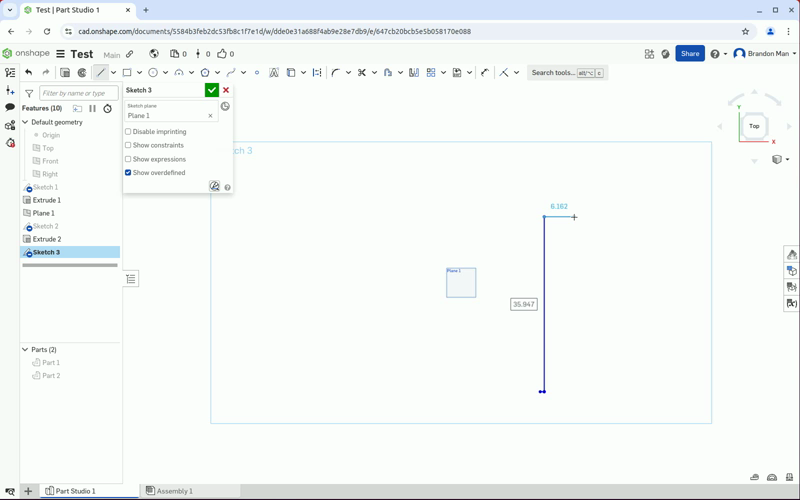
mouse_move(540, 216)
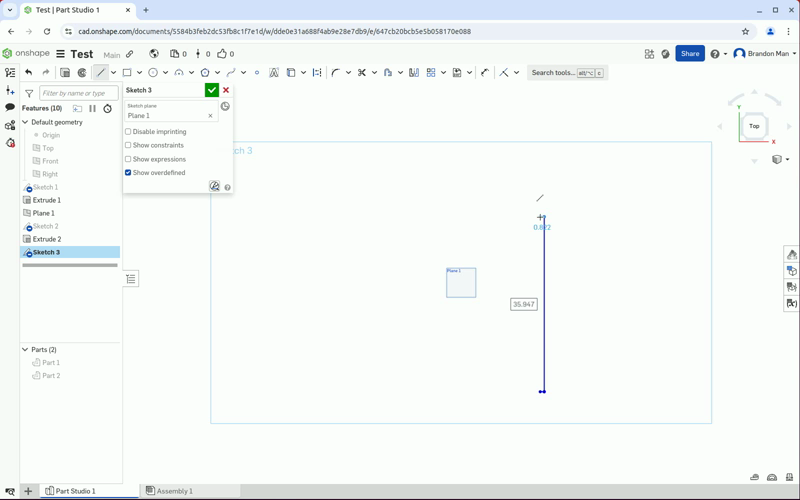
scroll(6)
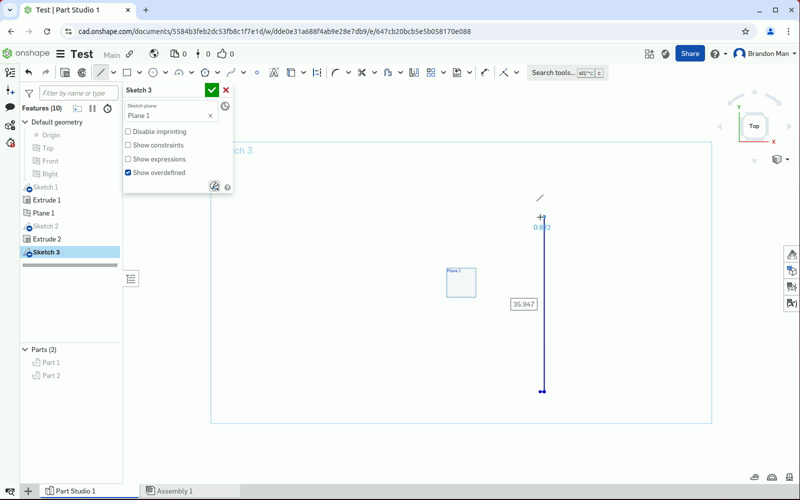
scroll(6)
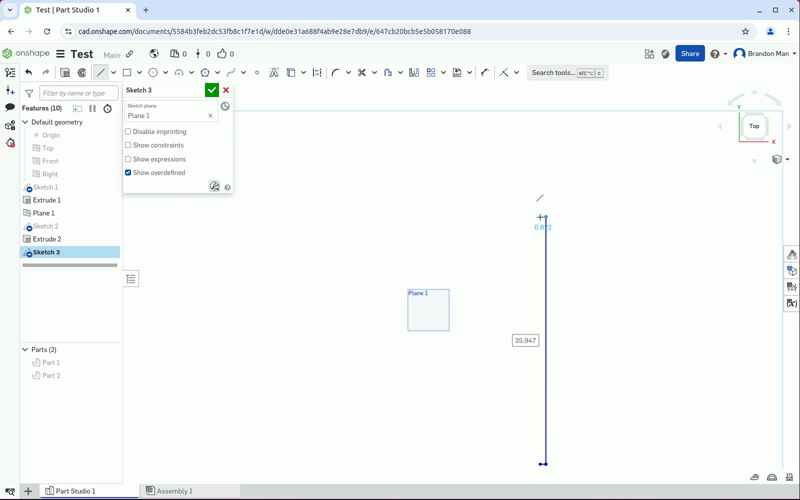
scroll(6)
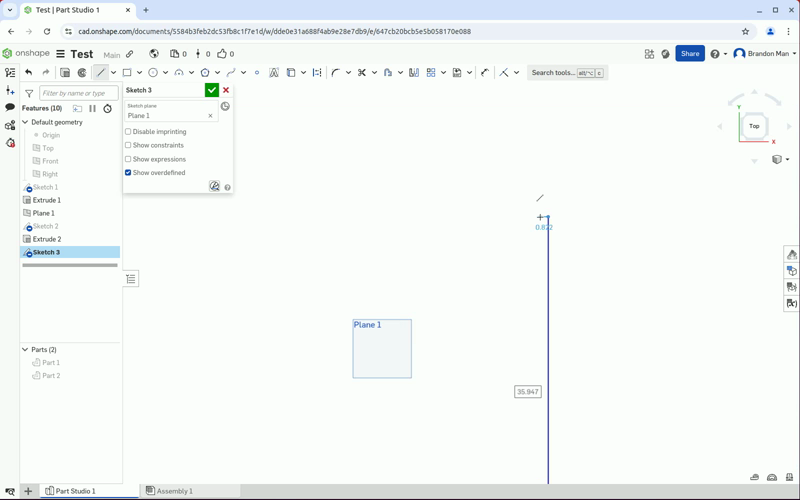
scroll(6)
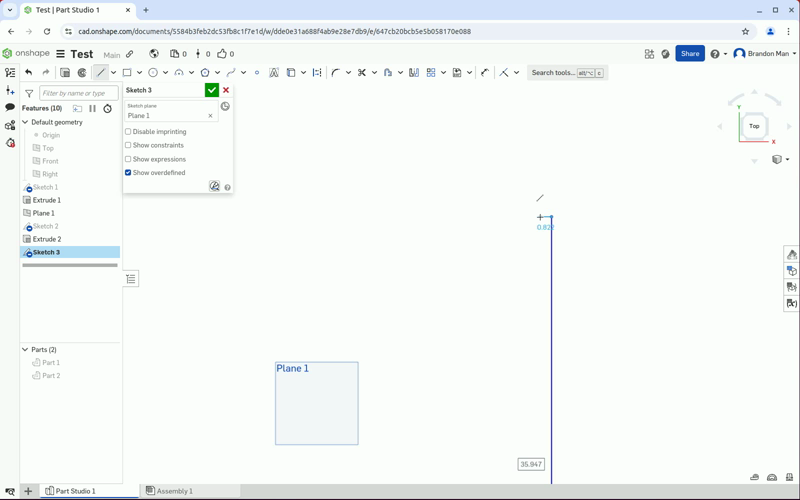
scroll(6)
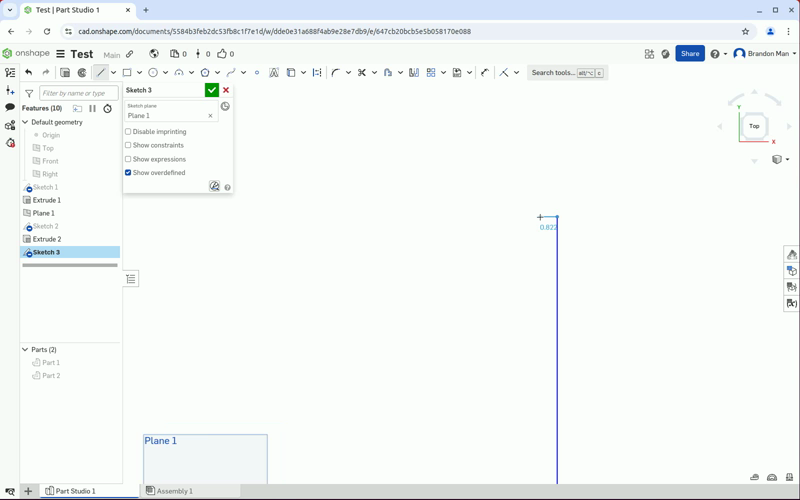
scroll(6)
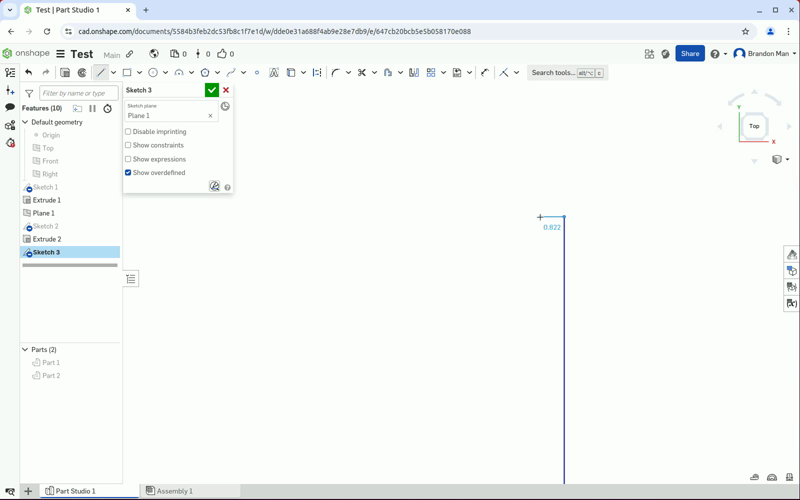
scroll(6)
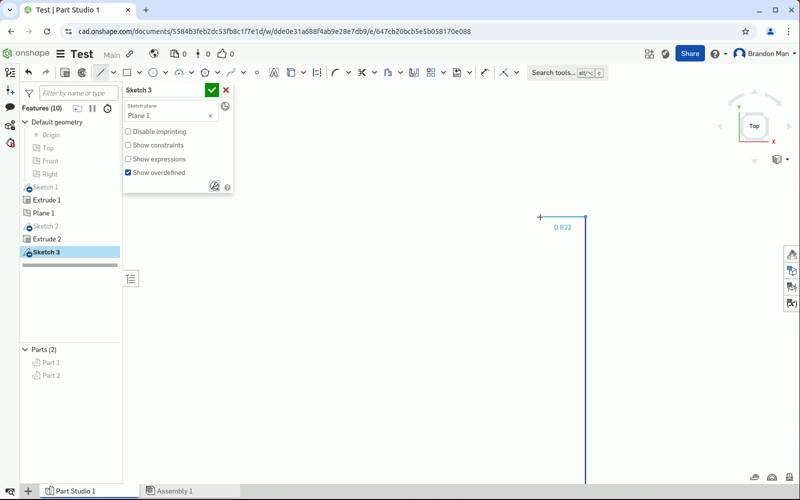
click(540, 216)
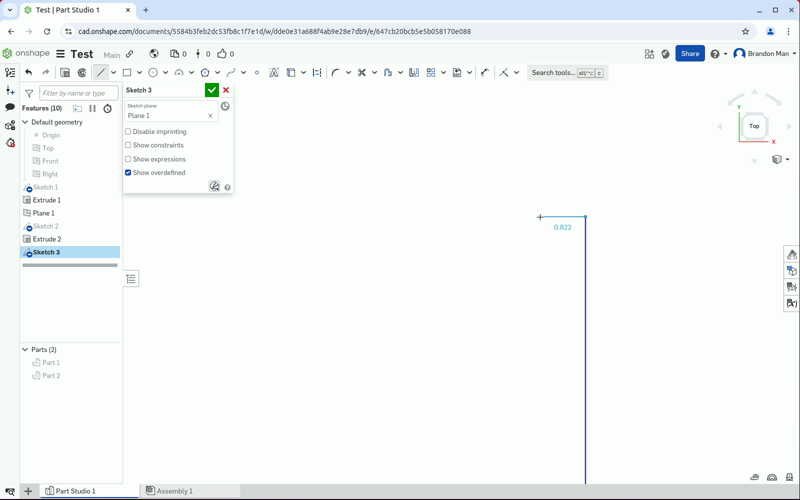
scroll(-6)
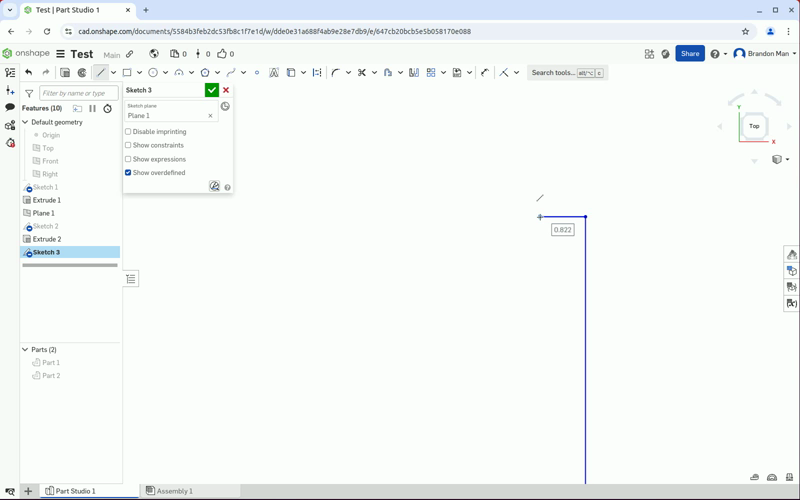
scroll(-6)
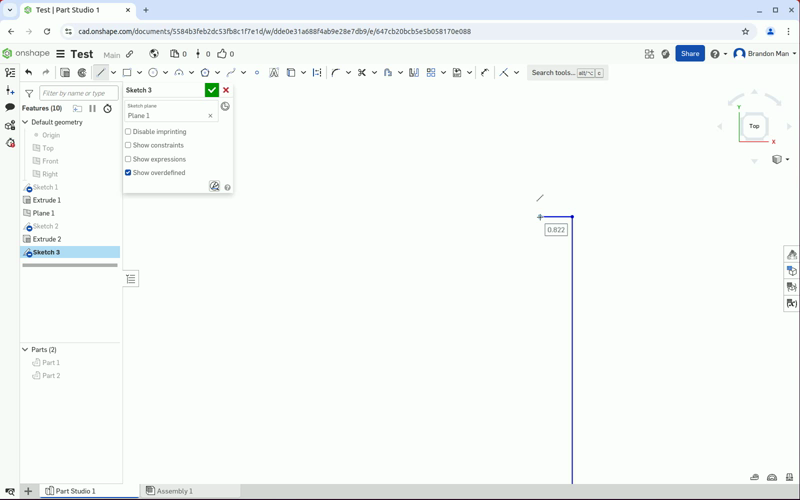
scroll(-6)
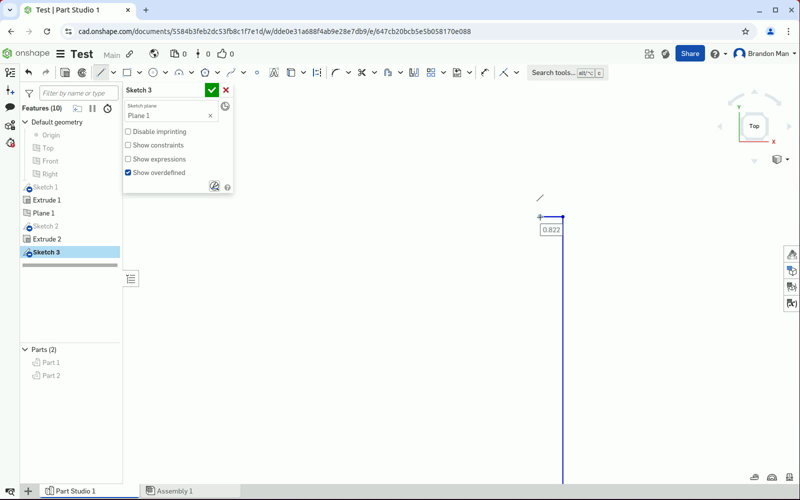
scroll(-6)
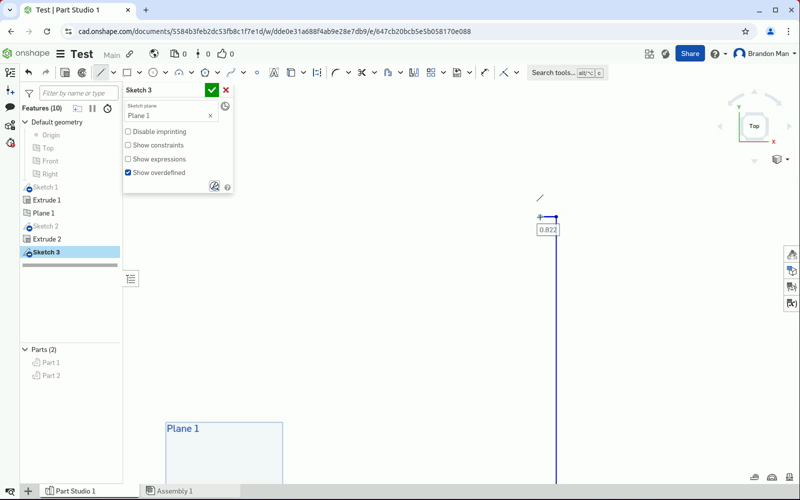
scroll(-6)
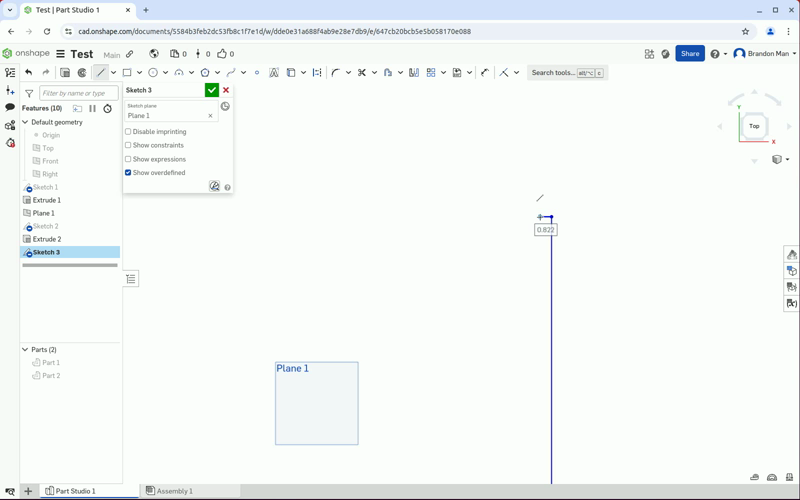
scroll(-6)
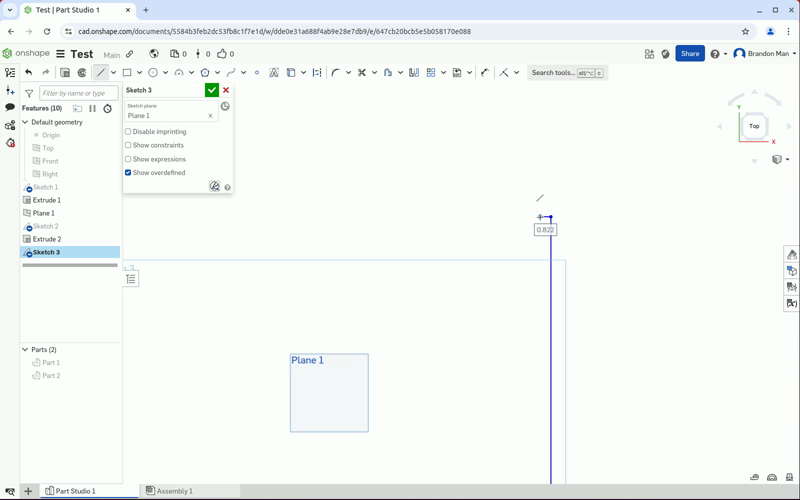
scroll(-6)
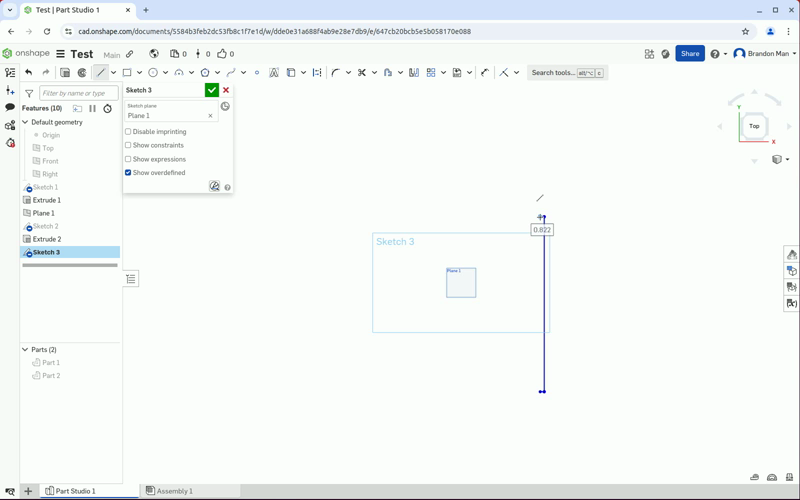
key_up(shift)
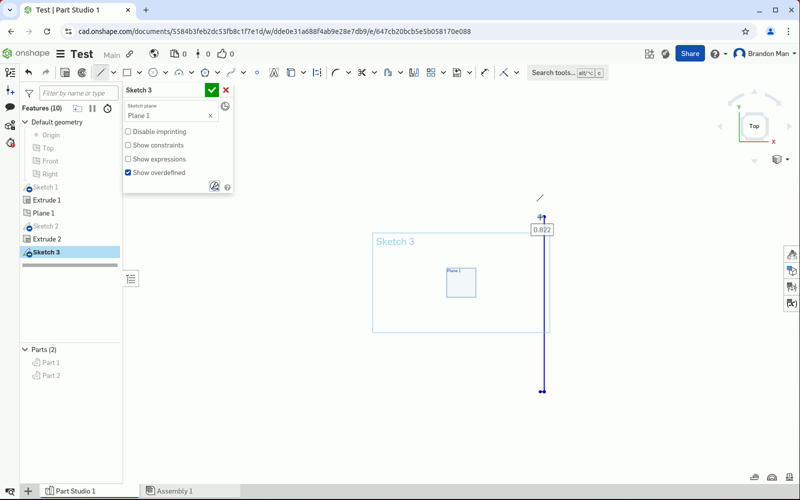
key_down(shift)
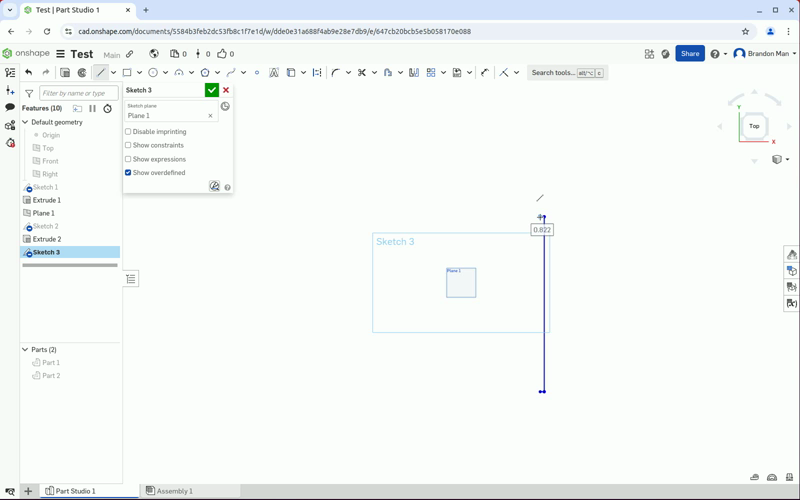
mouse_move(570, 216)
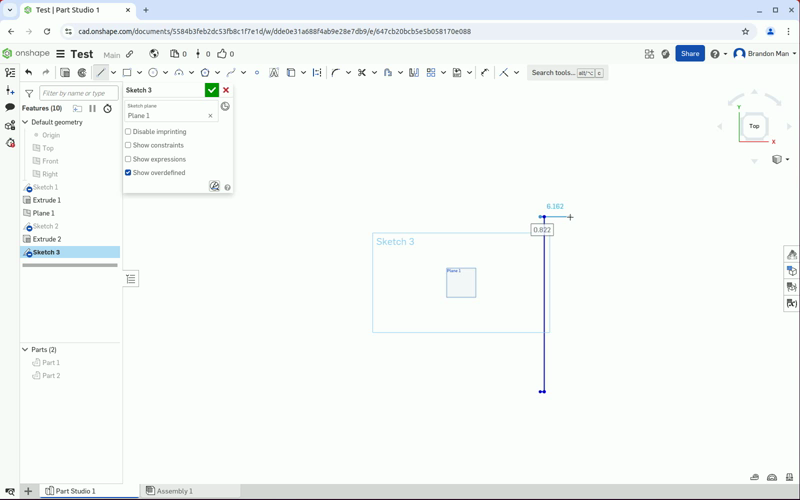
mouse_move(540, 226)
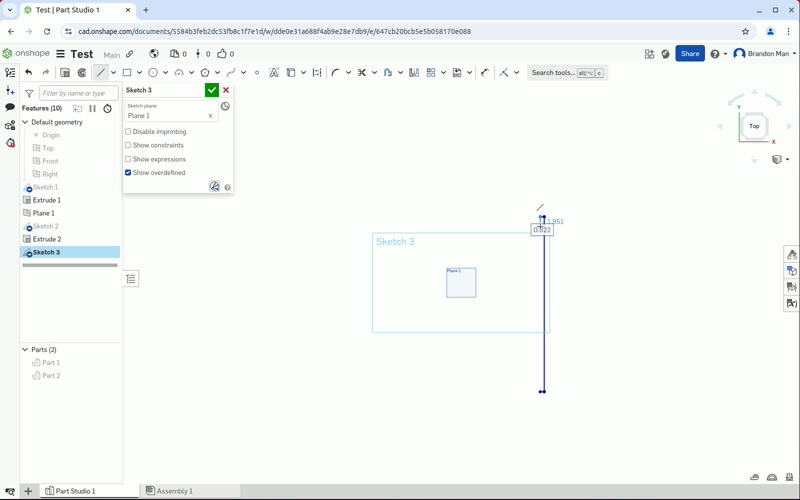
click(540, 226)
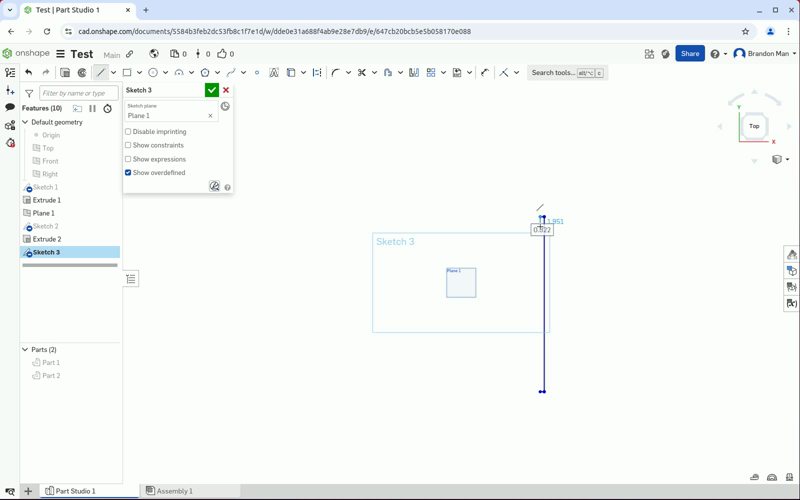
key_up(shift)
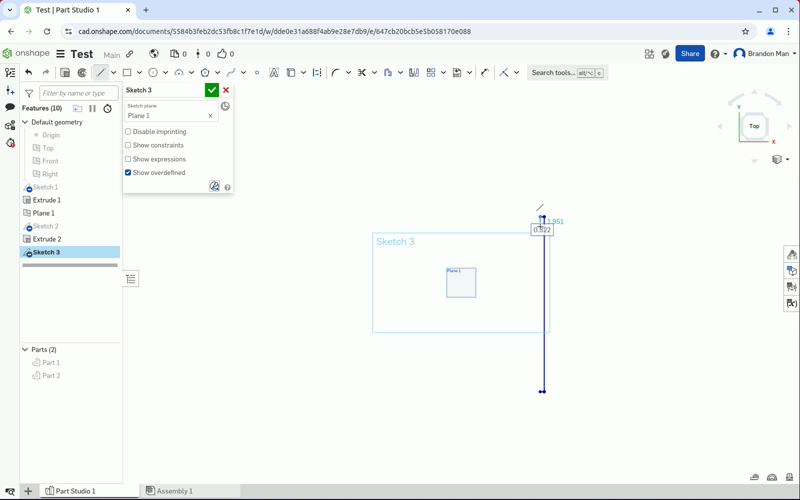
key_down(shift)
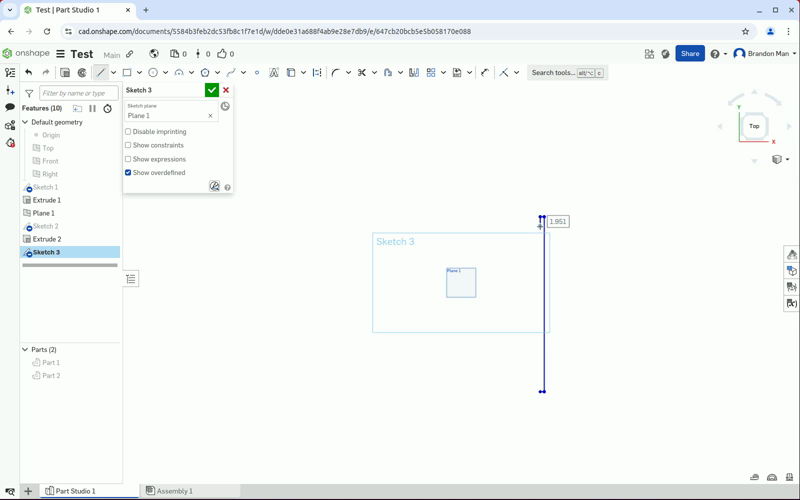
mouse_move(540, 388)
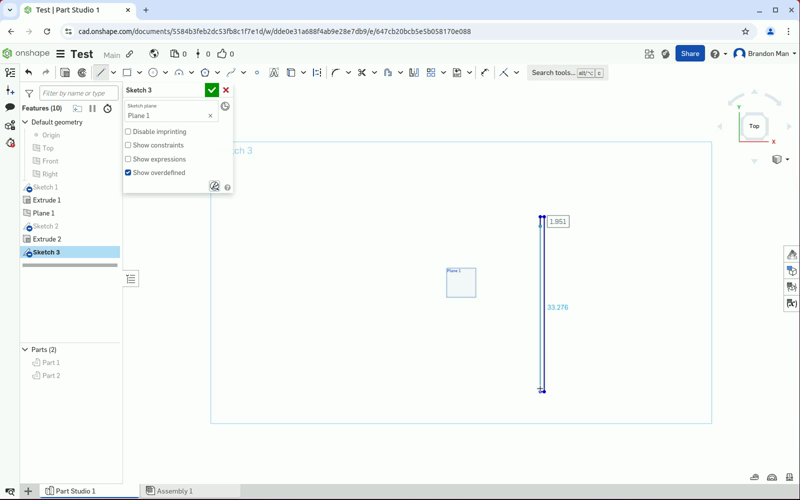
scroll(6)
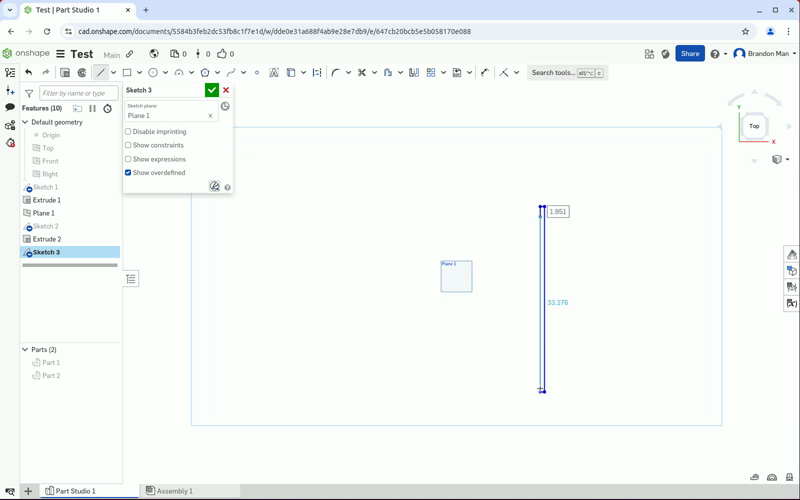
scroll(6)
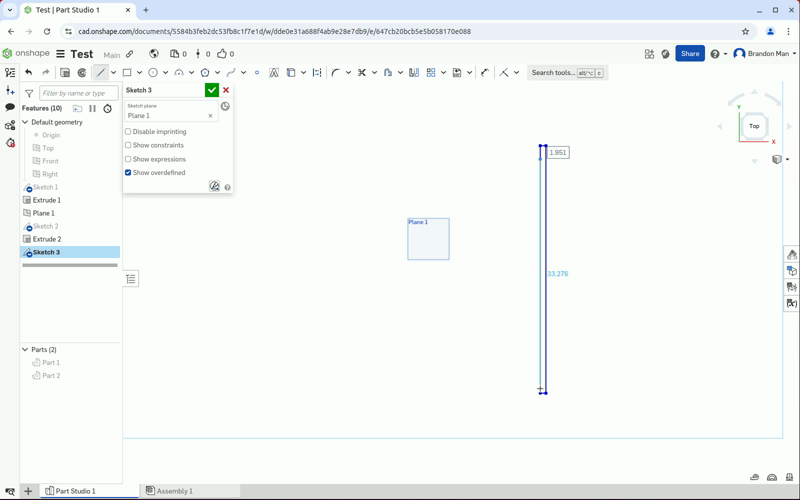
scroll(6)
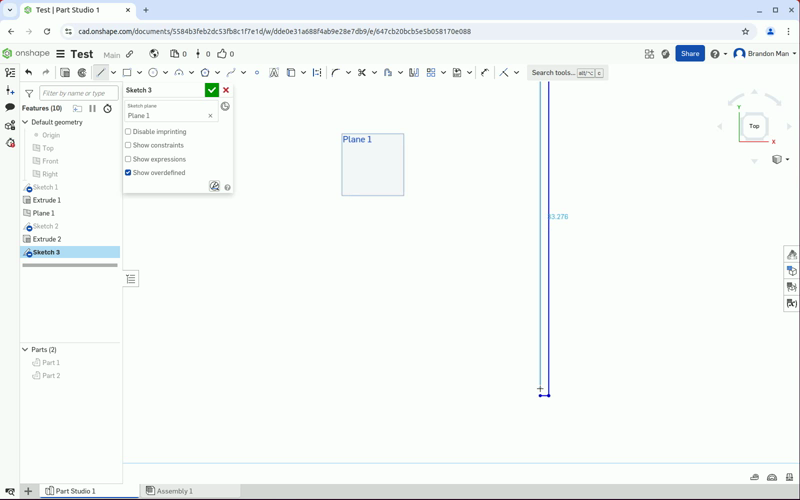
scroll(6)
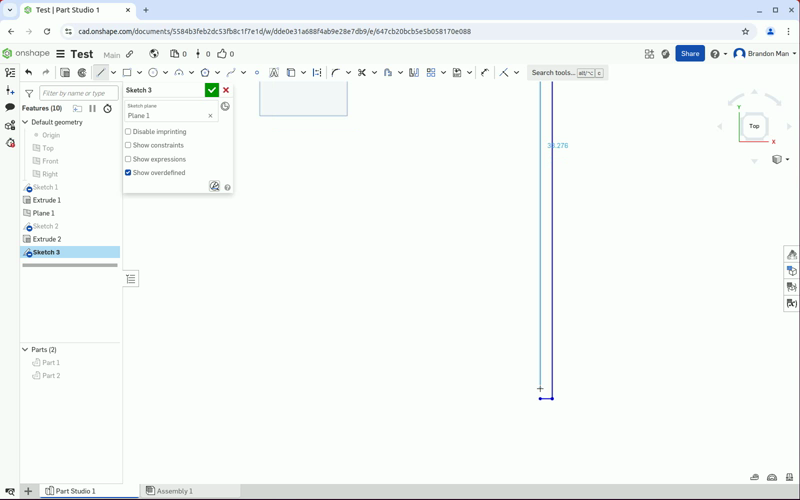
scroll(6)
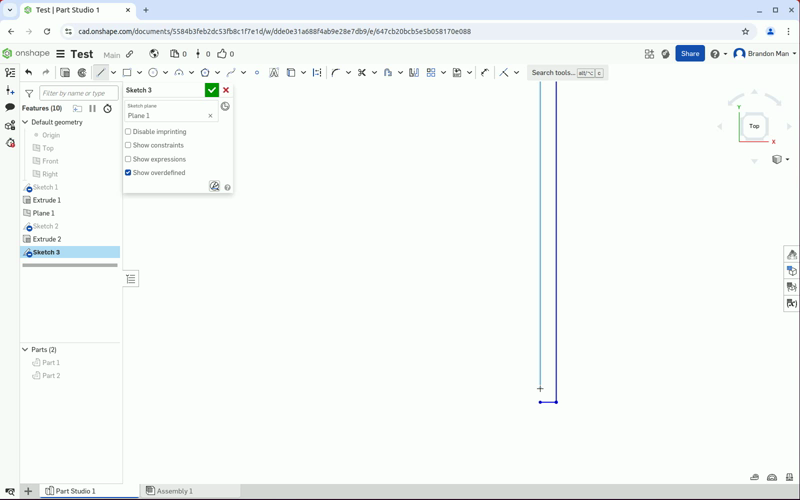
scroll(6)
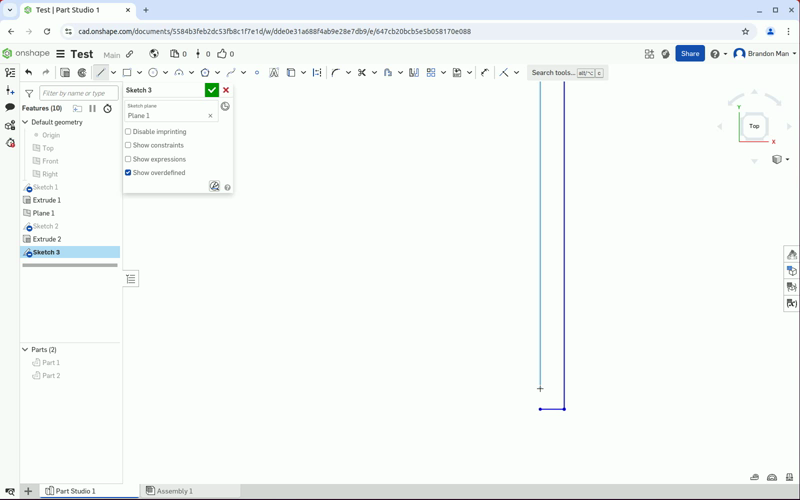
scroll(6)
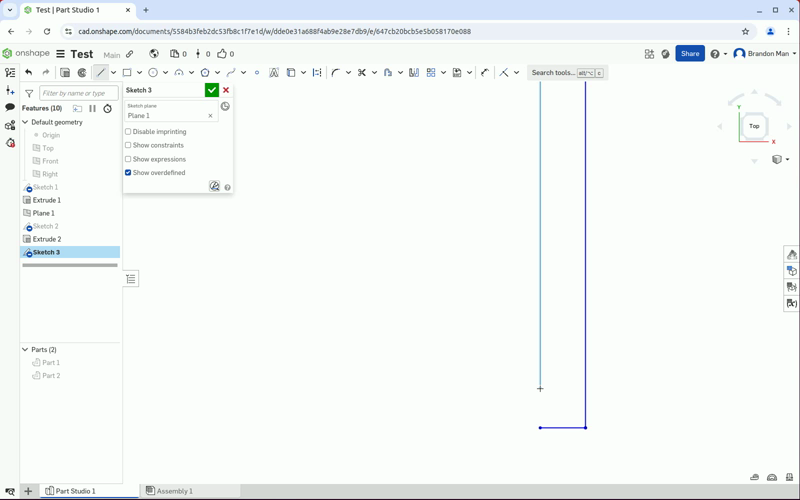
click(540, 388)
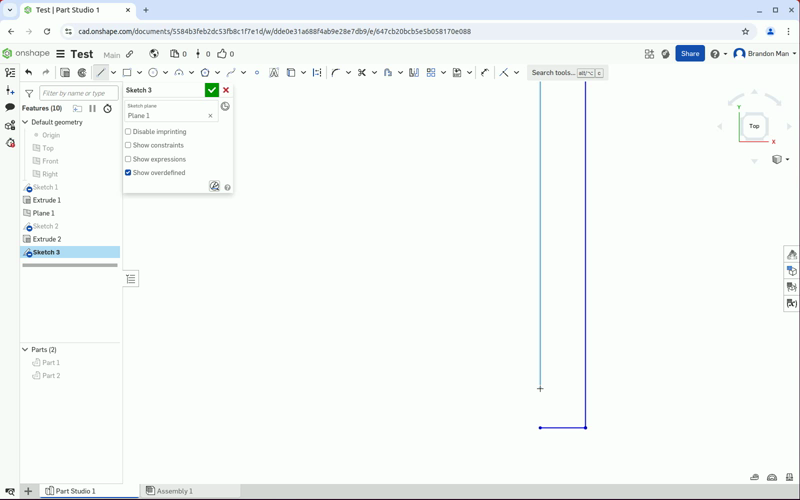
scroll(-6)
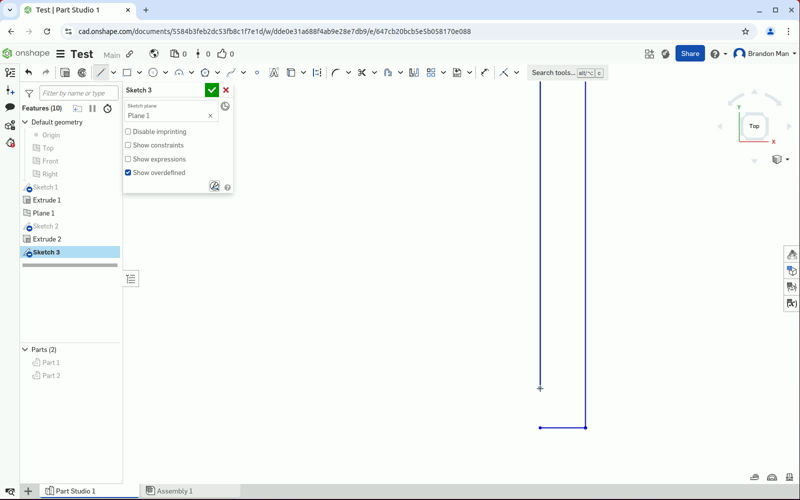
scroll(-6)
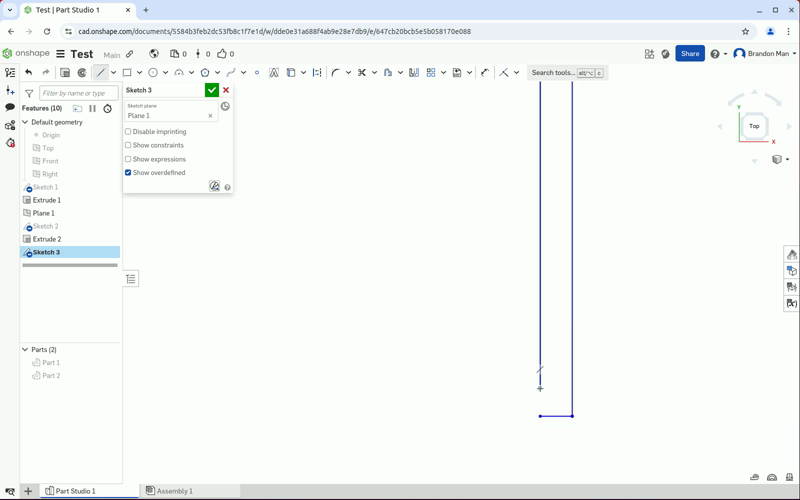
scroll(-6)
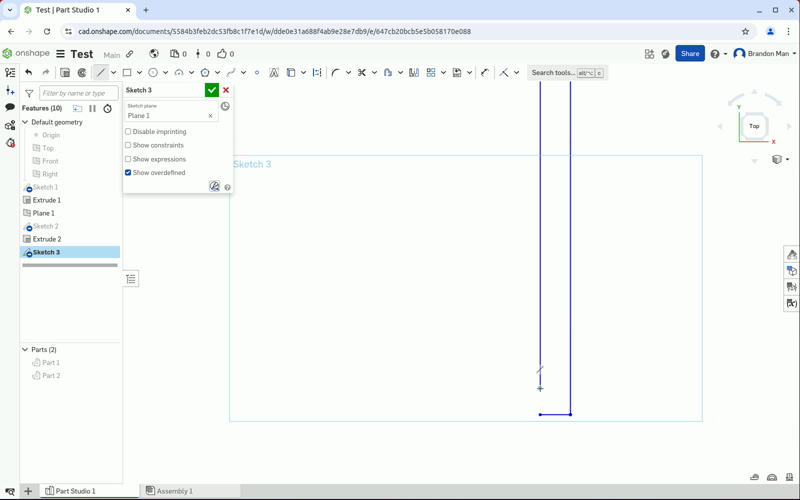
scroll(-6)
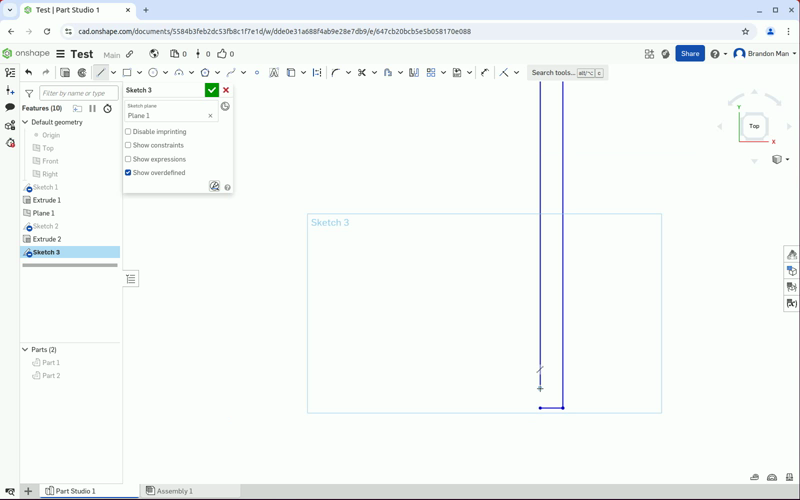
scroll(-6)
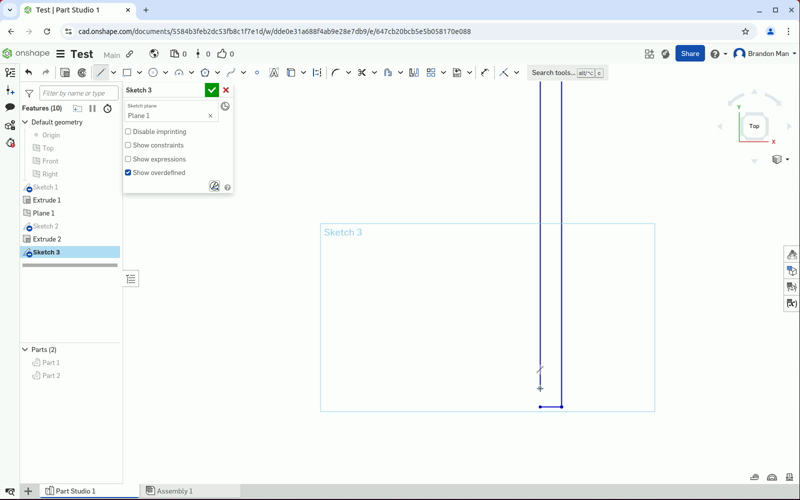
scroll(-6)
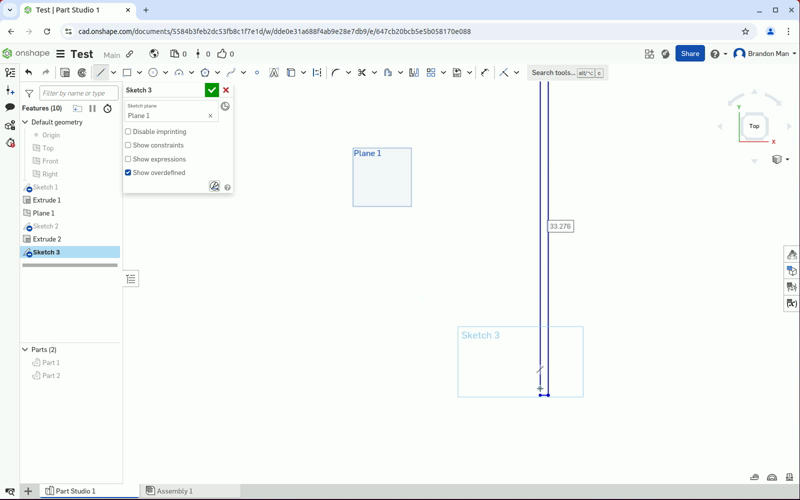
scroll(-6)
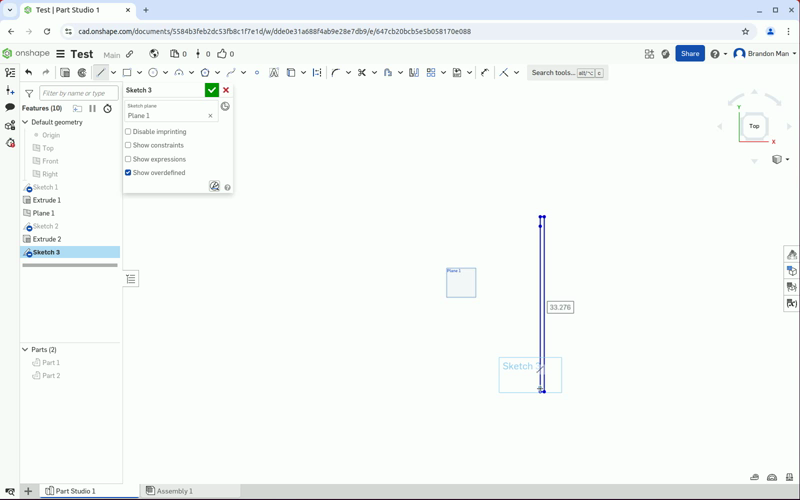
key_up(shift)
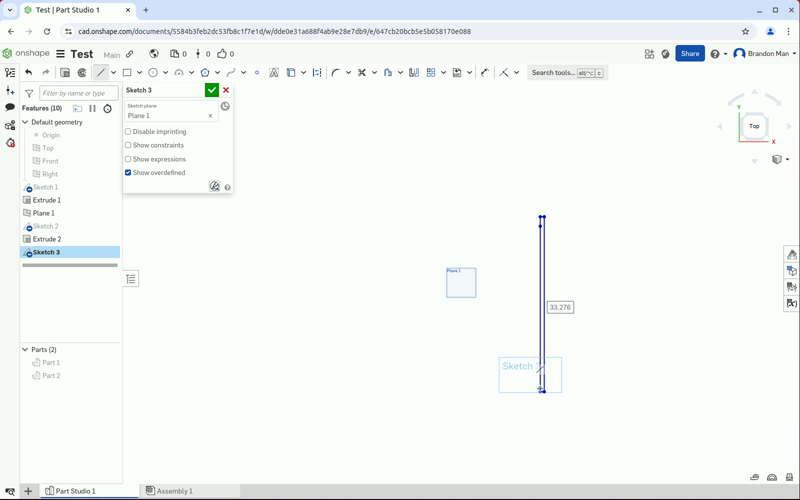
mouse_move(570, 388)
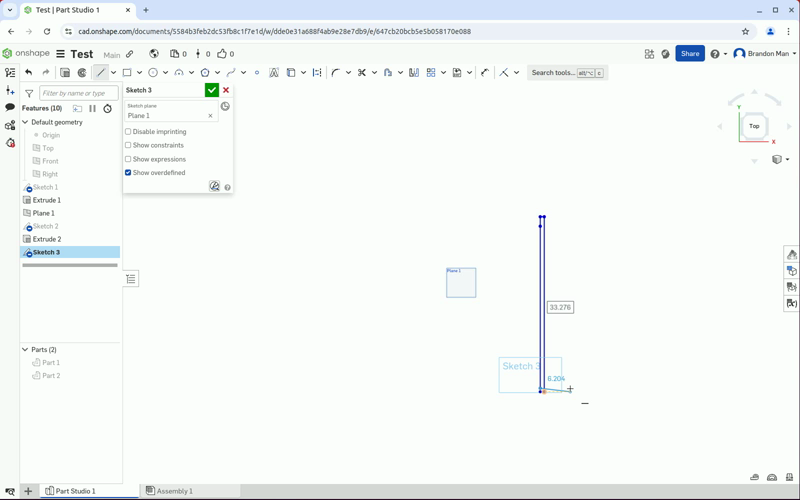
key_down(shift)
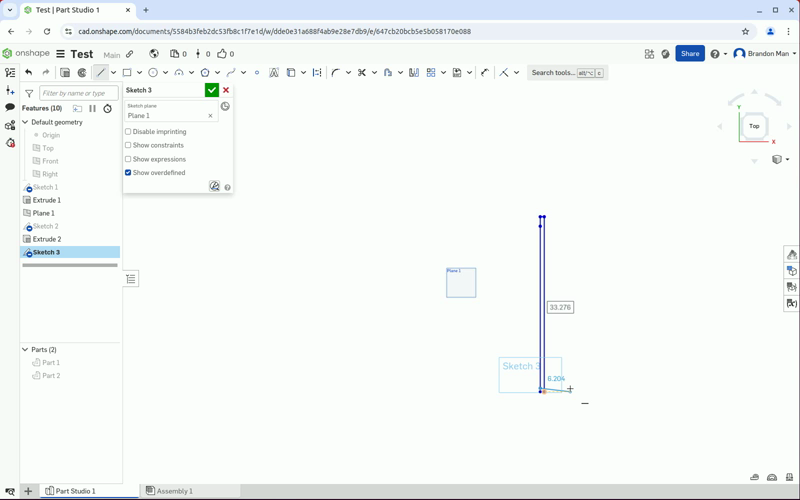
mouse_move(540, 391)
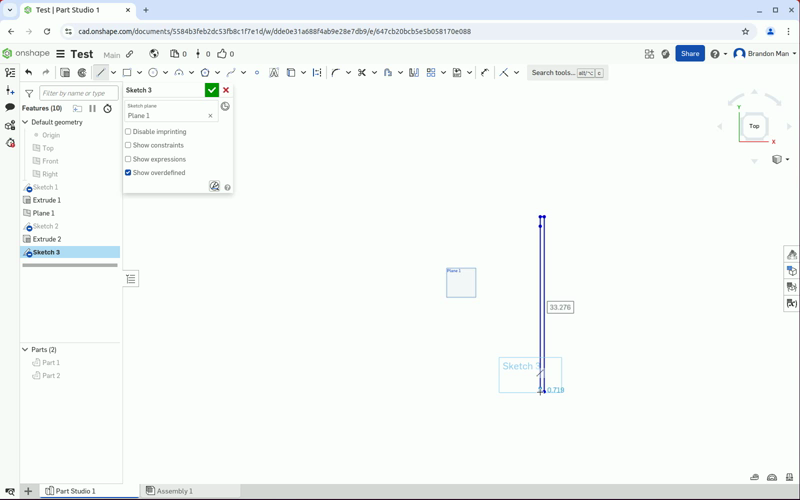
scroll(6)
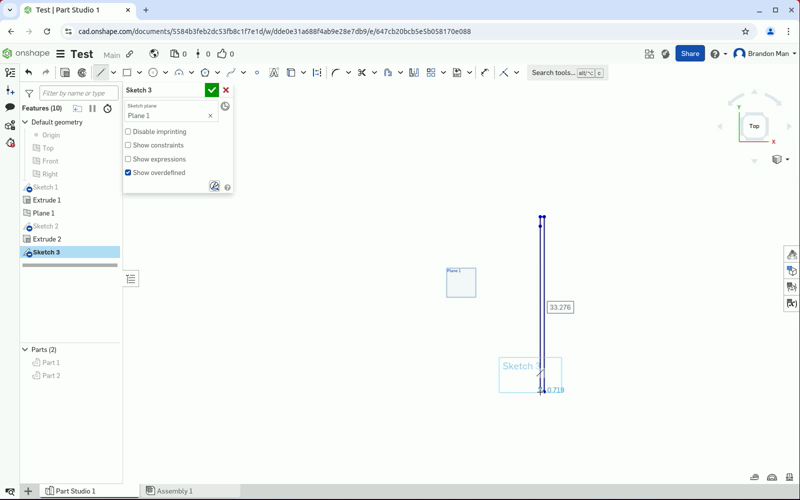
scroll(6)
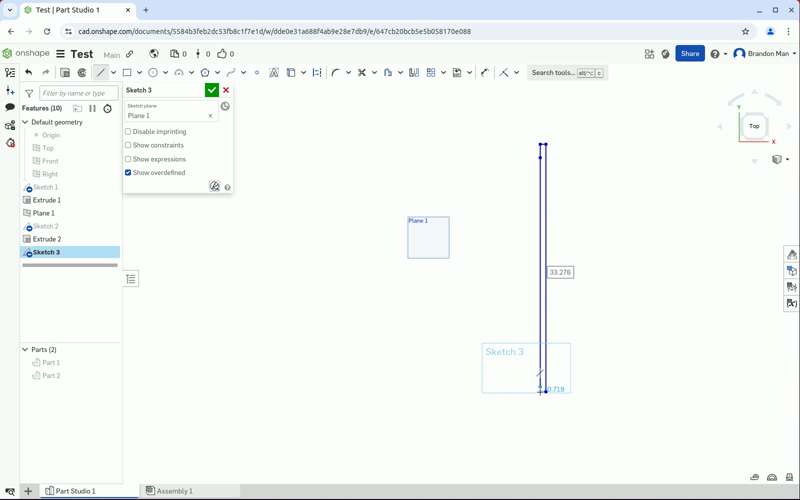
scroll(6)
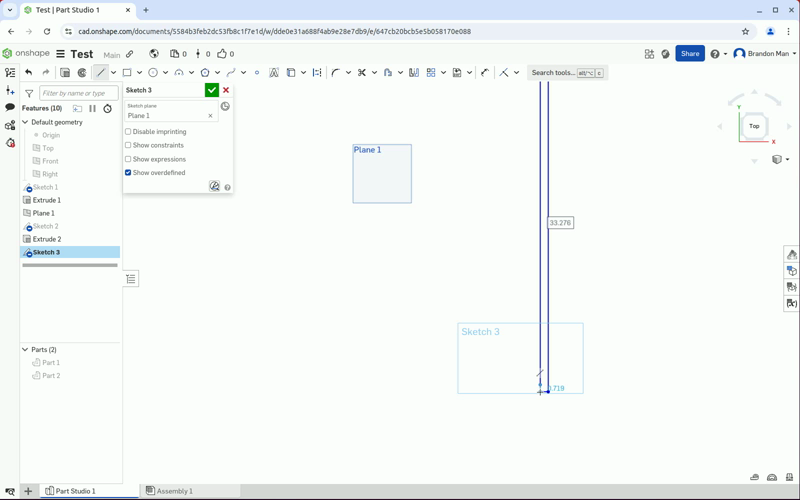
scroll(6)
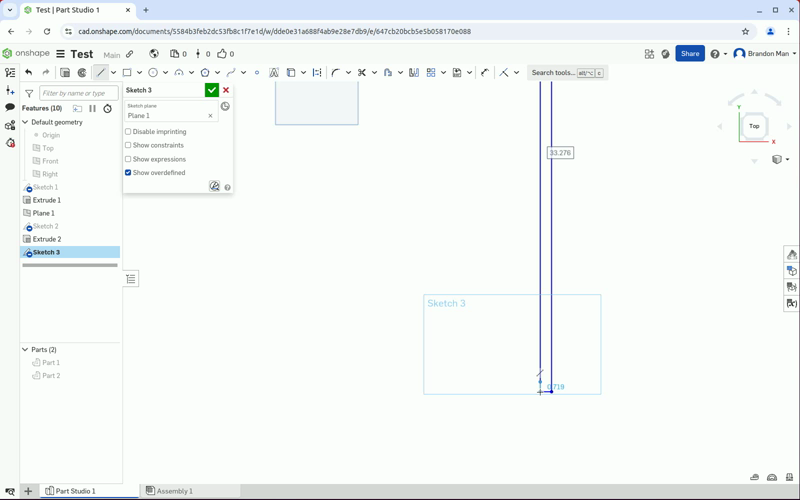
scroll(6)
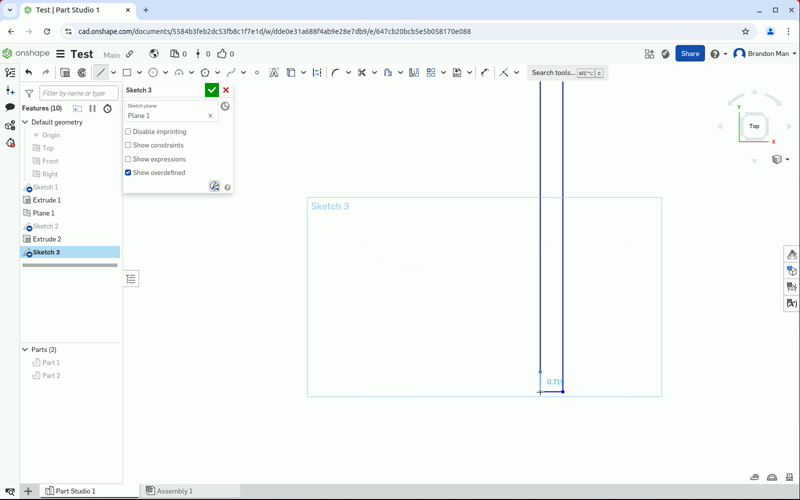
scroll(6)
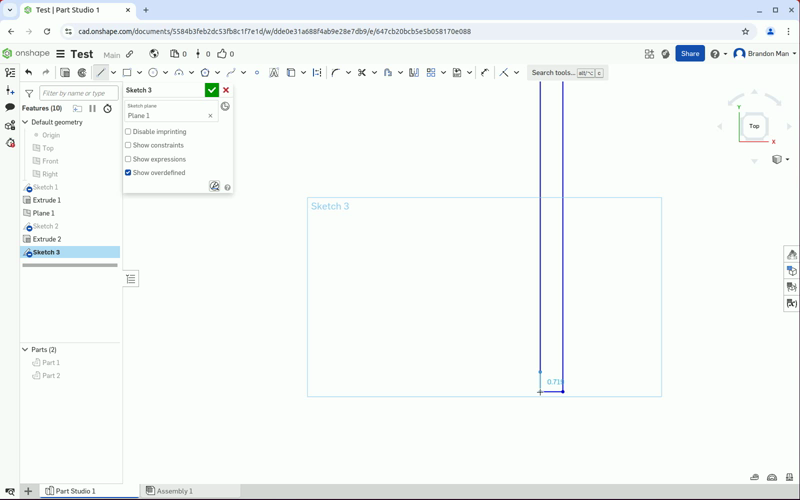
scroll(6)
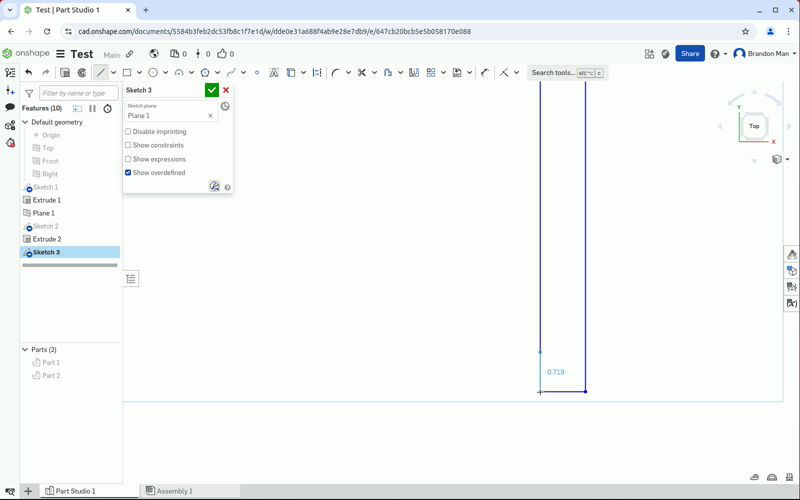
key_up(shift)
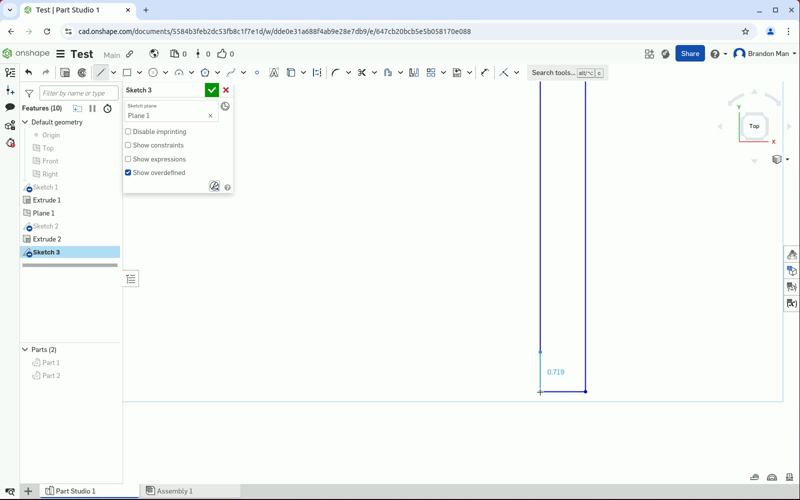
click(540, 391)
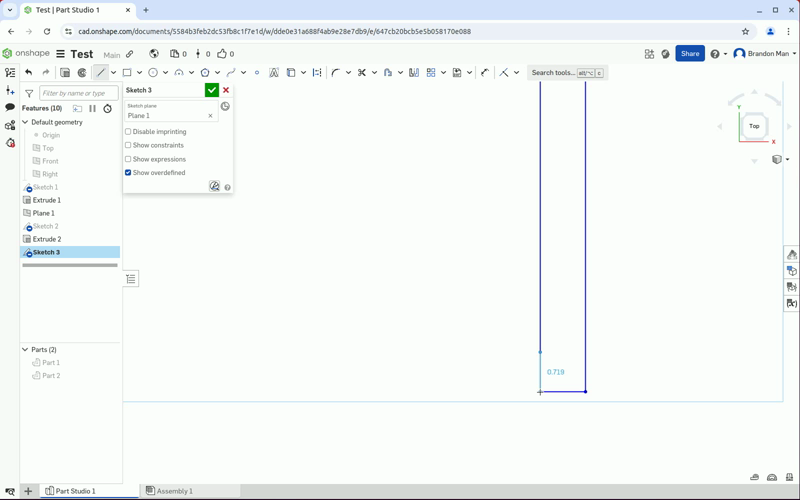
scroll(-6)
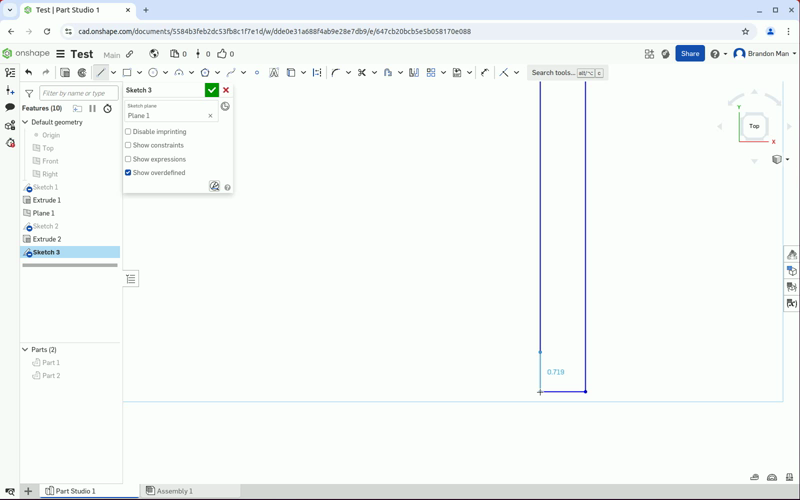
scroll(-6)
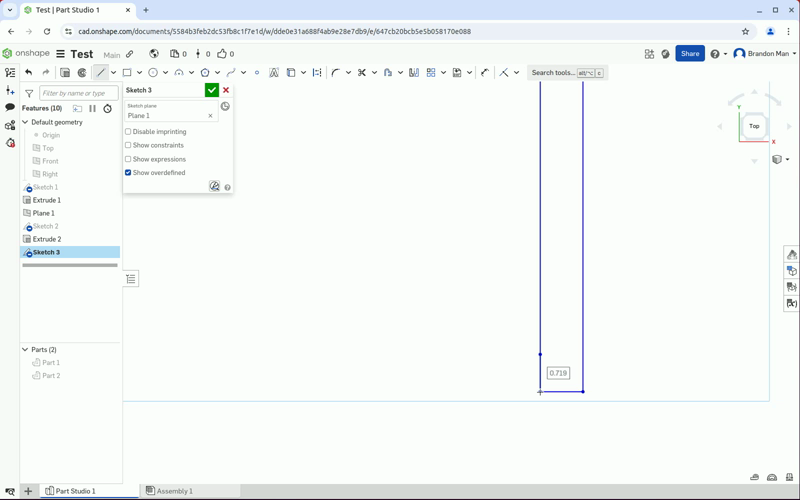
scroll(-6)
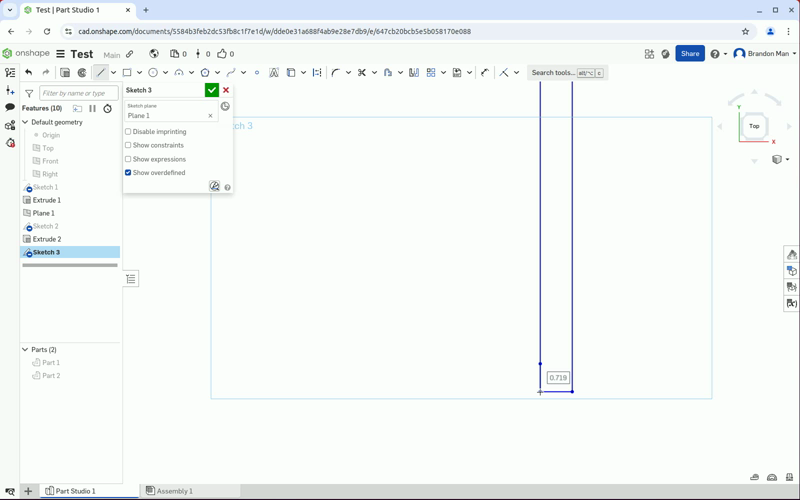
scroll(-6)
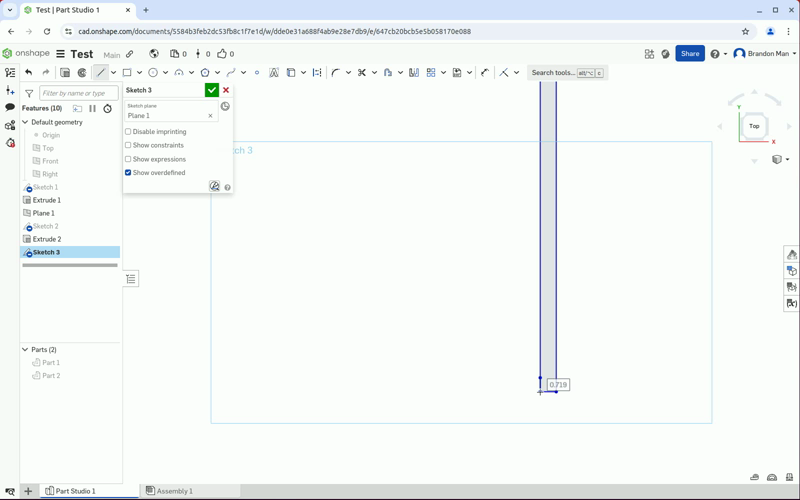
scroll(-6)
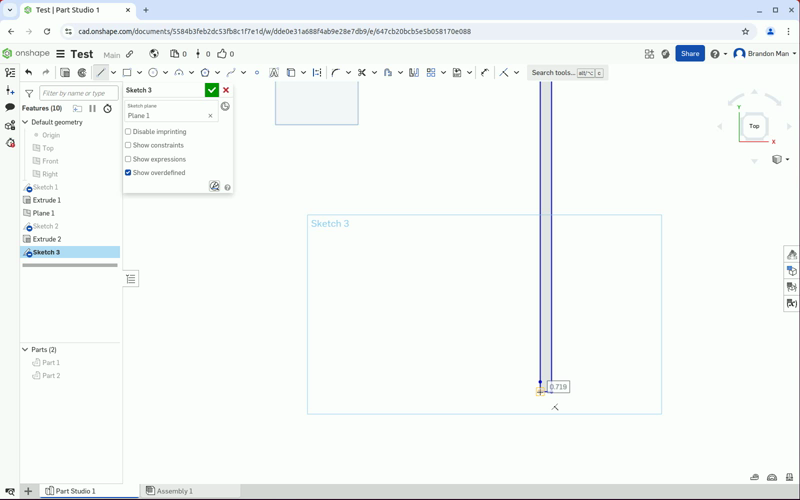
scroll(-6)
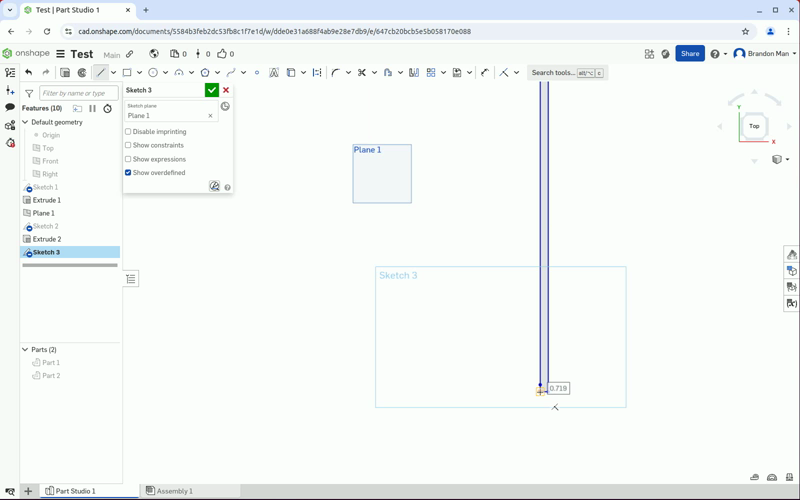
scroll(-6)
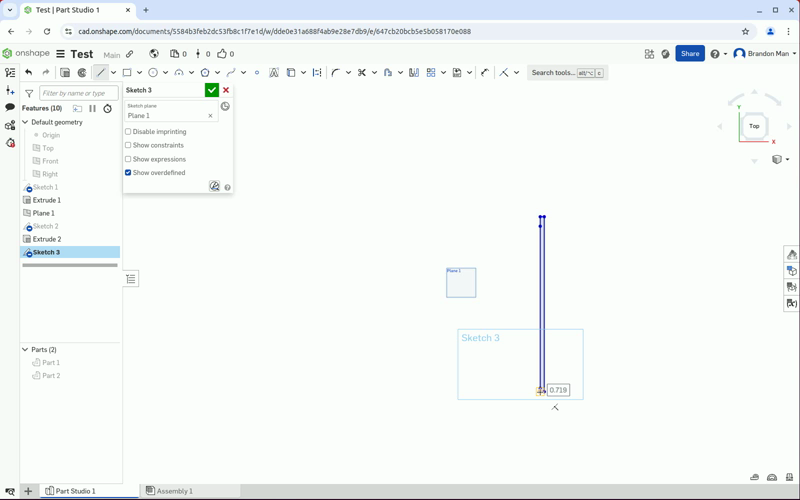
key(esc)
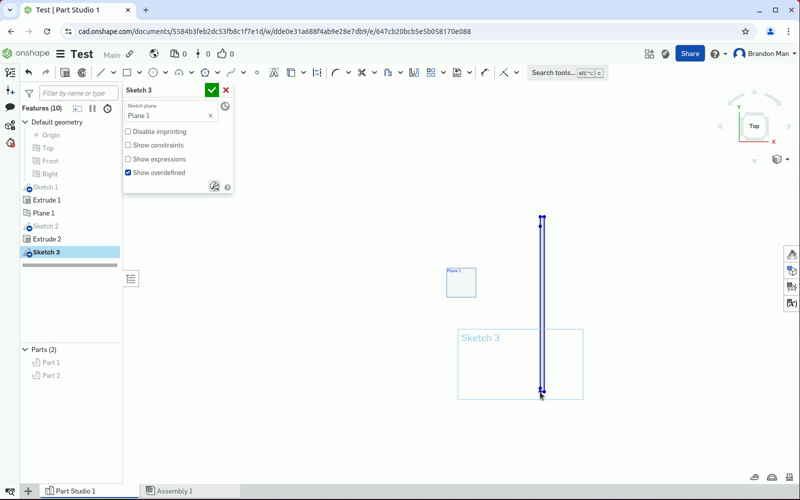
mouse_move(541, 318)
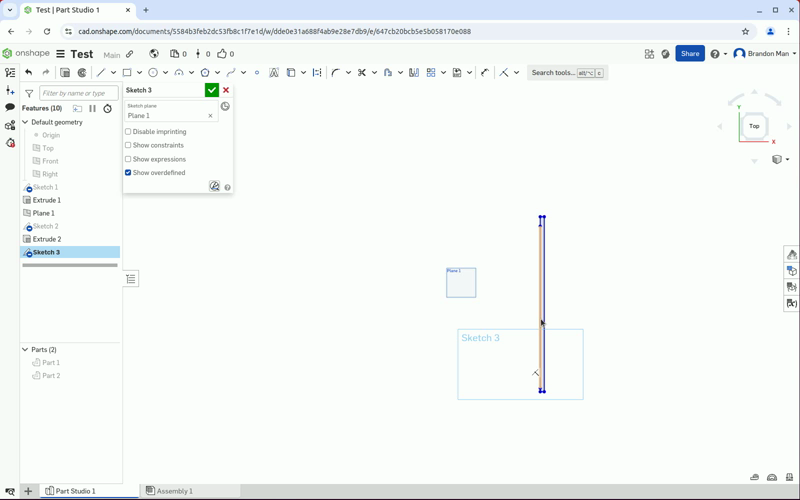
scroll(6)
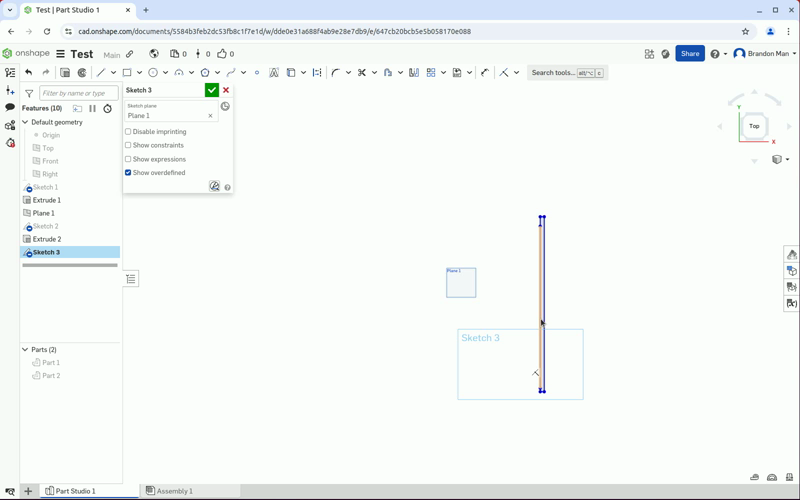
scroll(6)
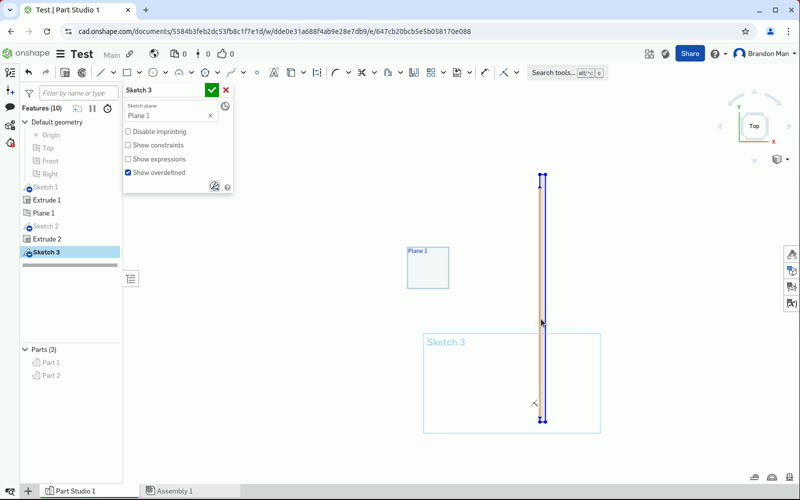
scroll(6)
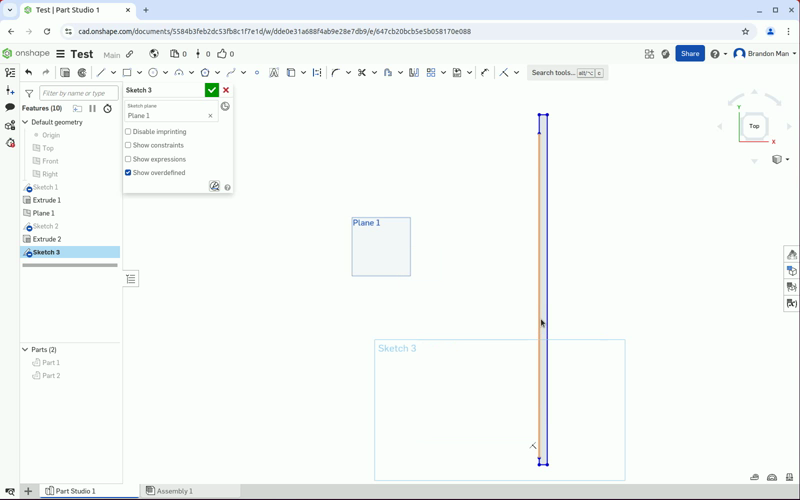
scroll(6)
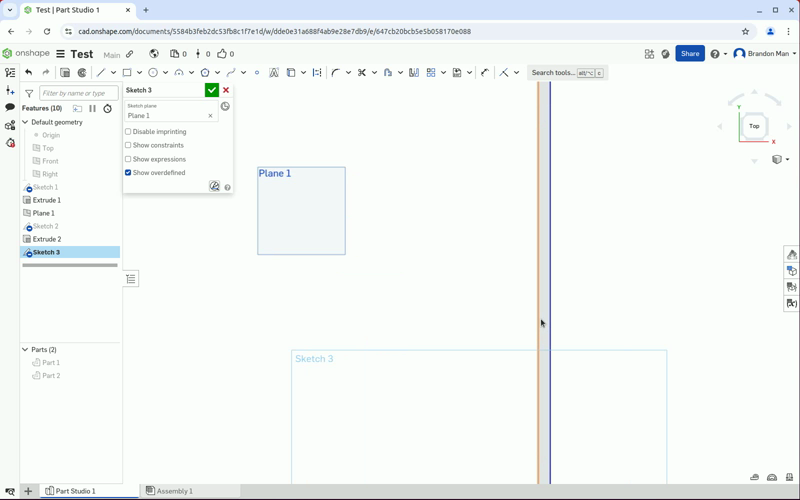
scroll(6)
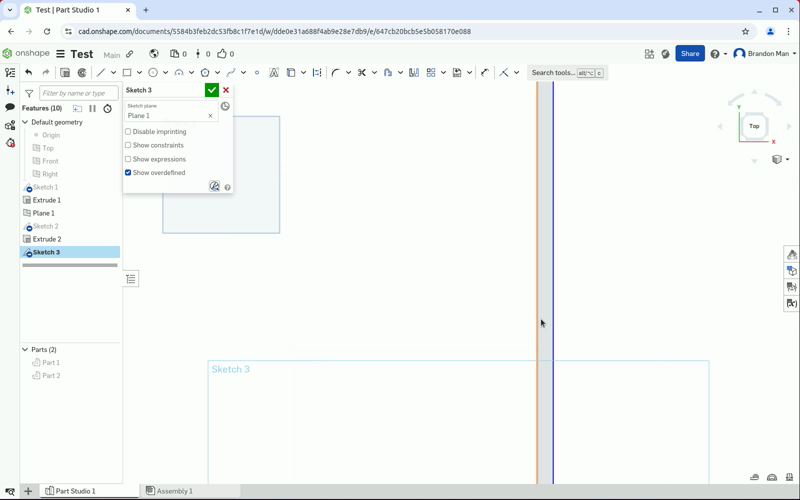
scroll(6)
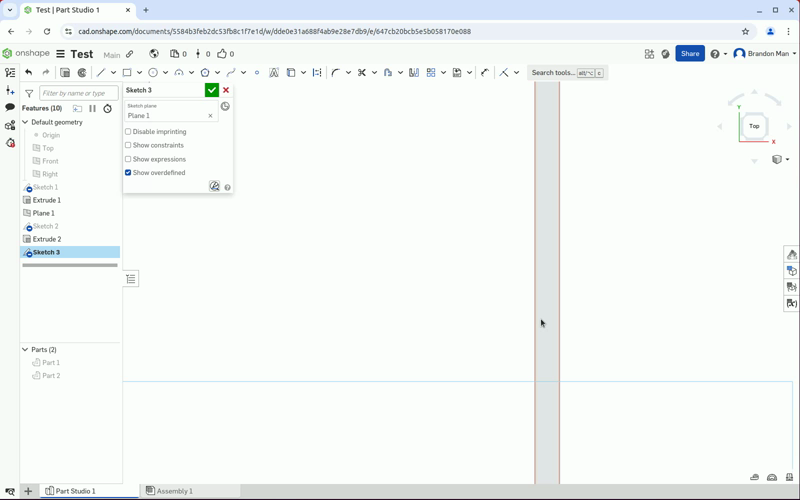
scroll(6)
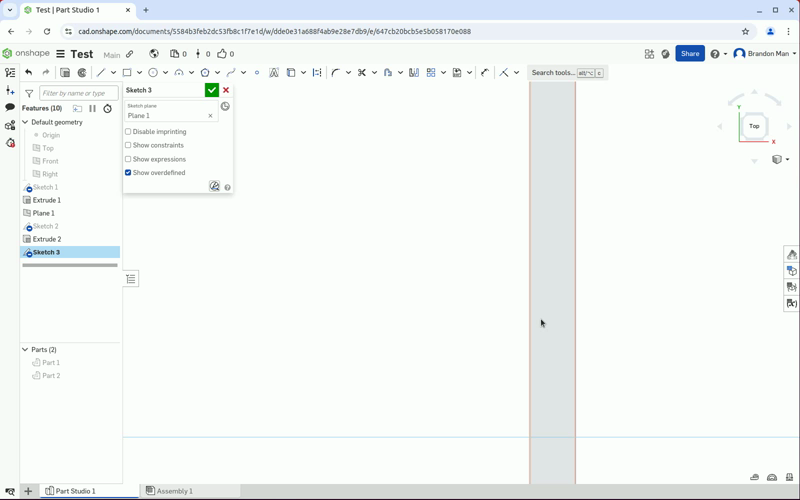
click(541, 318)
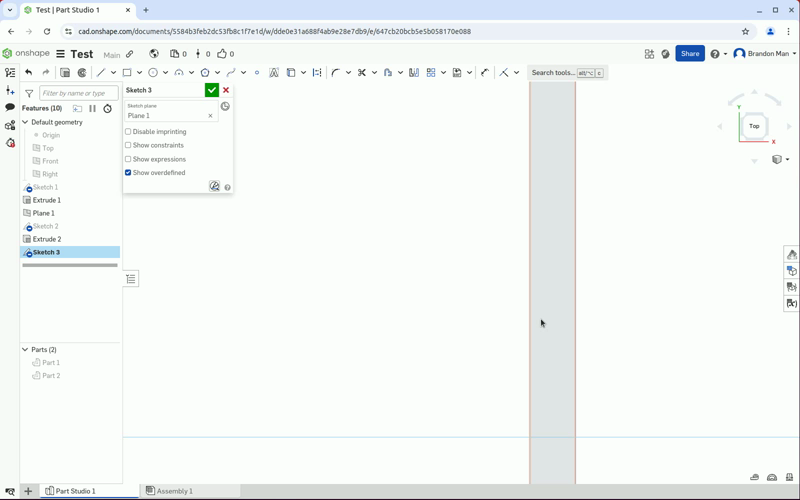
scroll(-6)
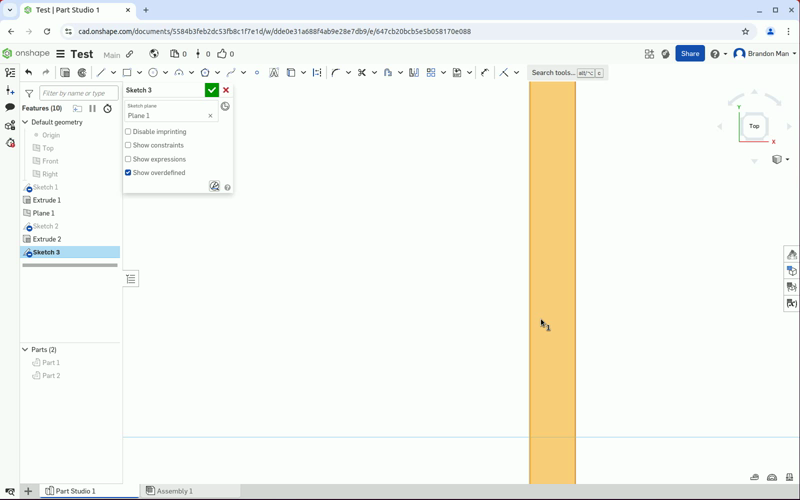
scroll(-6)
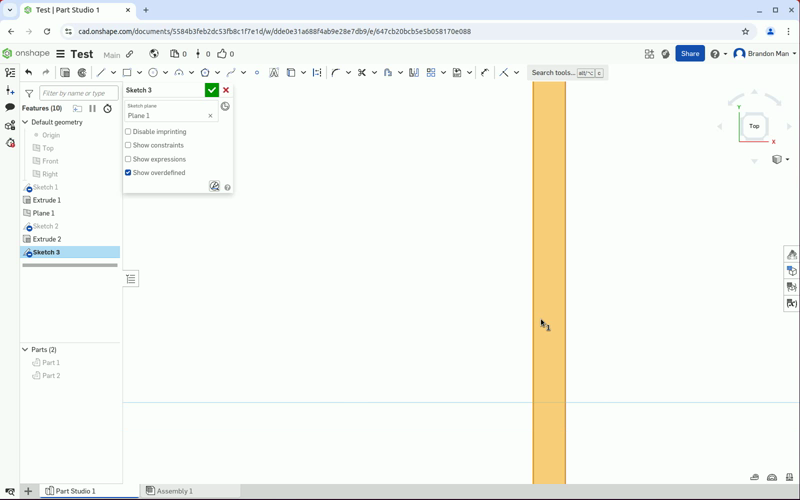
scroll(-6)
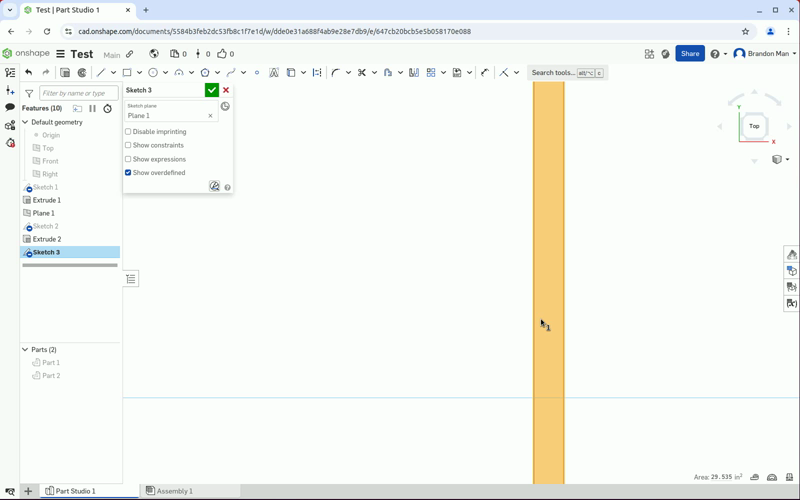
scroll(-6)
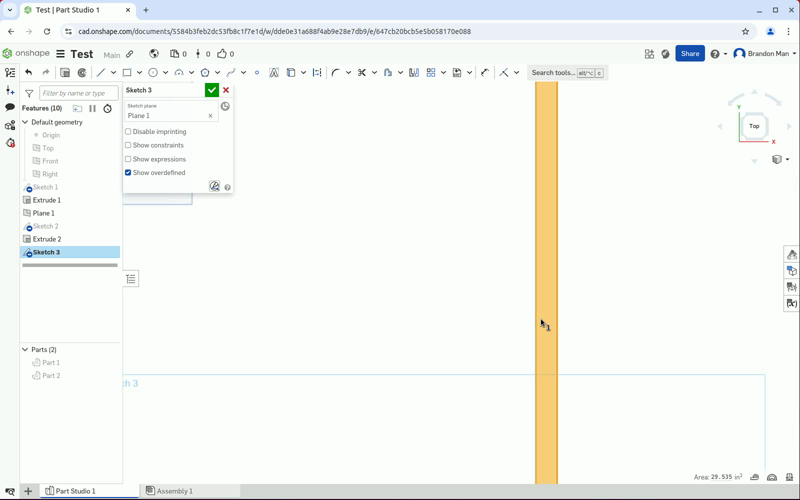
scroll(-6)
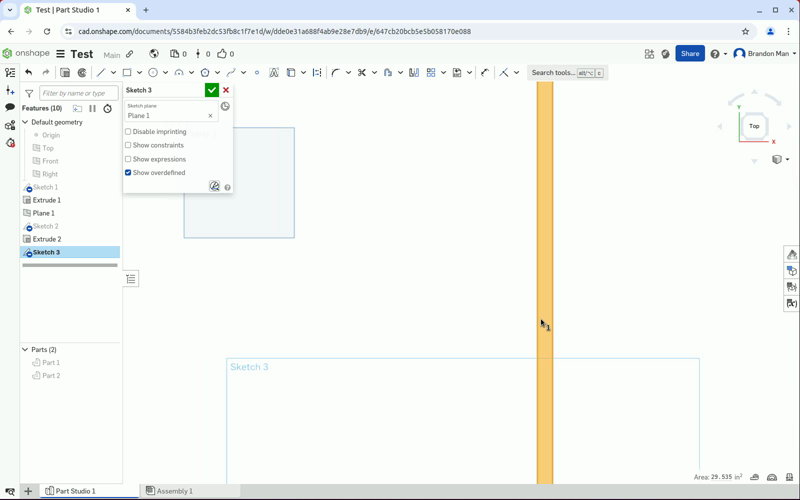
scroll(-6)
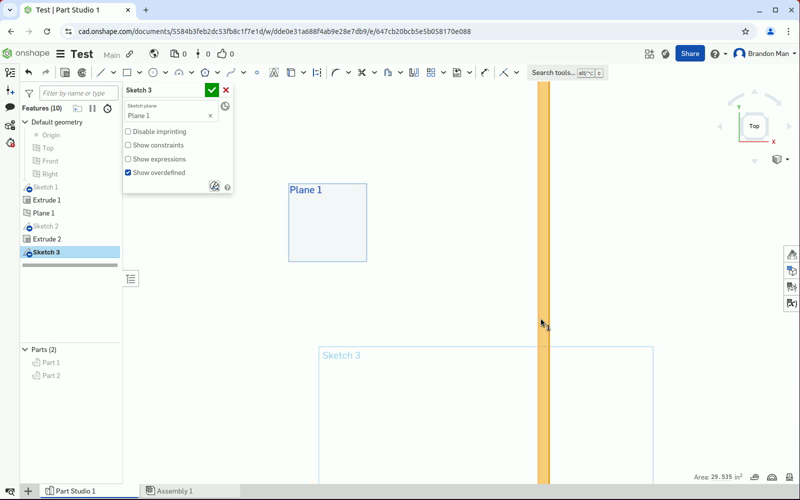
scroll(-6)
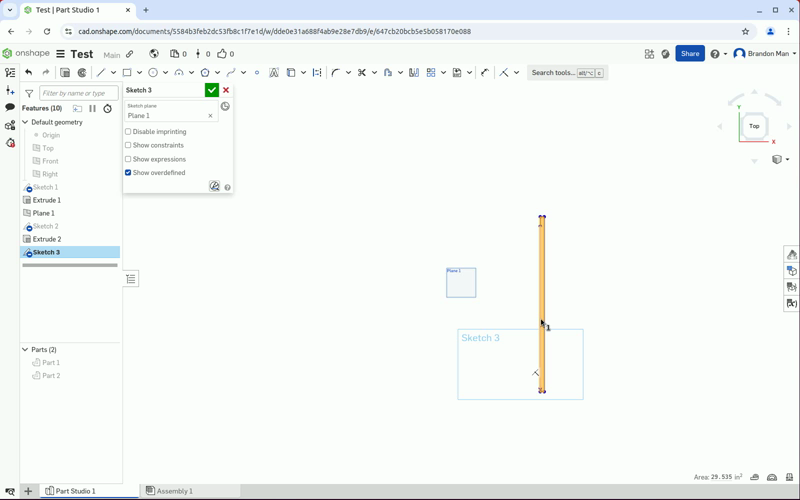
mouse_move(73, 352)
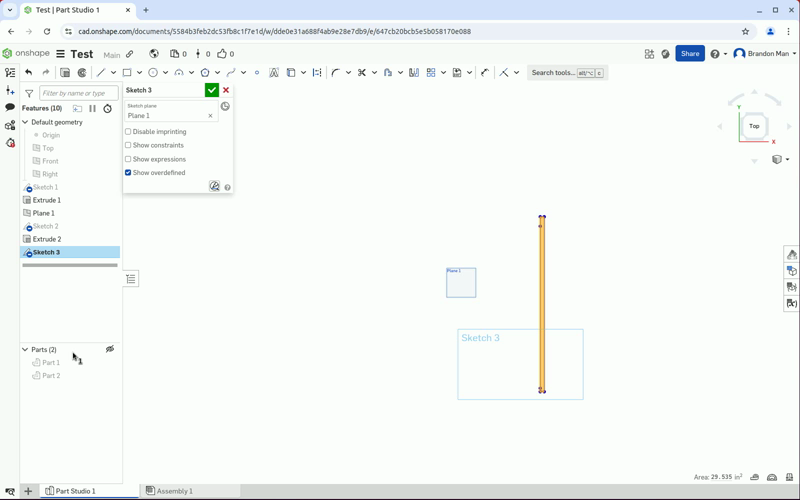
key(shift+y)
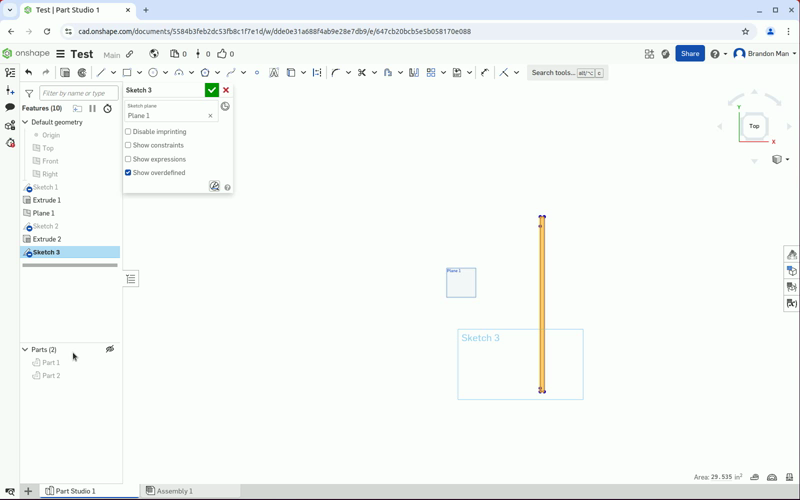
key(shift+e)
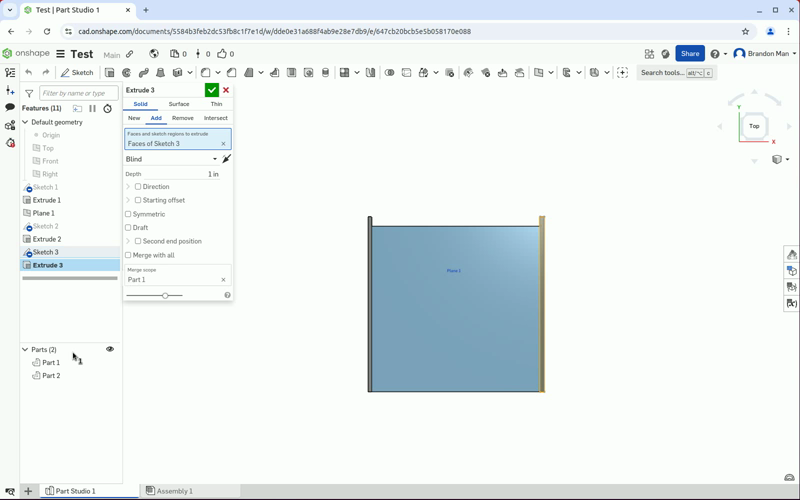
mouse_move(143, 106)
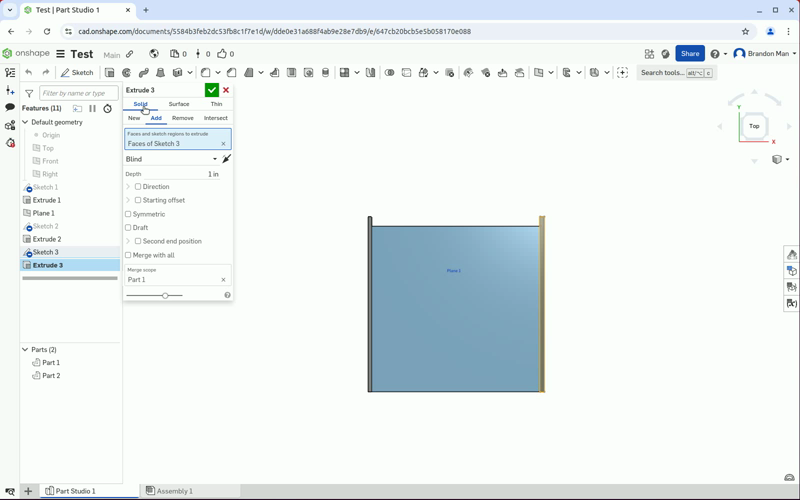
click(143, 106)
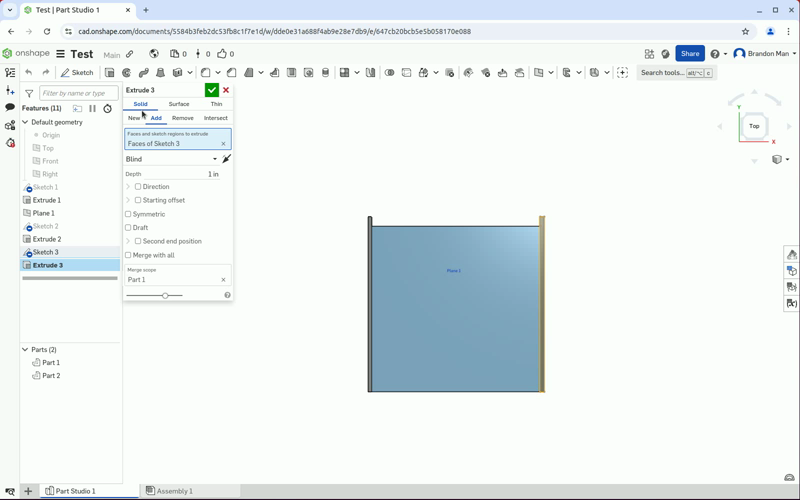
mouse_move(137, 120)
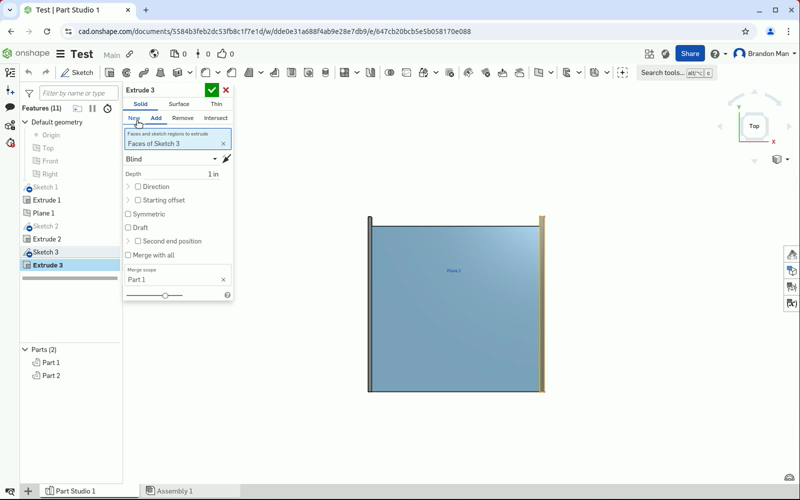
click(137, 120)
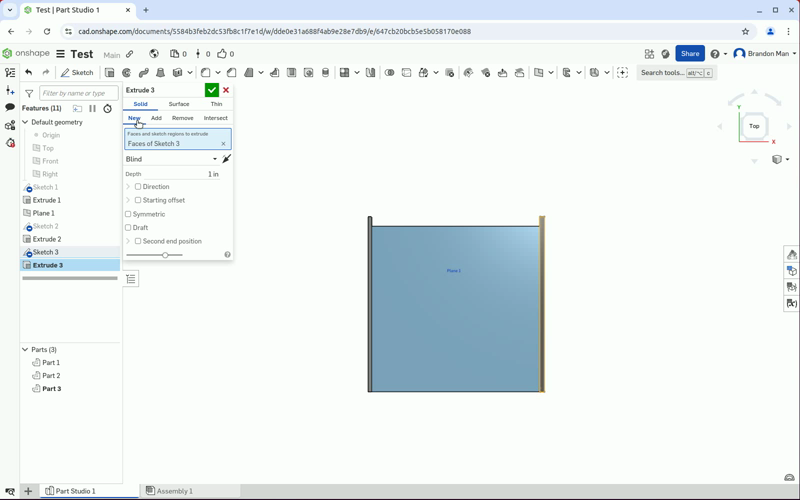
key(tab, 4)
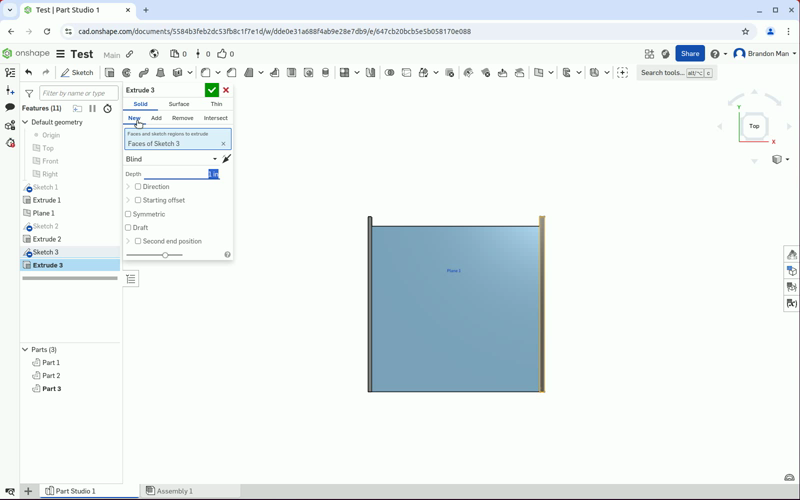
text(20.942)
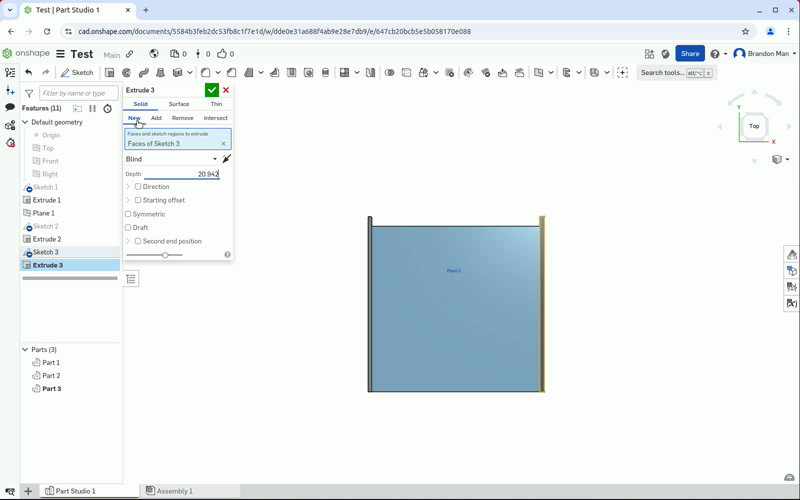
key(enter)
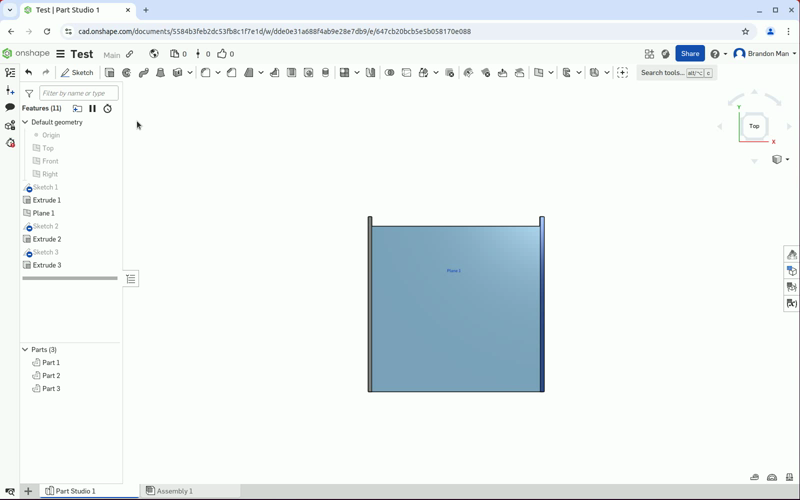
key(shift+h)
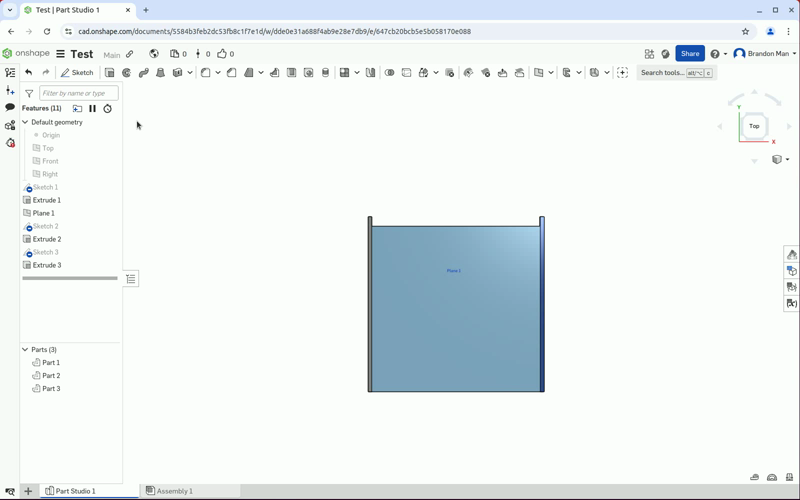
key(shift+h)
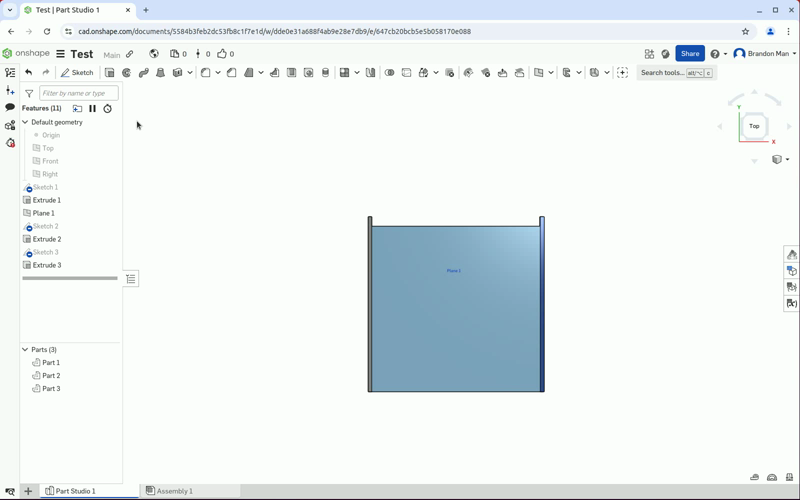
mouse_move(73, 189)
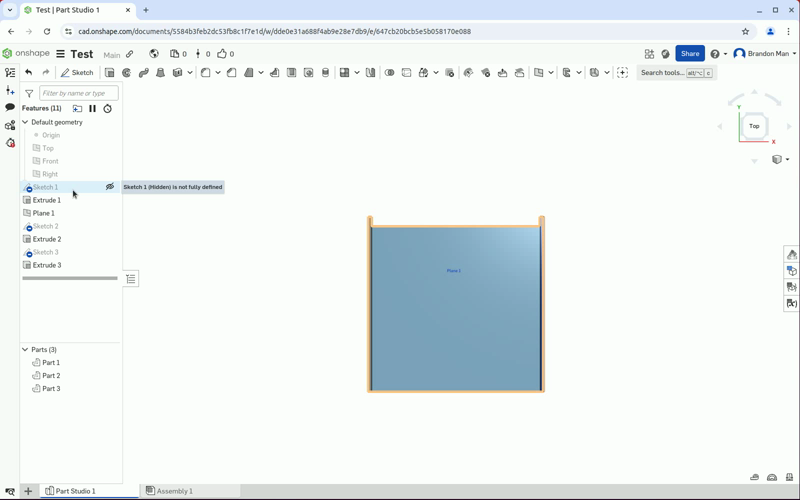
click(73, 189)
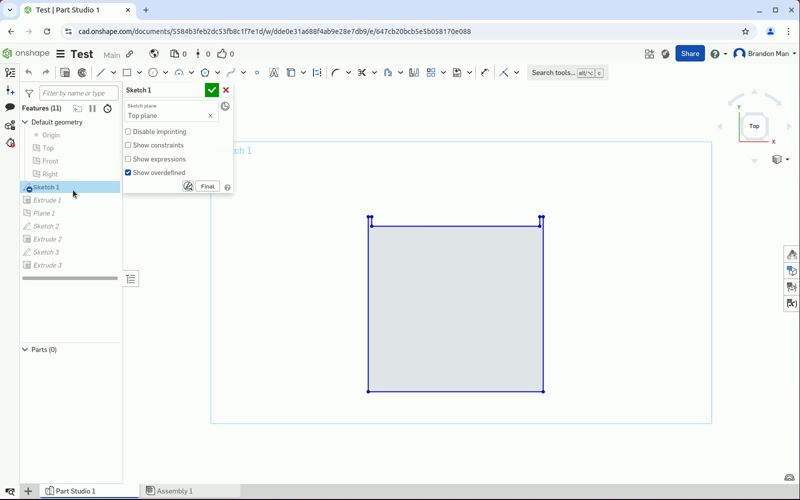
mouse_move(229, 92)
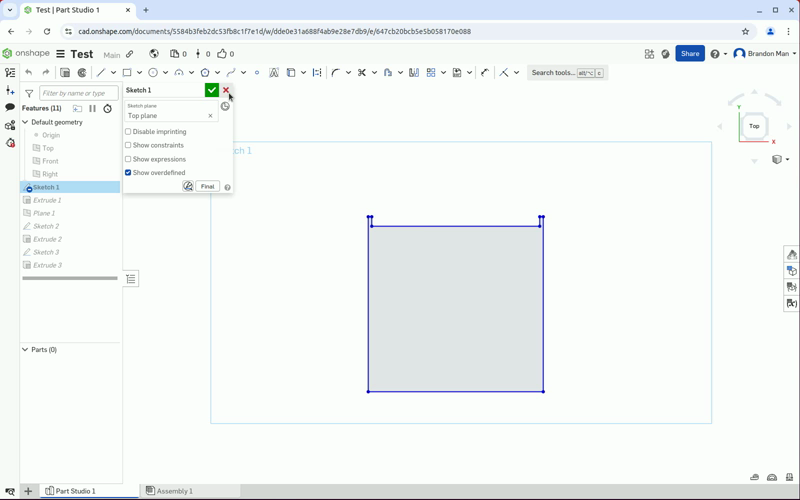
click(229, 92)
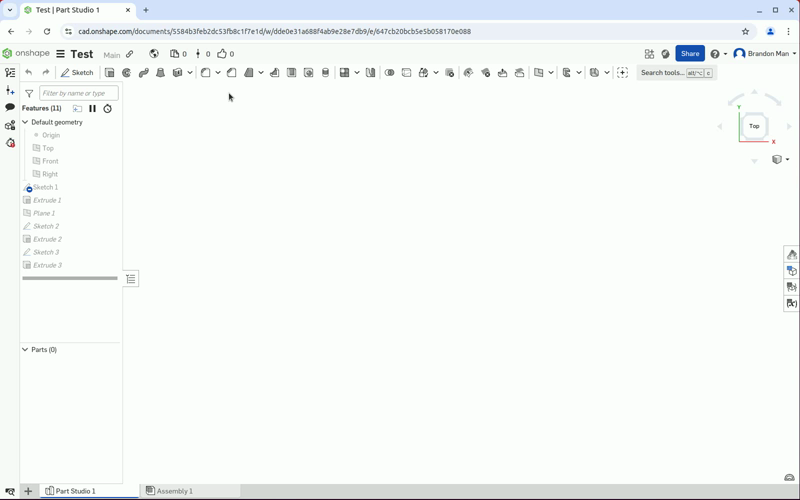
key(shift+s)
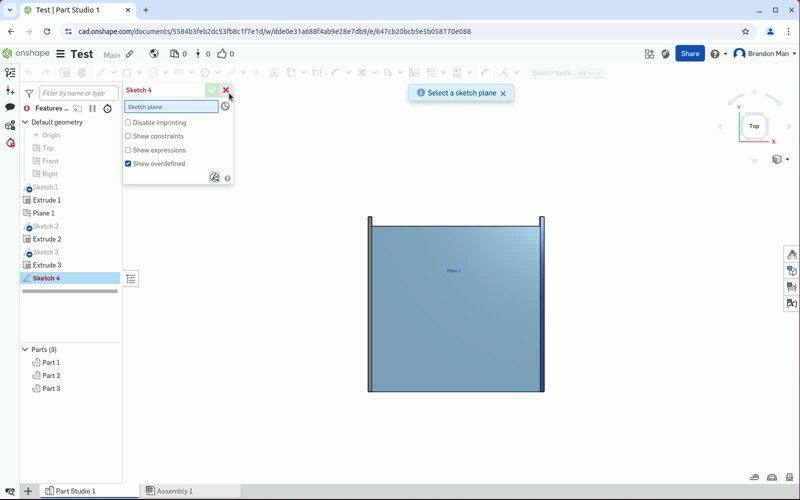
mouse_move(73, 215)
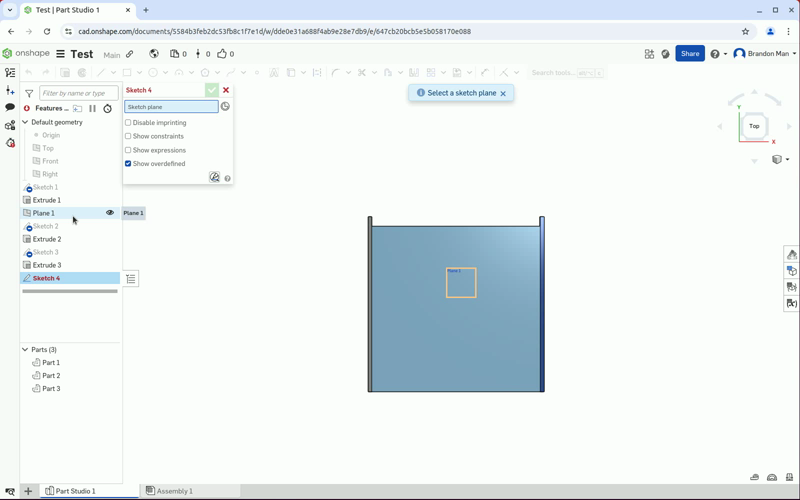
click(73, 215)
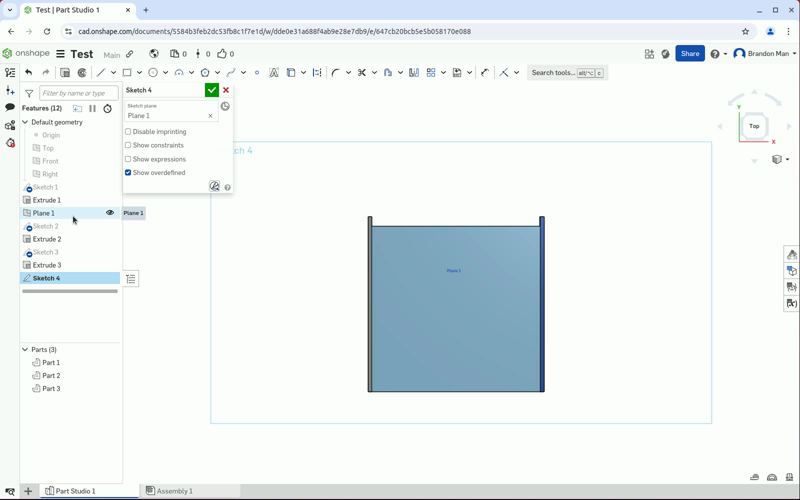
mouse_move(73, 352)
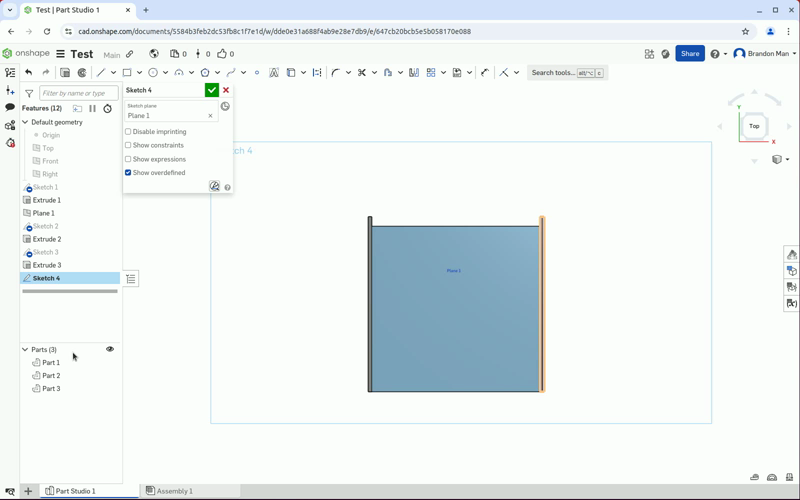
key(y)
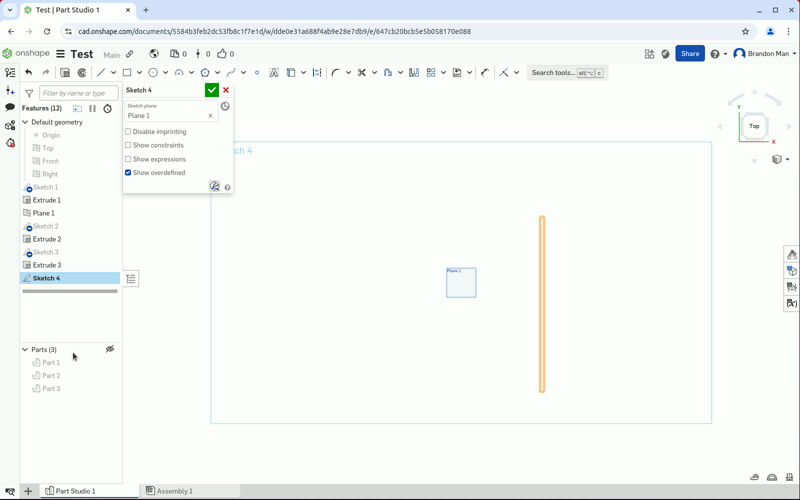
key(l)
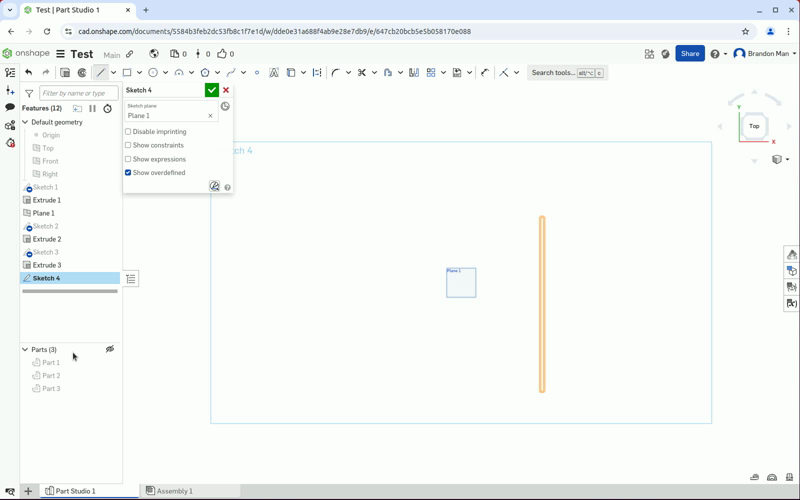
key_down(shift)
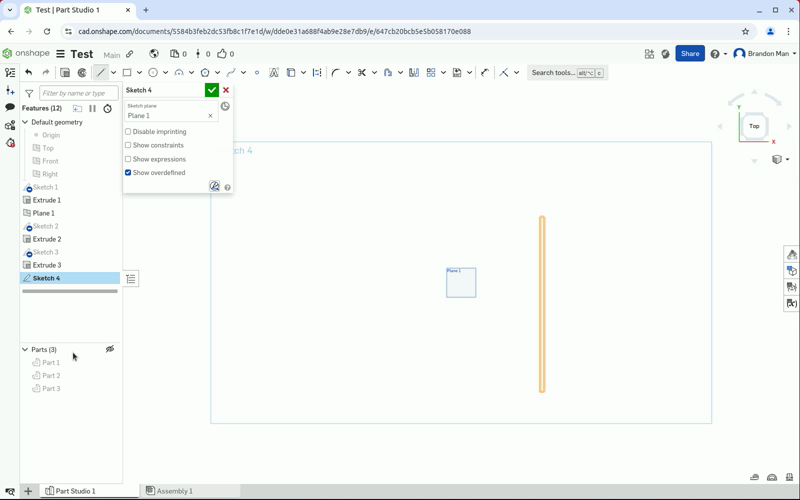
mouse_move(371, 391)
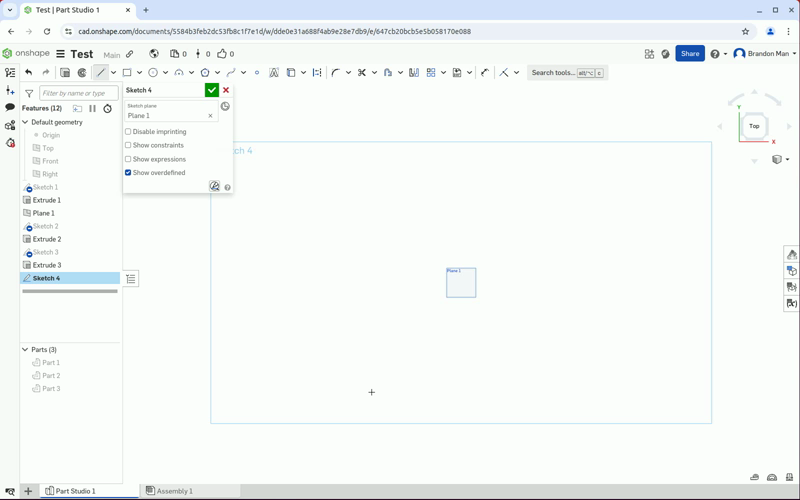
click(371, 391)
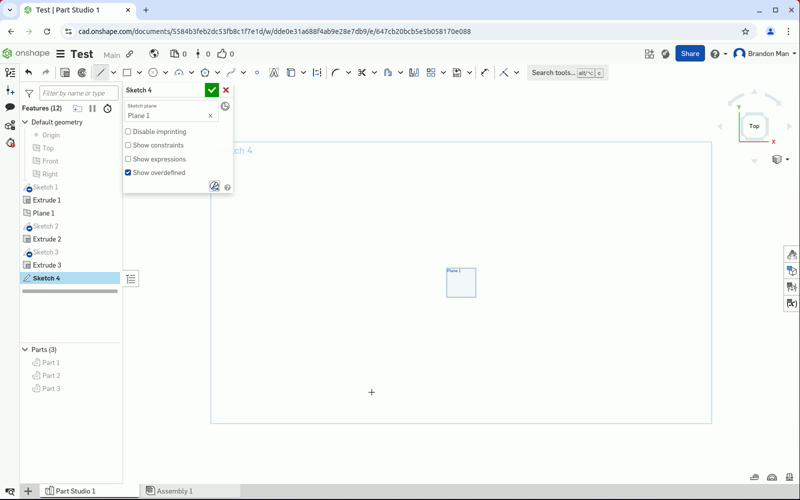
key_up(shift)
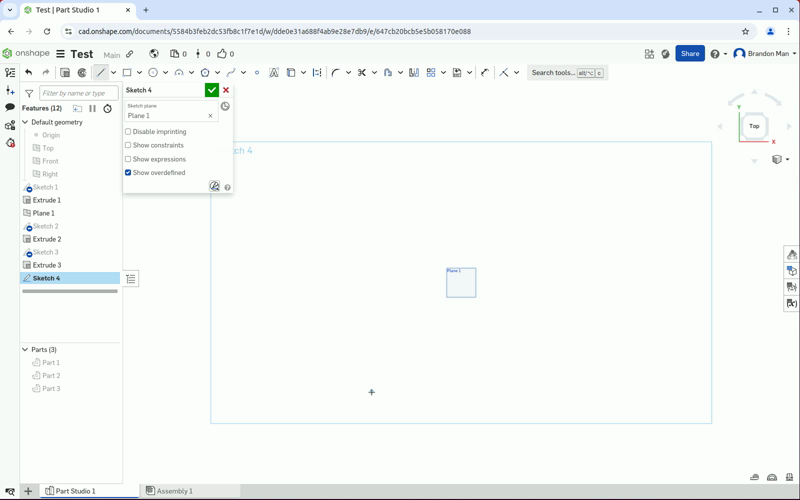
key_down(shift)
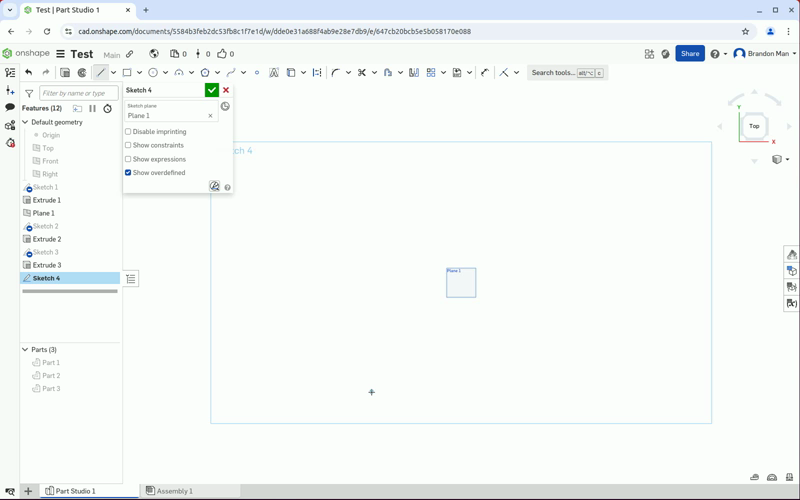
mouse_move(540, 391)
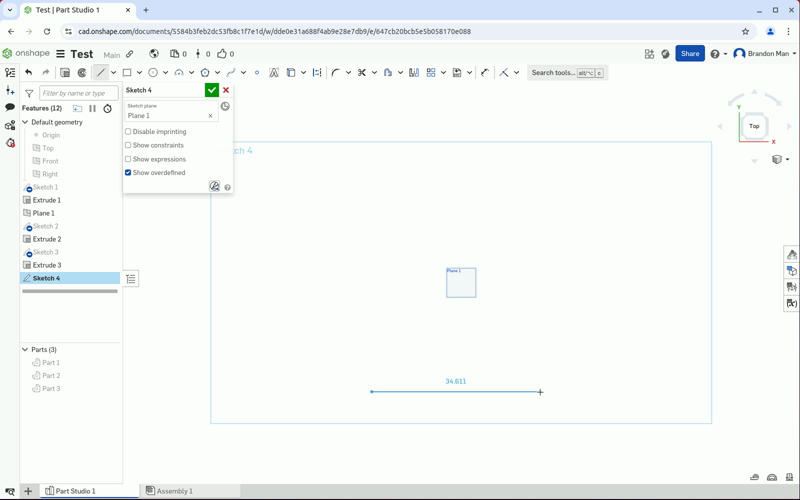
click(540, 391)
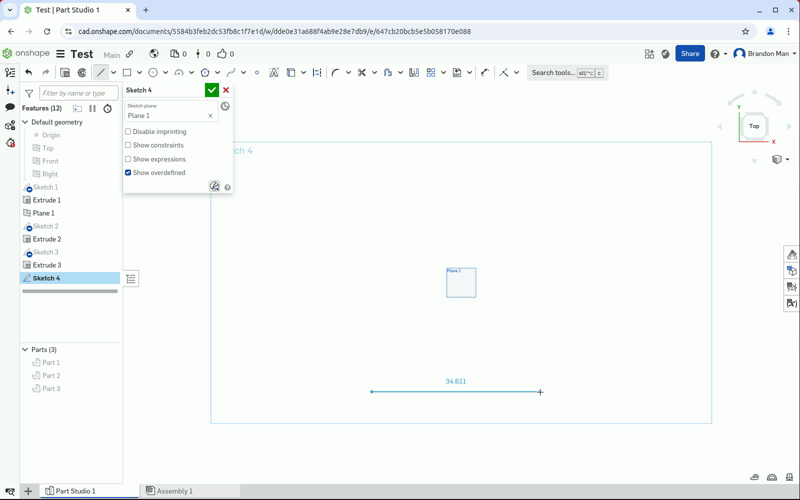
key_up(shift)
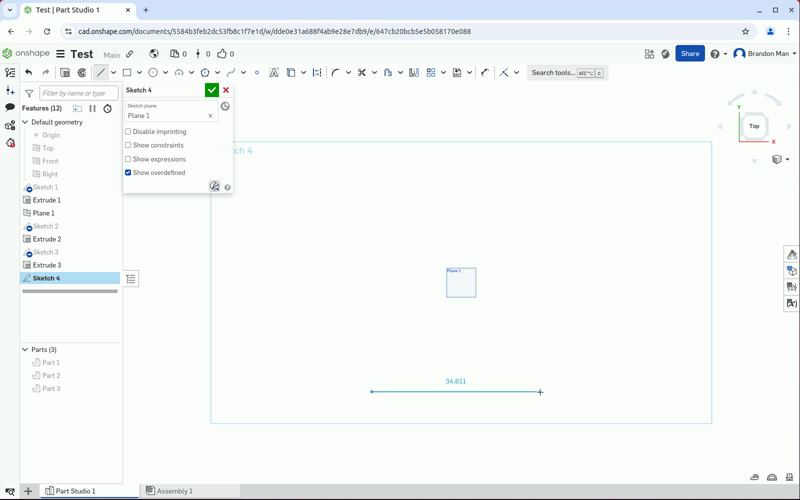
key_down(shift)
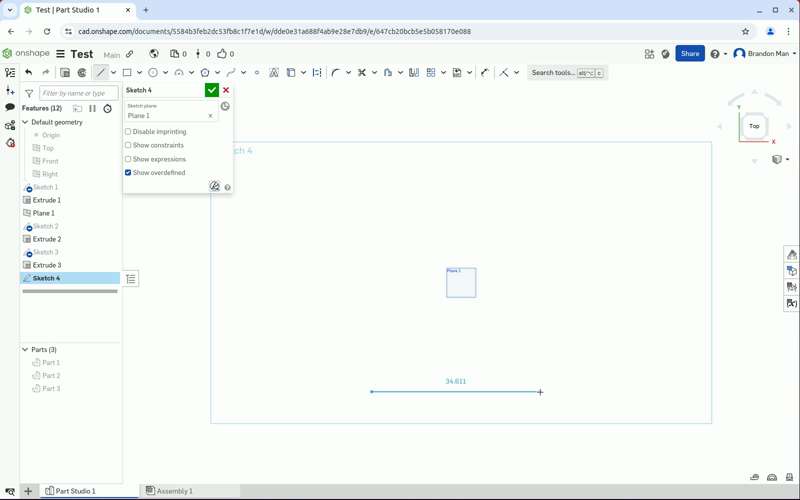
mouse_move(570, 391)
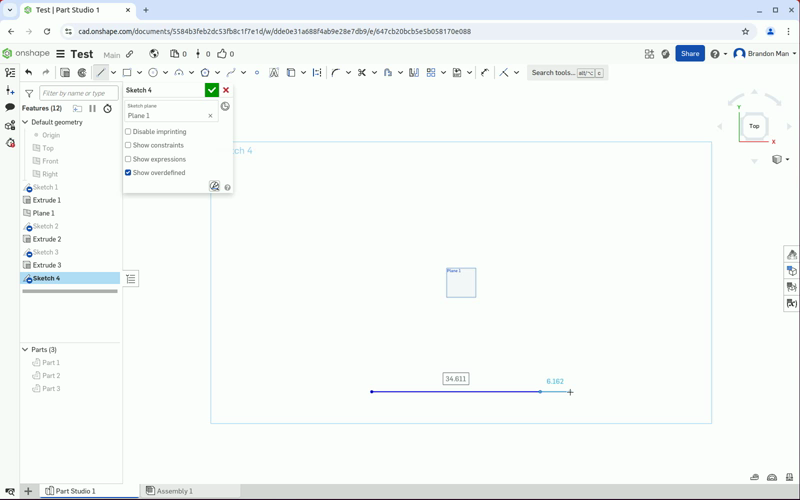
mouse_move(540, 388)
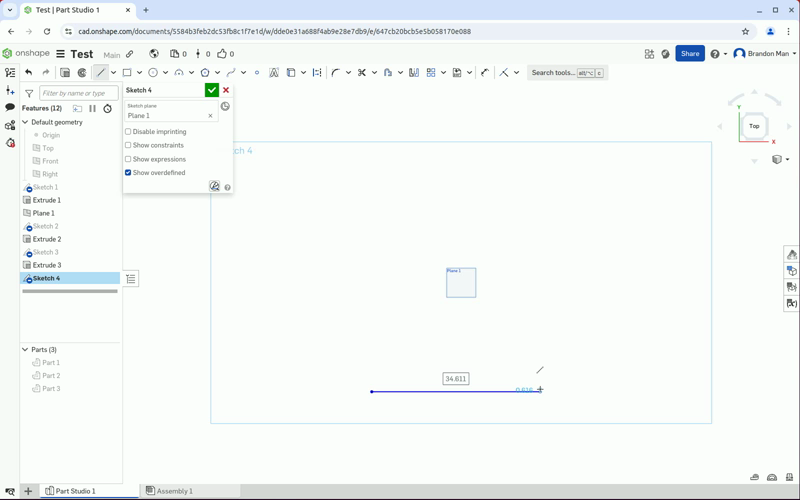
scroll(6)
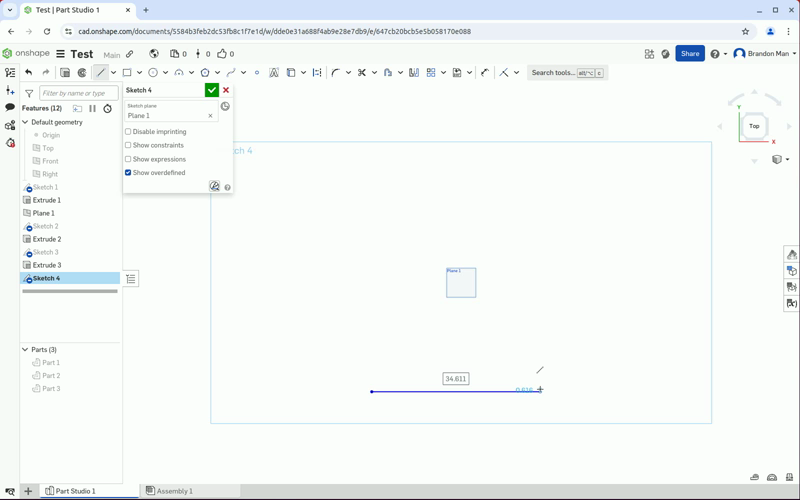
scroll(6)
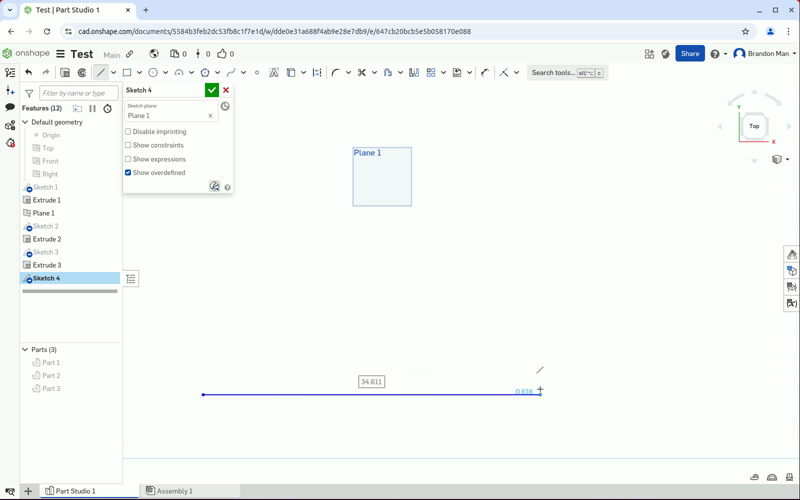
scroll(6)
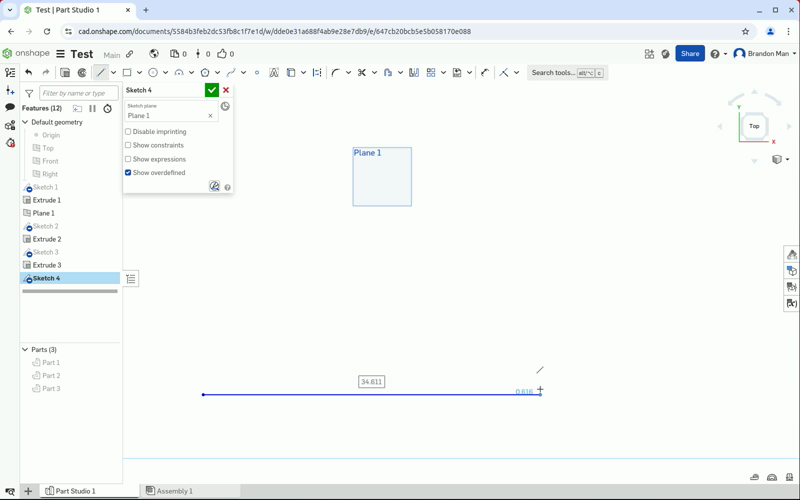
scroll(6)
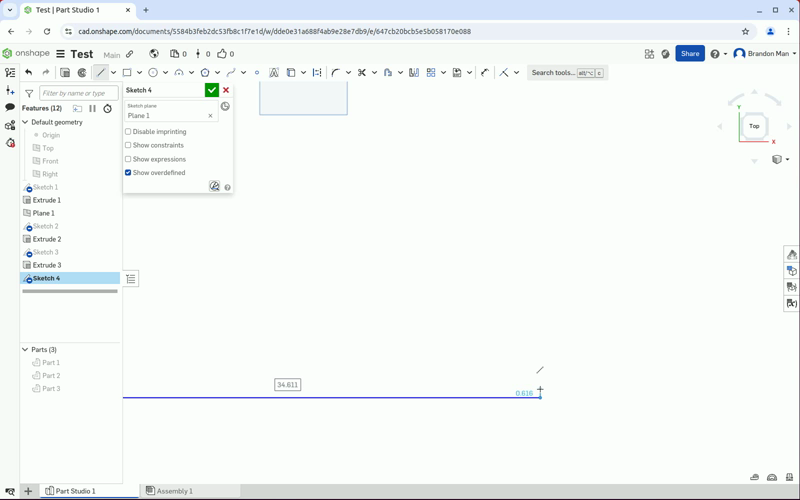
scroll(6)
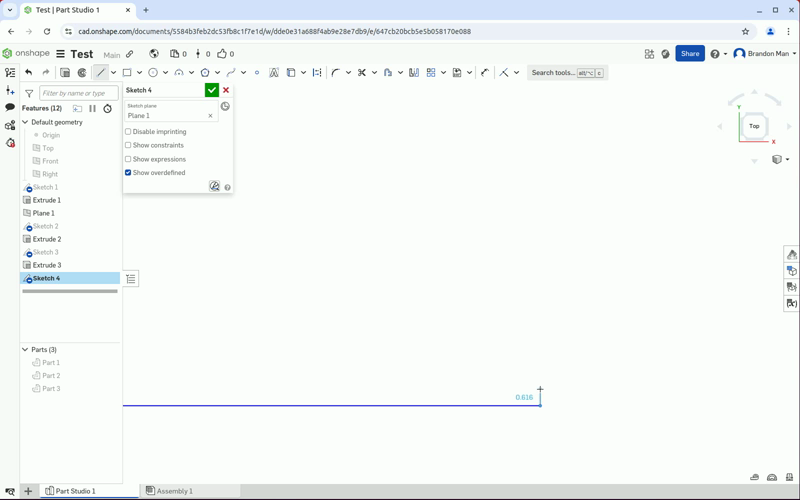
scroll(6)
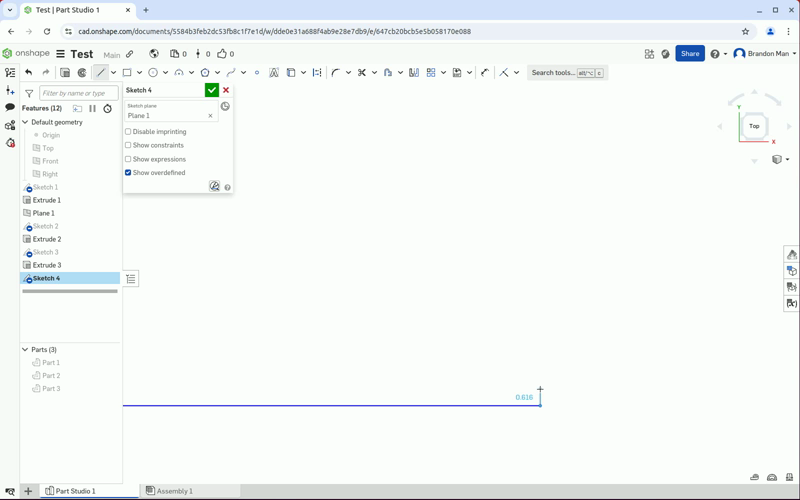
scroll(6)
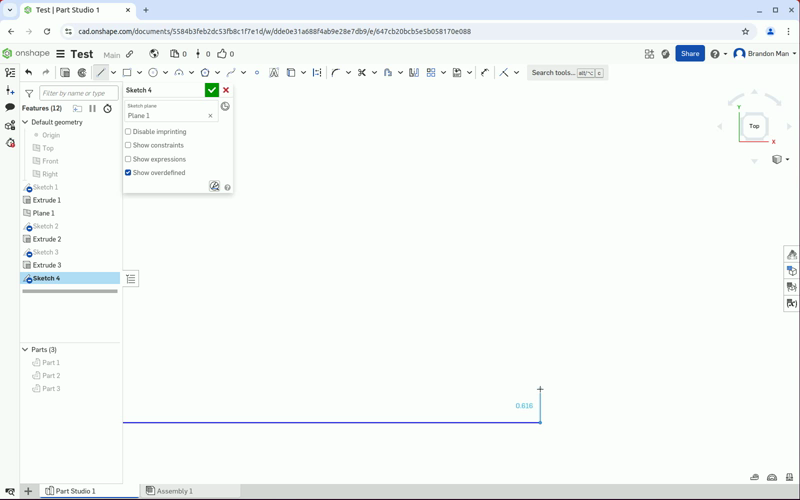
click(540, 388)
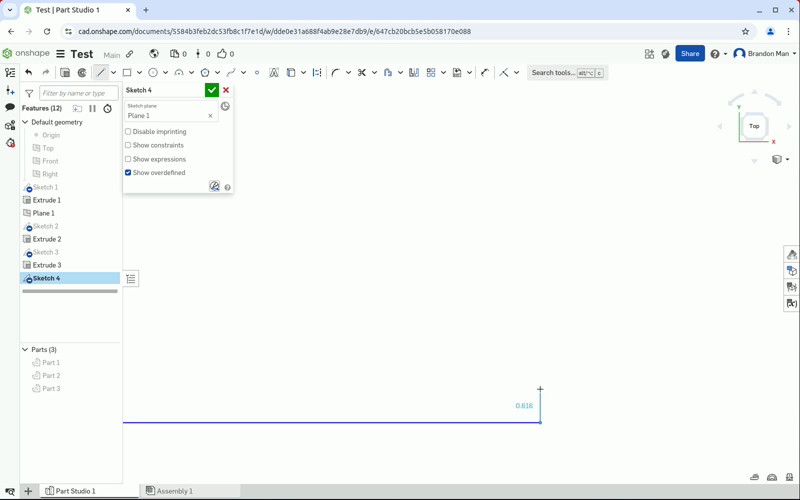
scroll(-6)
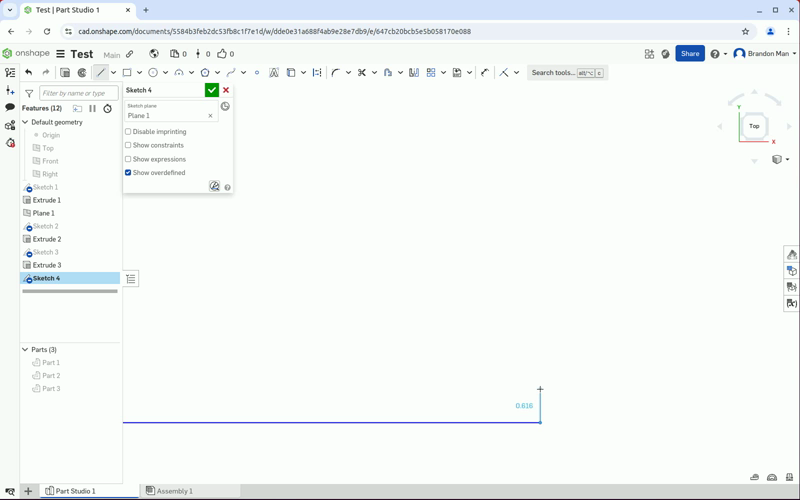
scroll(-6)
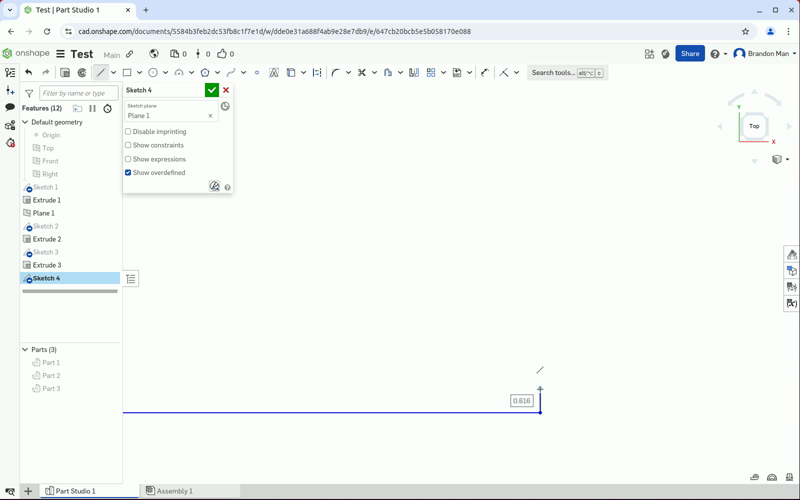
scroll(-6)
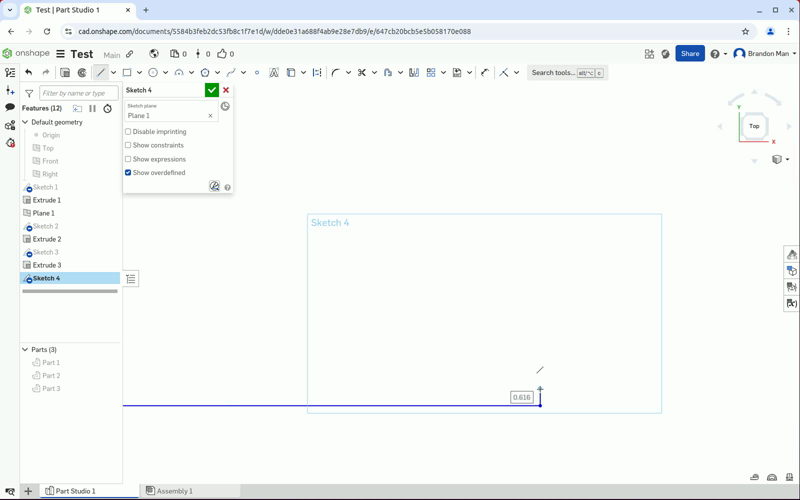
scroll(-6)
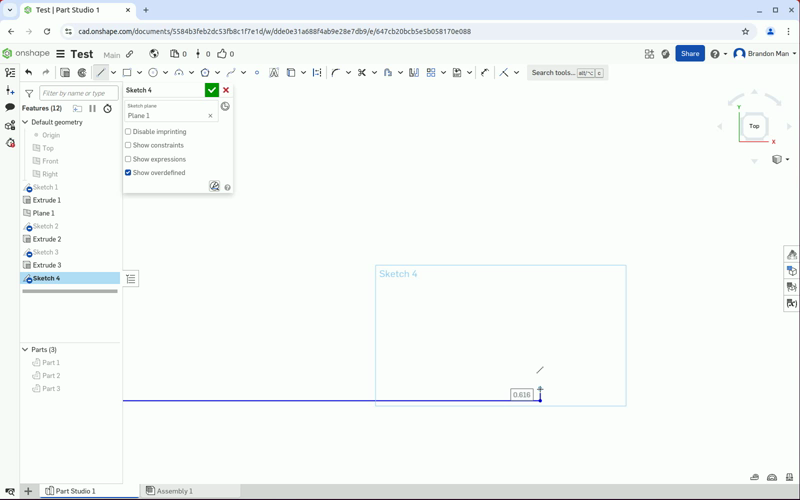
scroll(-6)
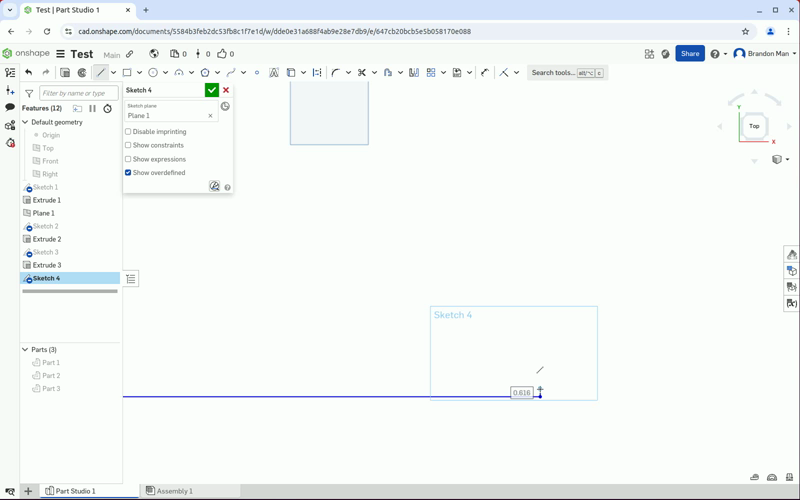
scroll(-6)
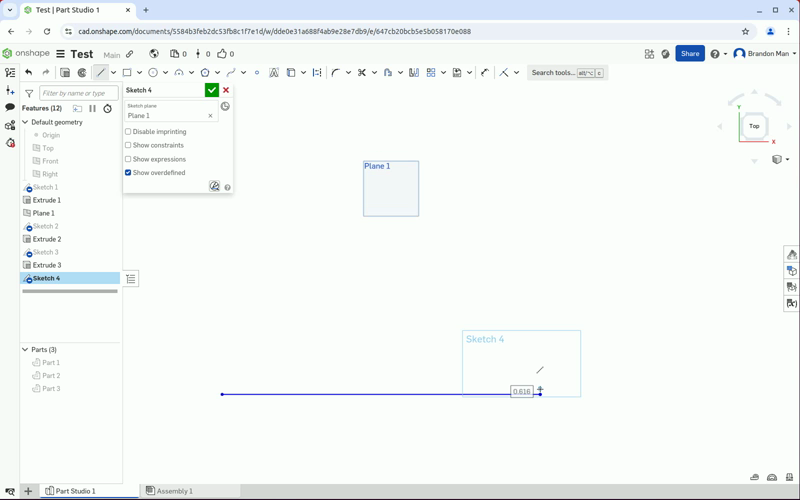
scroll(-6)
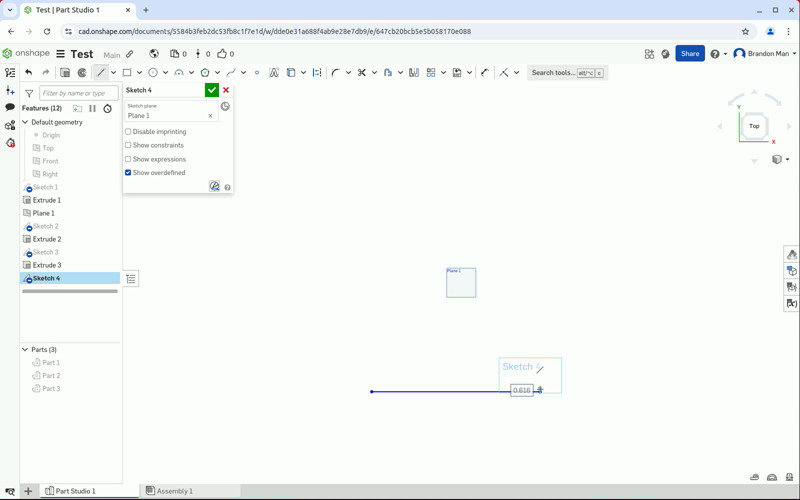
key_up(shift)
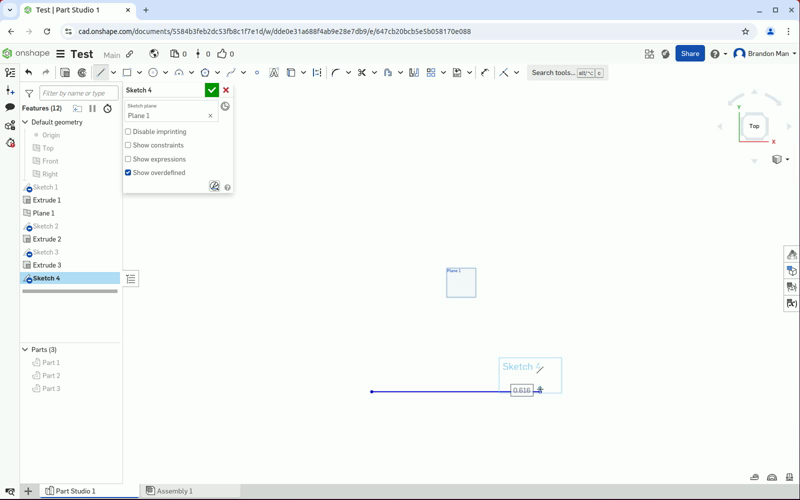
key_down(shift)
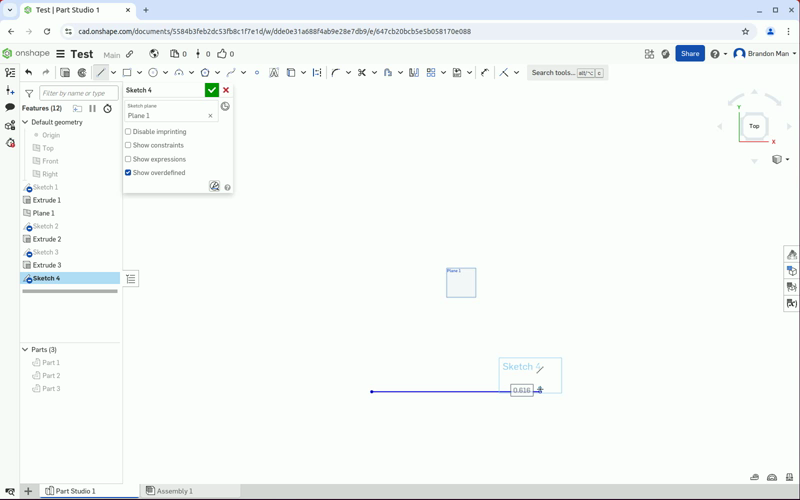
mouse_move(371, 388)
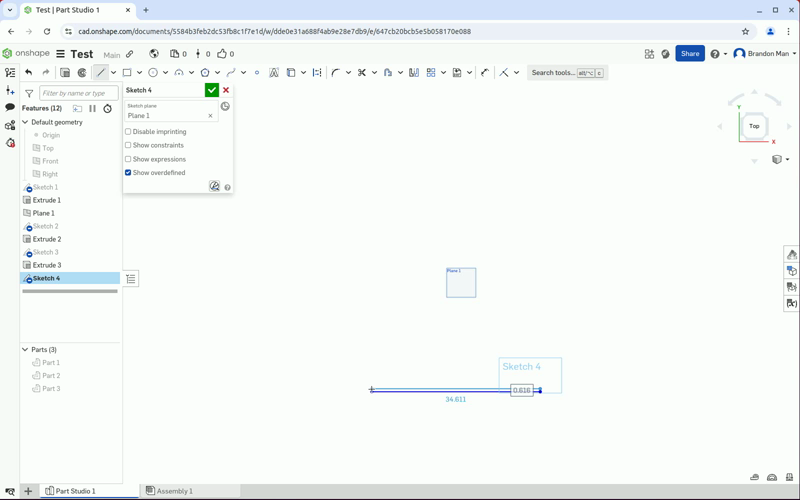
scroll(6)
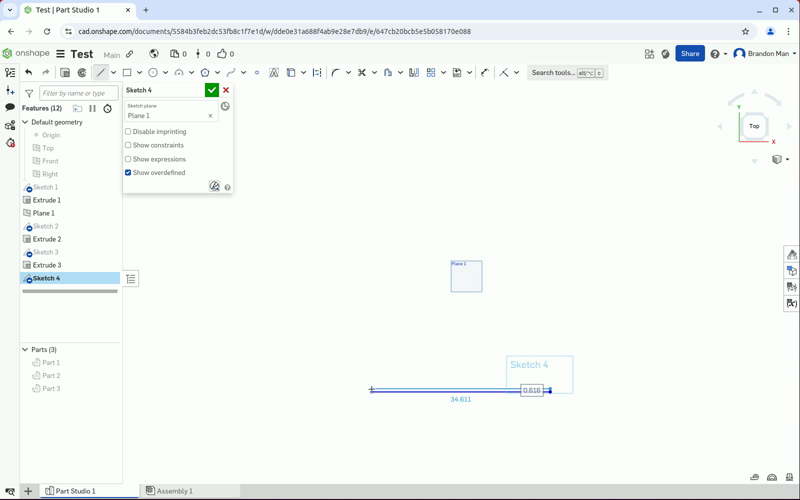
scroll(6)
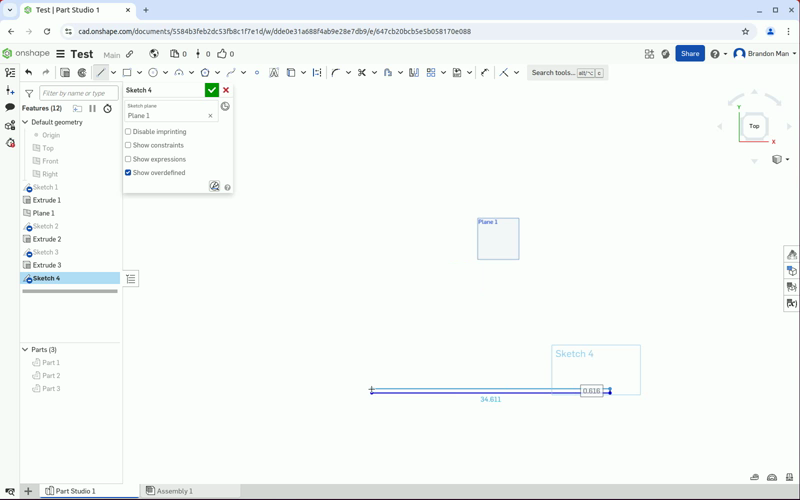
scroll(6)
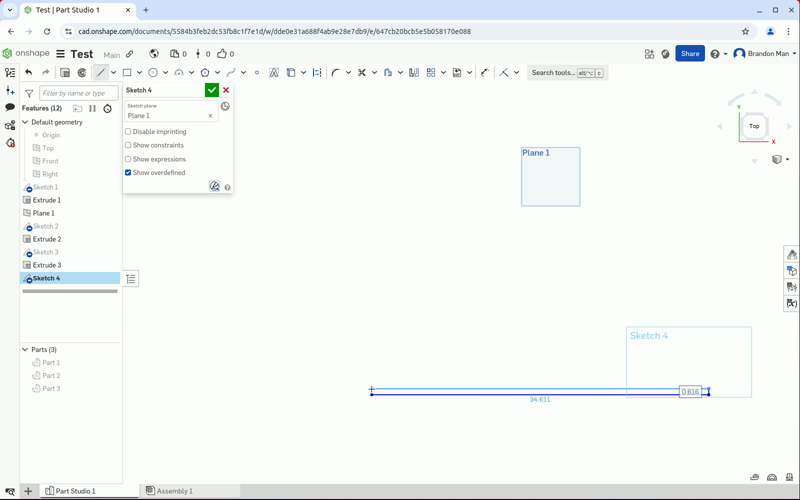
scroll(6)
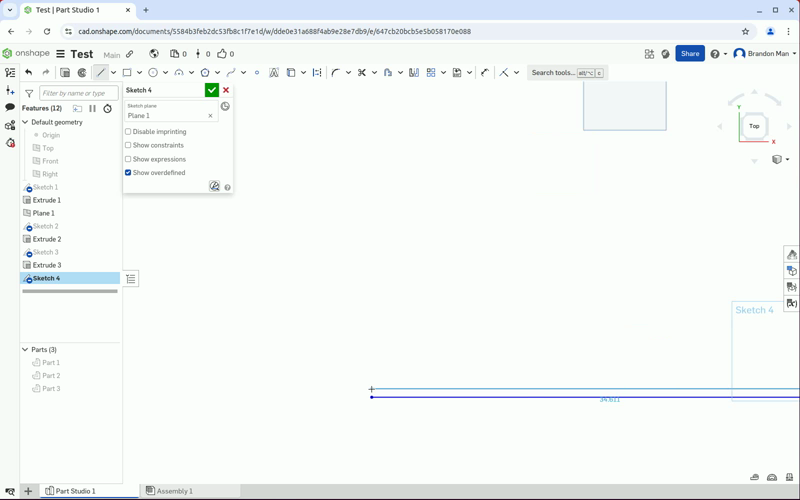
scroll(6)
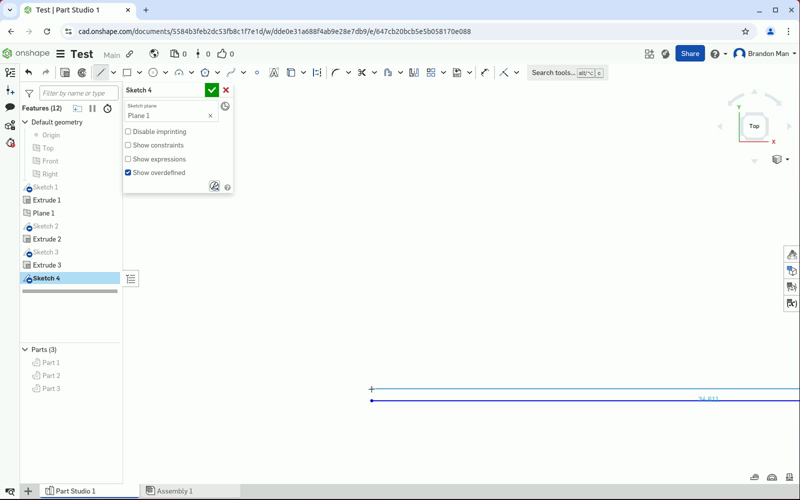
scroll(6)
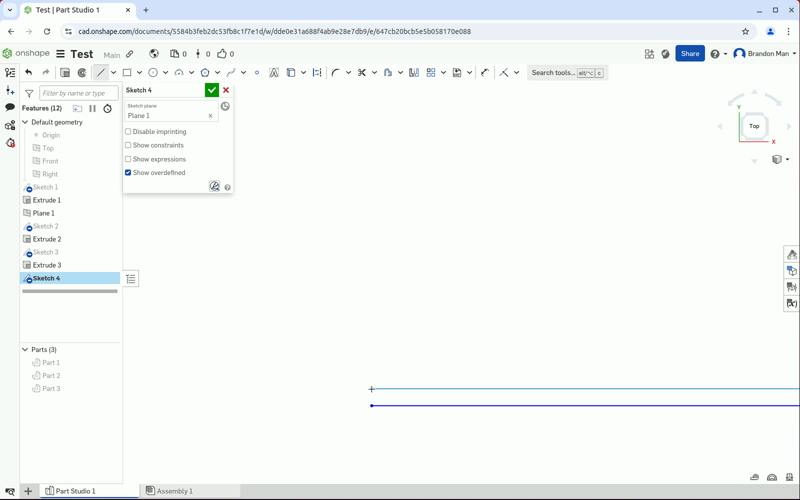
scroll(6)
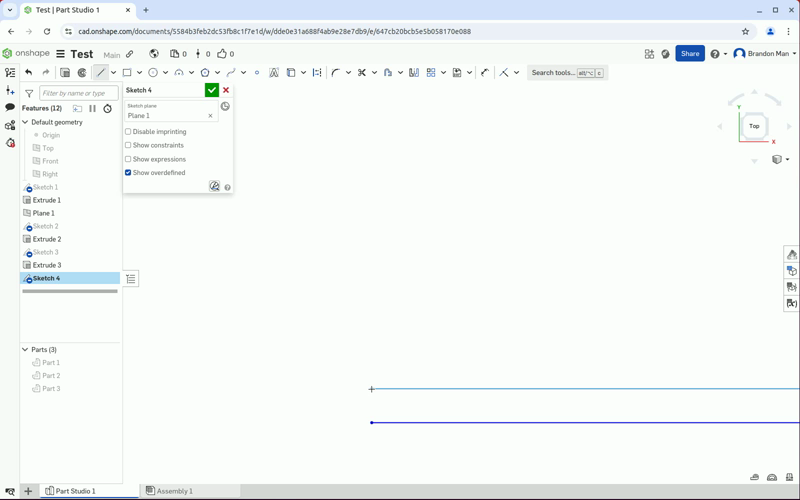
click(371, 388)
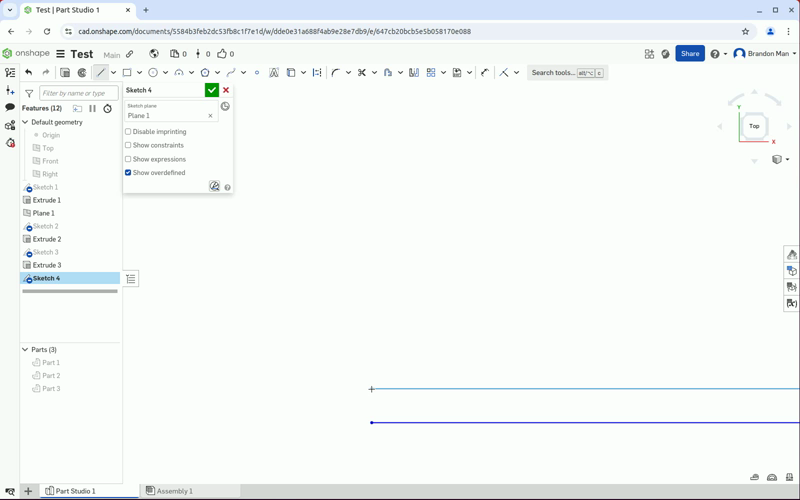
scroll(-6)
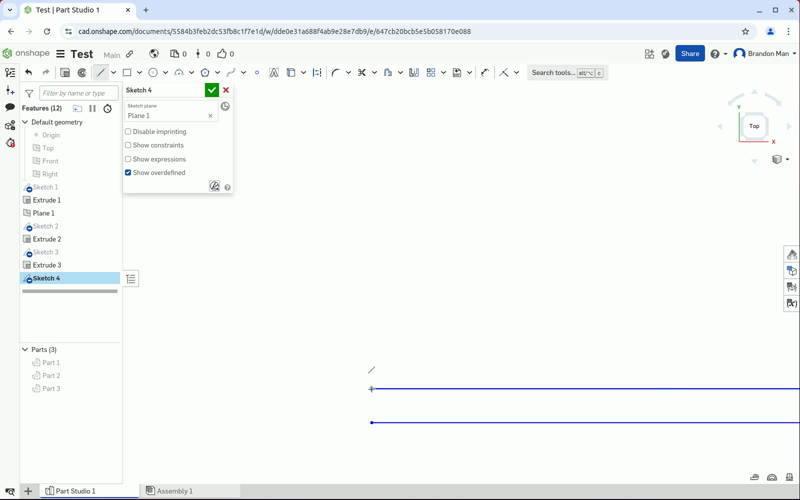
scroll(-6)
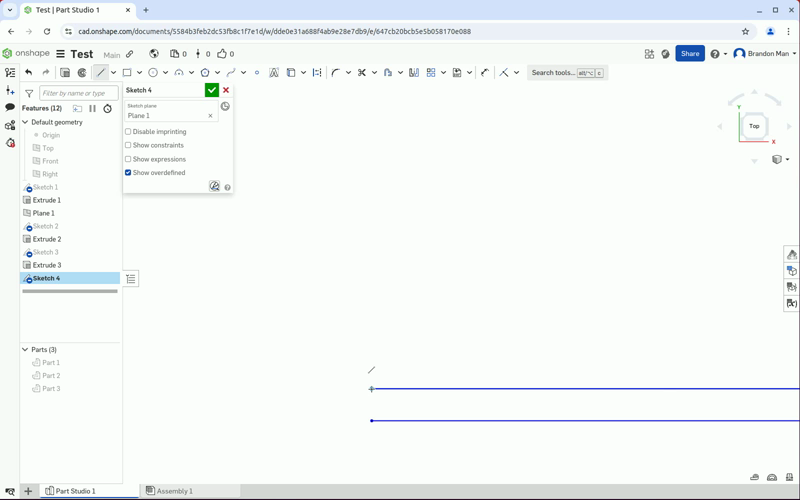
scroll(-6)
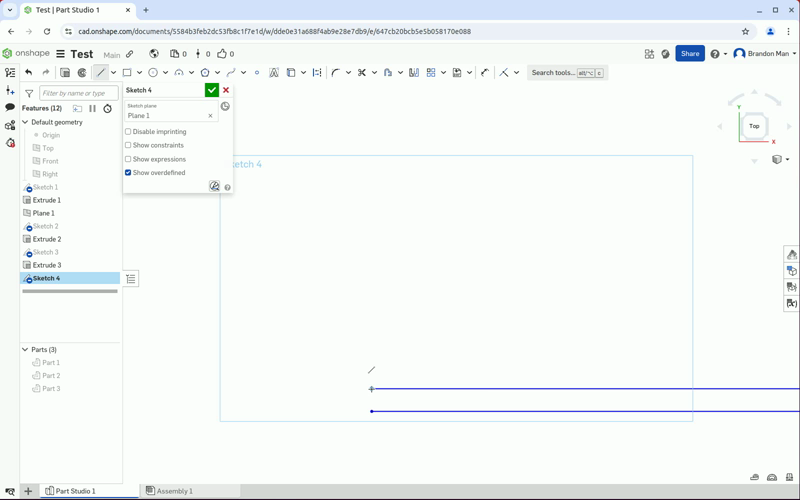
scroll(-6)
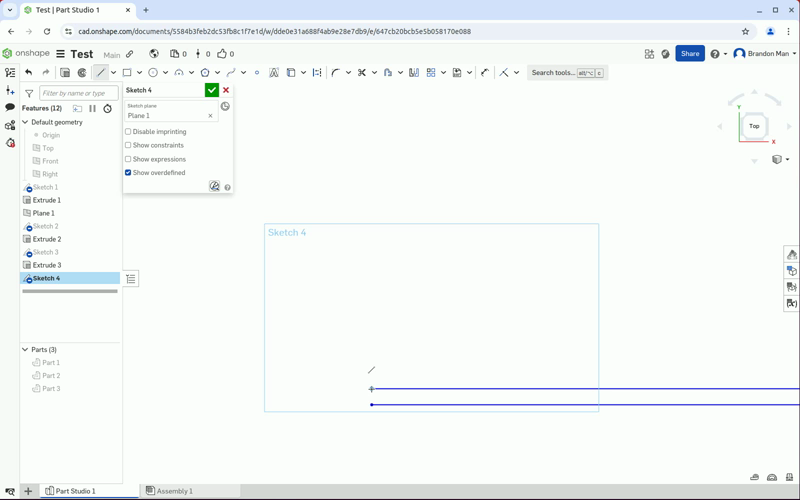
scroll(-6)
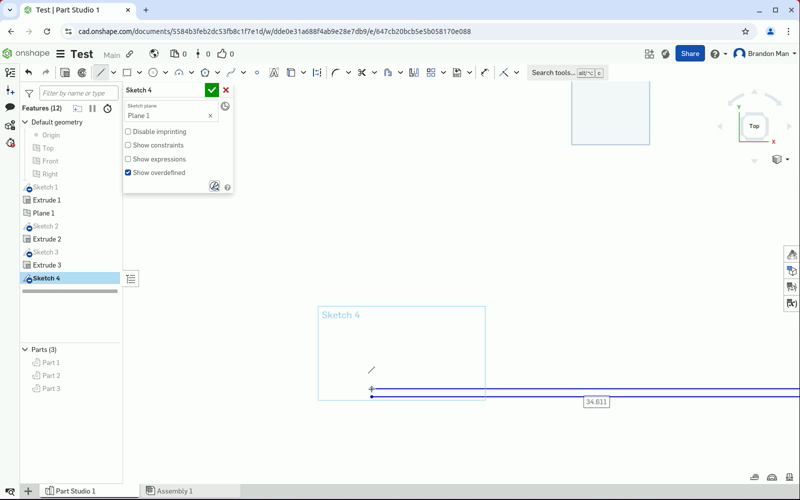
scroll(-6)
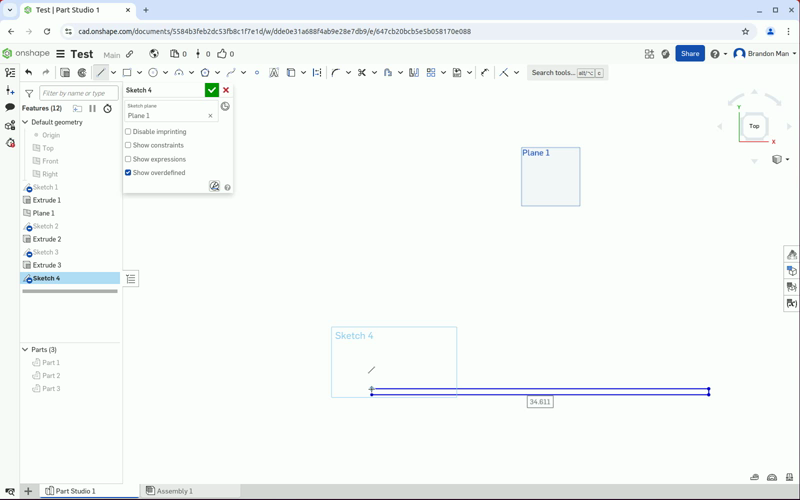
scroll(-6)
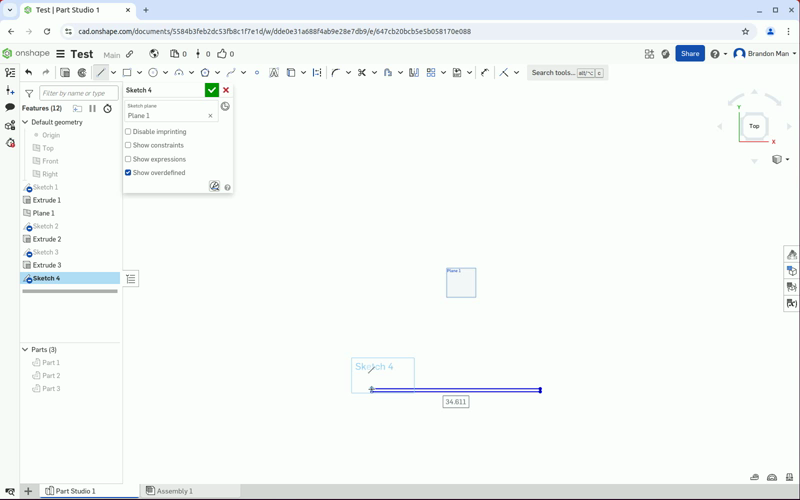
key_up(shift)
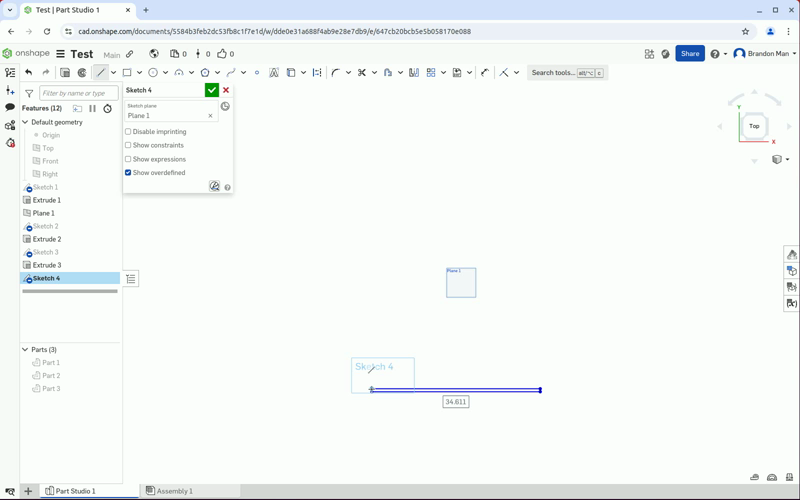
mouse_move(401, 388)
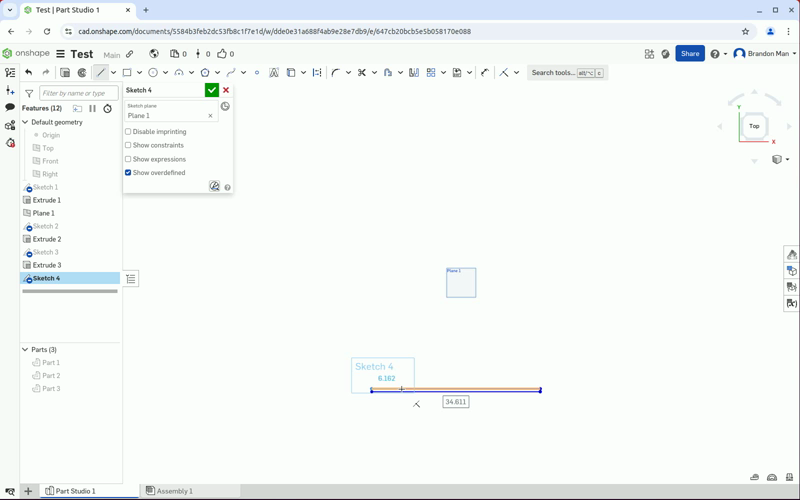
key_down(shift)
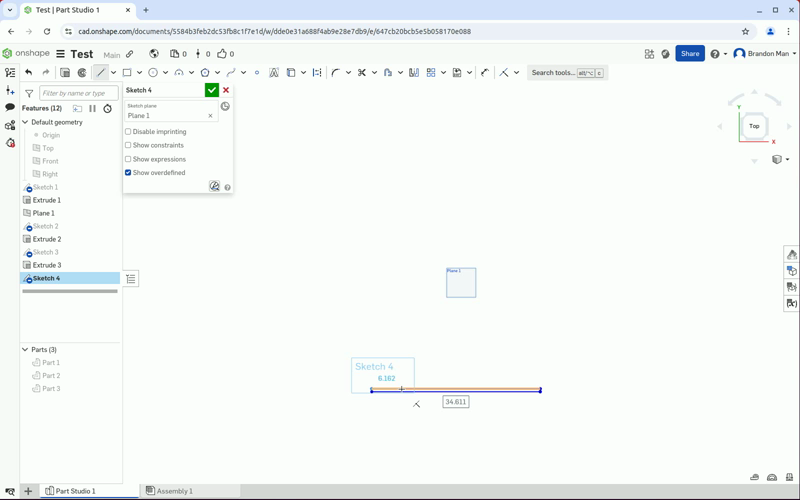
mouse_move(371, 391)
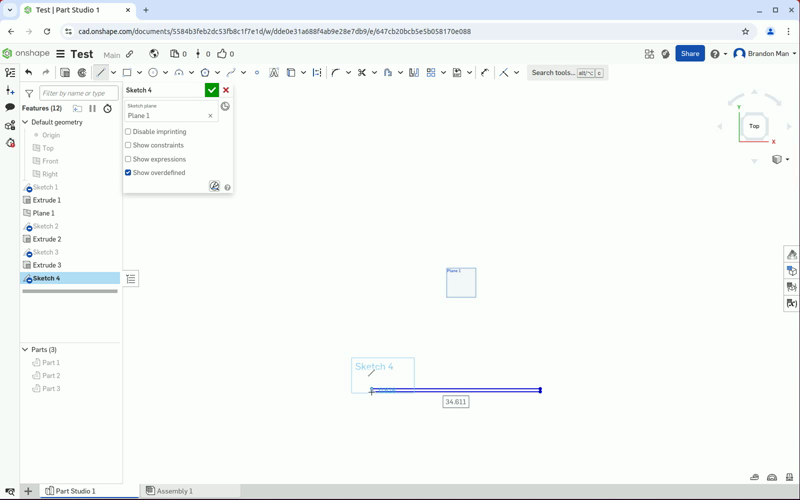
scroll(6)
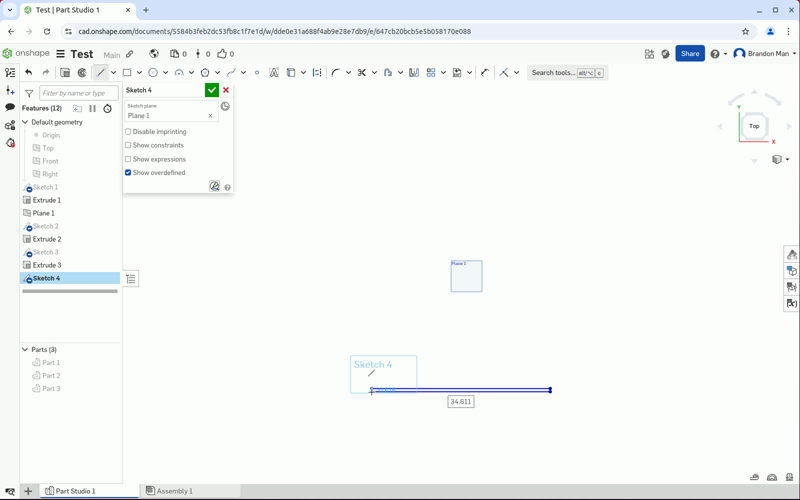
scroll(6)
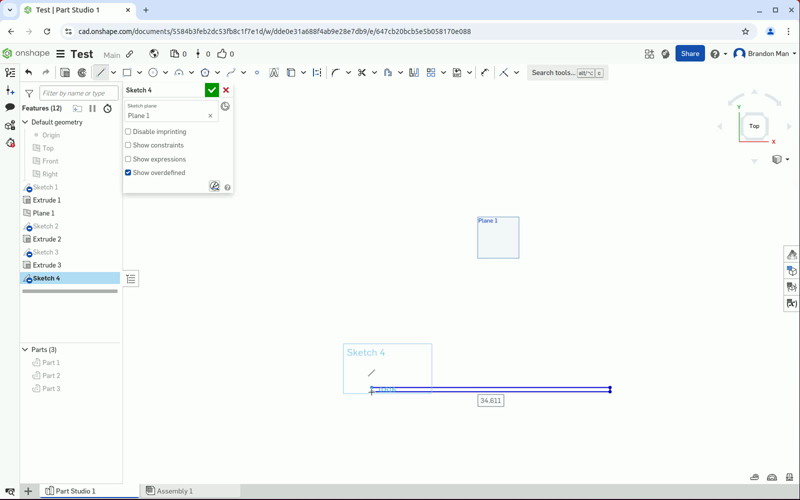
scroll(6)
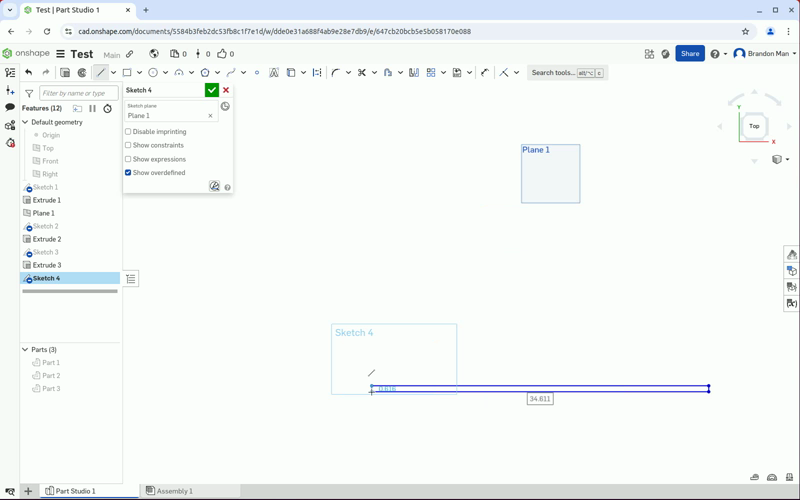
scroll(6)
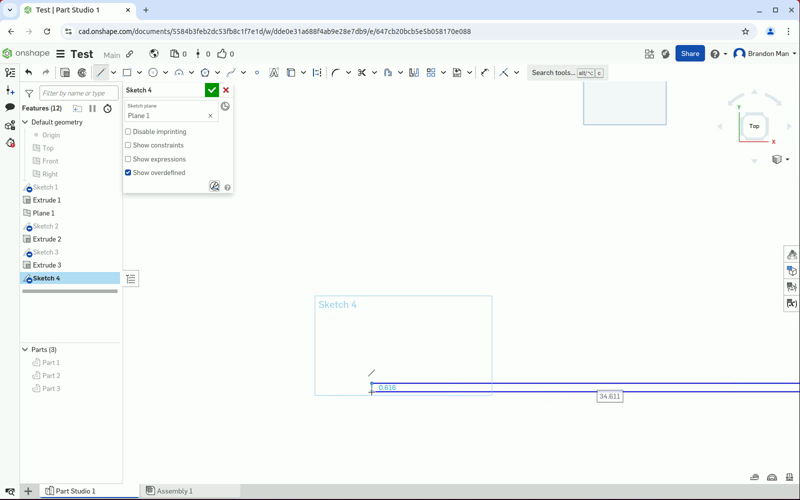
scroll(6)
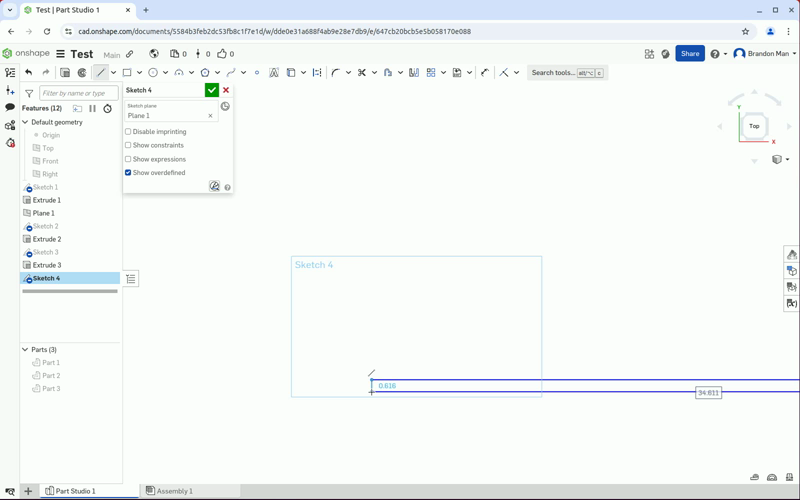
scroll(6)
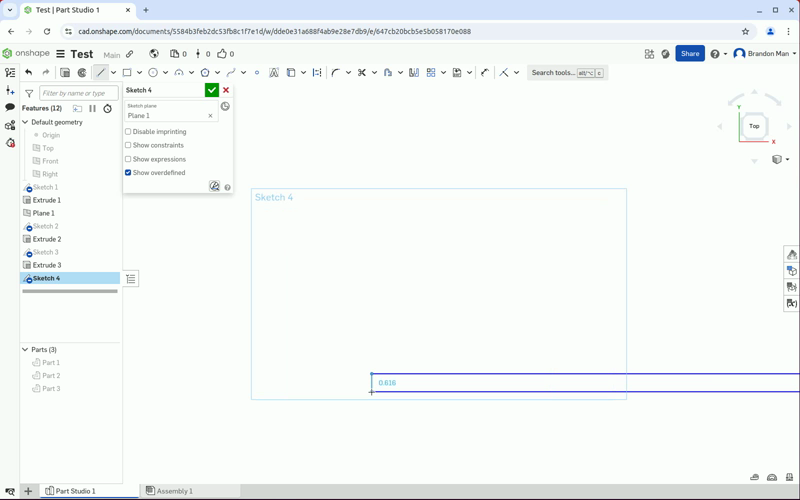
scroll(6)
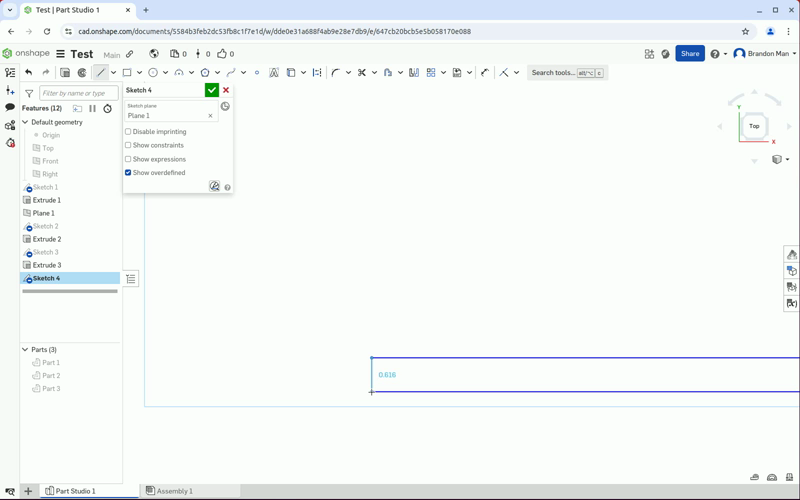
key_up(shift)
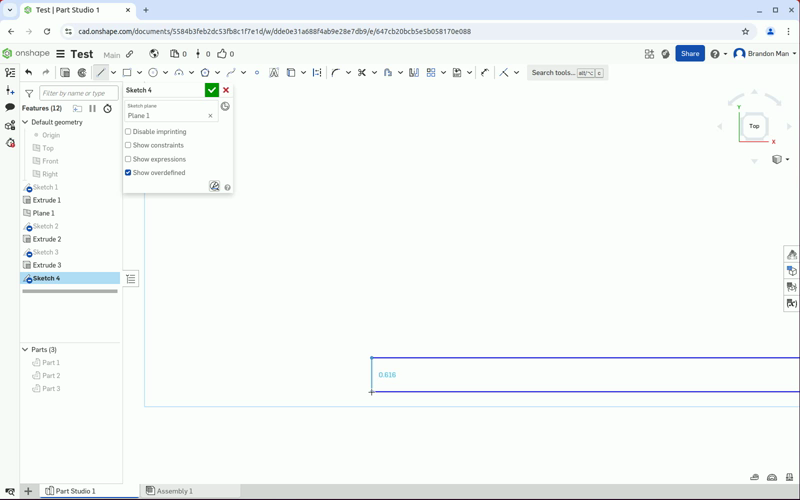
click(371, 391)
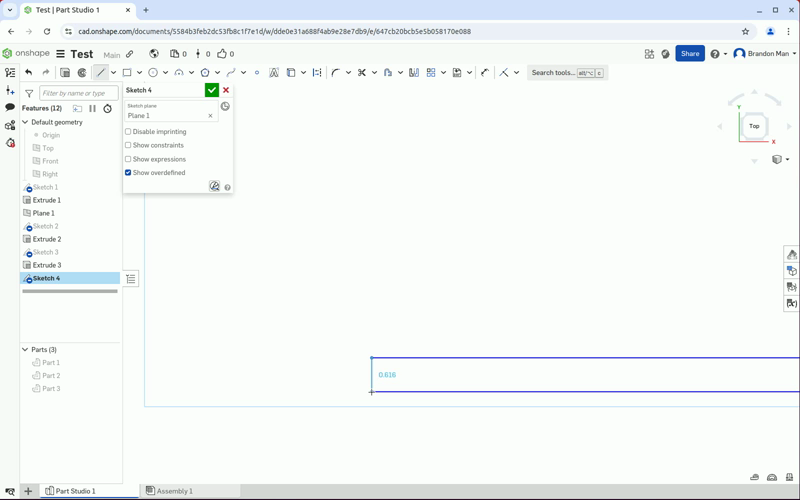
scroll(-6)
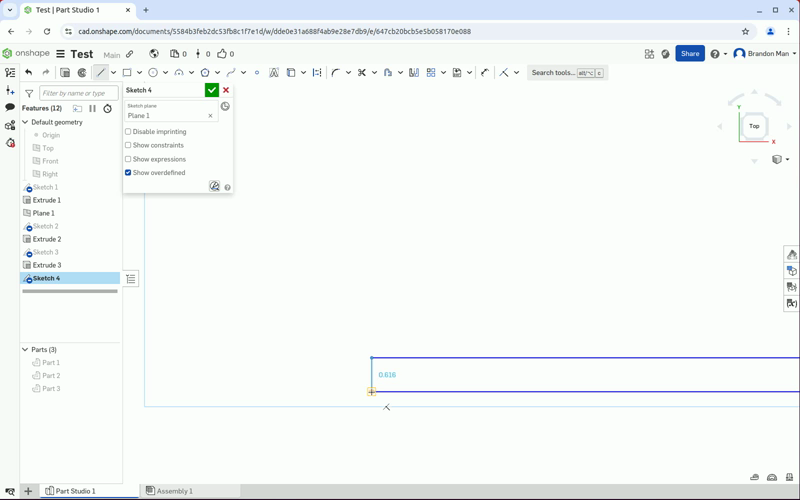
scroll(-6)
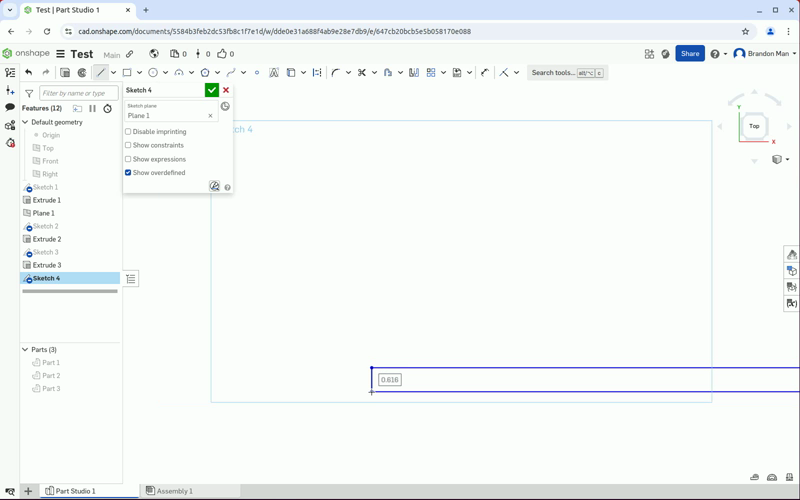
scroll(-6)
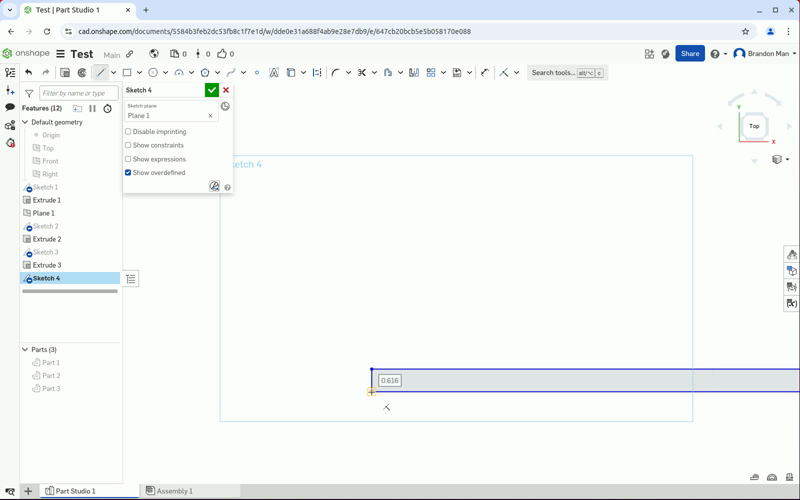
scroll(-6)
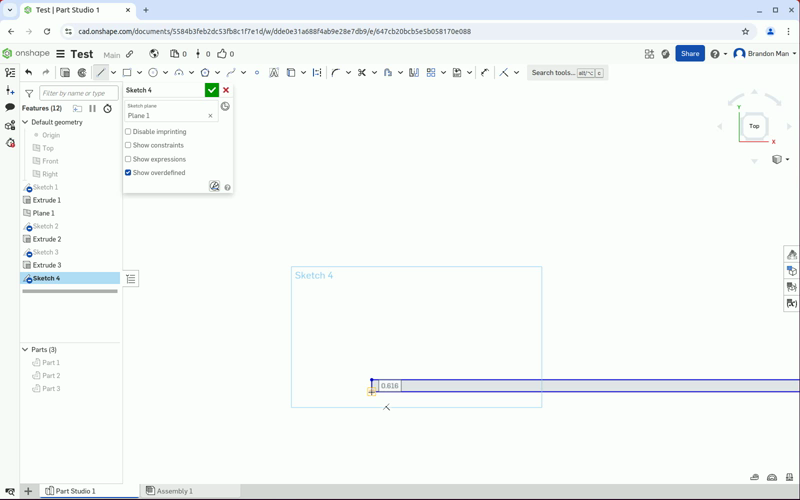
scroll(-6)
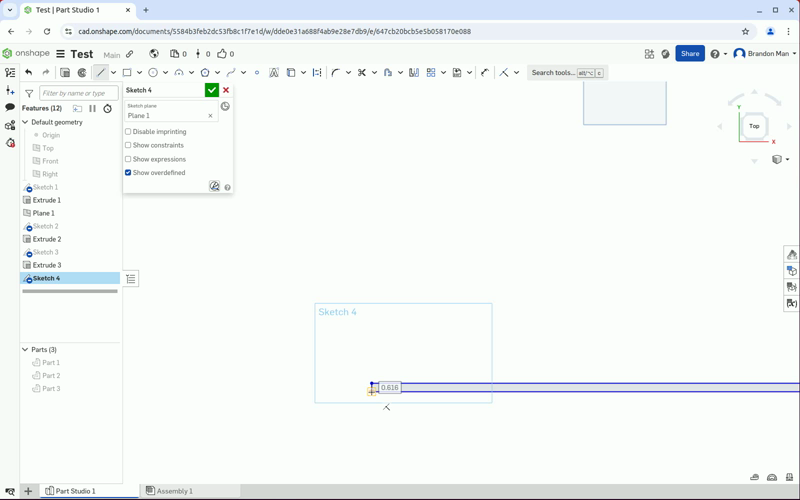
scroll(-6)
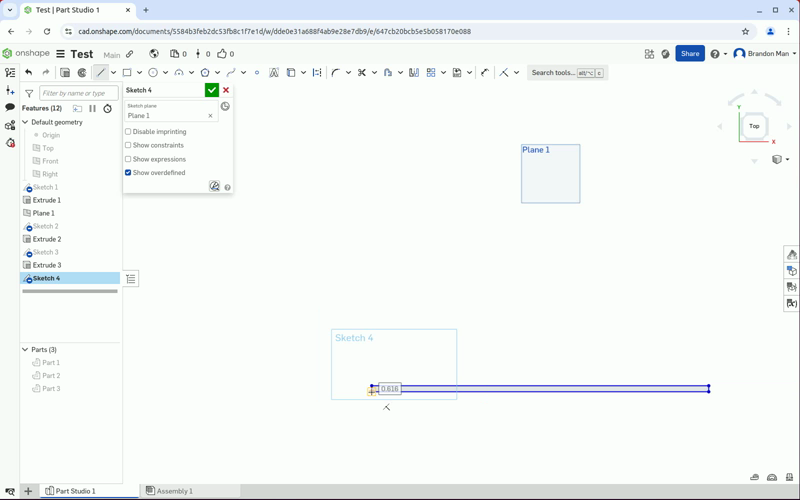
scroll(-6)
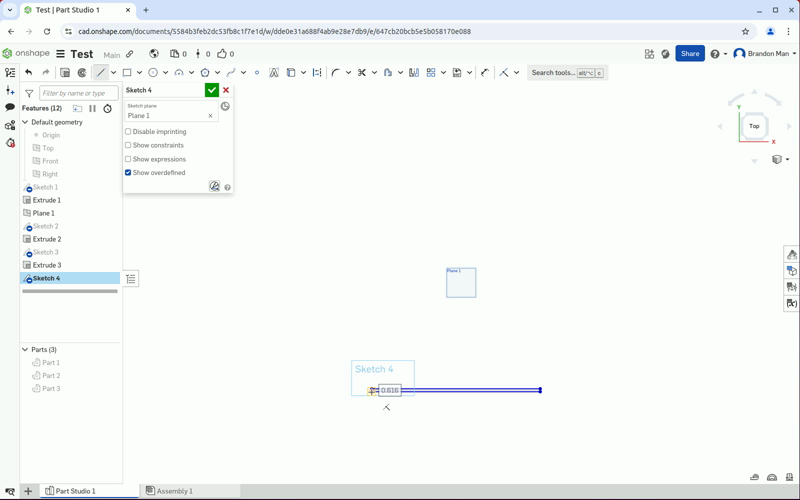
key(esc)
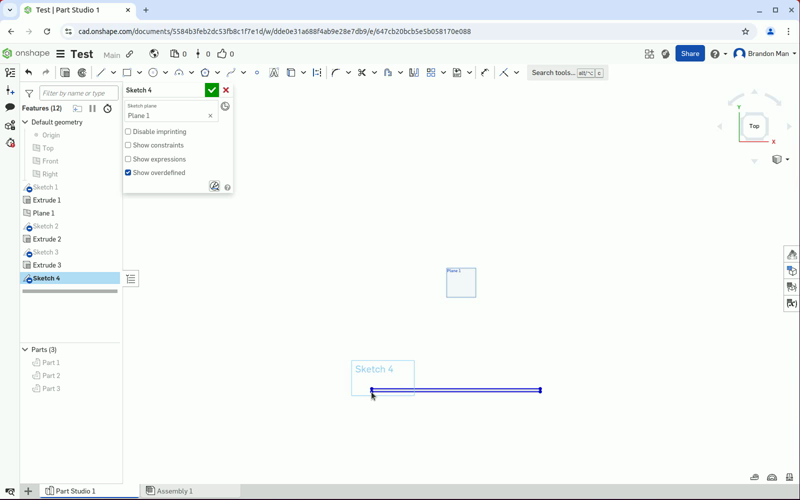
mouse_move(493, 390)
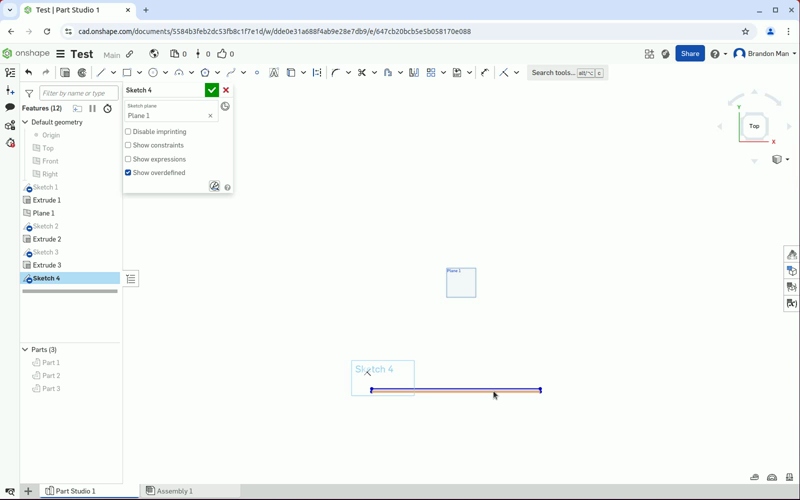
scroll(6)
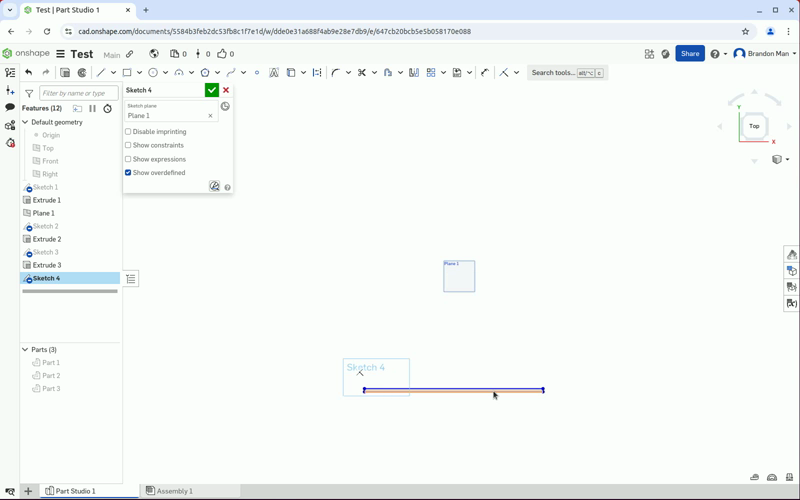
scroll(6)
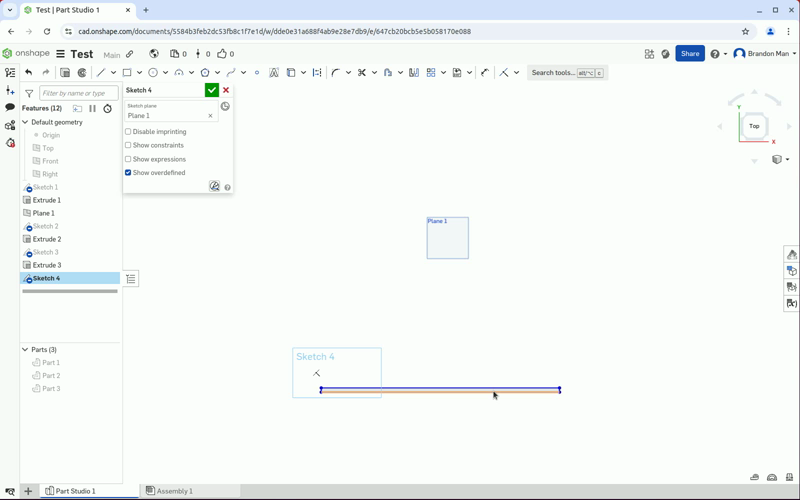
scroll(6)
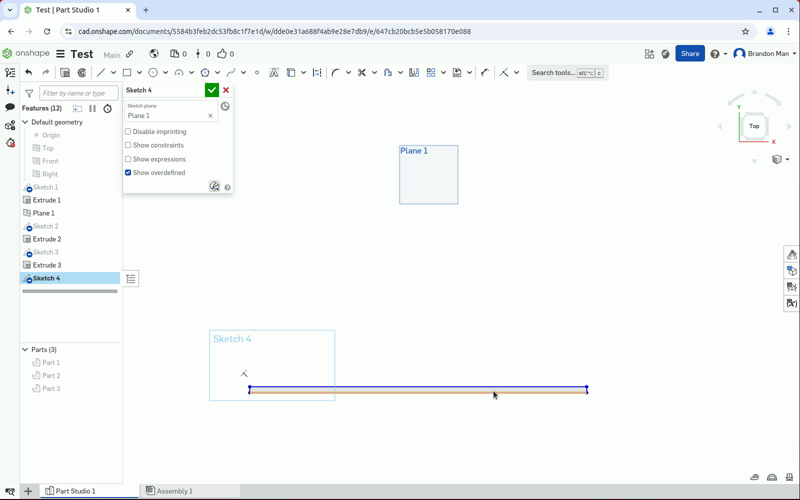
scroll(6)
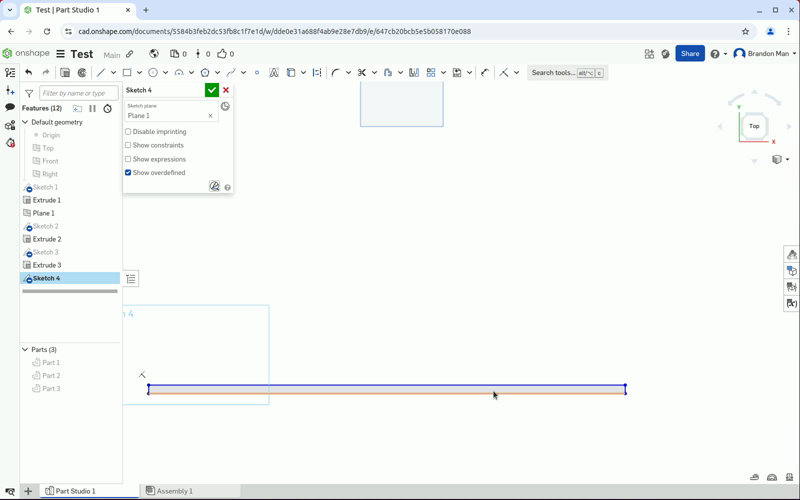
scroll(6)
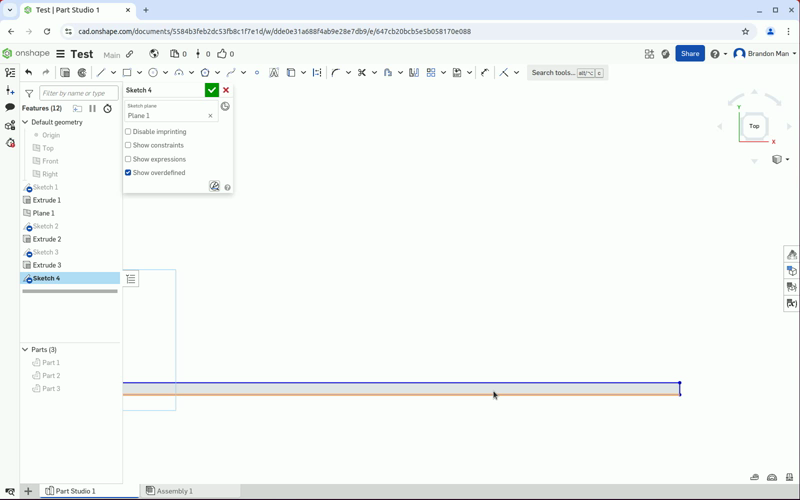
scroll(6)
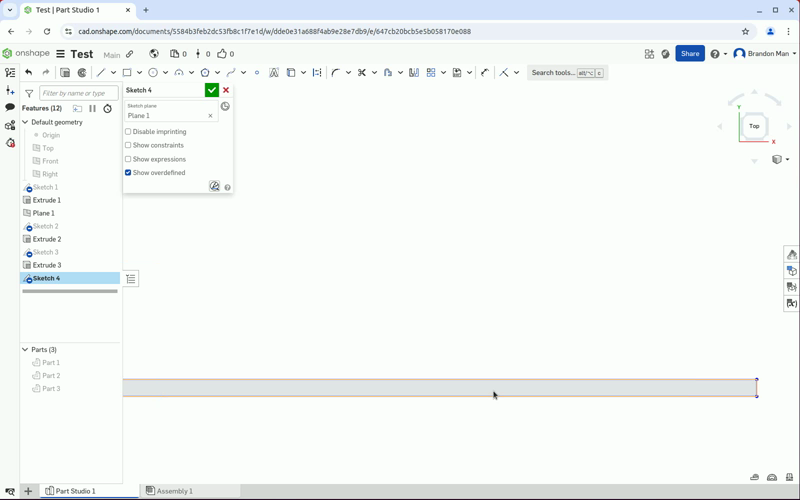
scroll(6)
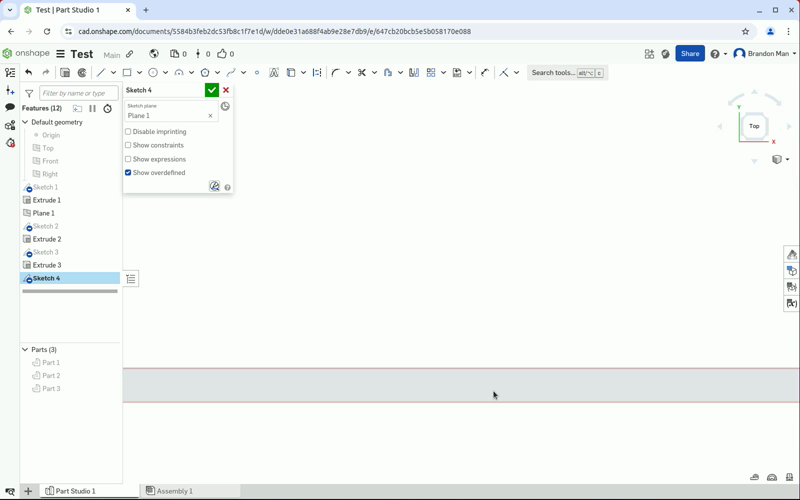
click(493, 390)
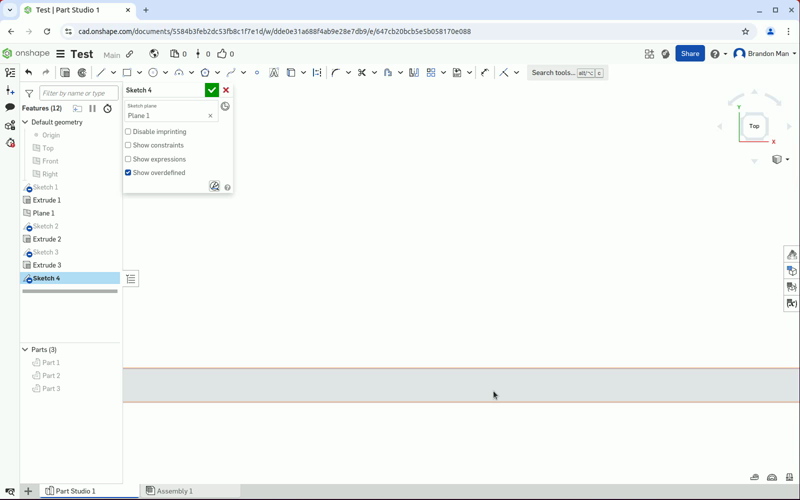
scroll(-6)
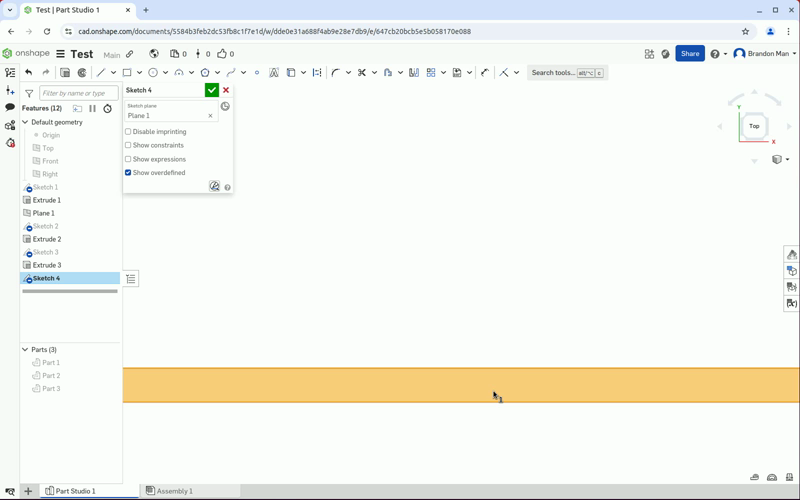
scroll(-6)
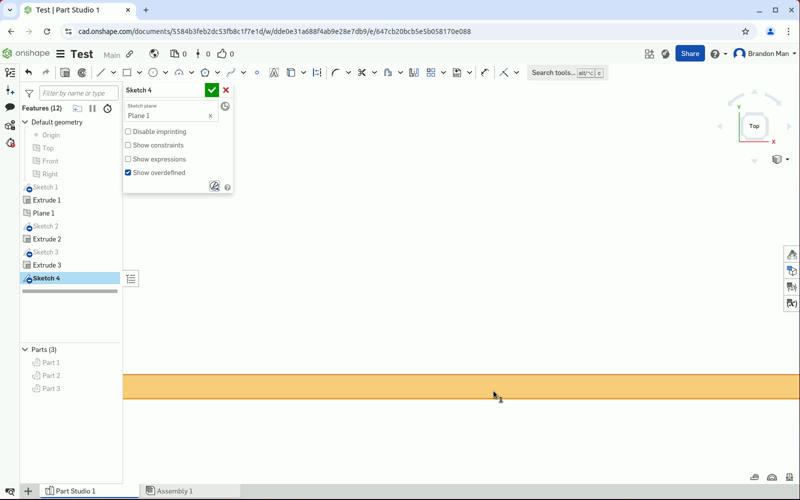
scroll(-6)
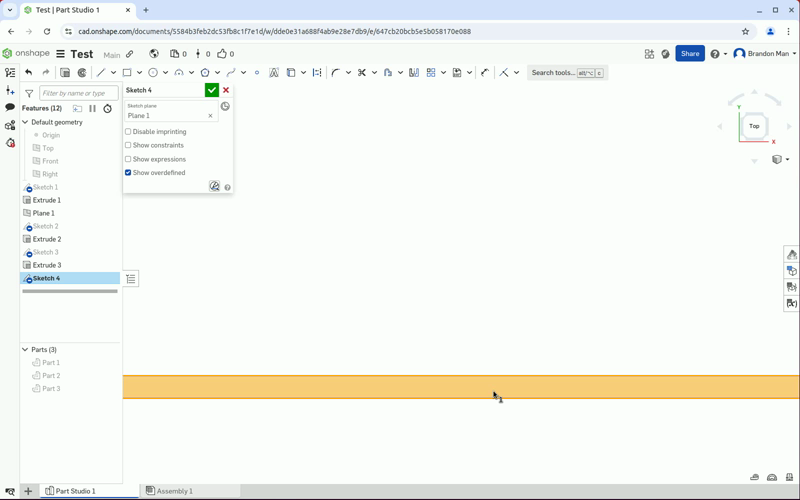
scroll(-6)
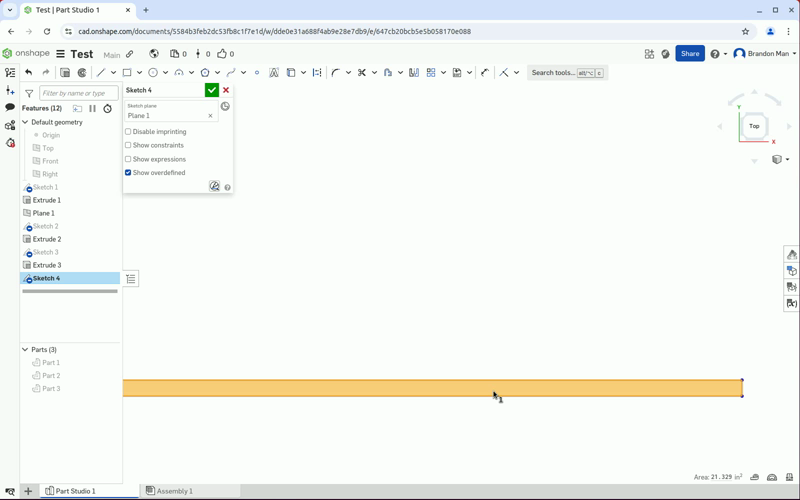
scroll(-6)
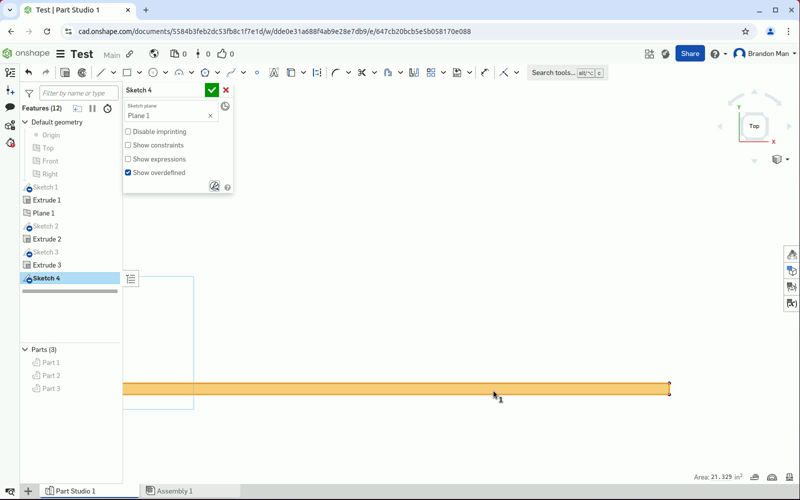
scroll(-6)
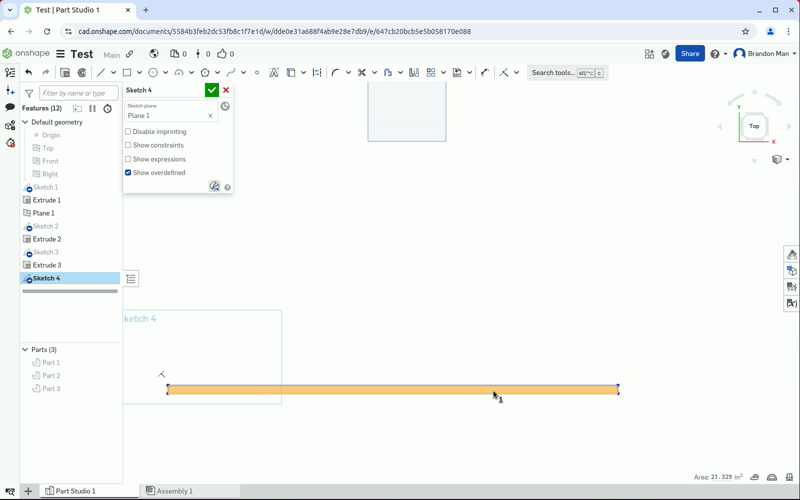
scroll(-6)
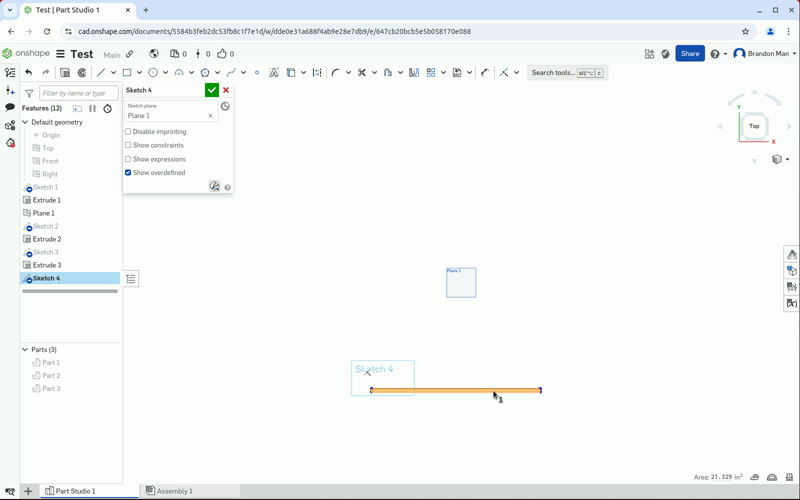
mouse_move(73, 352)
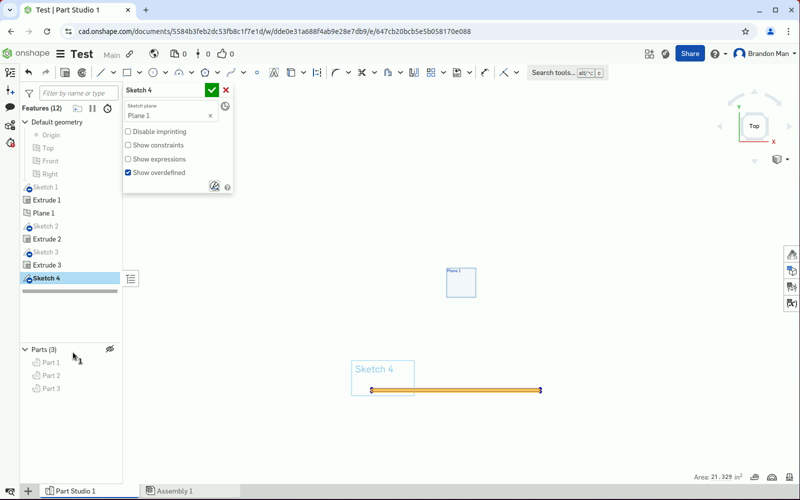
key(shift+y)
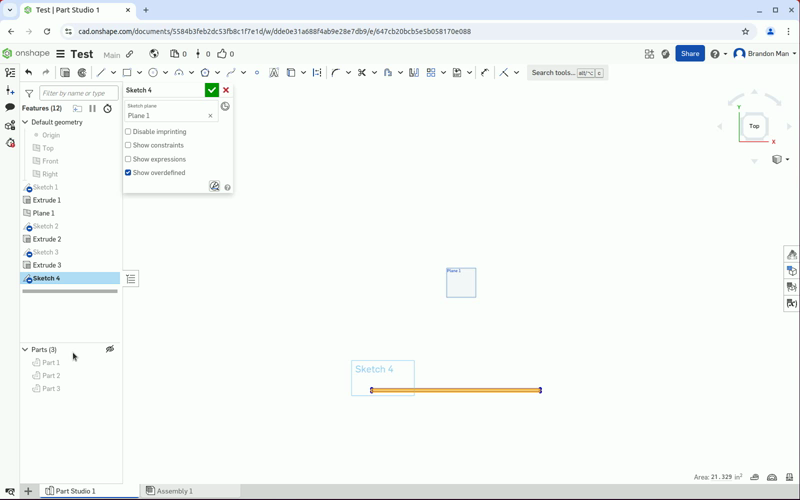
key(shift+e)
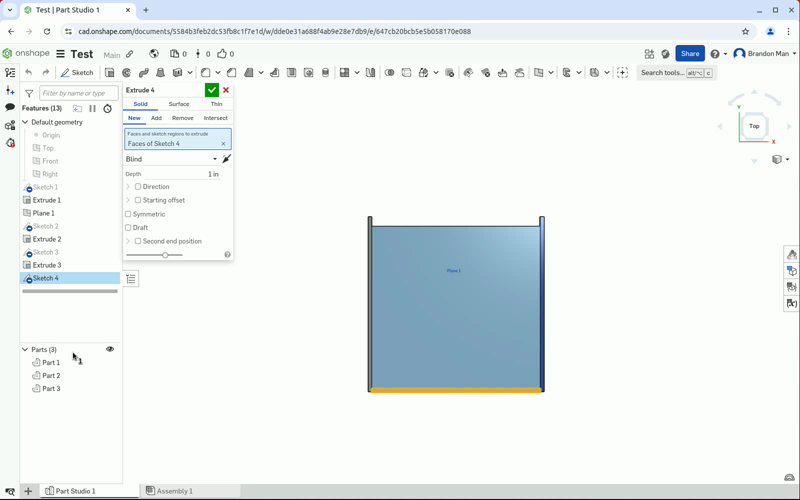
mouse_move(143, 106)
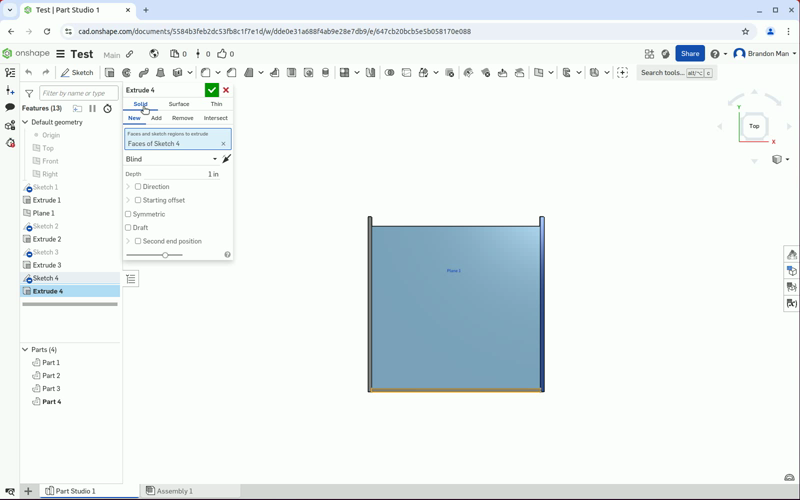
click(143, 106)
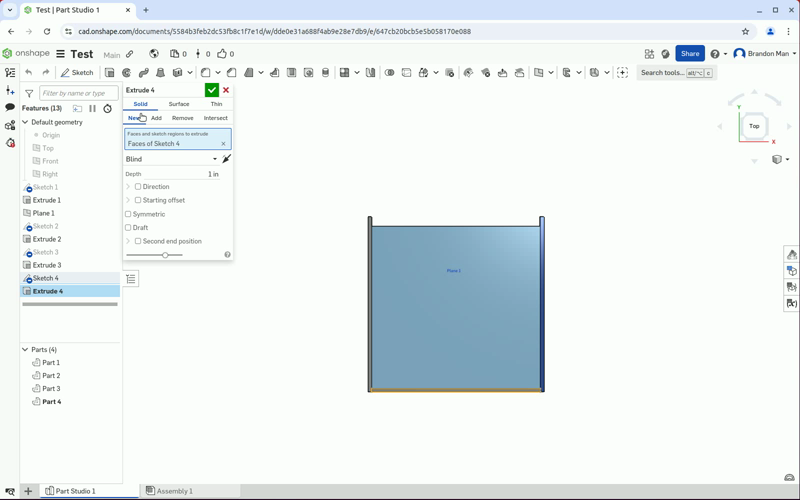
mouse_move(137, 120)
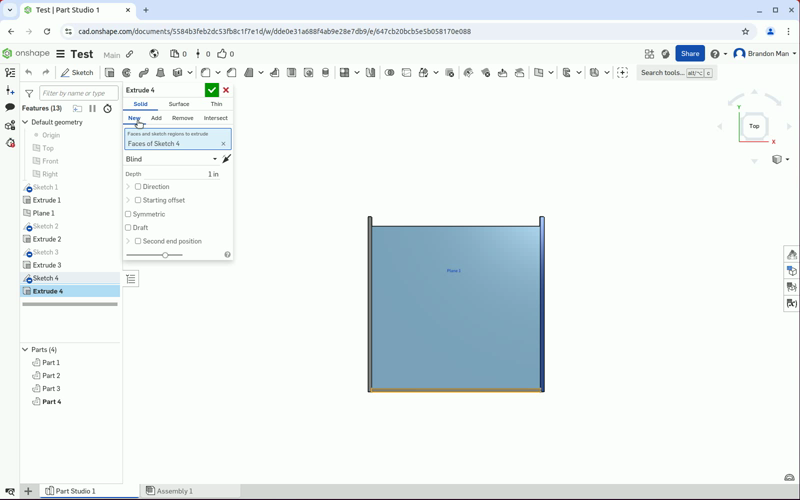
click(137, 120)
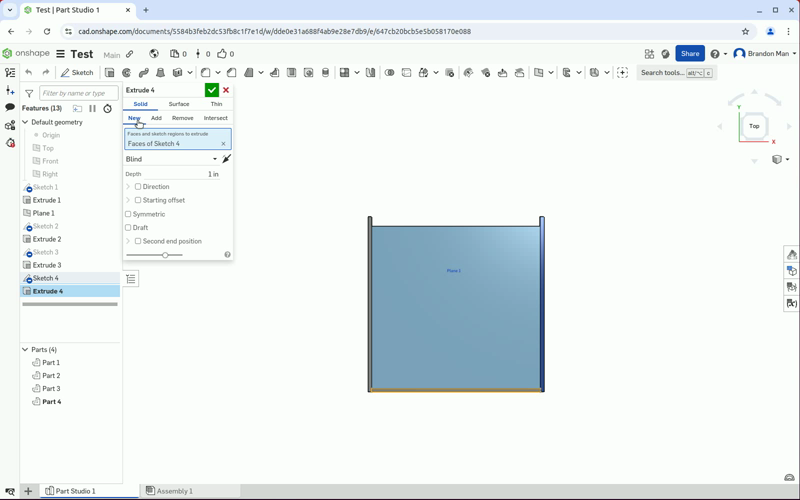
key(tab, 4)
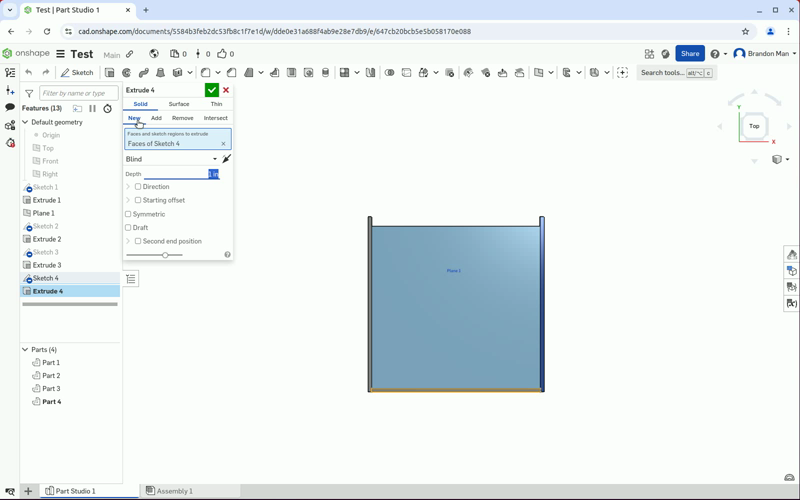
text(20.942)
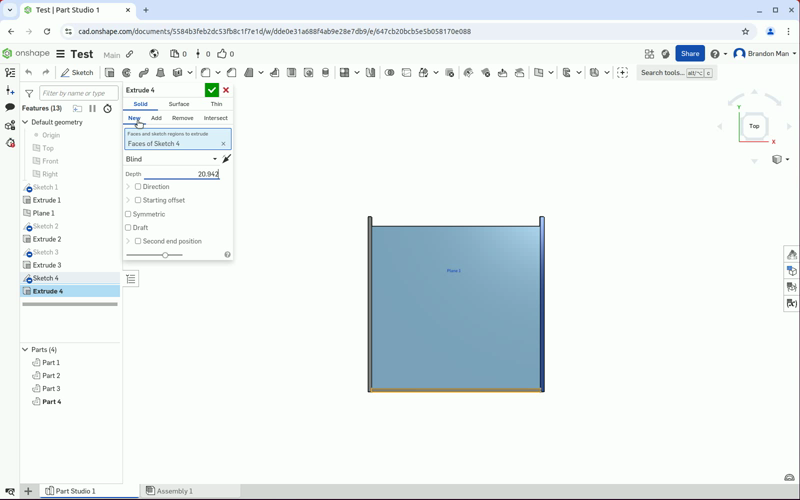
key(enter)
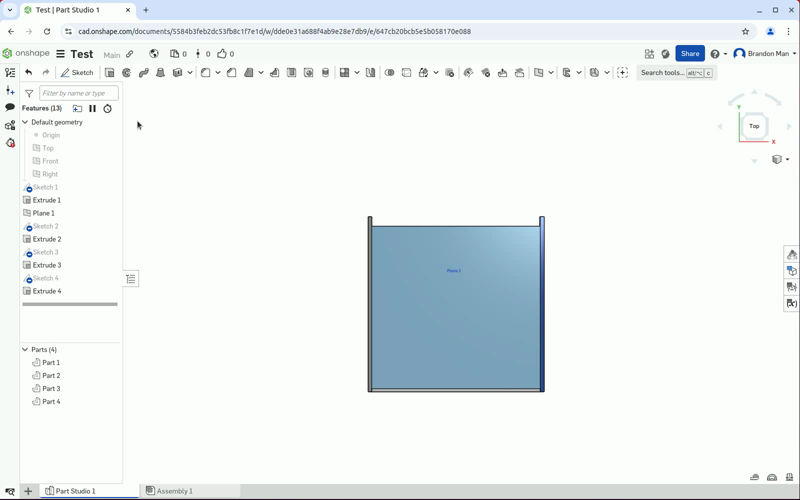
key(shift+h)
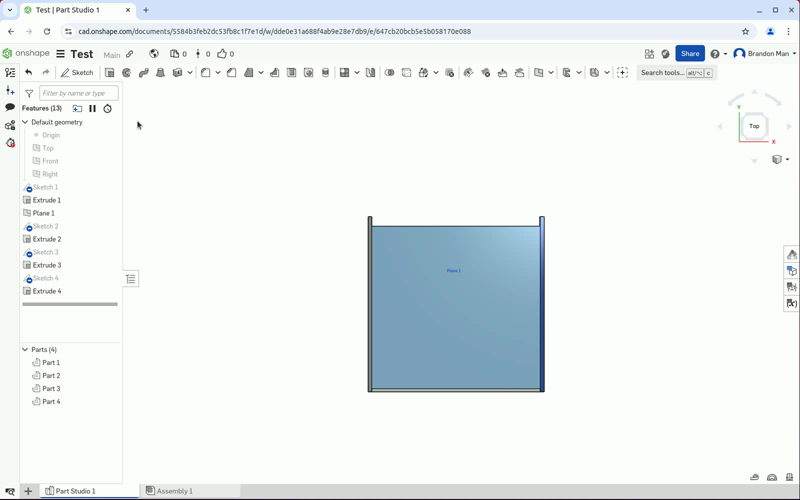
key(shift+h)
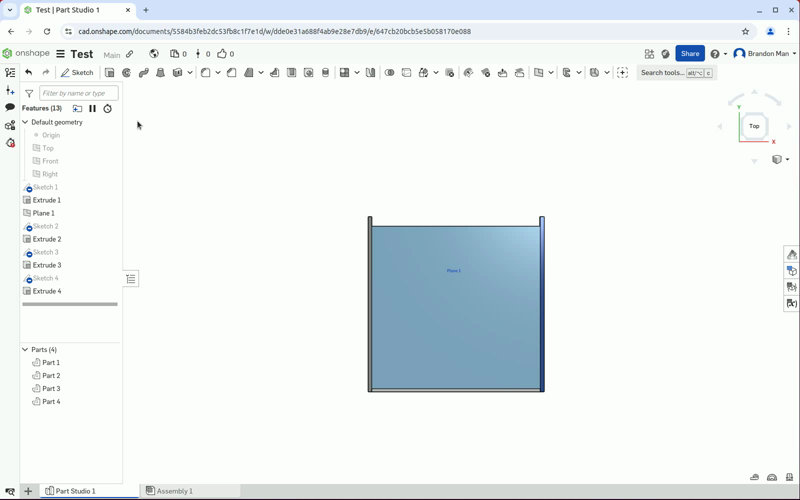
mouse_move(73, 189)
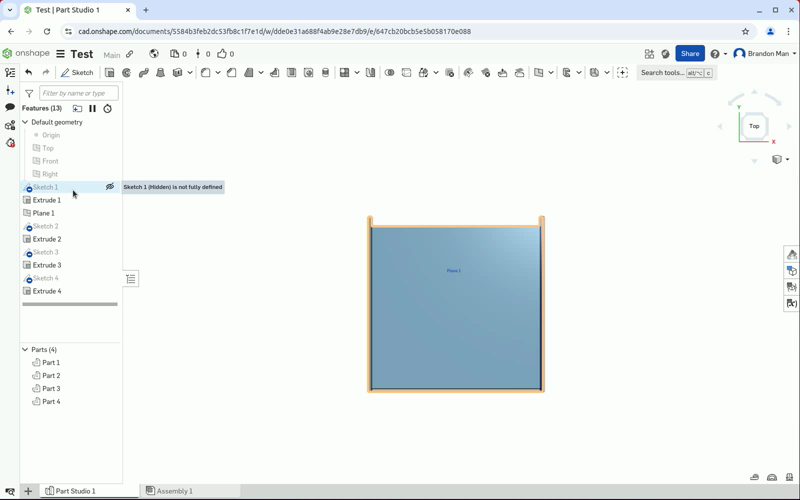
click(73, 189)
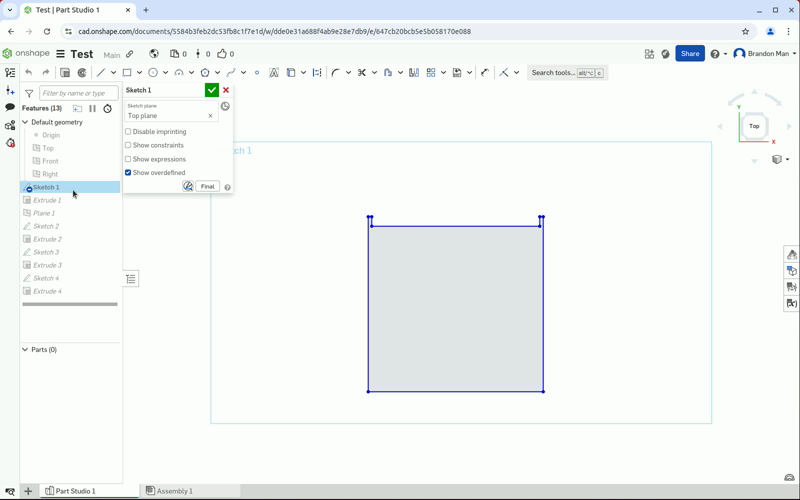
mouse_move(229, 92)
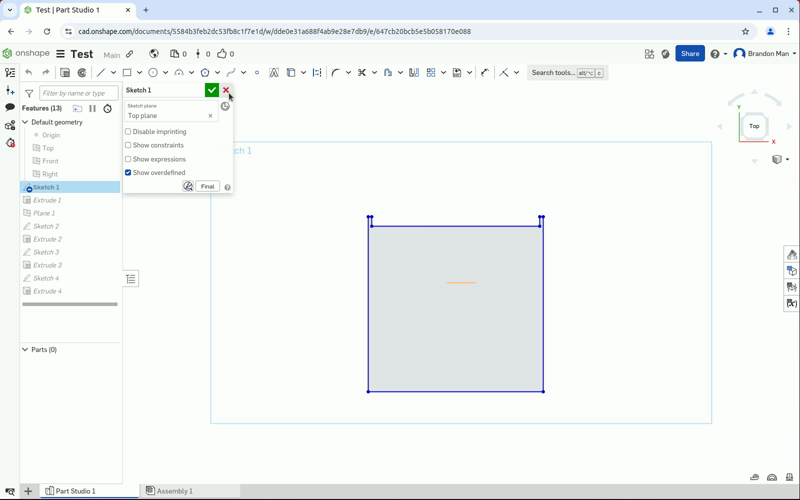
click(229, 92)
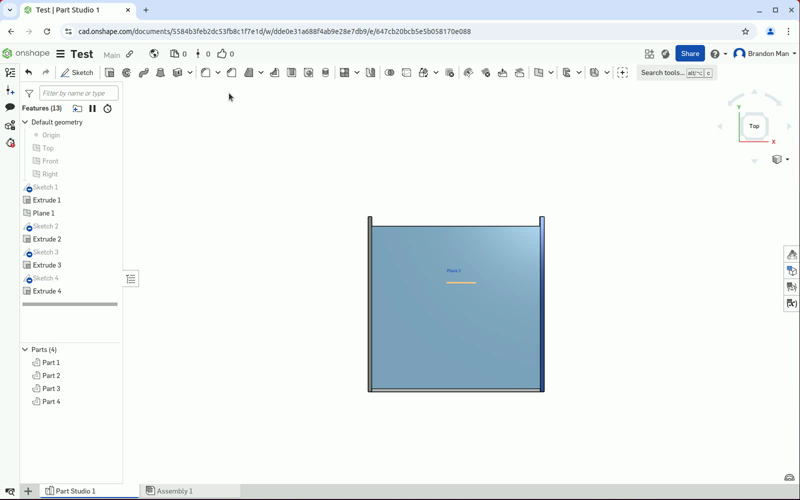
mouse_move(541, 75)
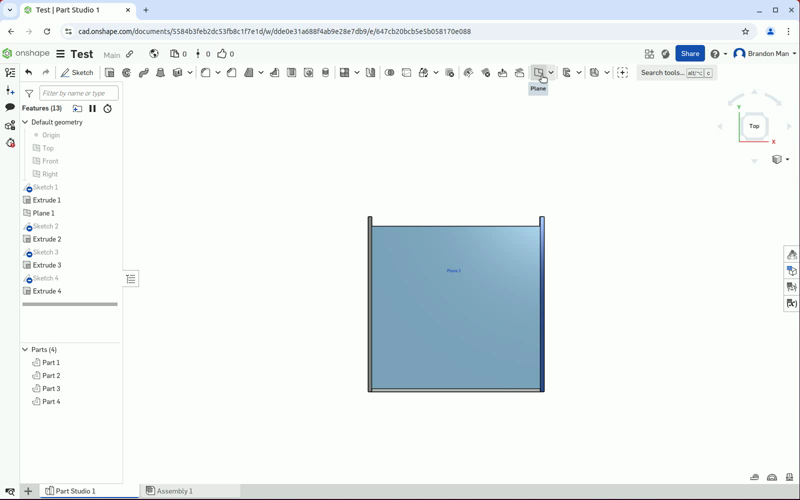
click(541, 75)
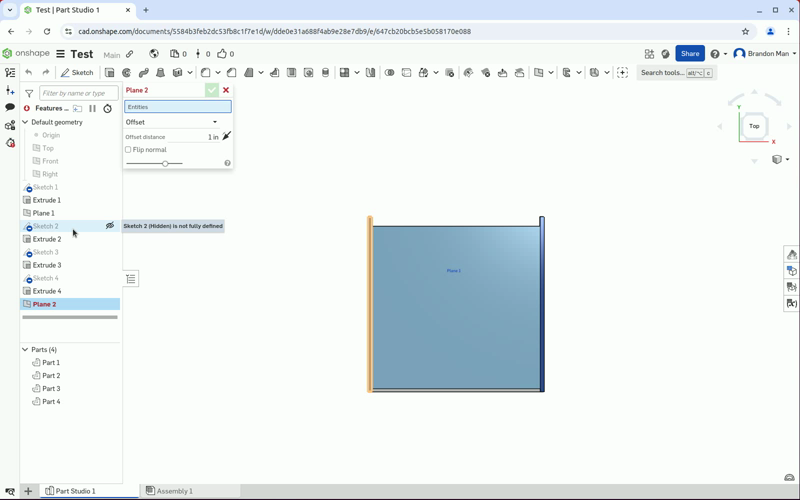
scroll(3)
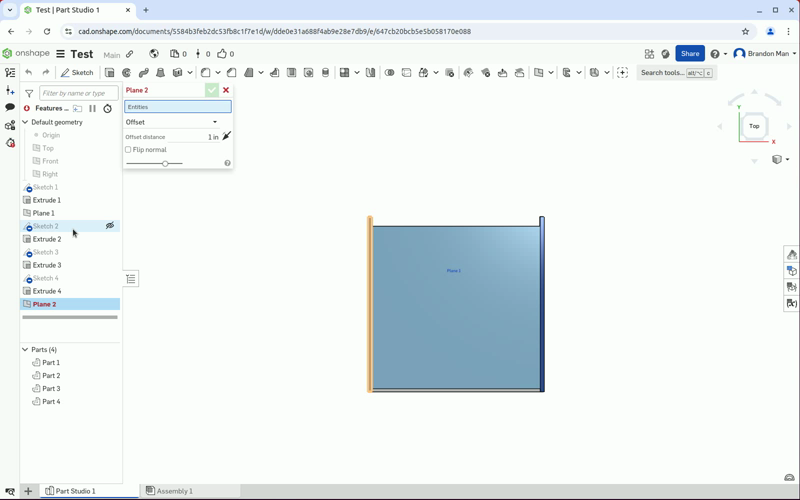
mouse_move(73, 150)
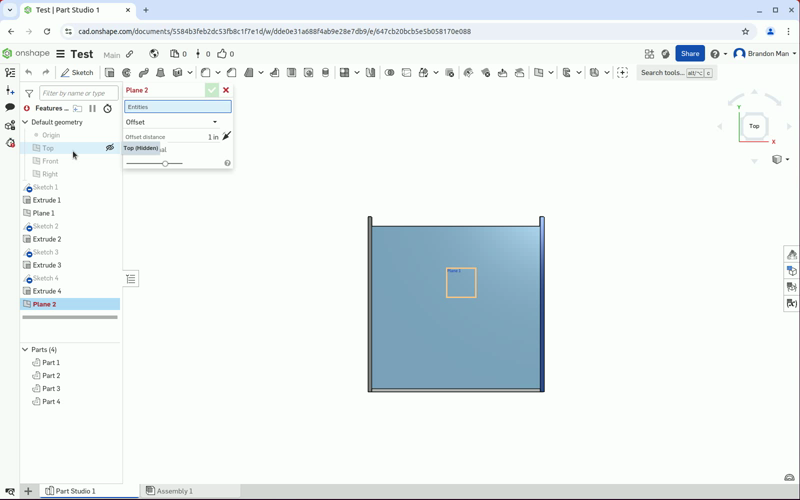
click(73, 150)
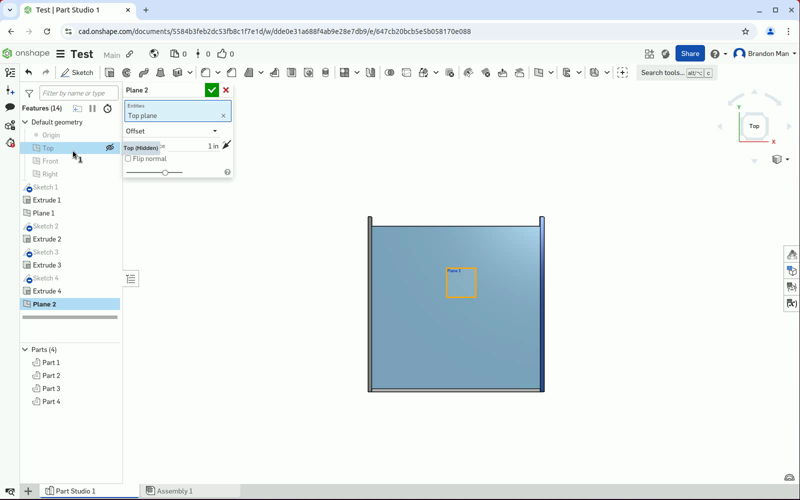
key(tab, 2)
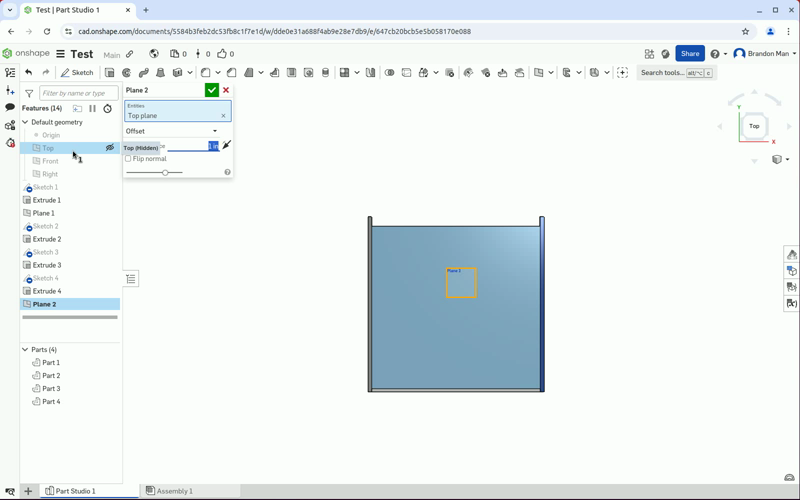
text(21.66)
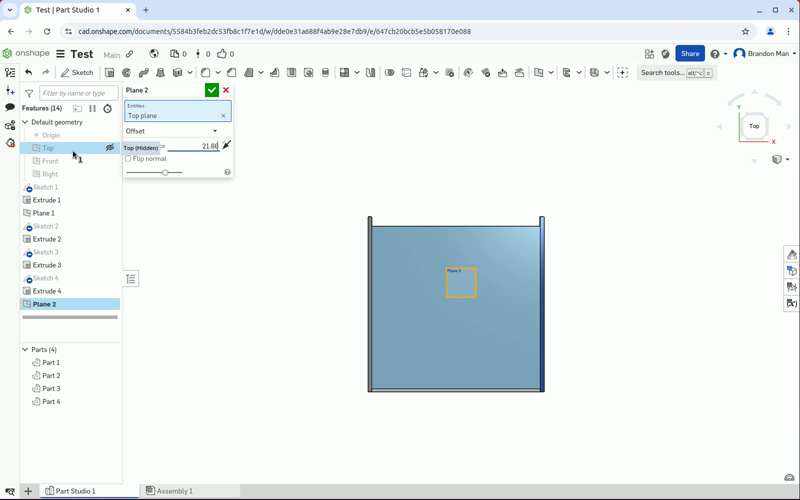
key(enter, 2)
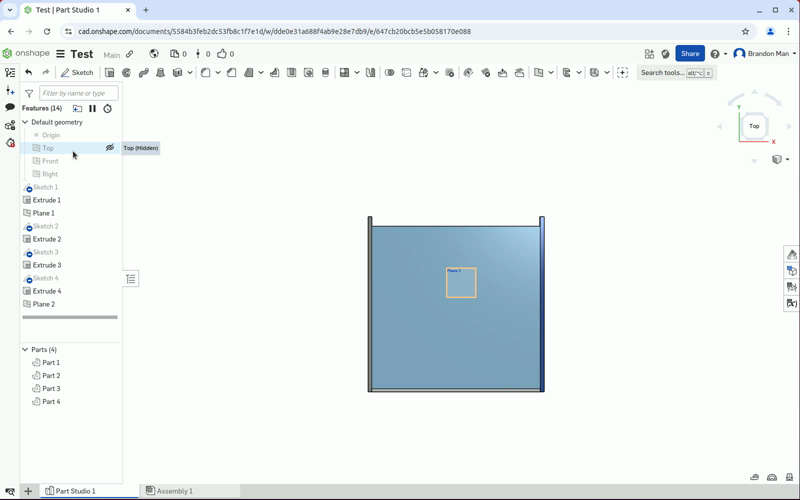
key(shift+s)
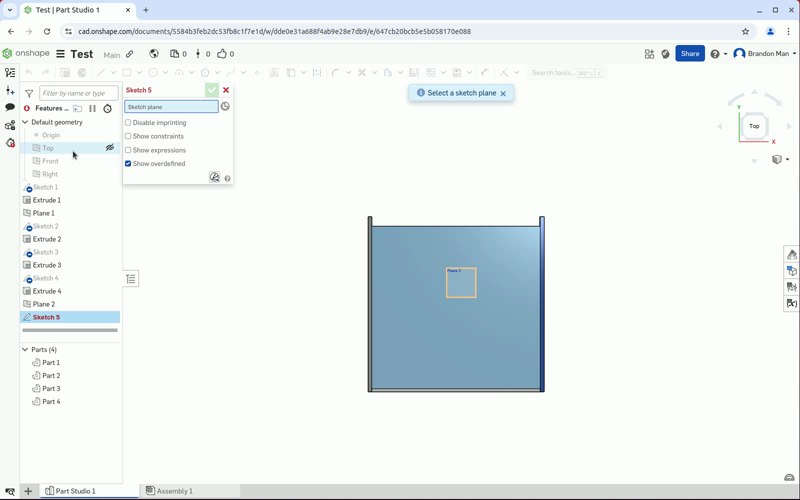
mouse_move(73, 306)
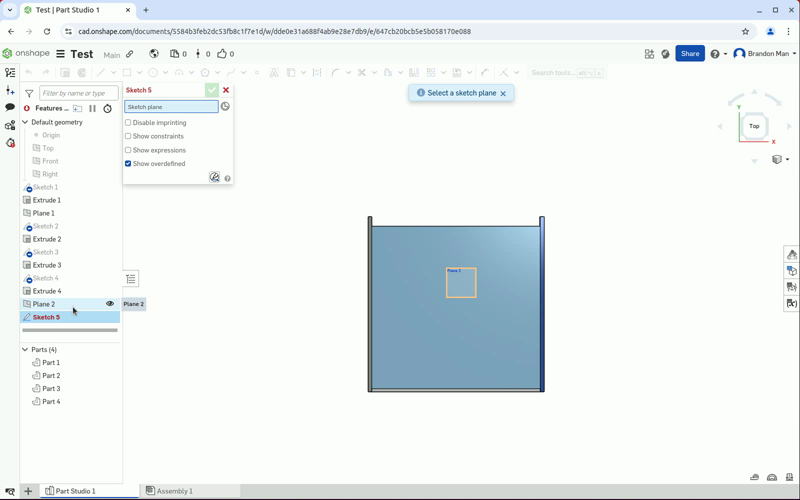
click(73, 306)
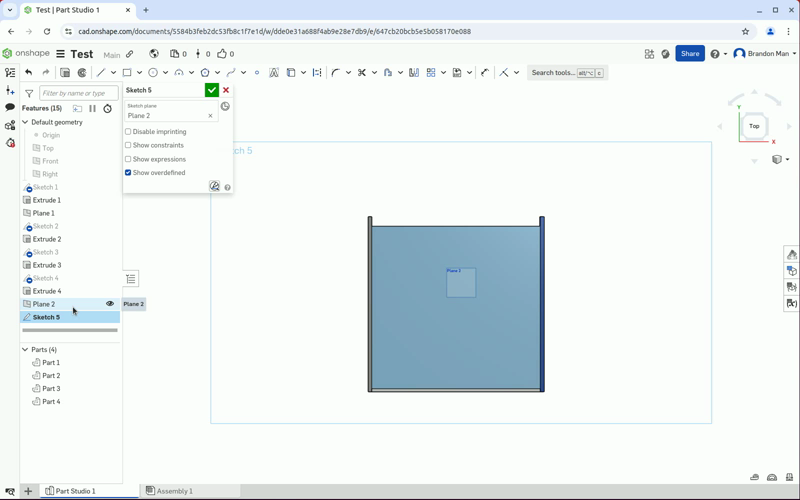
mouse_move(73, 352)
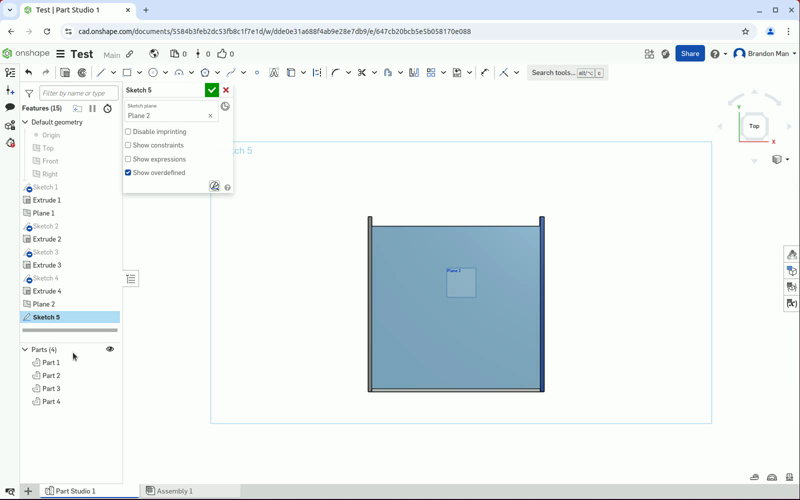
key(y)
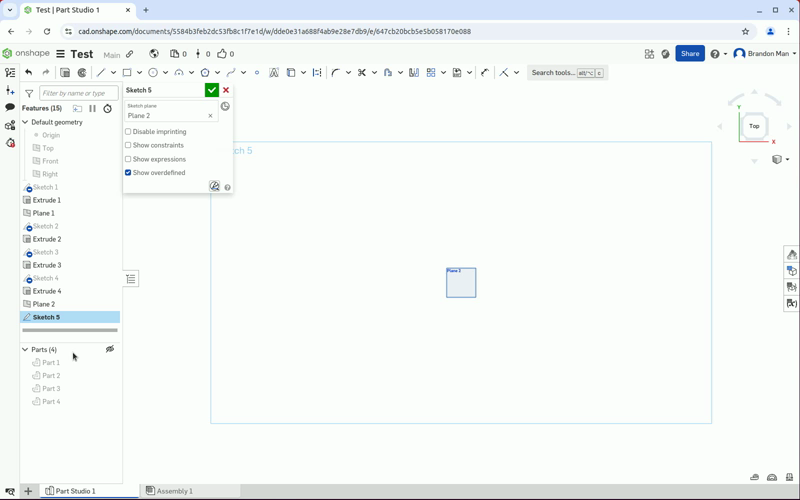
key(l)
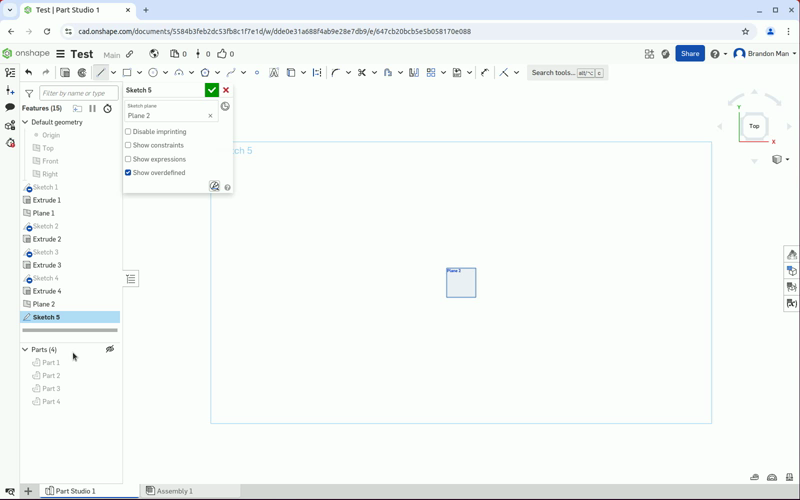
key_down(shift)
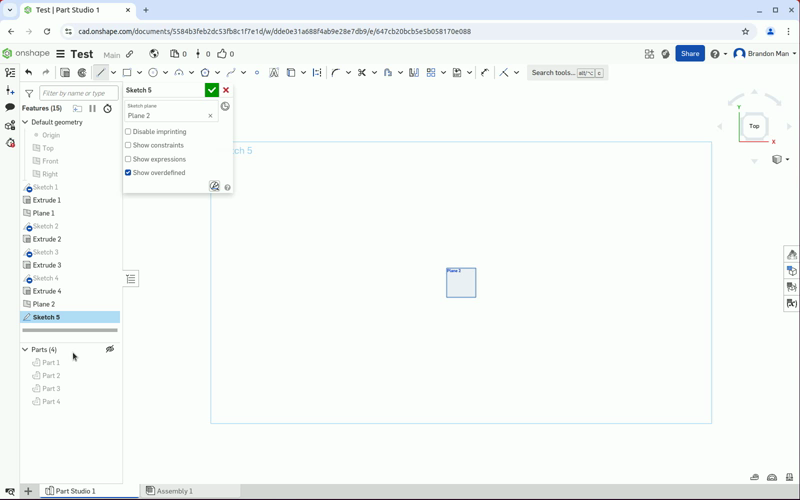
mouse_move(370, 389)
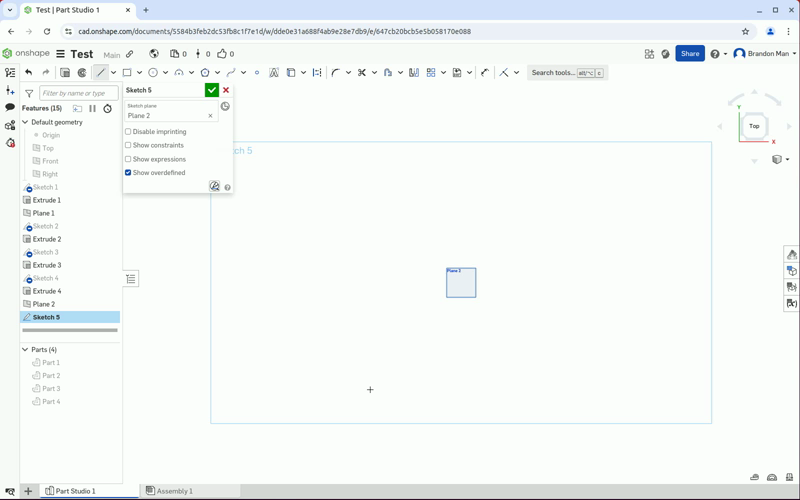
click(370, 389)
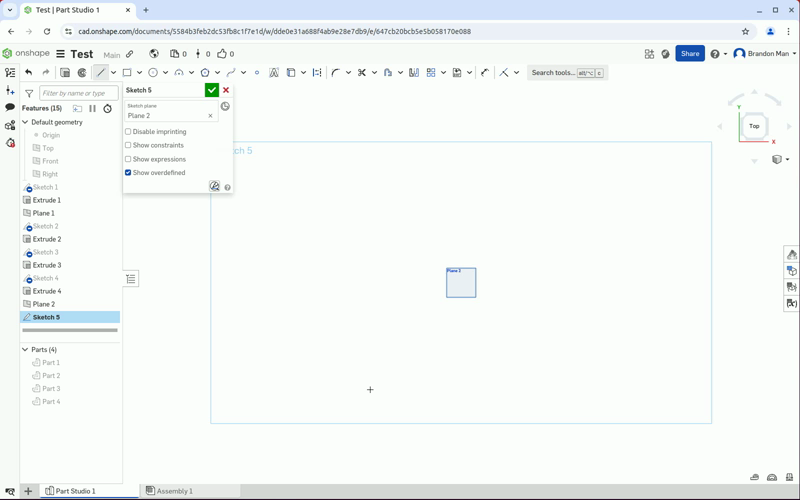
key_up(shift)
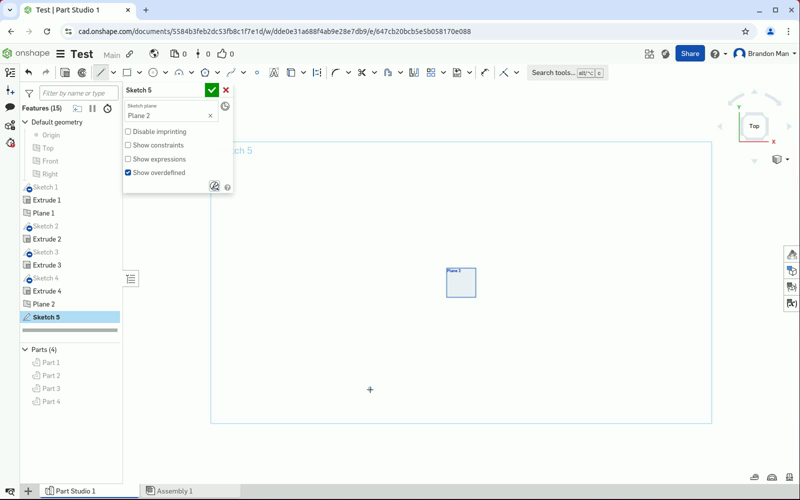
key_down(shift)
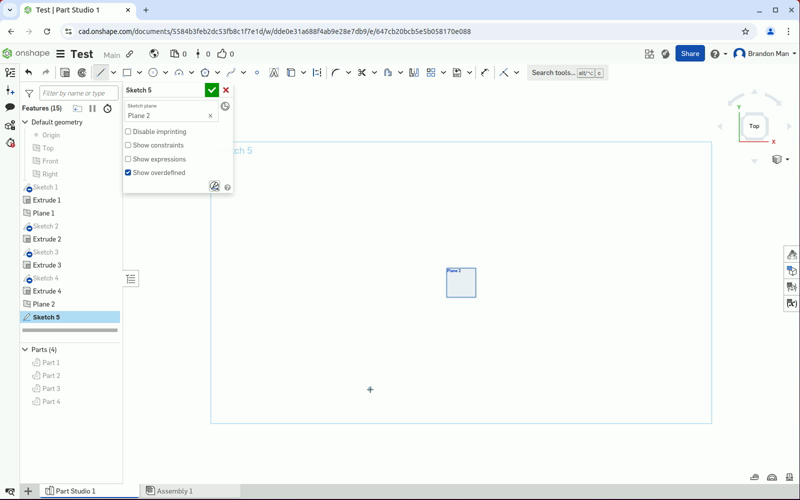
mouse_move(456, 389)
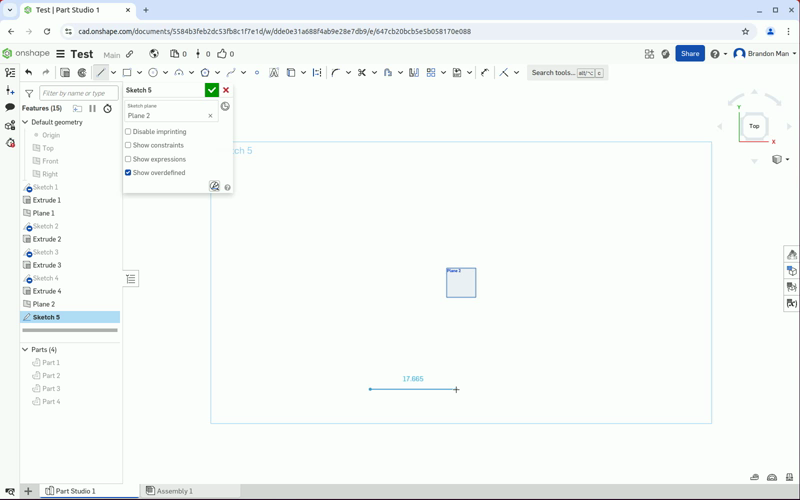
click(456, 389)
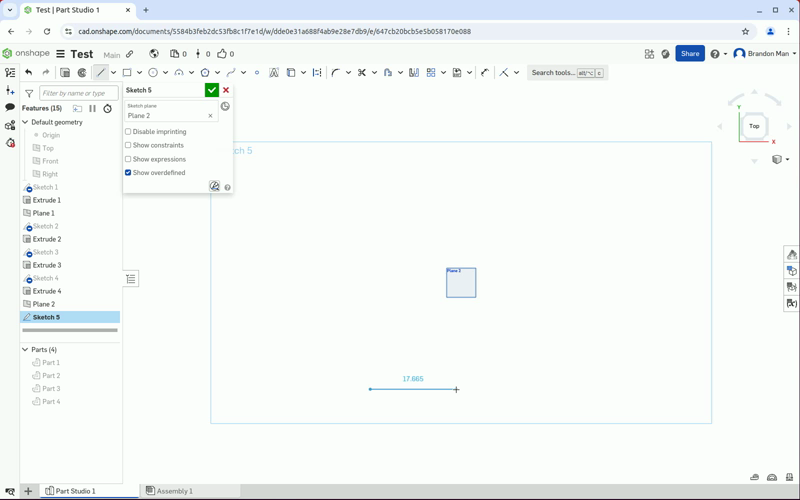
key_up(shift)
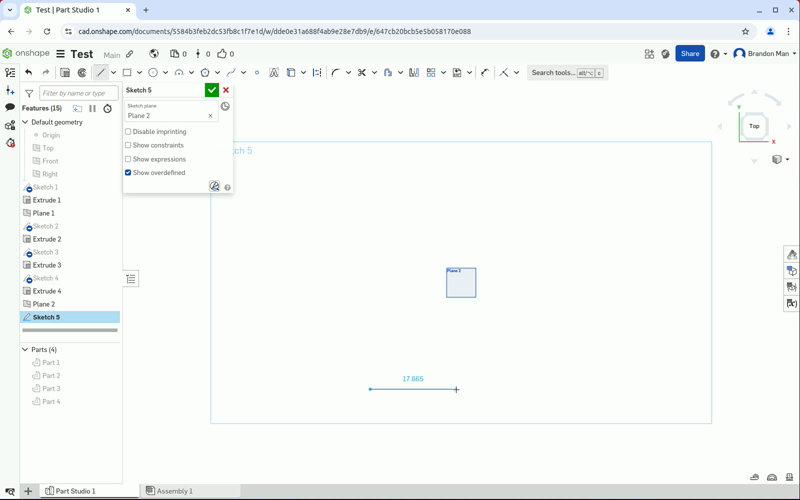
key_down(shift)
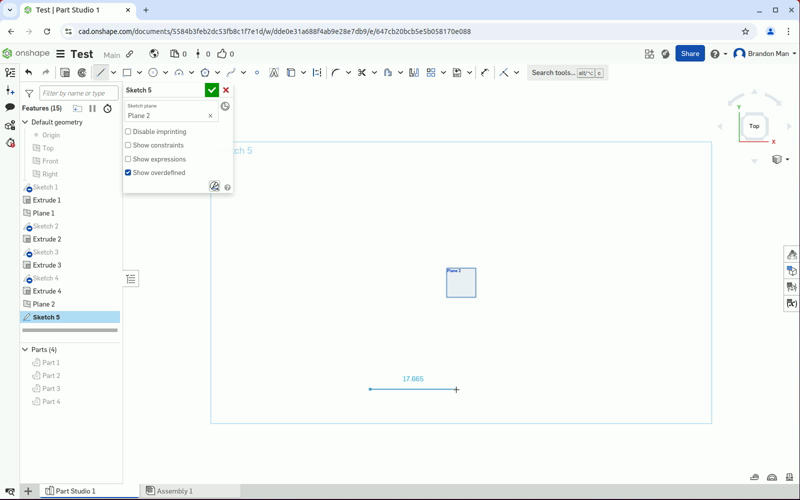
mouse_move(486, 389)
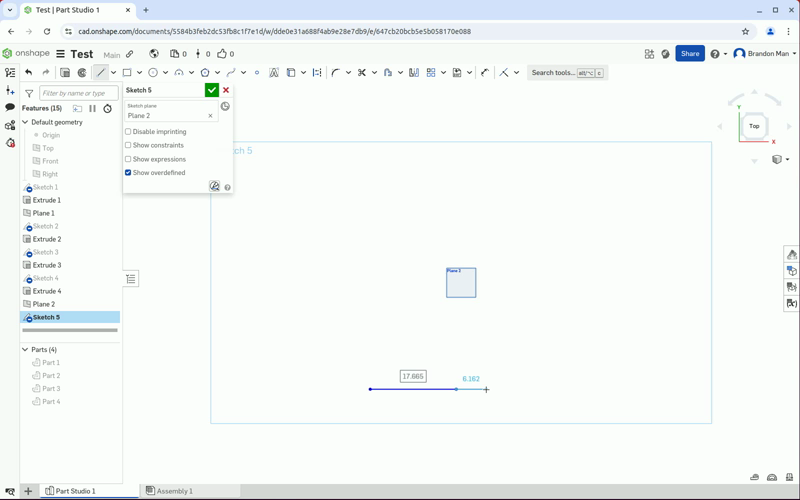
mouse_move(456, 387)
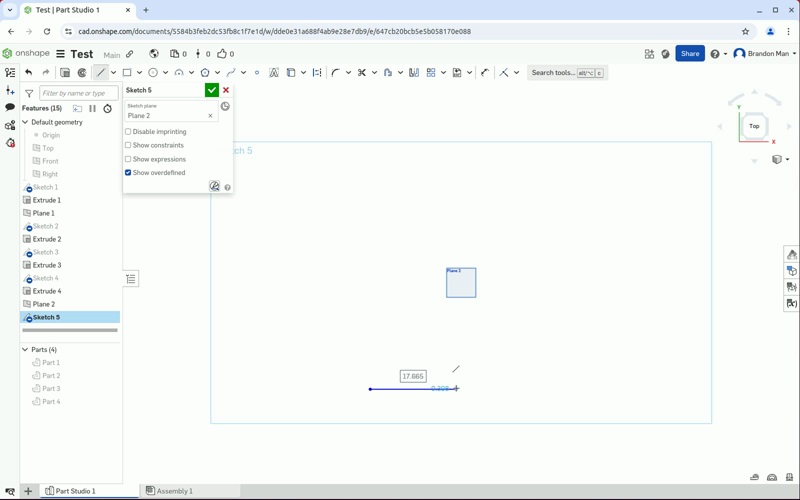
scroll(6)
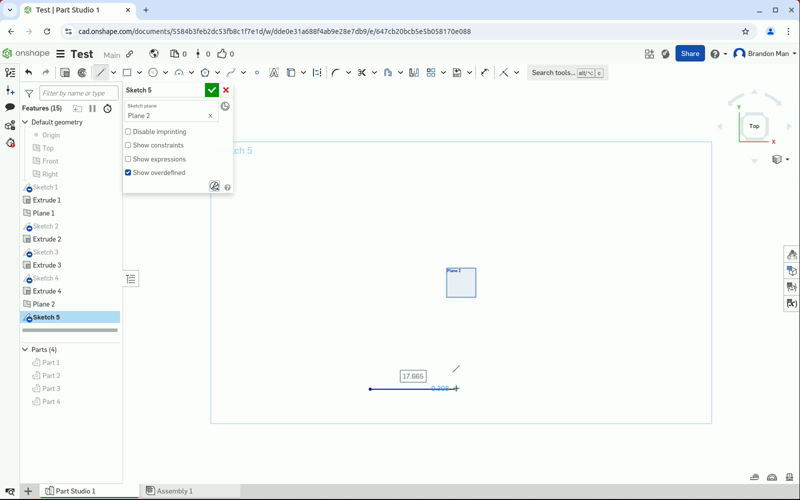
scroll(6)
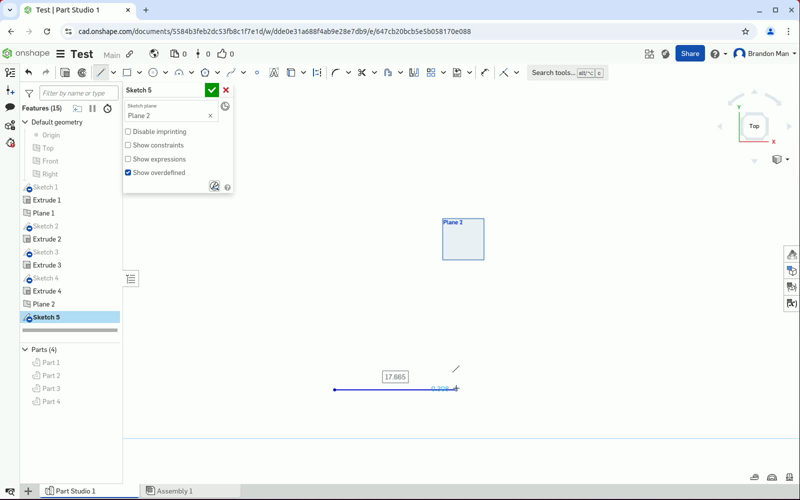
scroll(6)
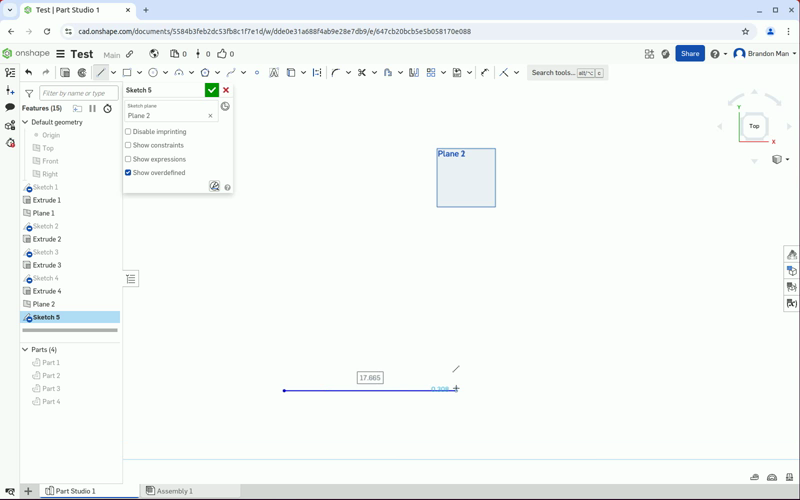
scroll(6)
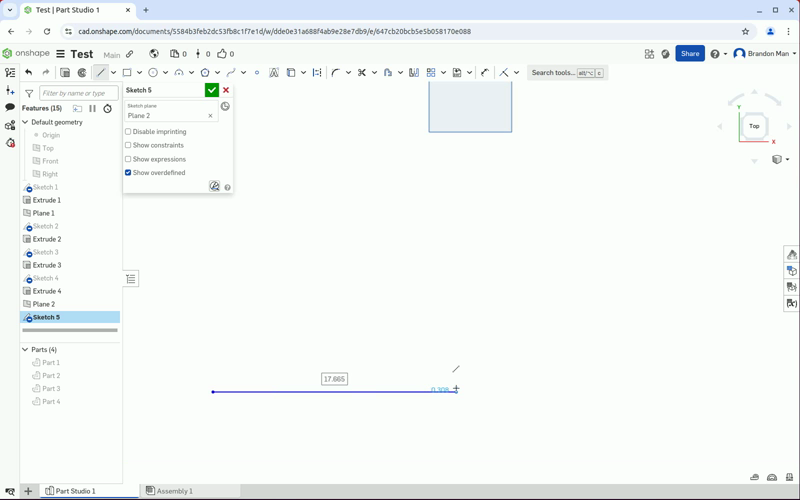
scroll(6)
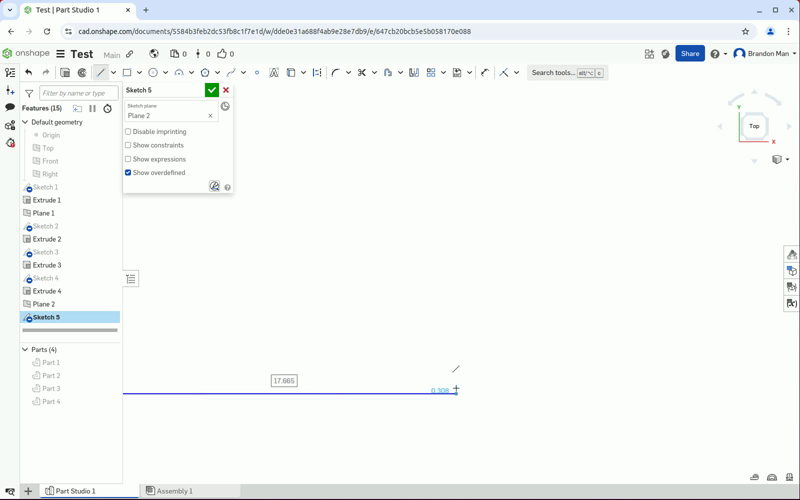
scroll(6)
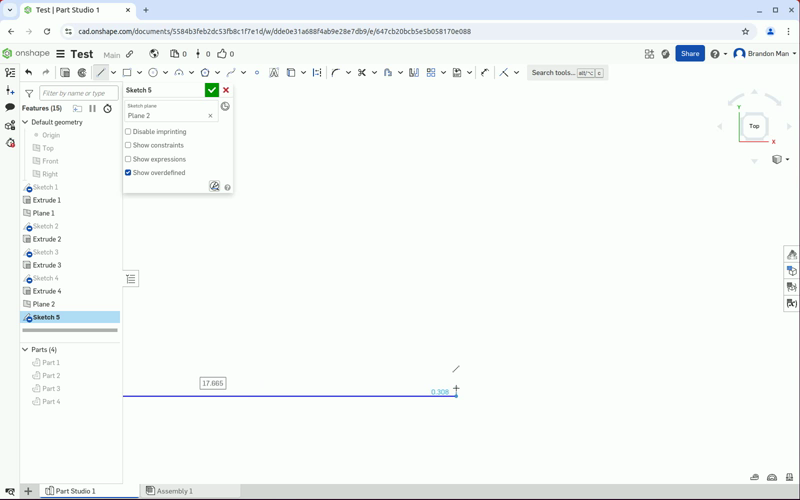
scroll(6)
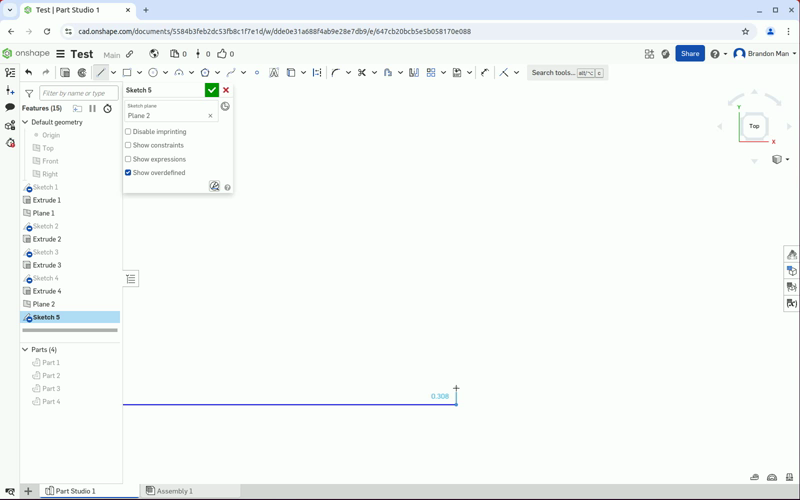
click(456, 387)
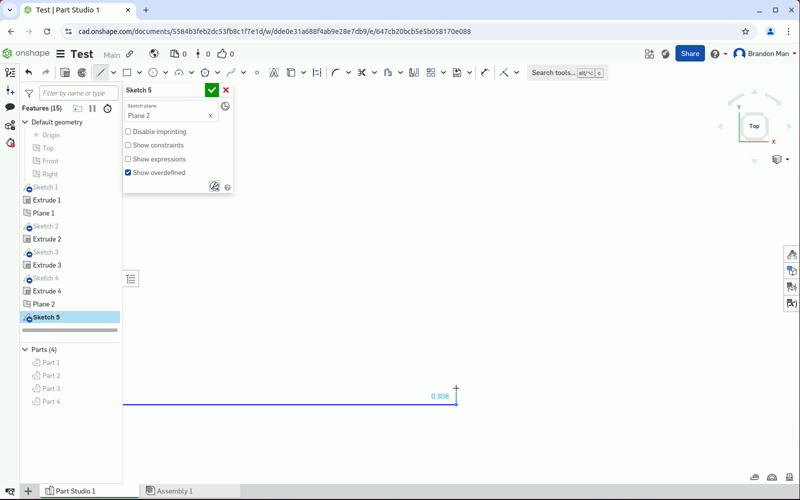
scroll(-6)
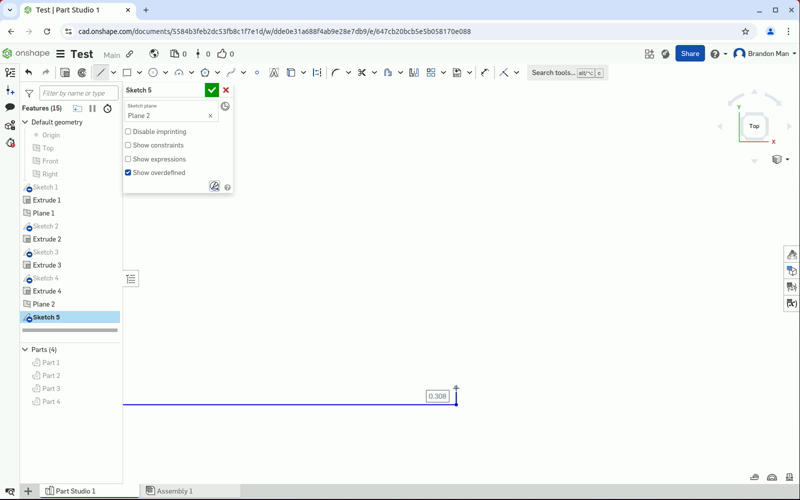
scroll(-6)
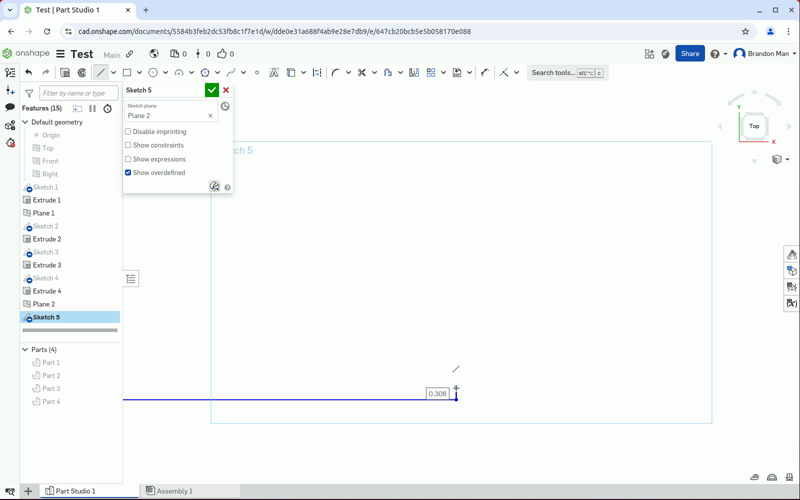
scroll(-6)
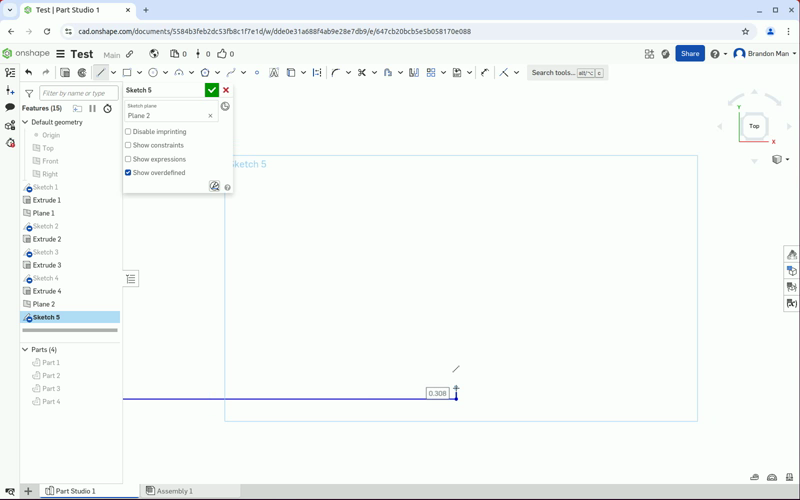
scroll(-6)
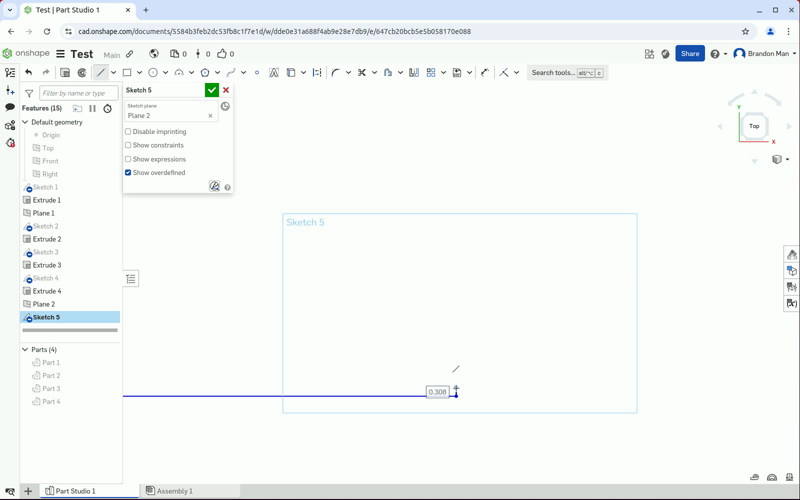
scroll(-6)
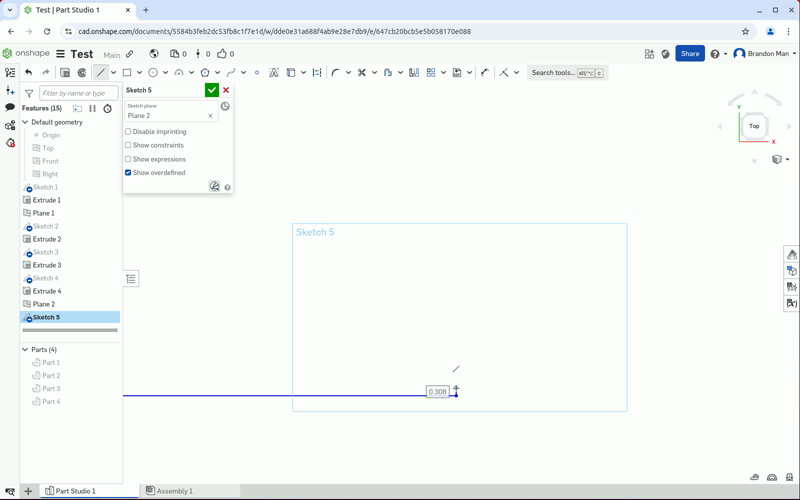
scroll(-6)
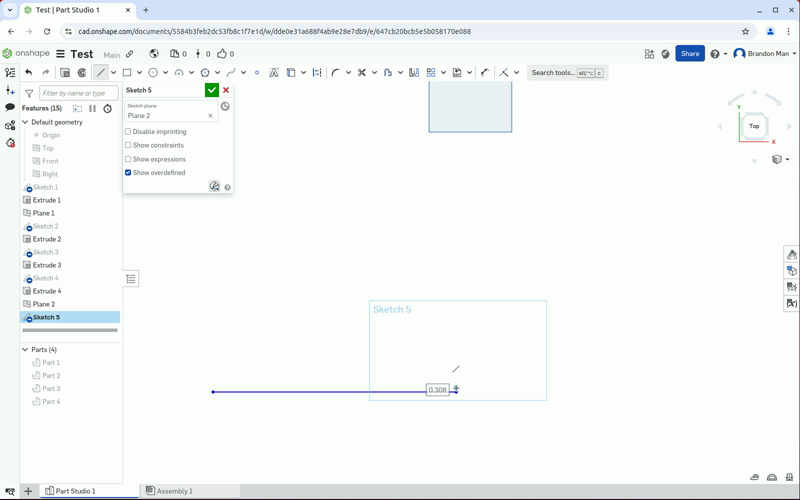
scroll(-6)
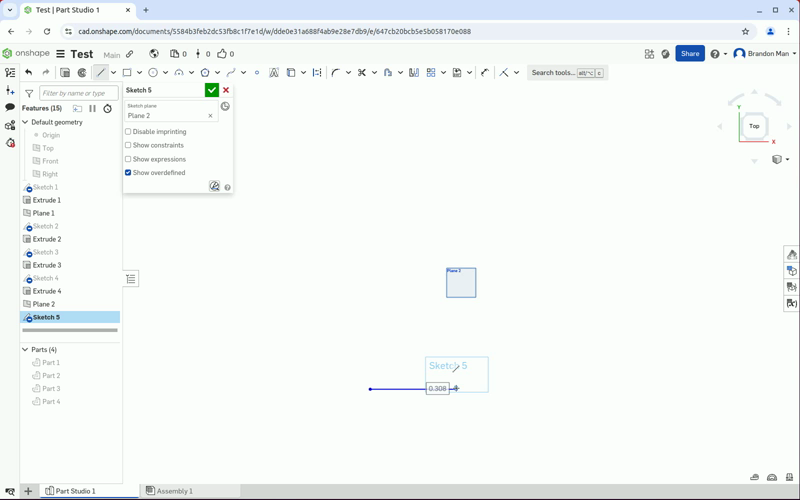
key_up(shift)
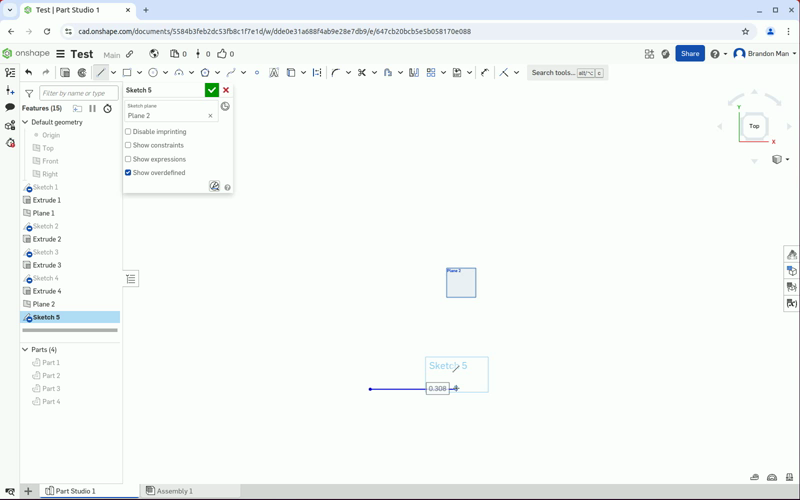
key_down(shift)
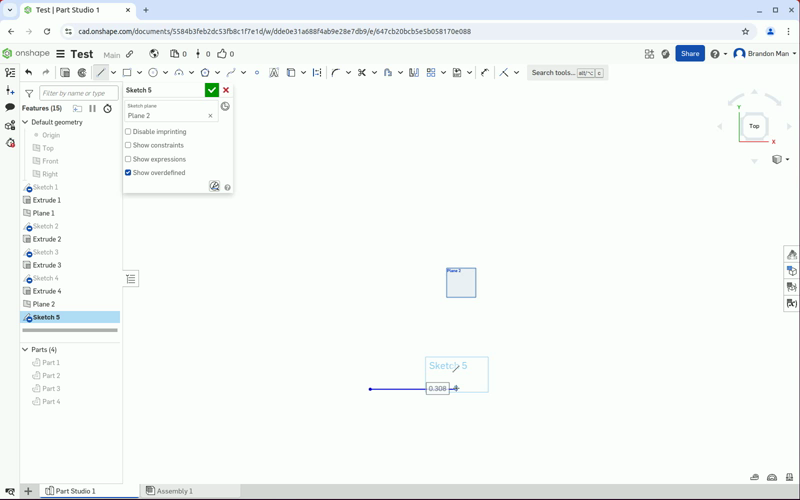
mouse_move(372, 387)
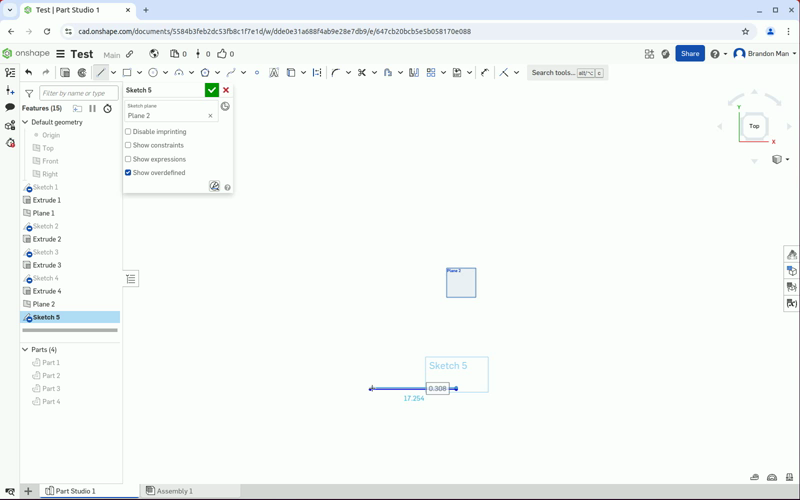
scroll(6)
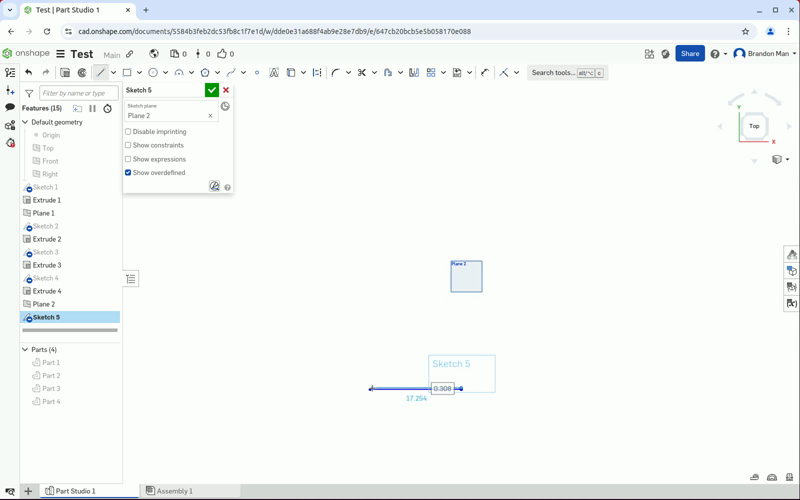
scroll(6)
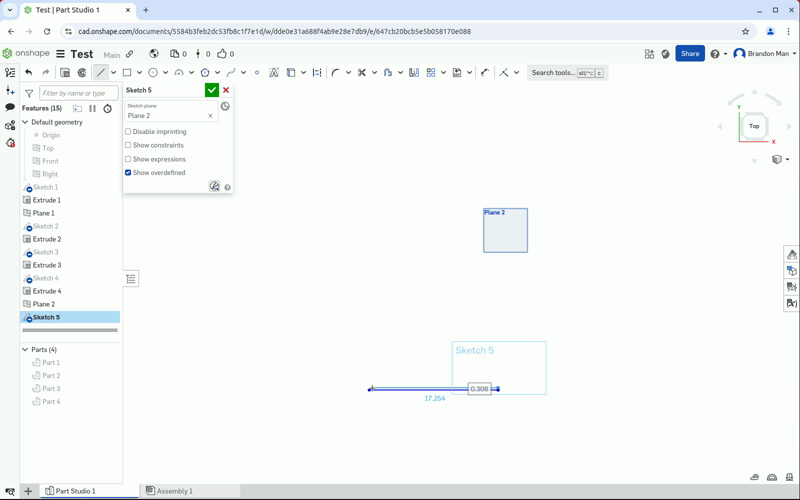
scroll(6)
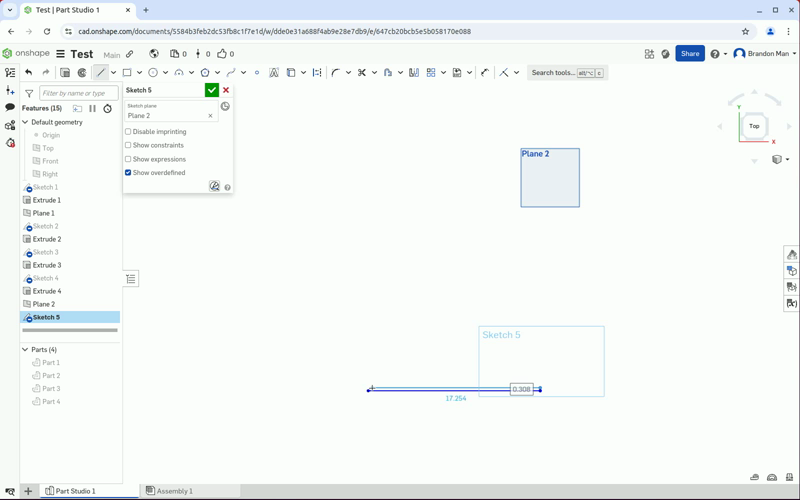
scroll(6)
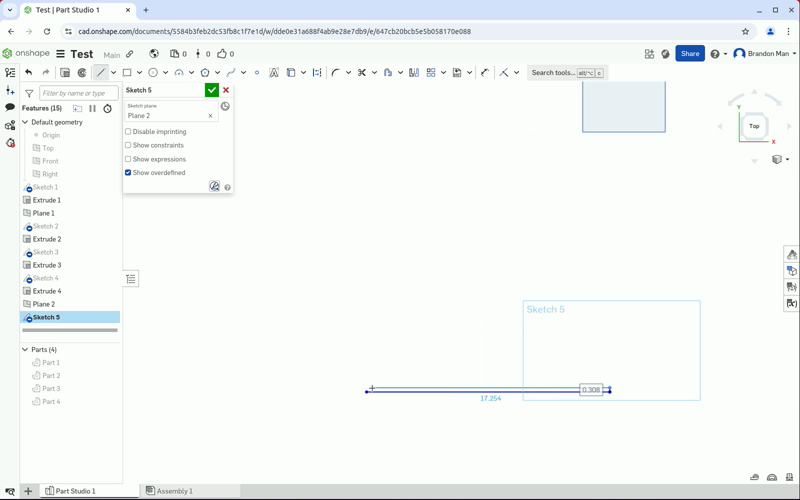
scroll(6)
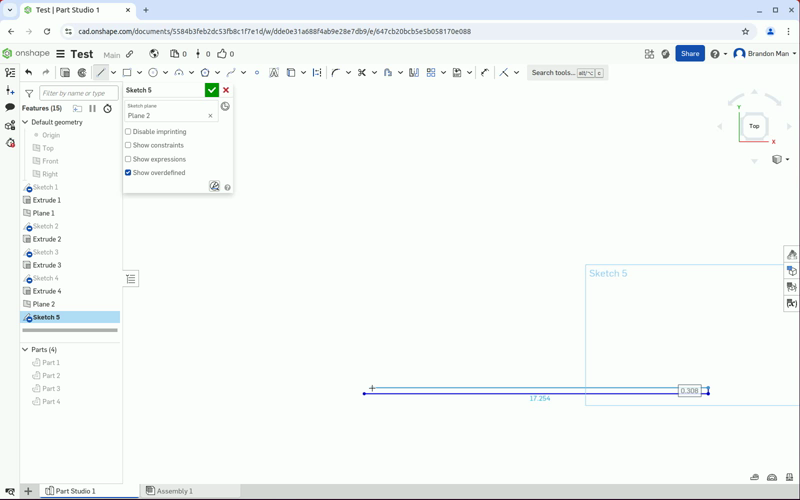
scroll(6)
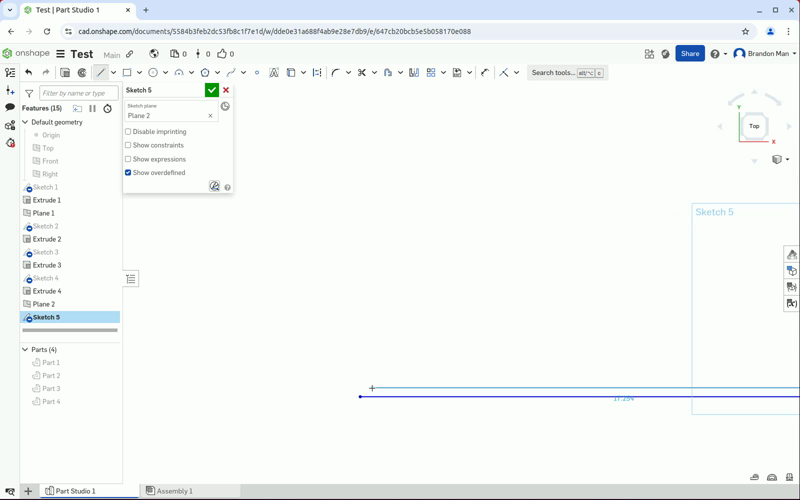
scroll(6)
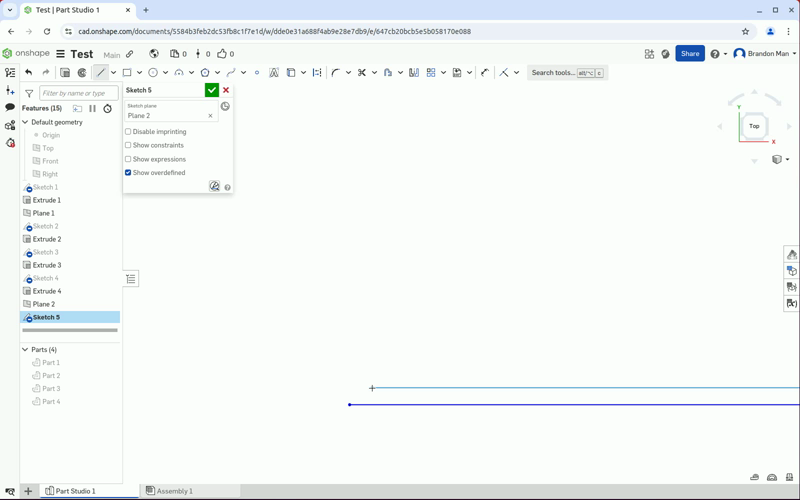
click(372, 387)
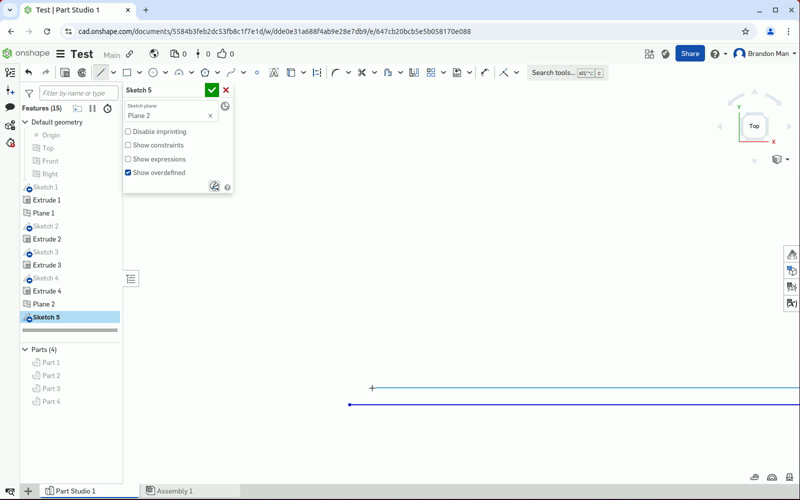
scroll(-6)
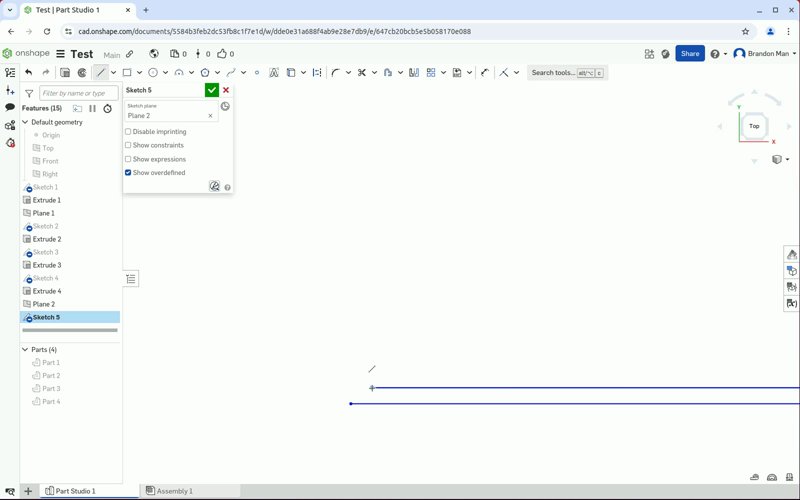
scroll(-6)
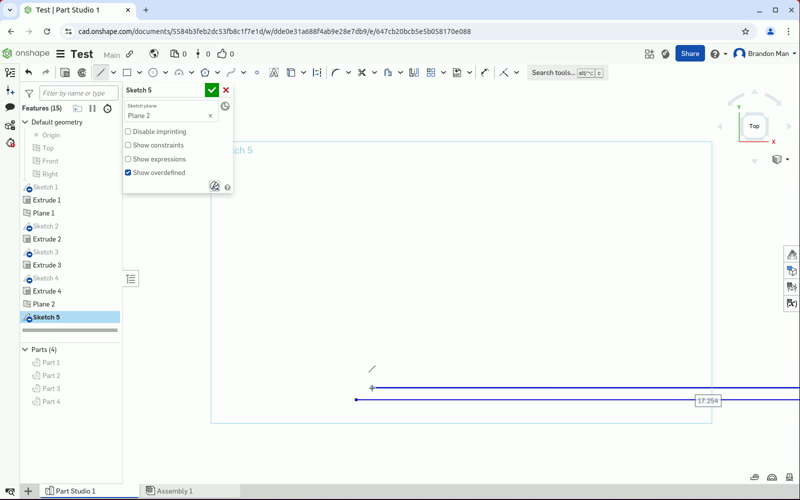
scroll(-6)
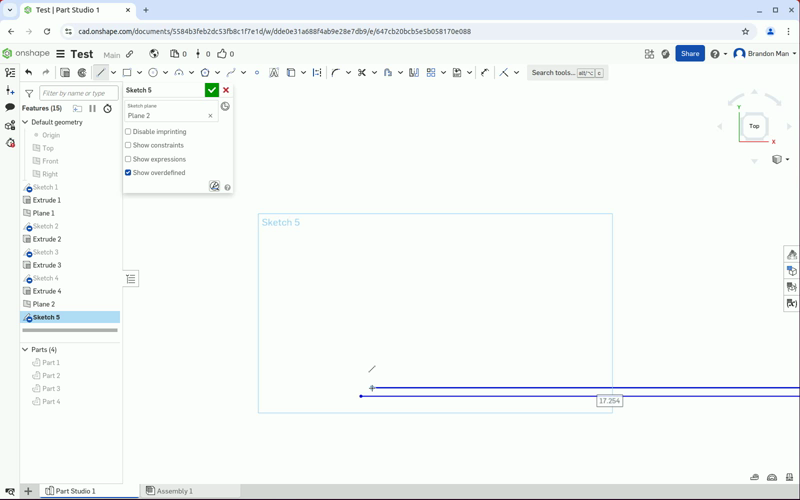
scroll(-6)
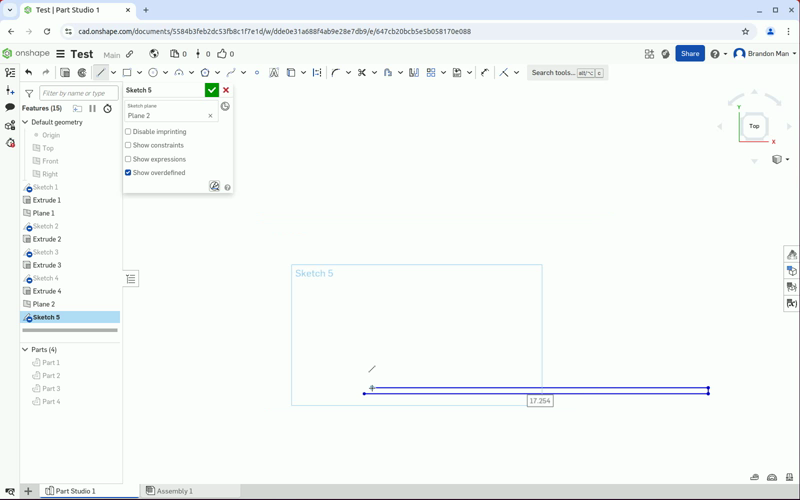
scroll(-6)
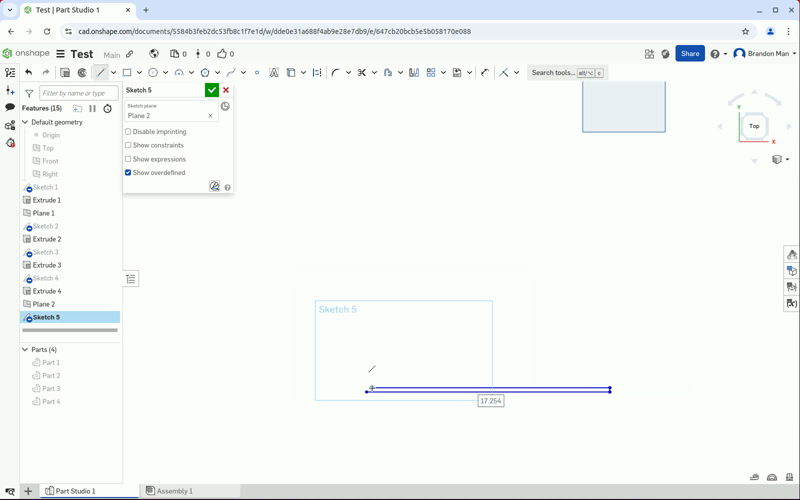
scroll(-6)
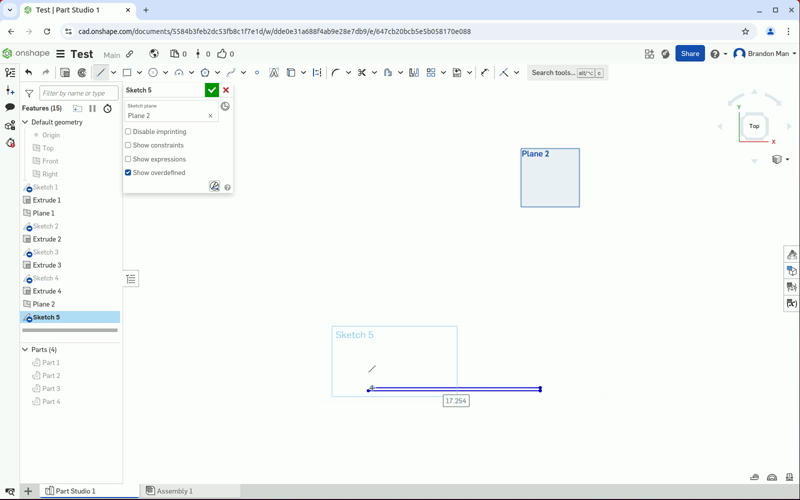
scroll(-6)
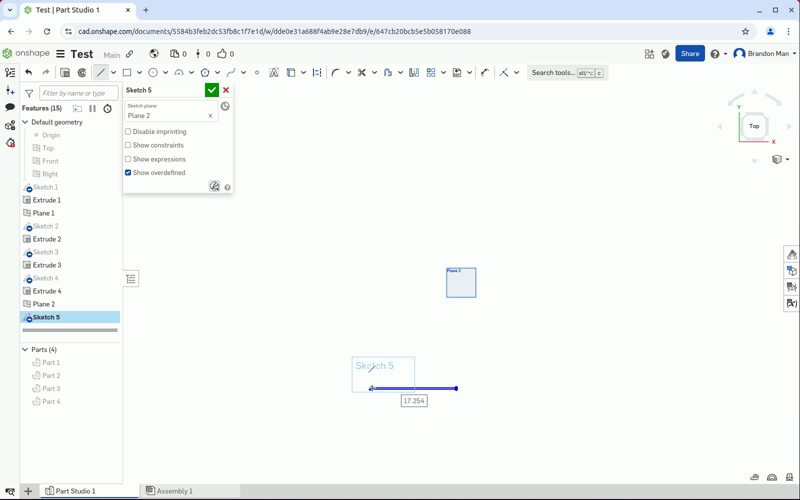
key_up(shift)
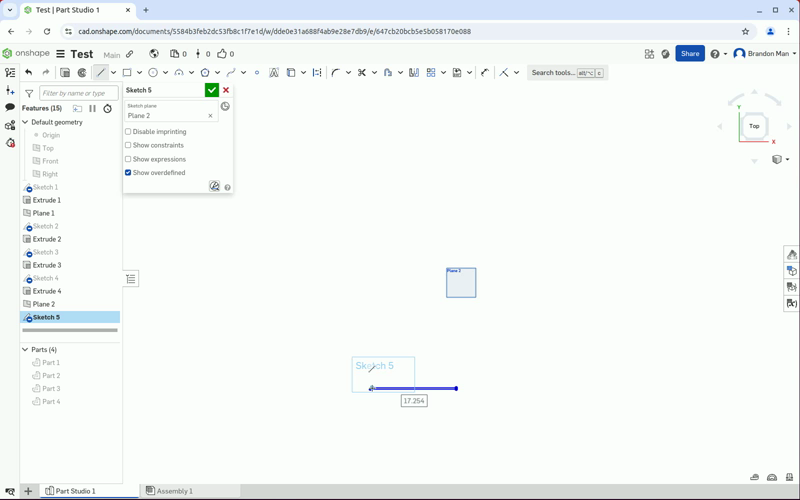
mouse_move(402, 387)
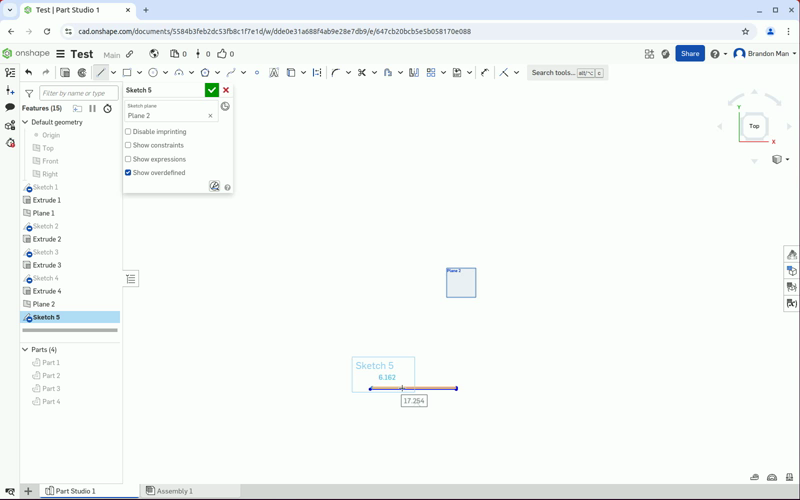
key_down(shift)
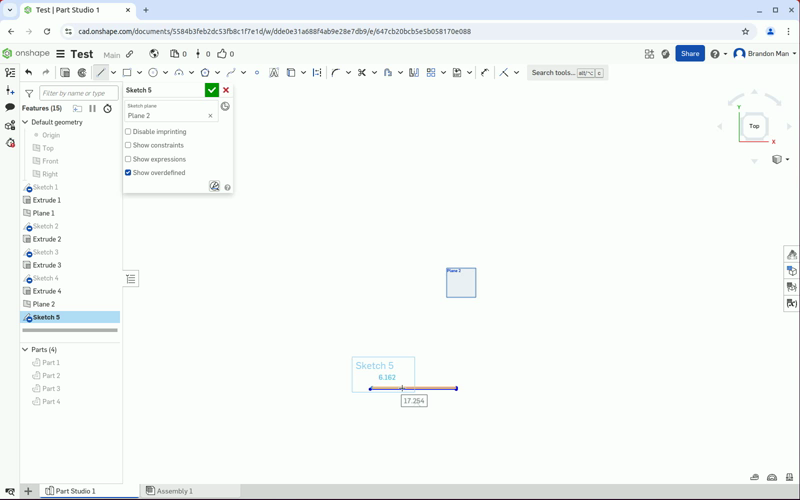
mouse_move(370, 389)
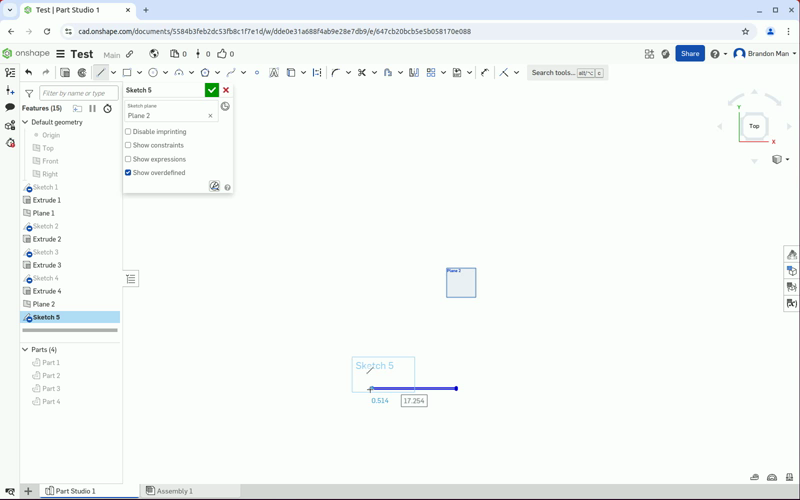
scroll(6)
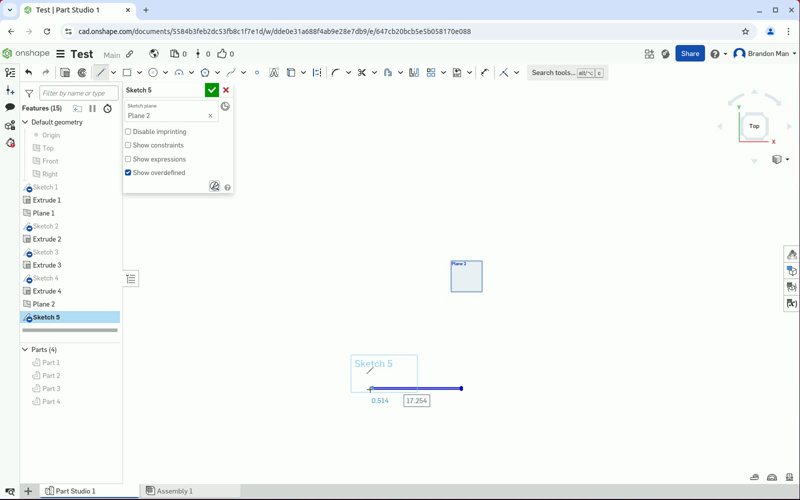
scroll(6)
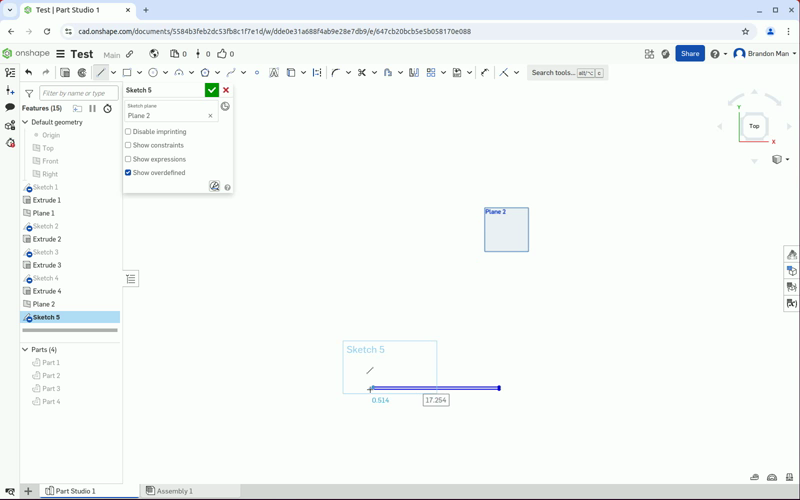
scroll(6)
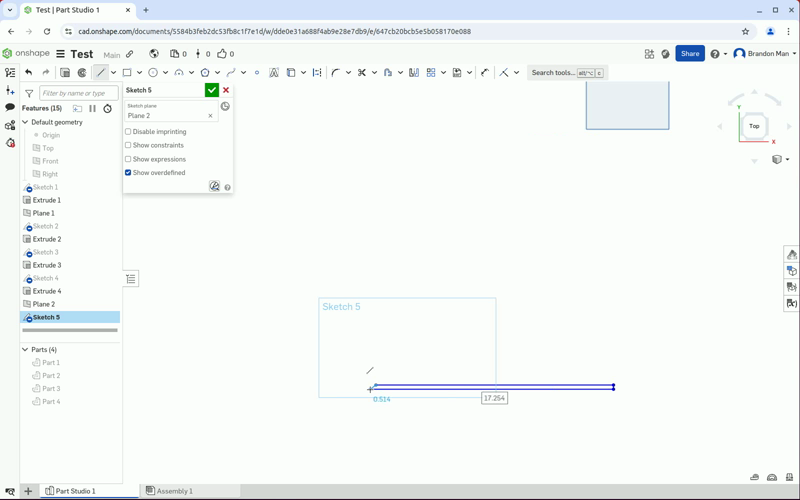
scroll(6)
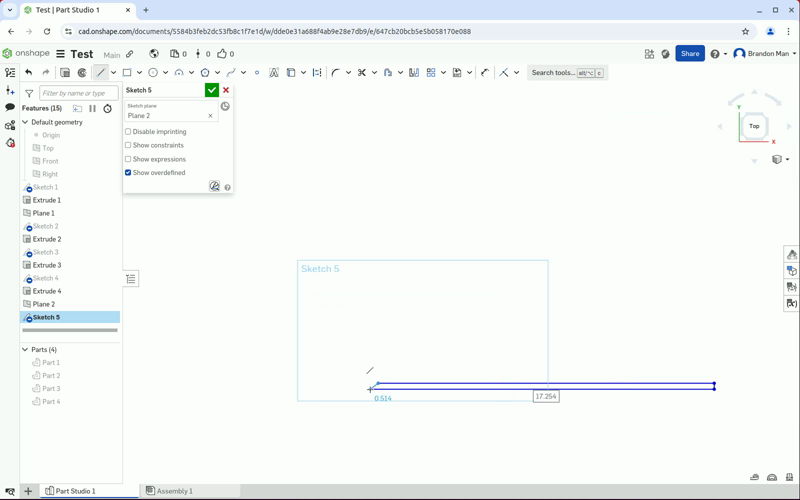
scroll(6)
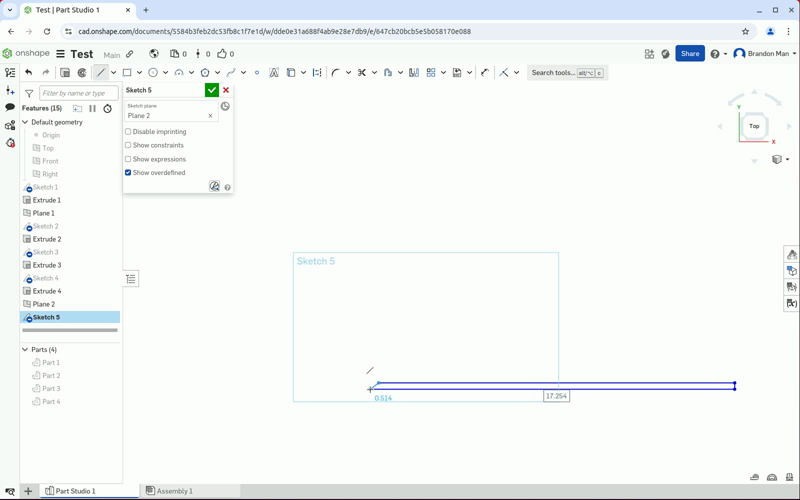
scroll(6)
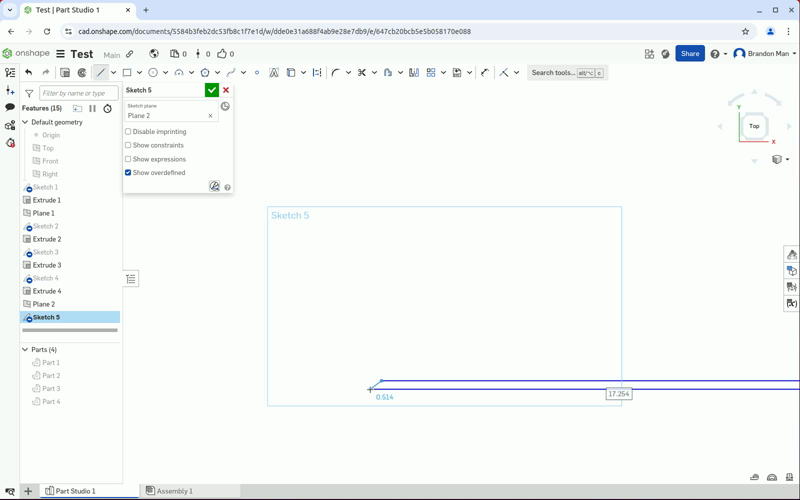
scroll(6)
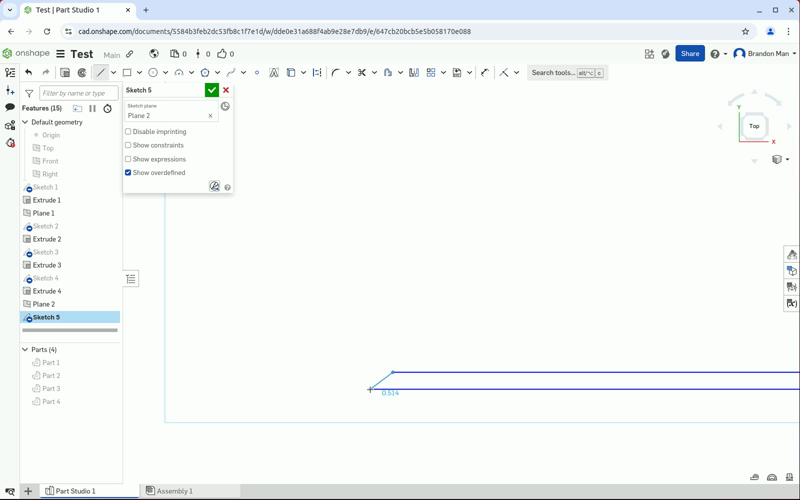
key_up(shift)
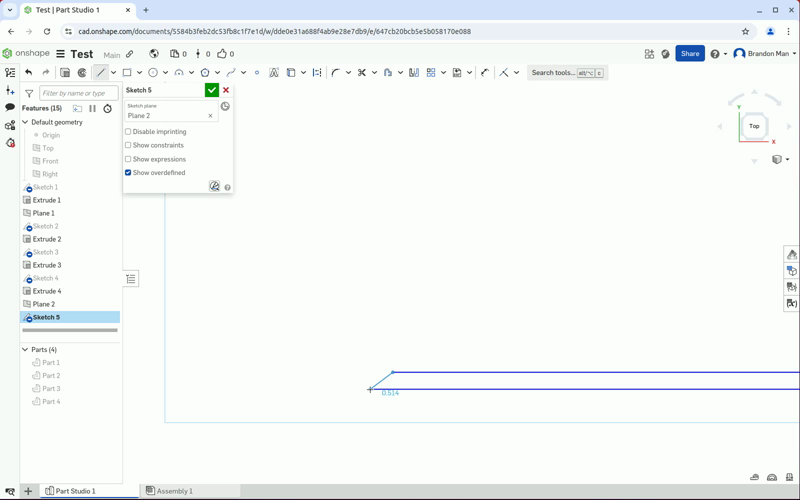
click(370, 389)
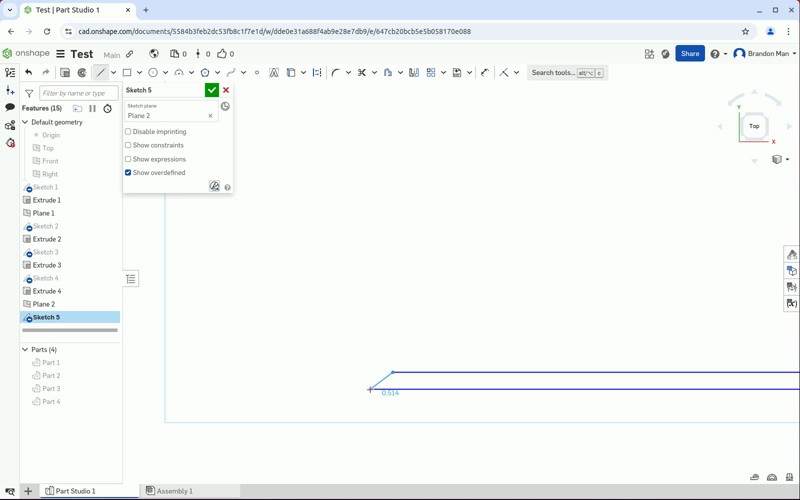
scroll(-6)
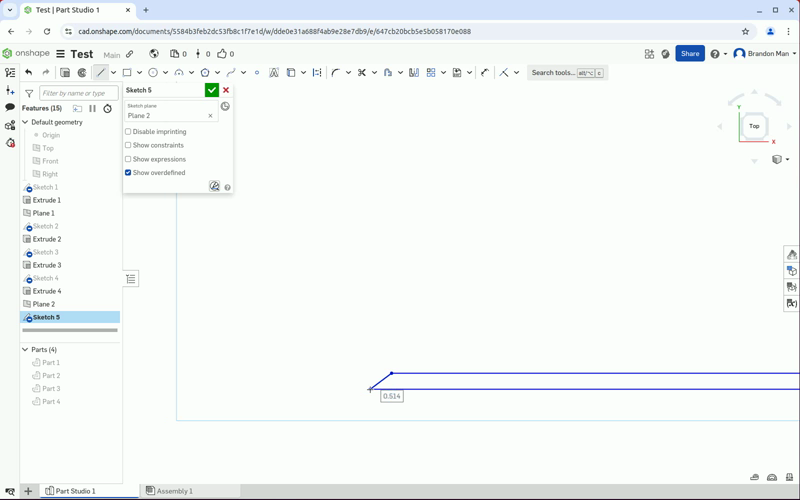
scroll(-6)
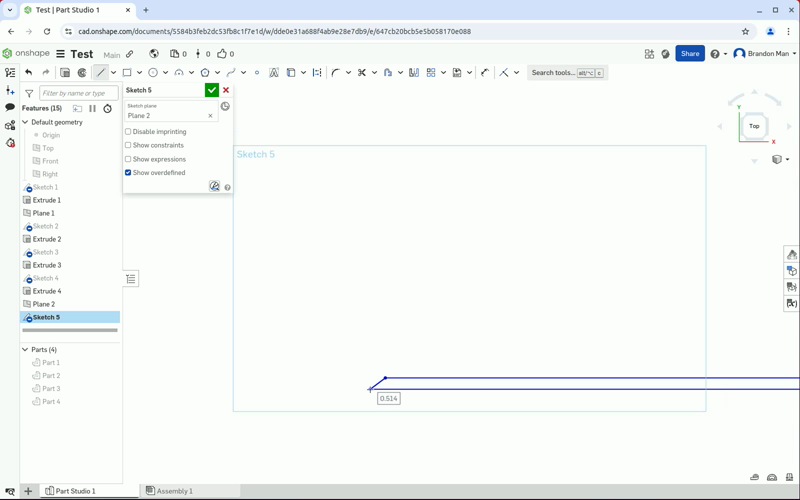
scroll(-6)
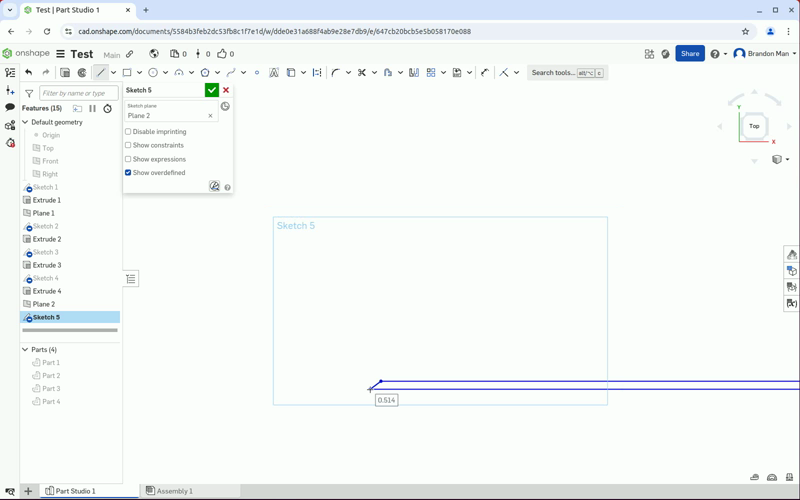
scroll(-6)
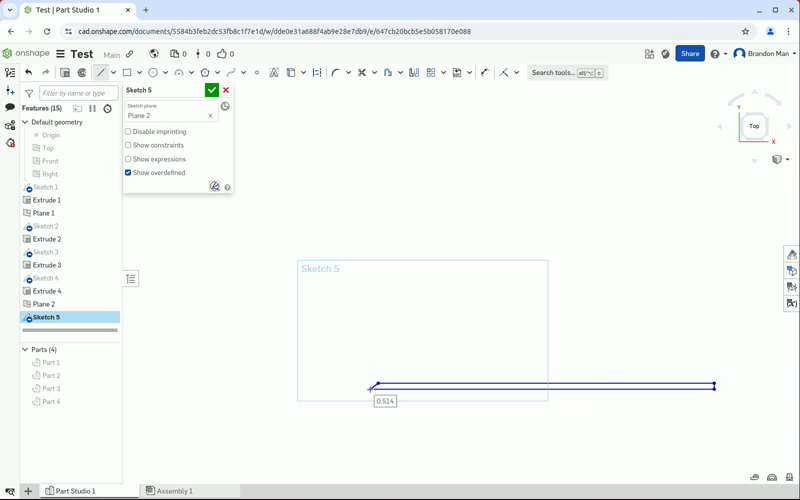
scroll(-6)
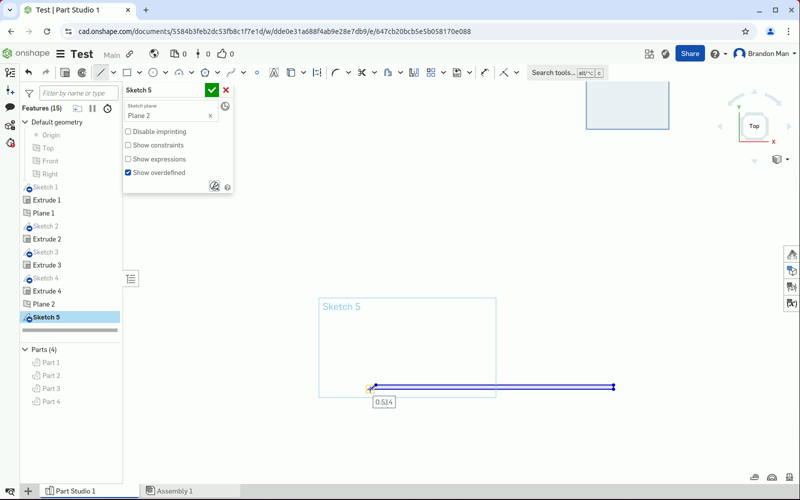
scroll(-6)
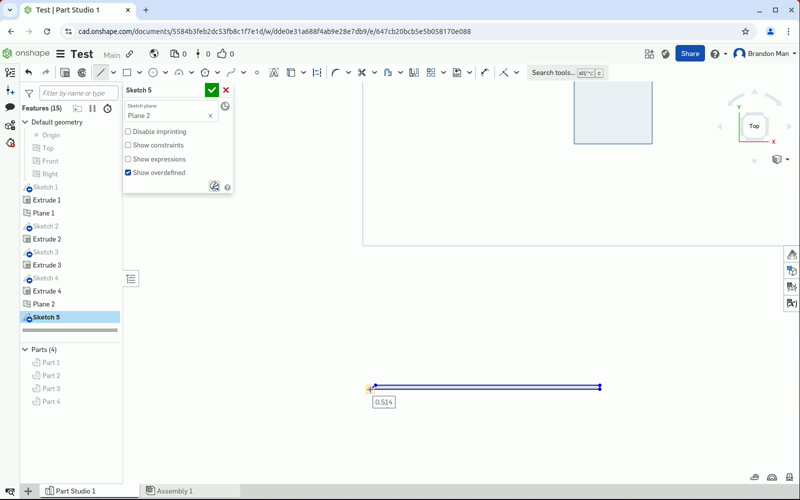
scroll(-6)
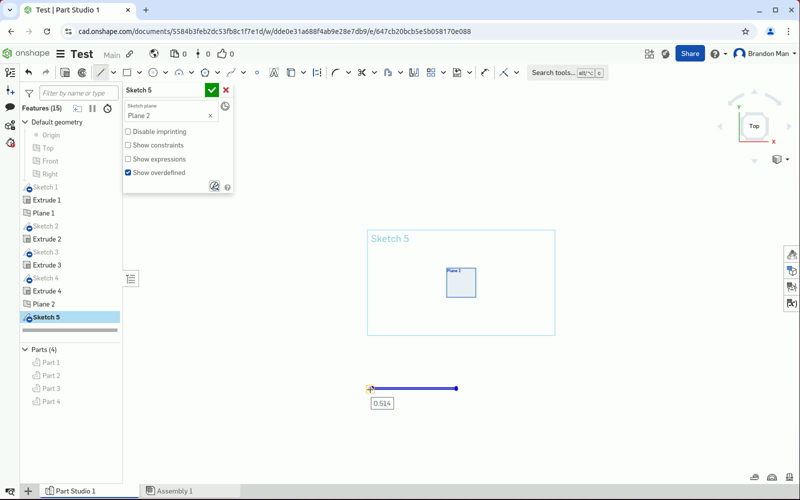
key(esc)
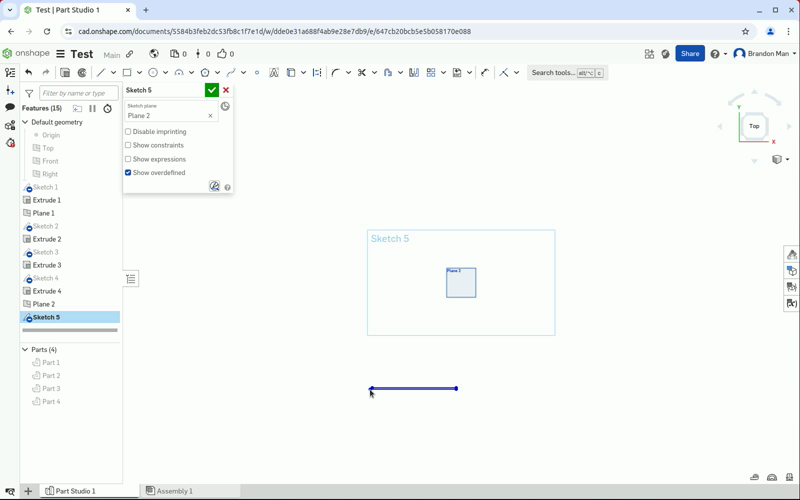
mouse_move(441, 387)
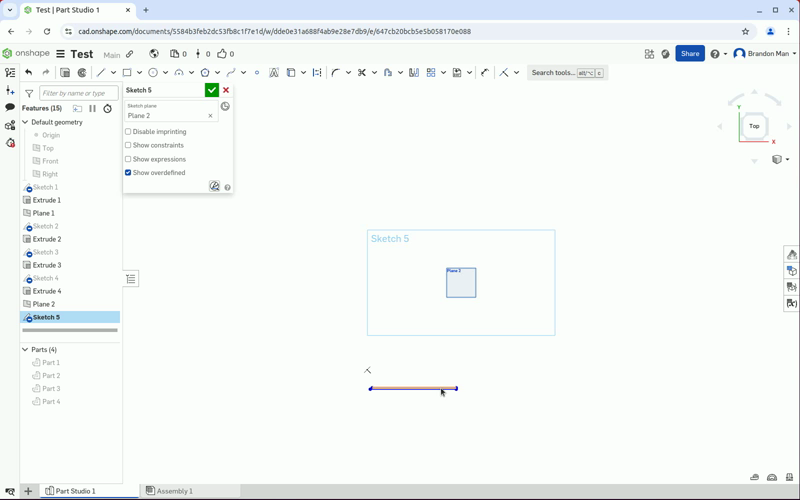
scroll(6)
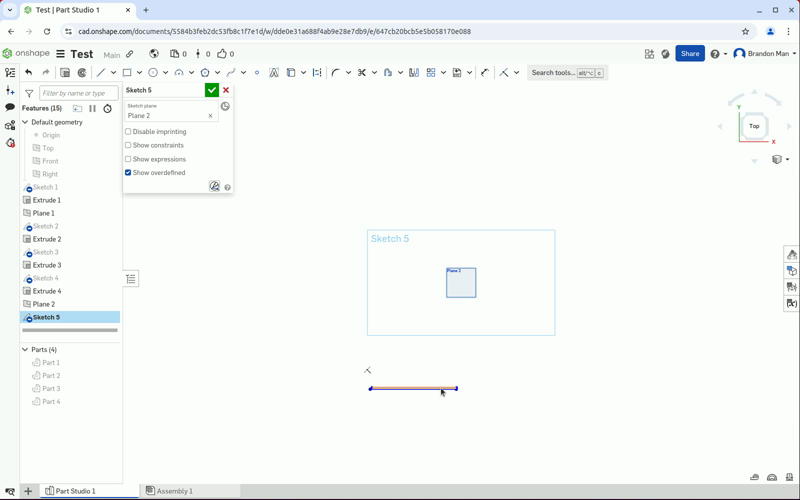
scroll(6)
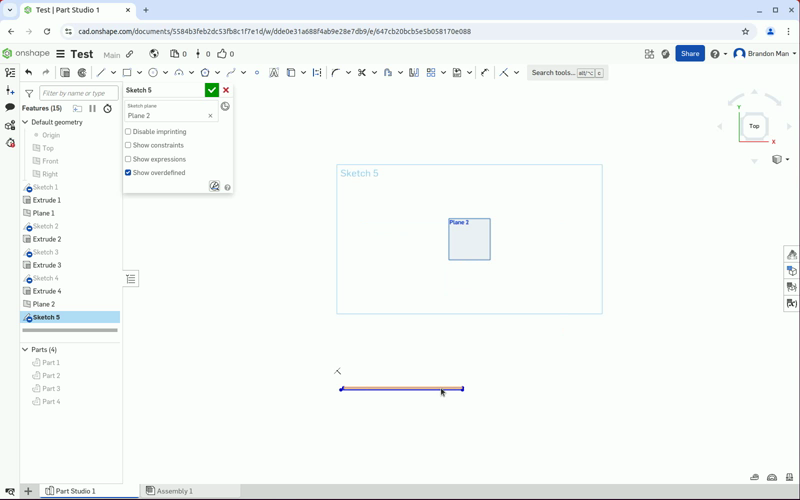
scroll(6)
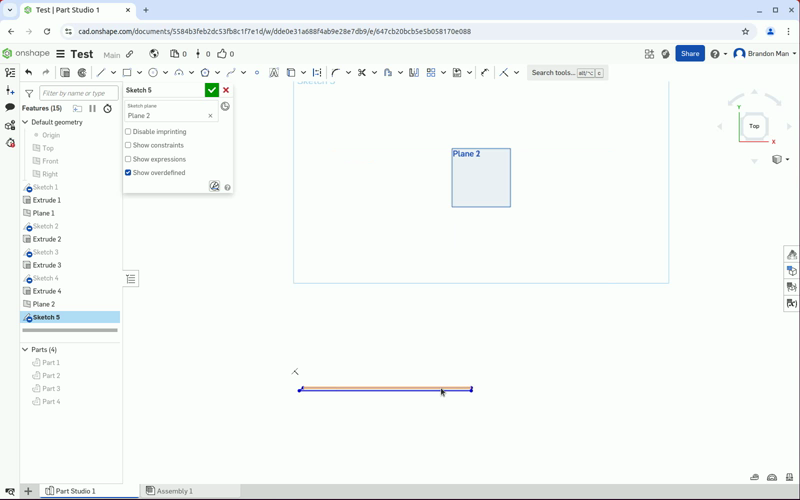
scroll(6)
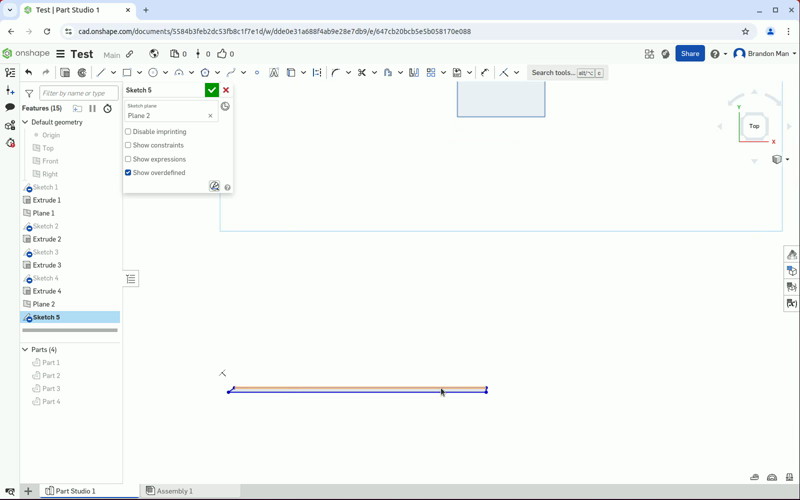
scroll(6)
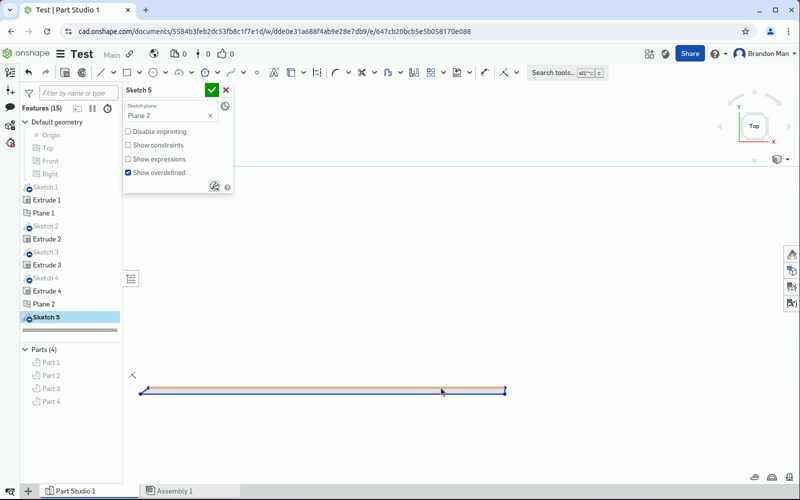
scroll(6)
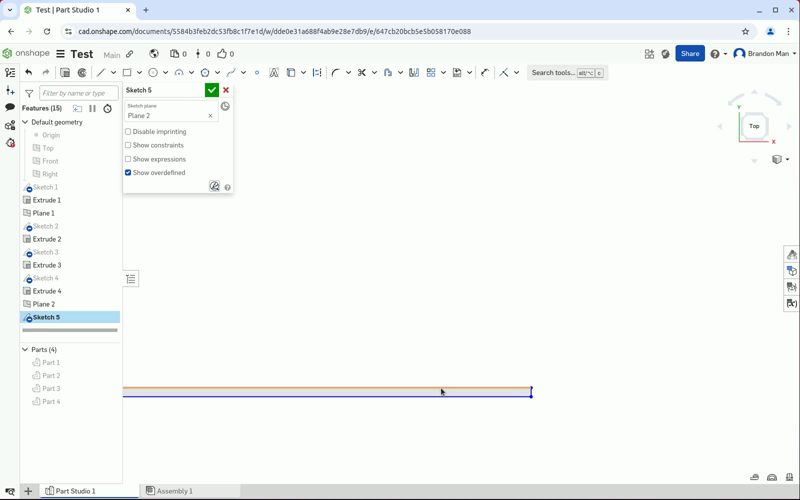
scroll(6)
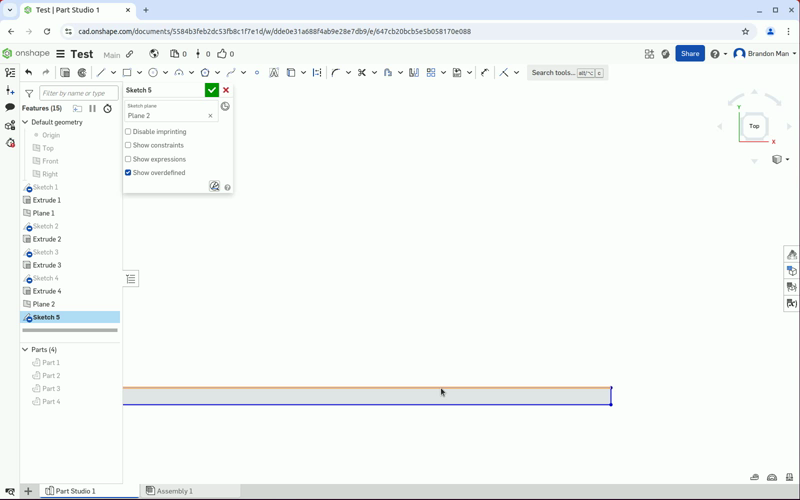
click(441, 387)
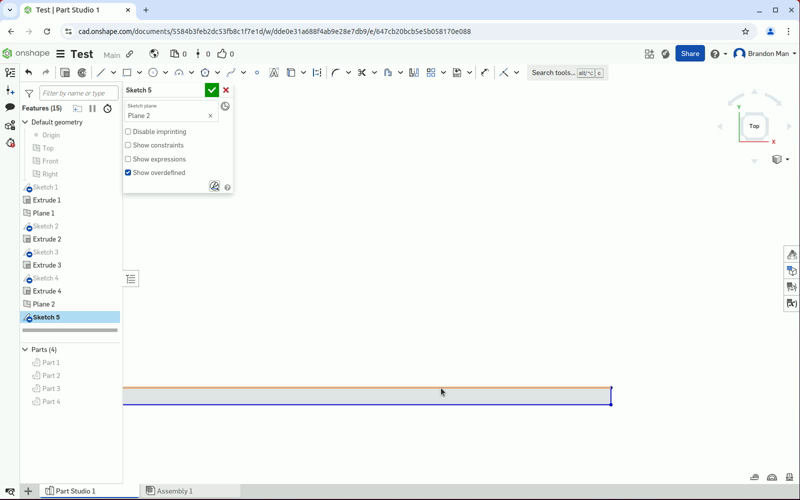
scroll(-6)
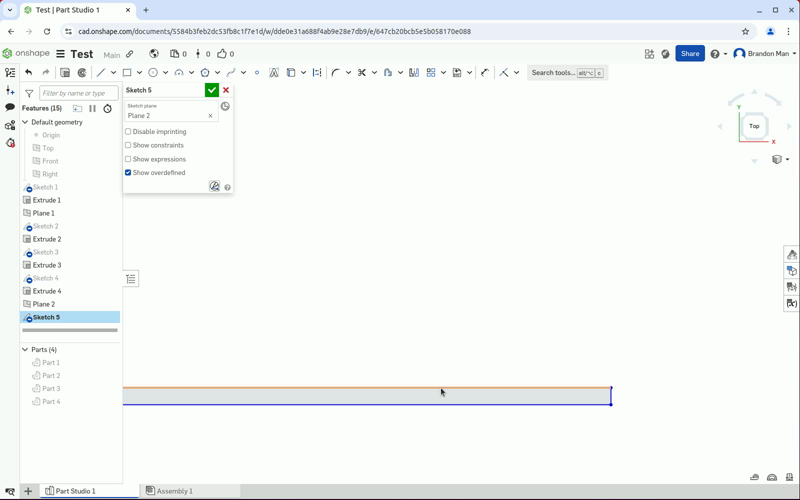
scroll(-6)
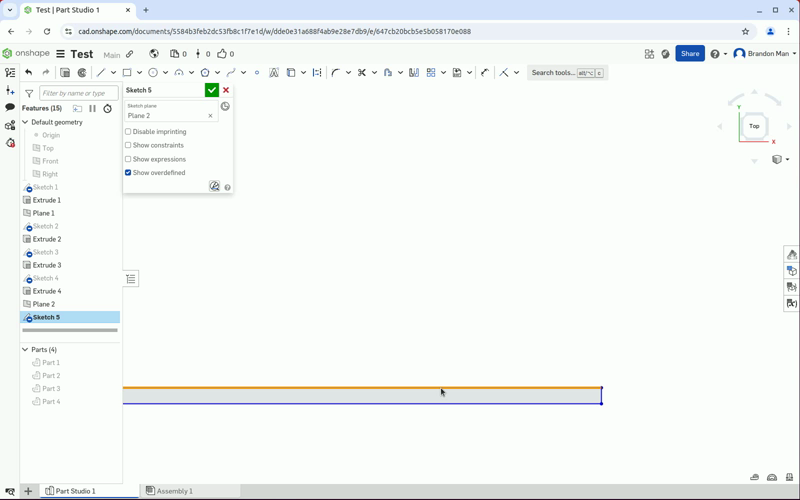
scroll(-6)
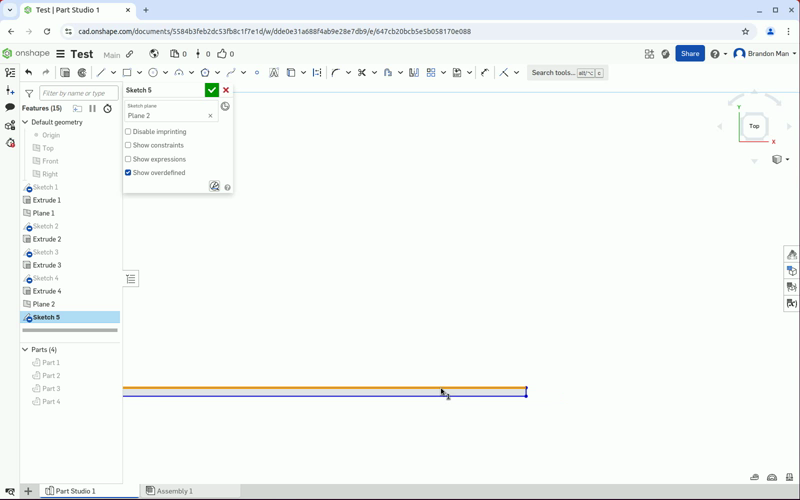
scroll(-6)
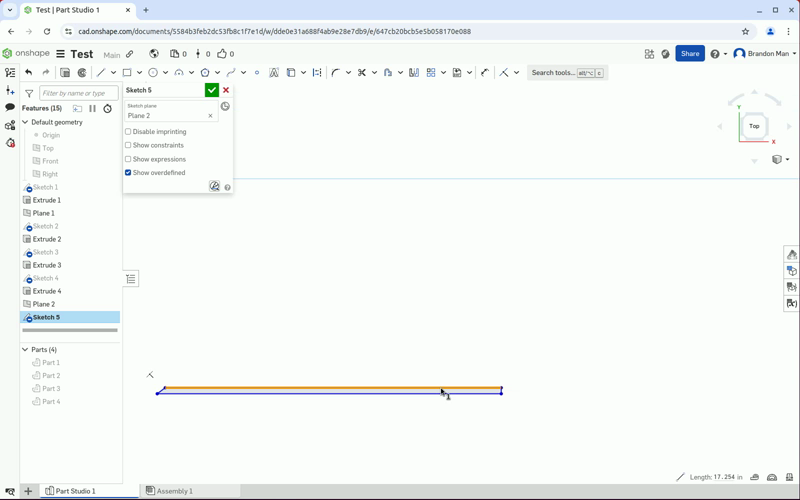
scroll(-6)
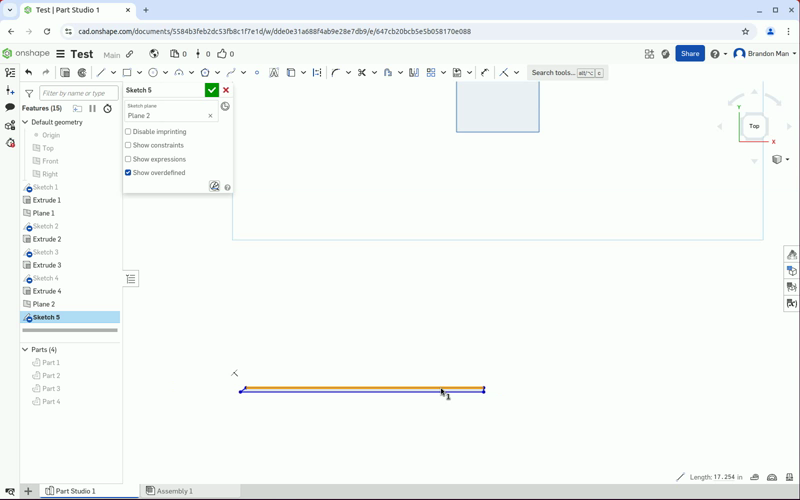
scroll(-6)
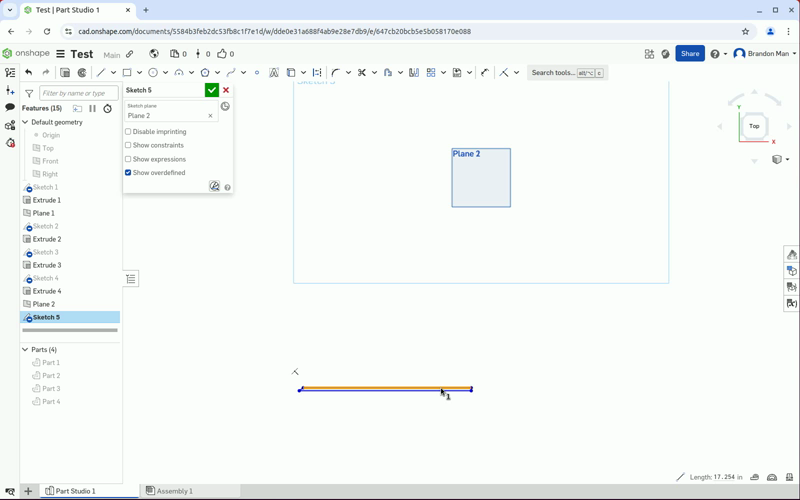
scroll(-6)
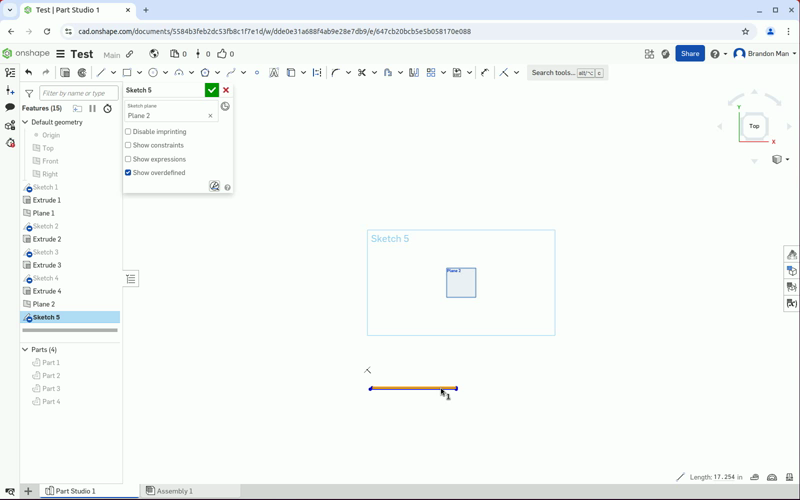
mouse_move(73, 352)
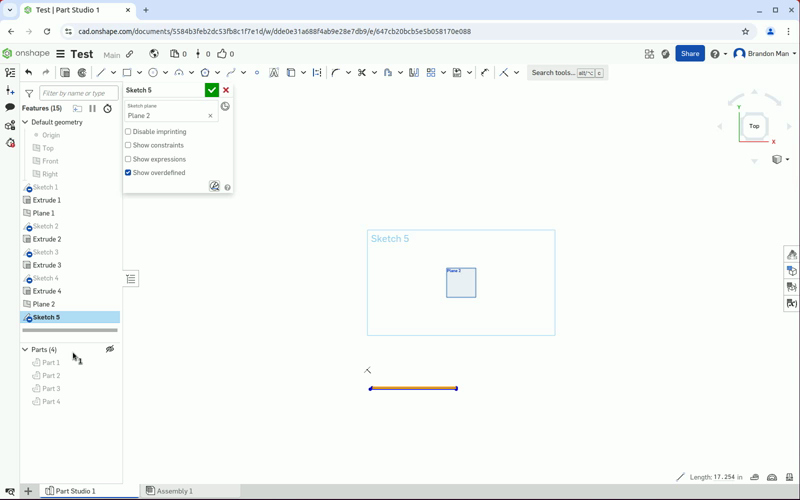
key(shift+y)
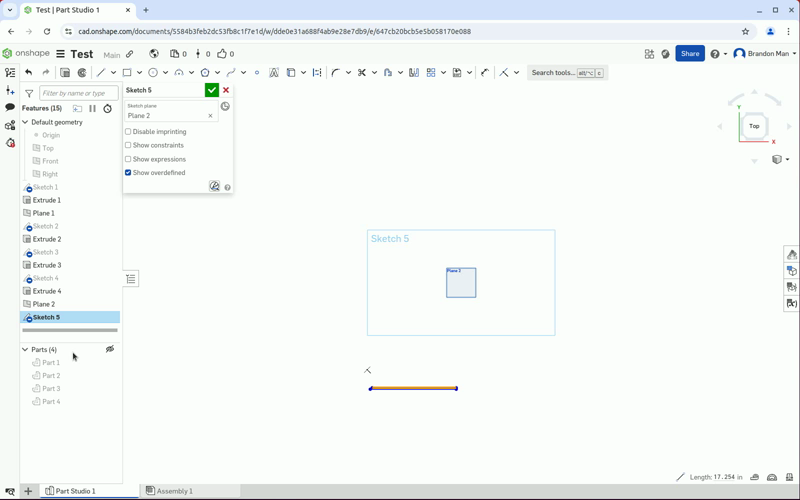
key(shift+e)
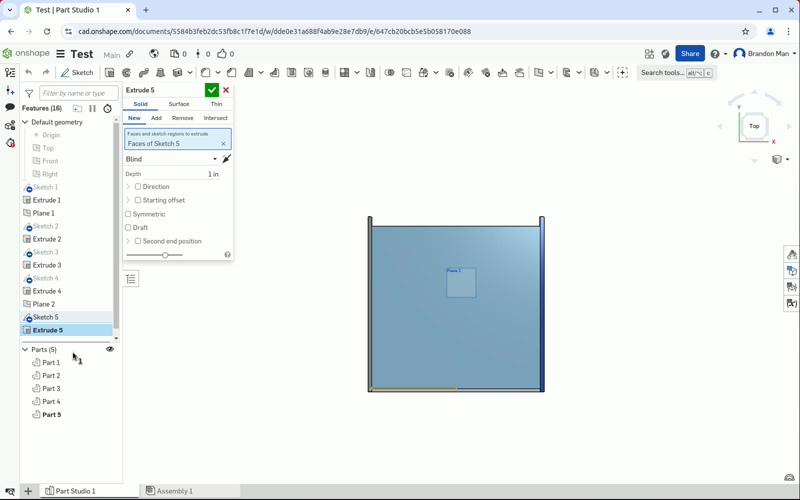
mouse_move(143, 106)
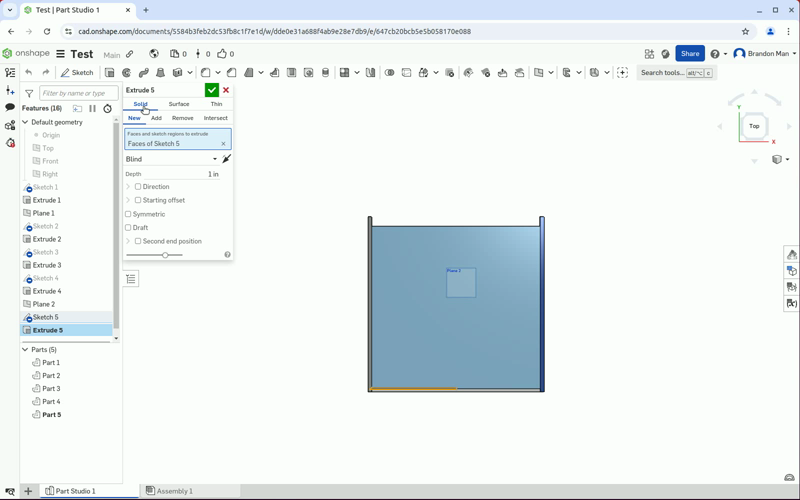
click(143, 106)
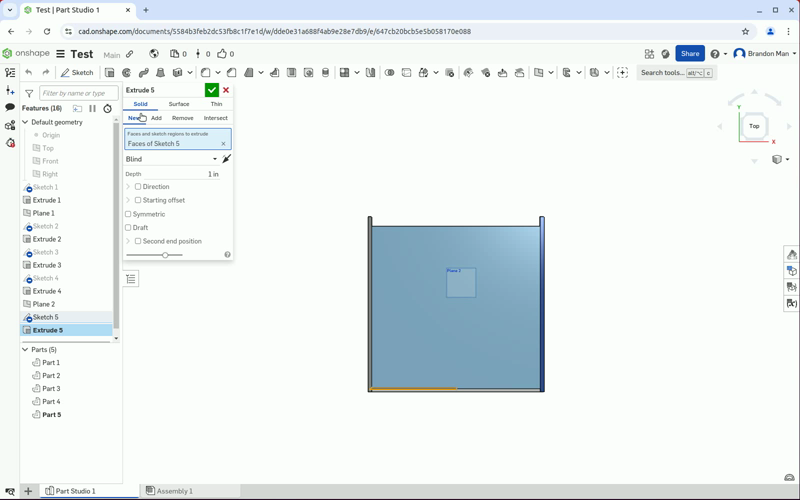
mouse_move(137, 120)
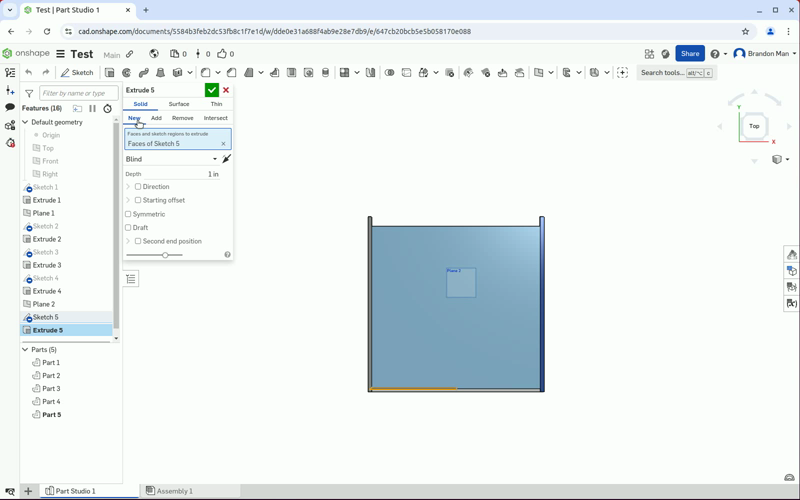
click(137, 120)
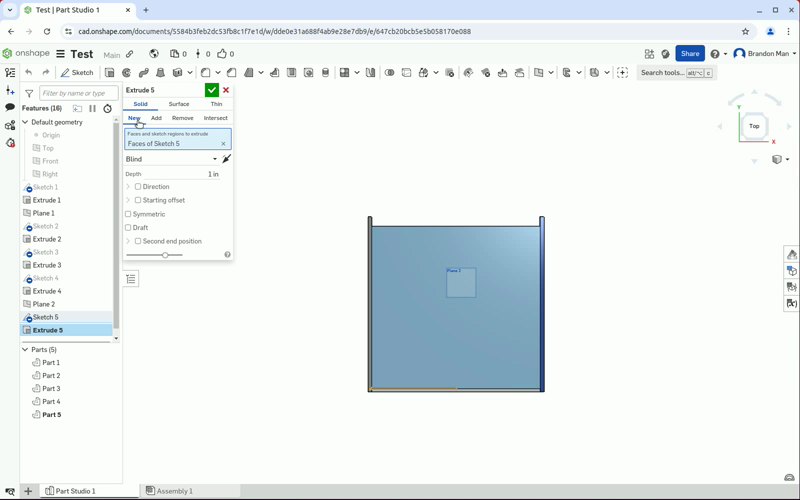
key(tab, 4)
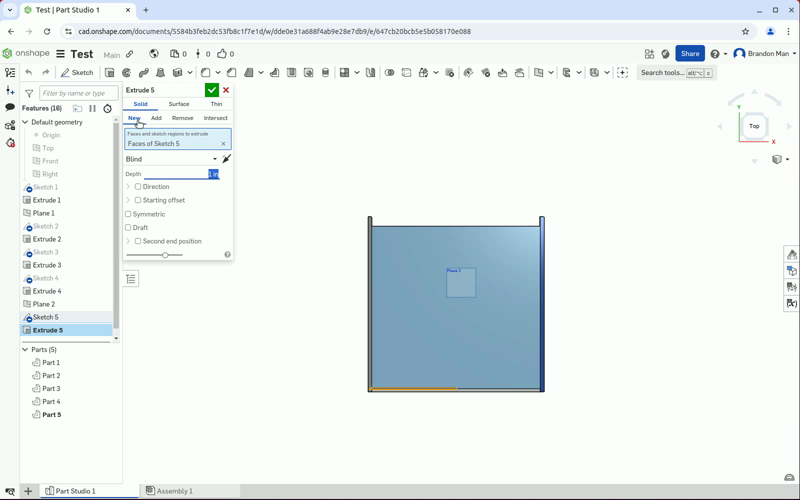
text(1.444)
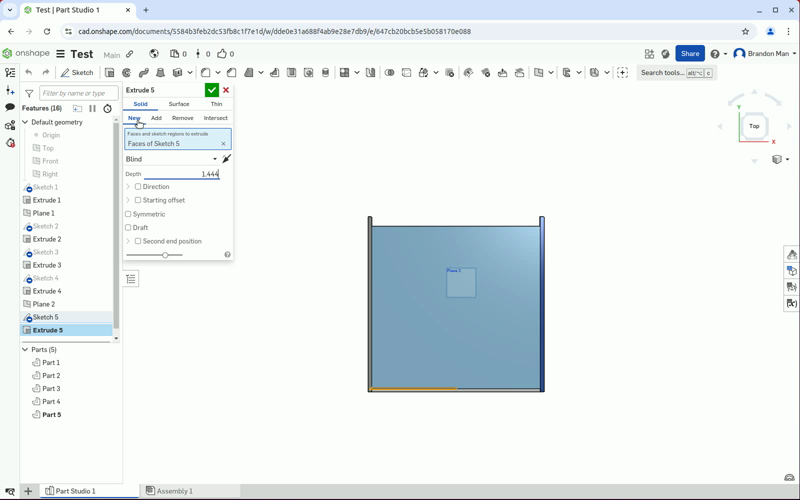
key(enter)
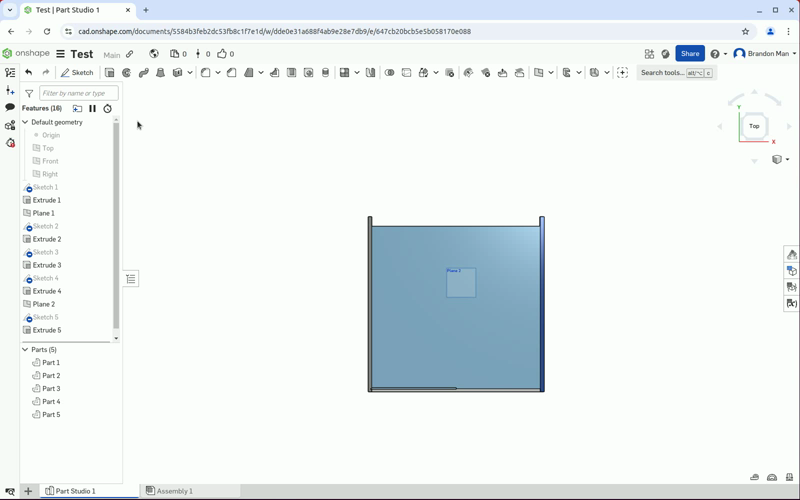
key(shift+h)
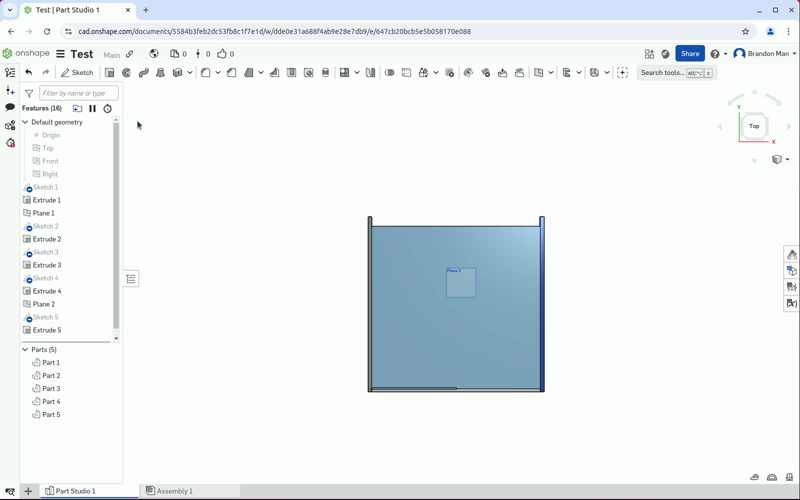
key(shift+h)
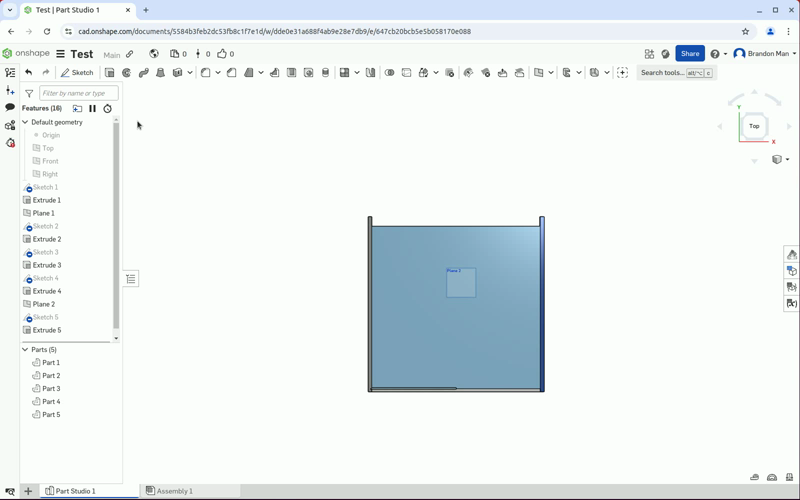
mouse_move(69, 189)
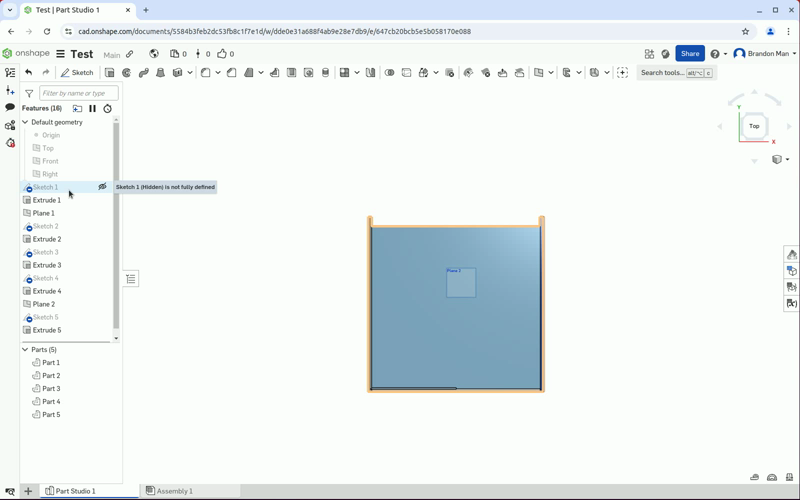
click(69, 189)
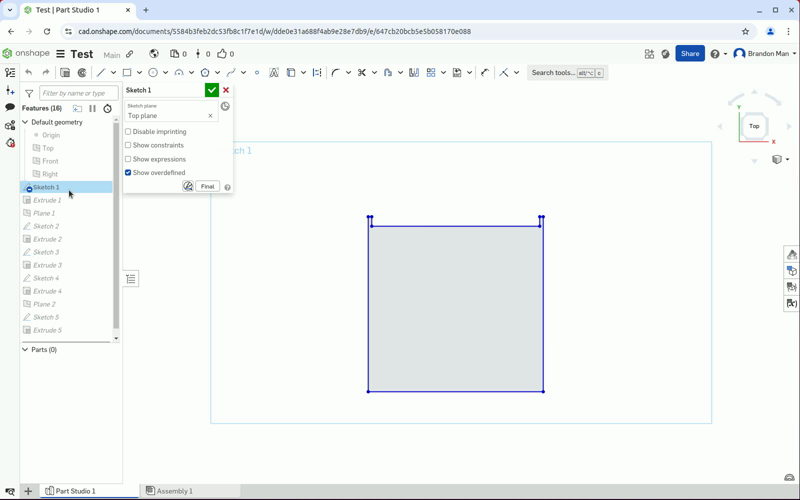
mouse_move(229, 92)
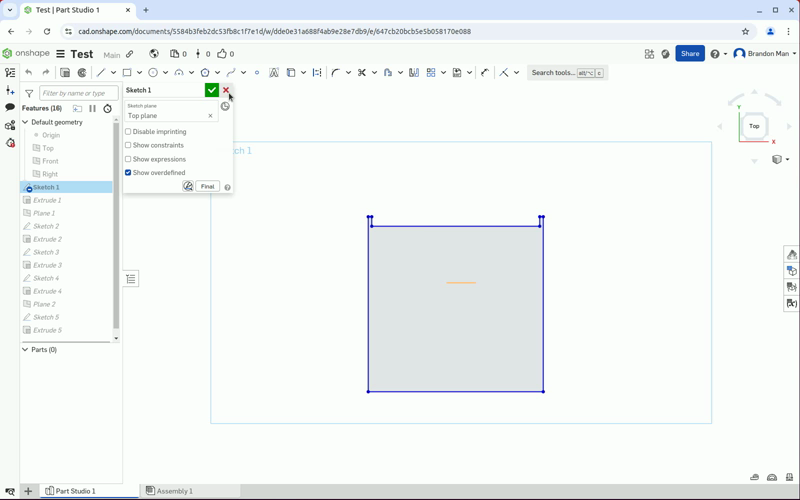
click(229, 92)
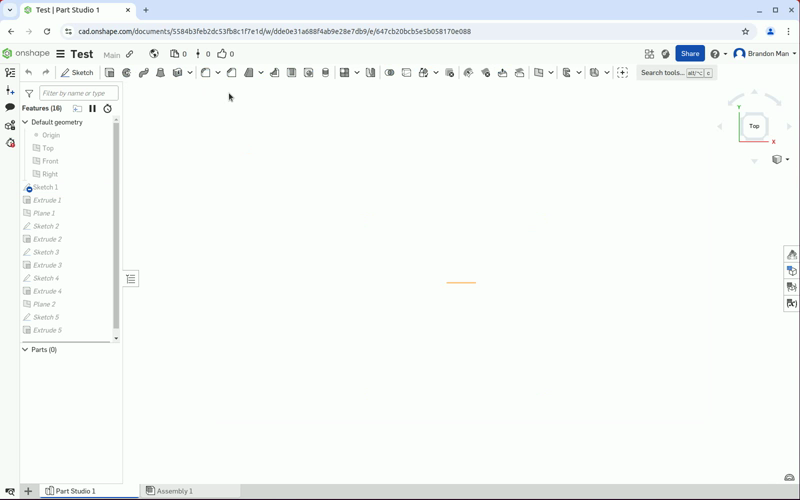
key(shift+s)
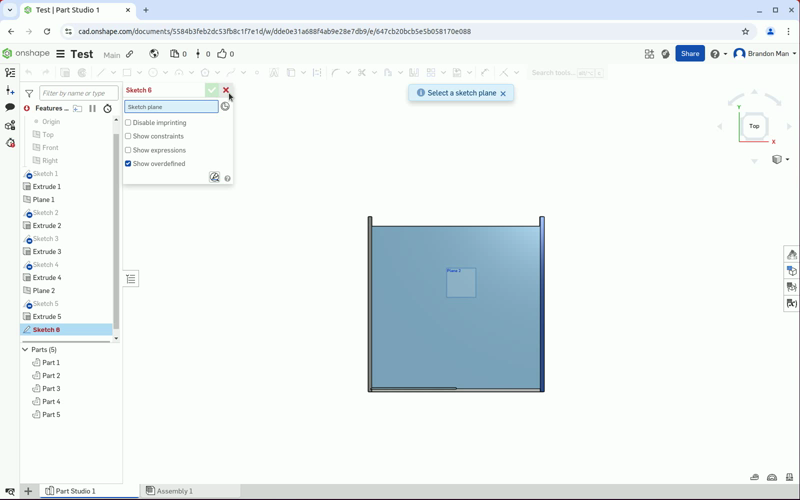
mouse_move(69, 293)
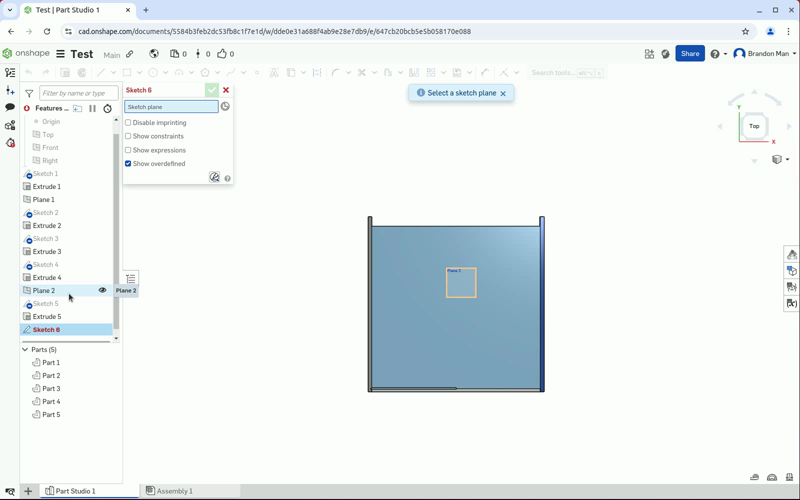
click(69, 293)
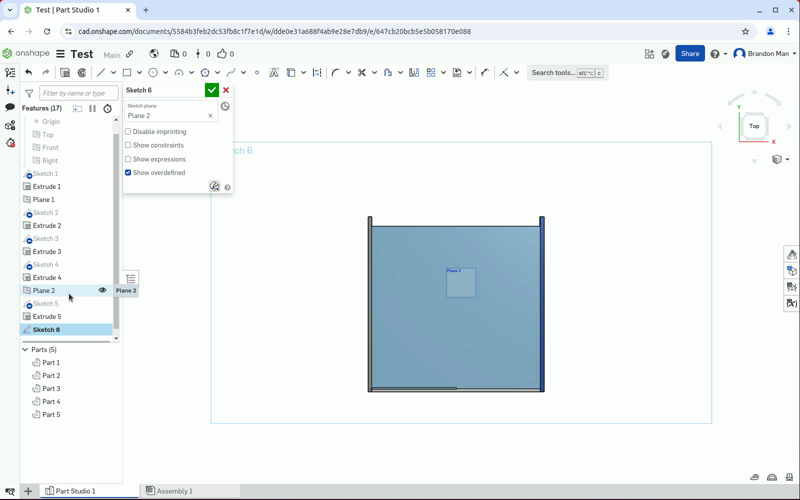
mouse_move(73, 352)
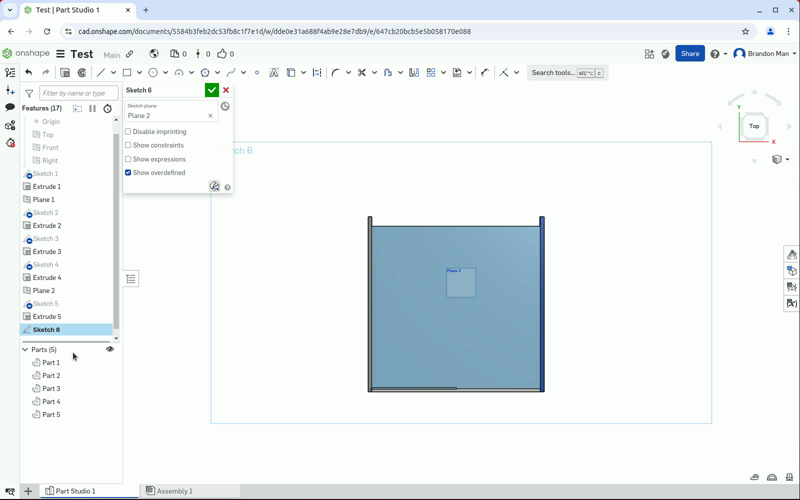
key(y)
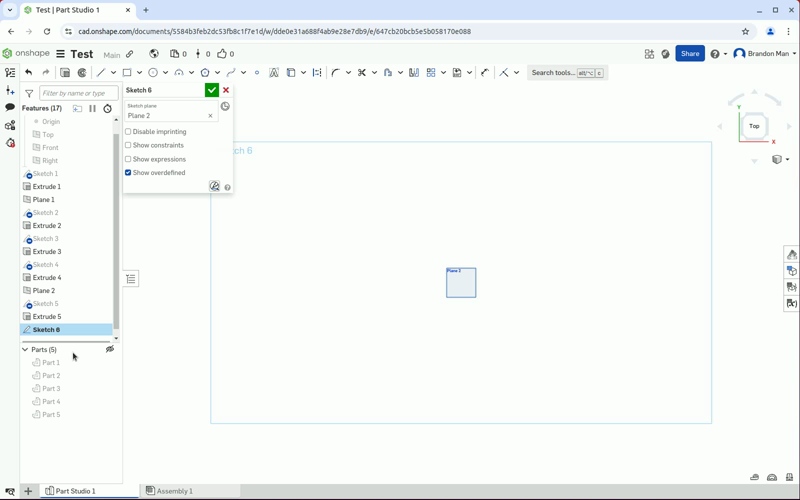
key(l)
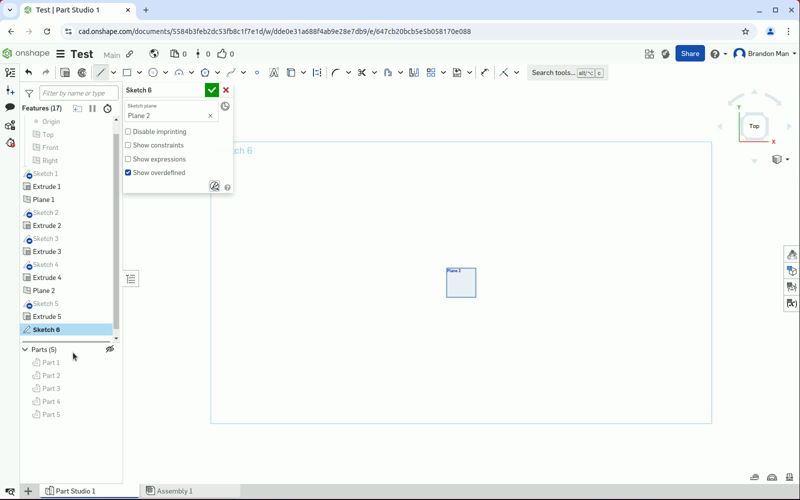
key_down(shift)
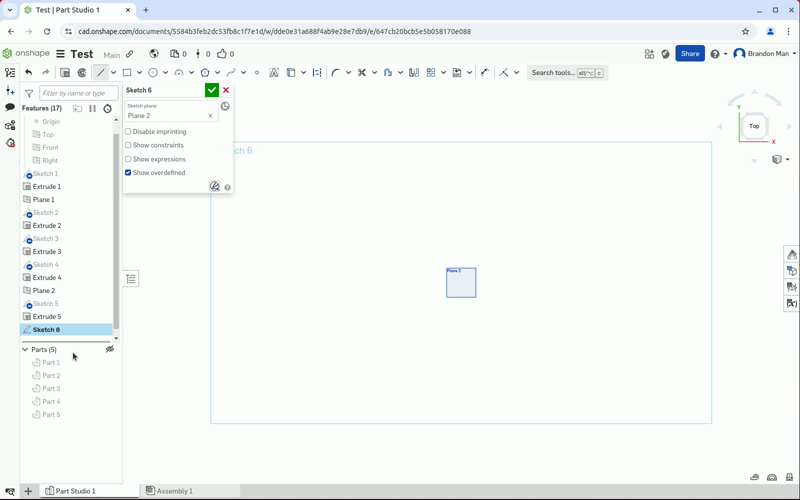
mouse_move(370, 389)
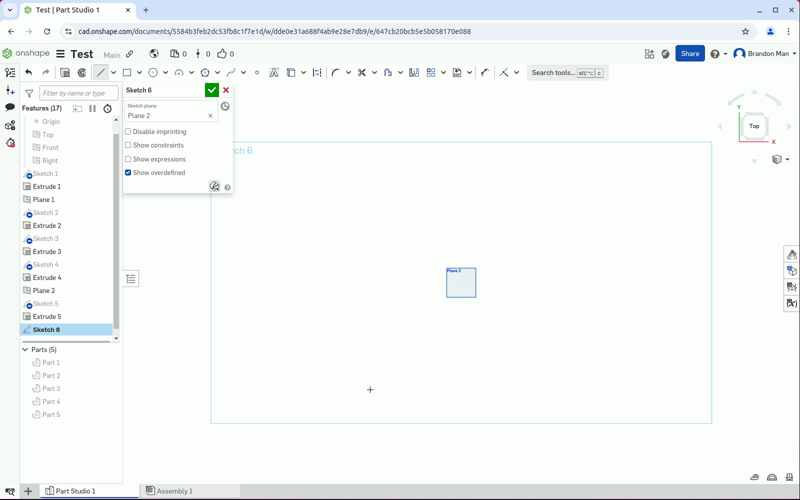
click(370, 389)
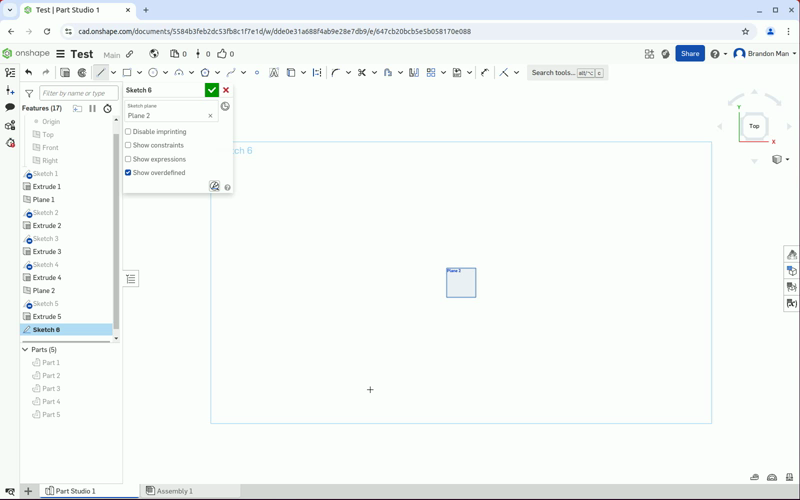
key_up(shift)
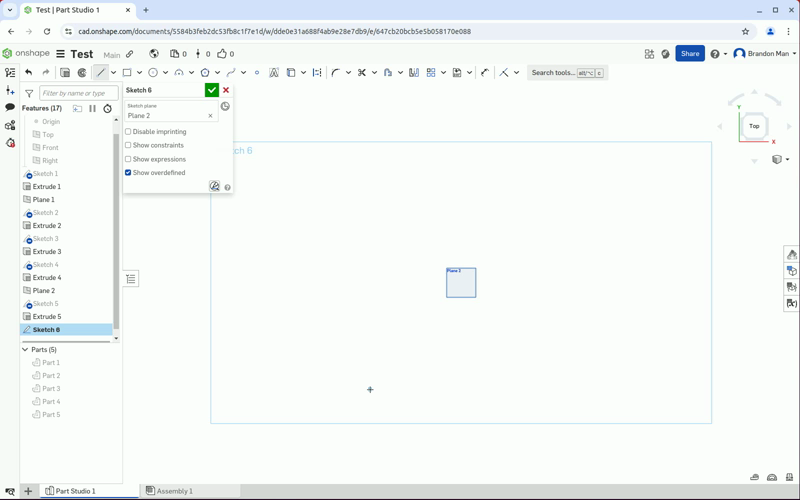
key_down(shift)
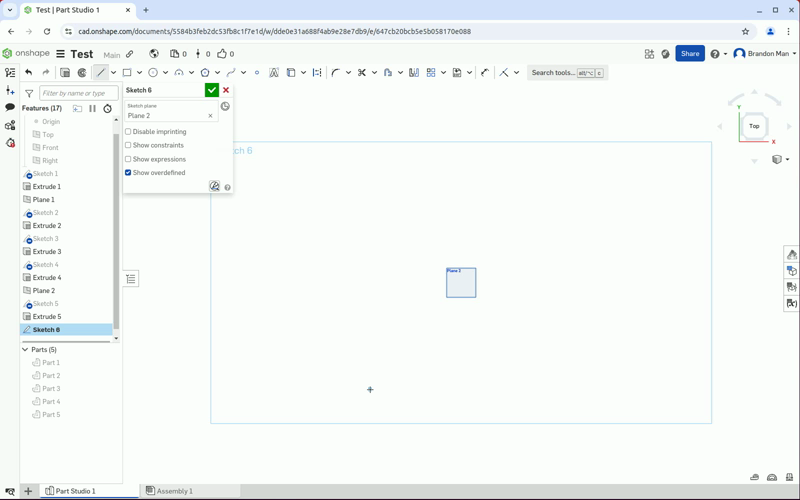
mouse_move(400, 389)
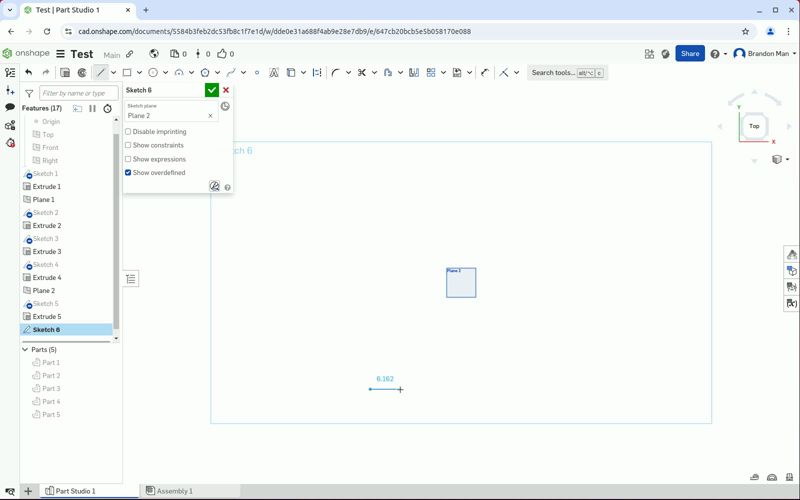
mouse_move(372, 387)
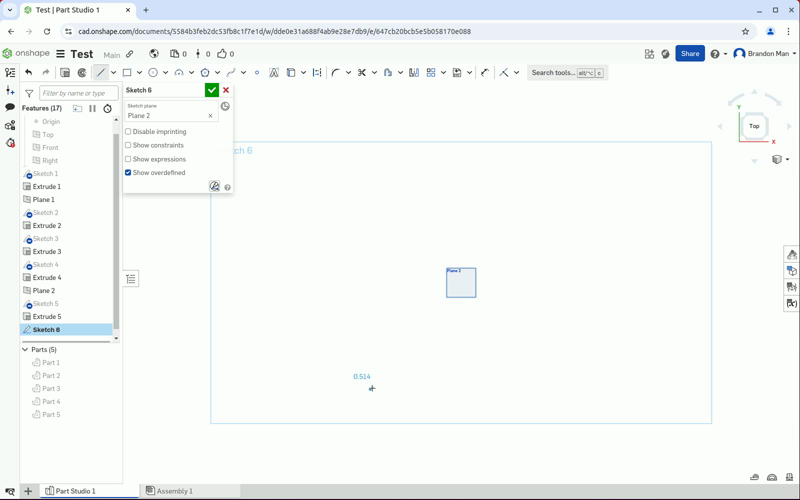
scroll(6)
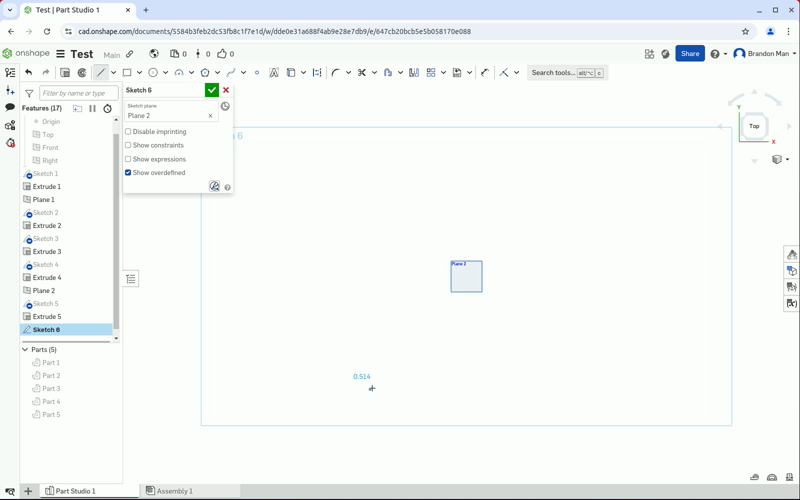
scroll(6)
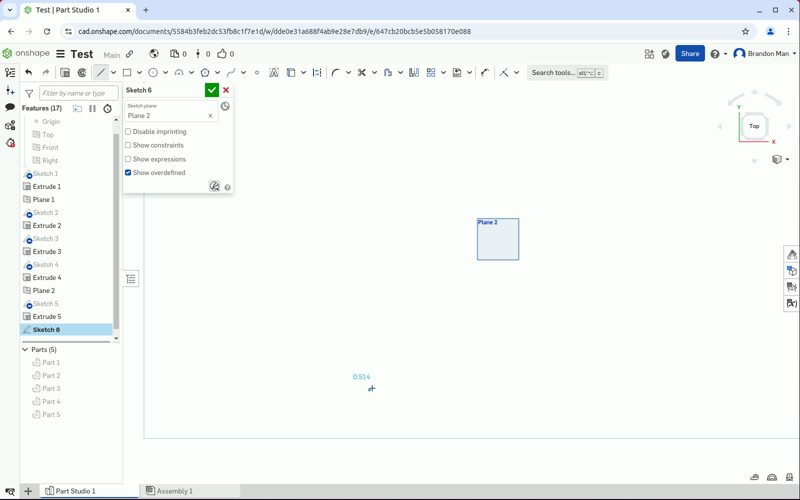
scroll(6)
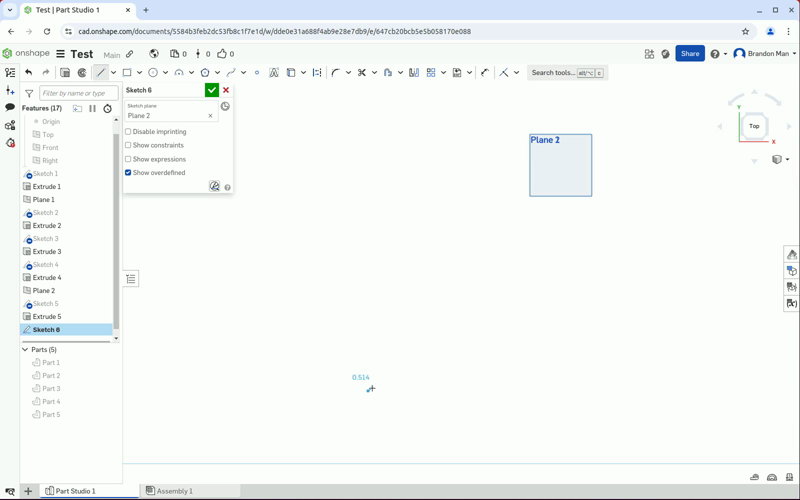
scroll(6)
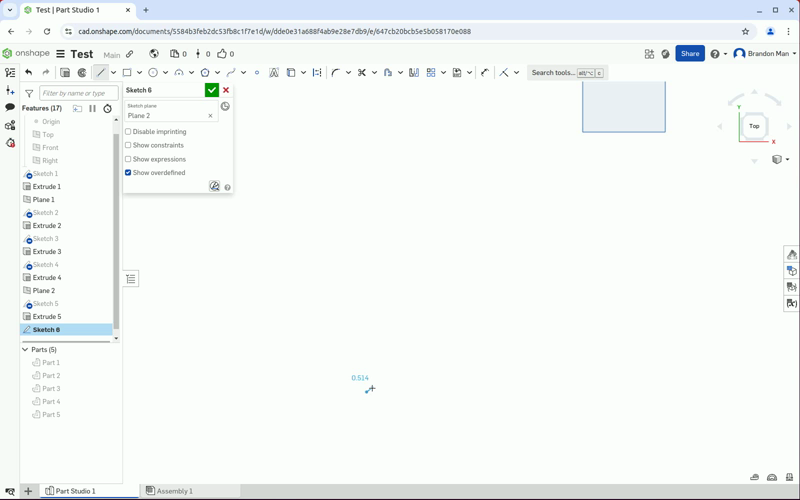
scroll(6)
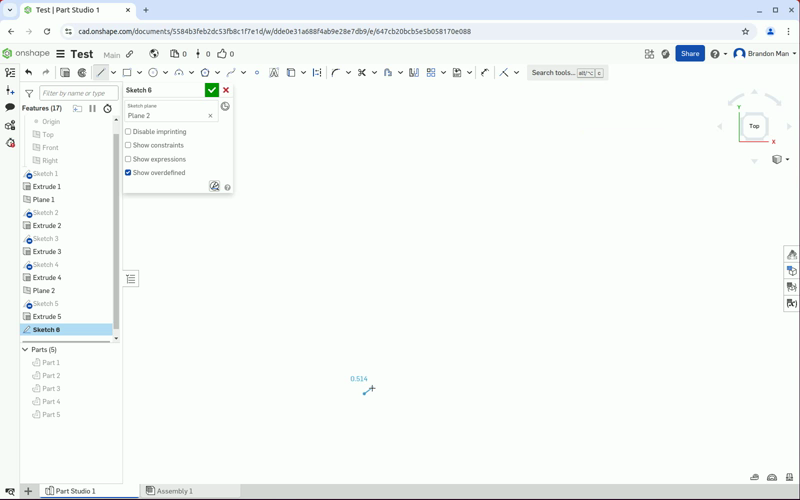
scroll(6)
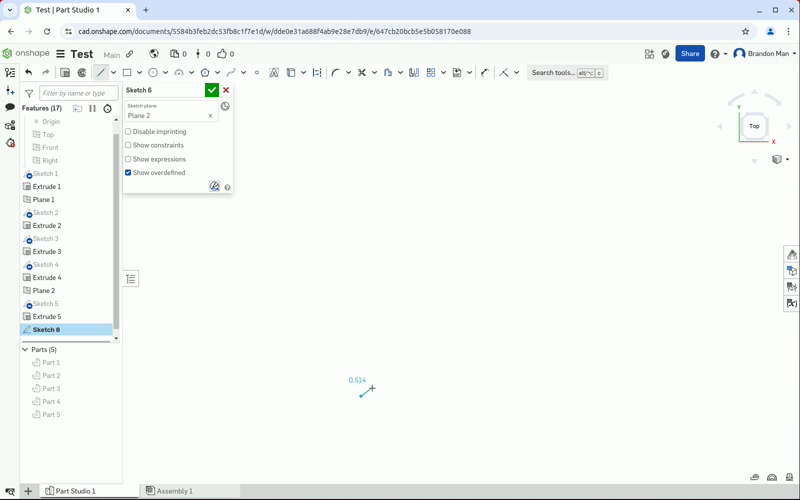
scroll(6)
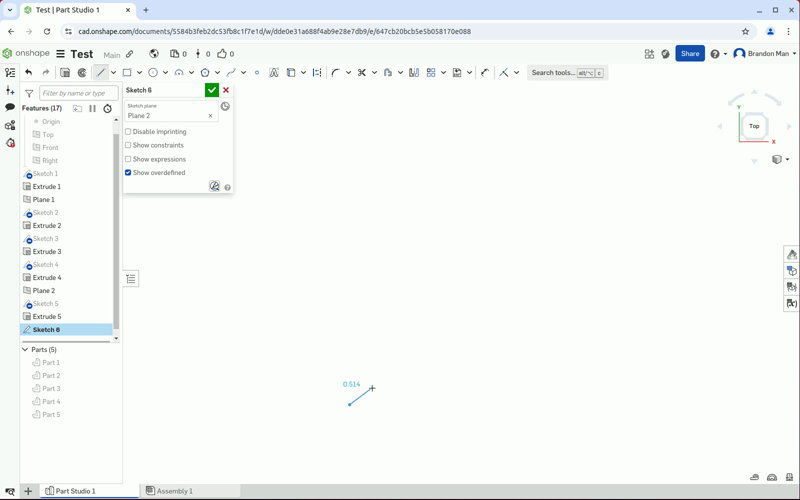
click(372, 387)
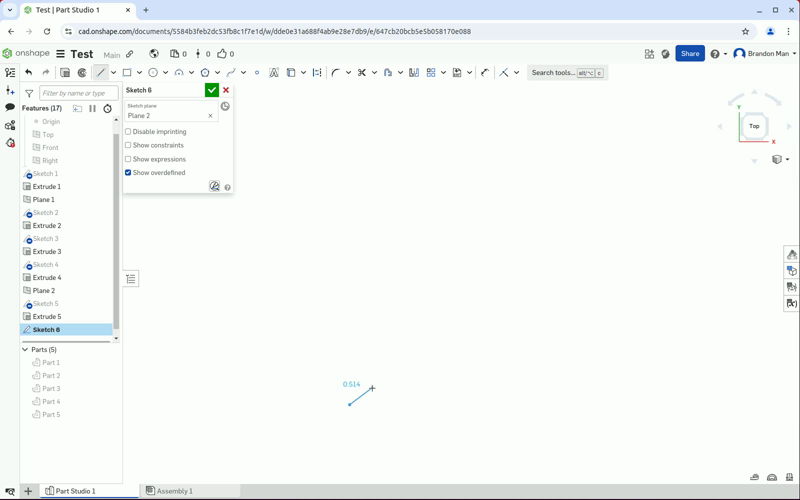
scroll(-6)
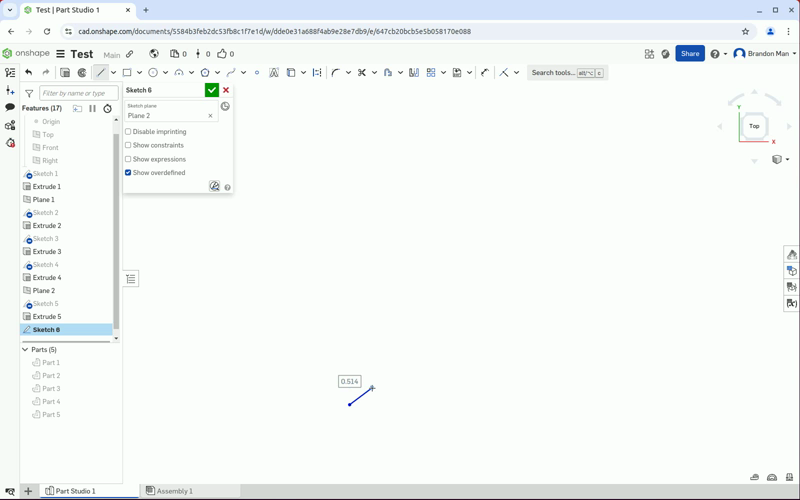
scroll(-6)
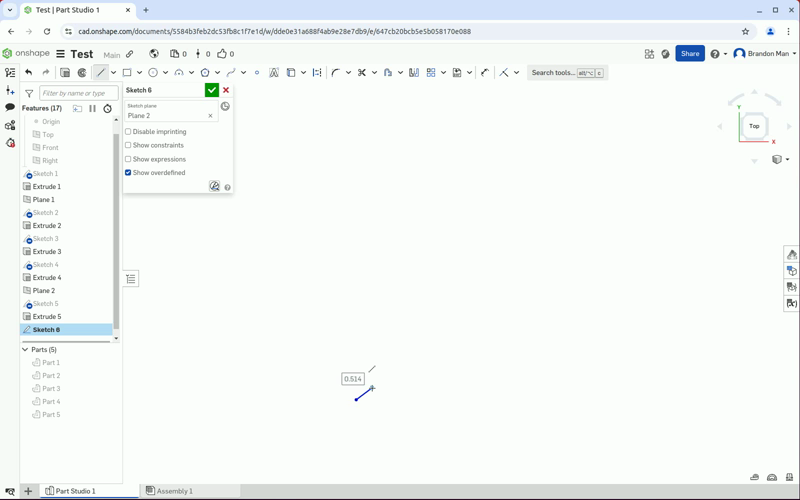
scroll(-6)
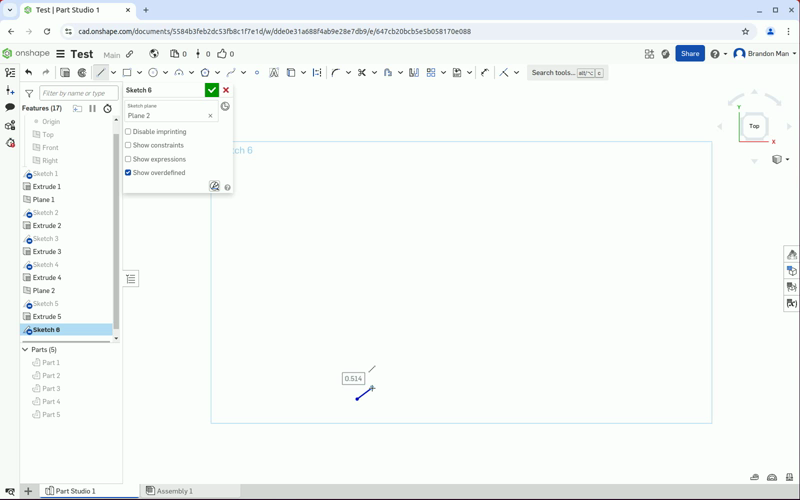
scroll(-6)
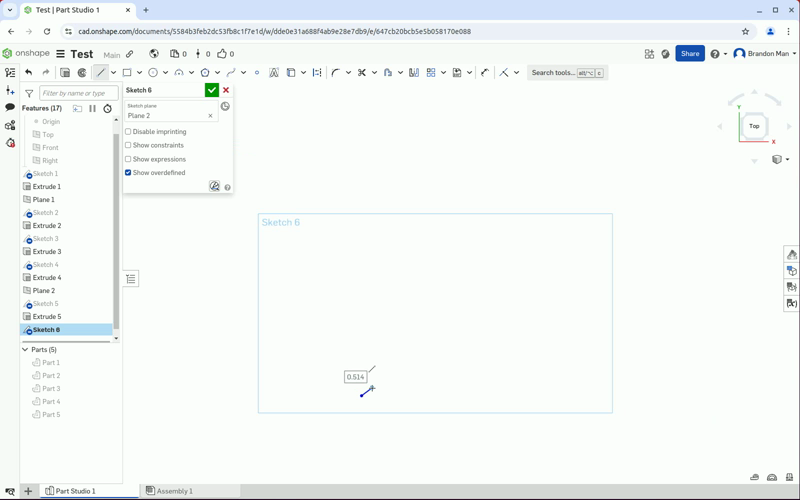
scroll(-6)
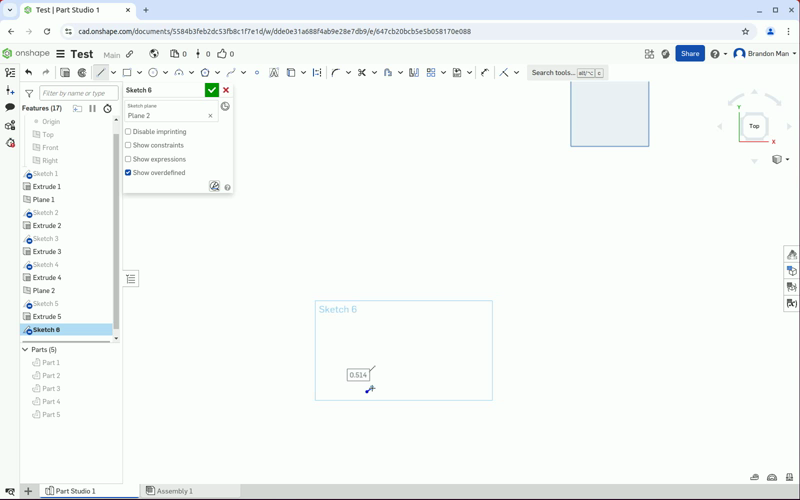
scroll(-6)
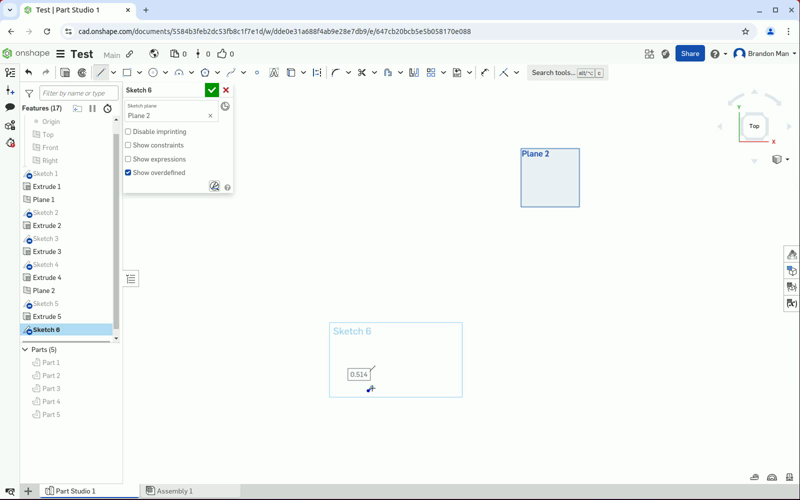
scroll(-6)
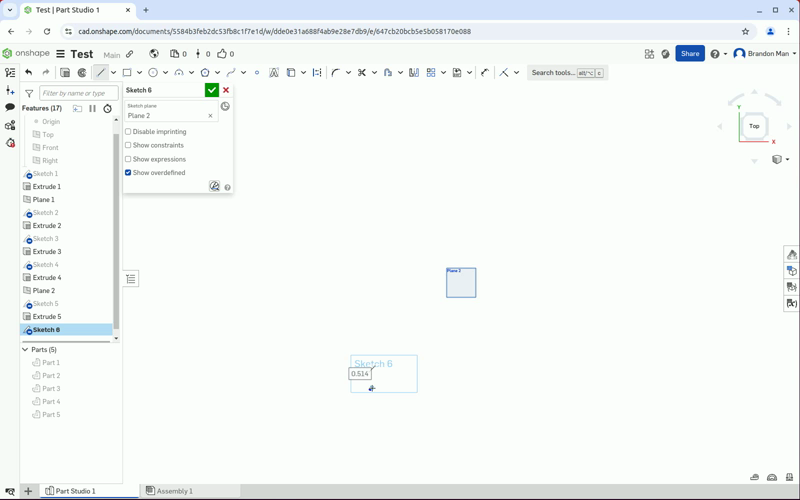
key_up(shift)
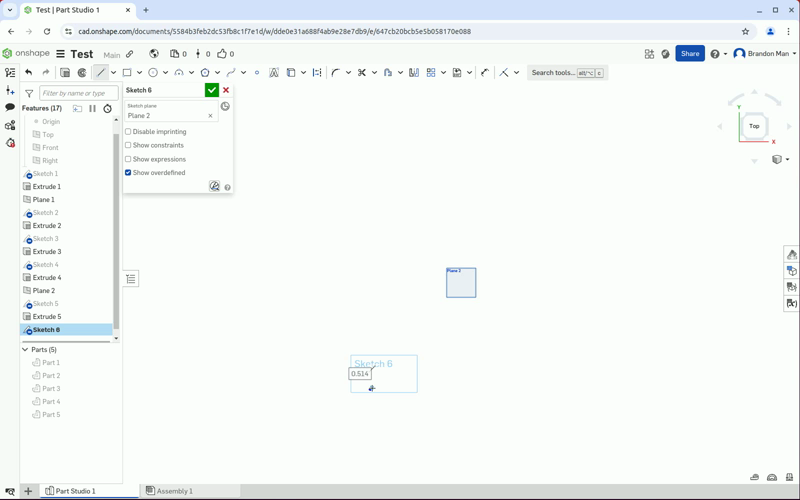
key_down(shift)
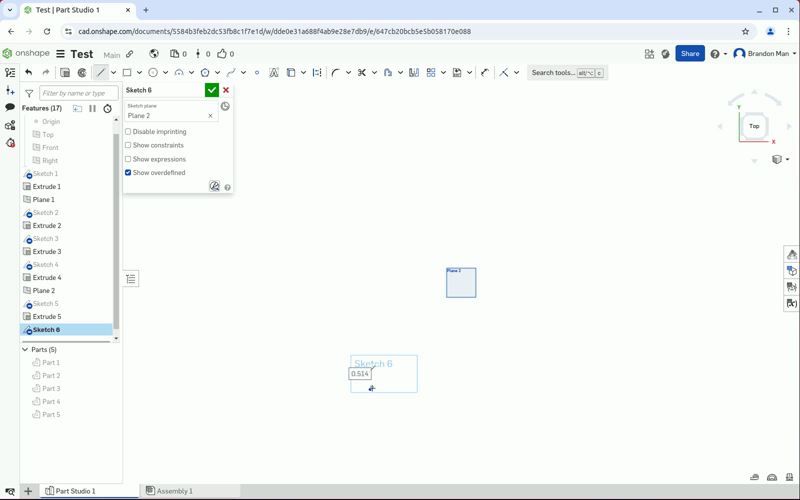
mouse_move(372, 216)
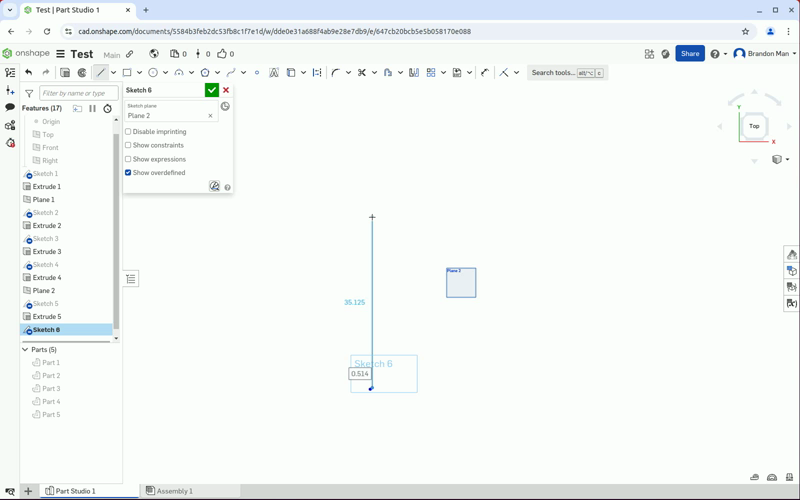
click(372, 216)
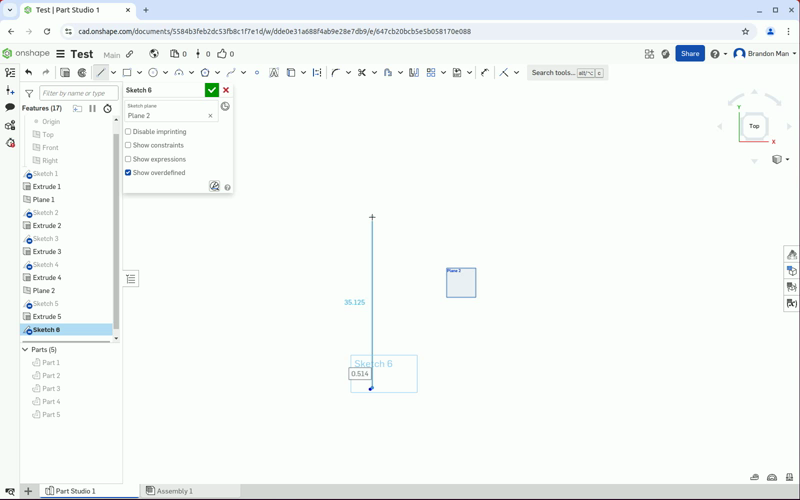
key_up(shift)
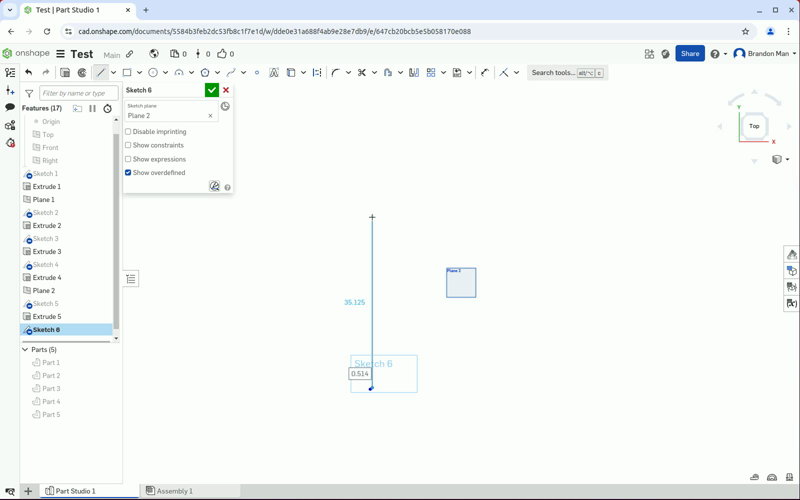
key_down(shift)
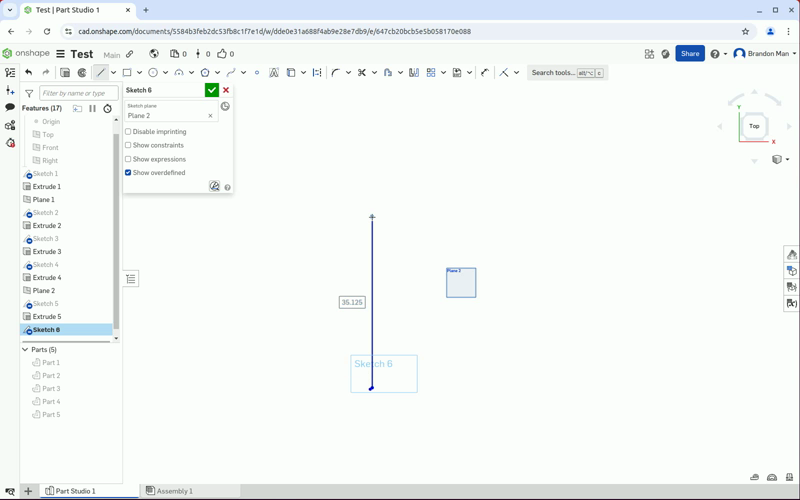
mouse_move(402, 216)
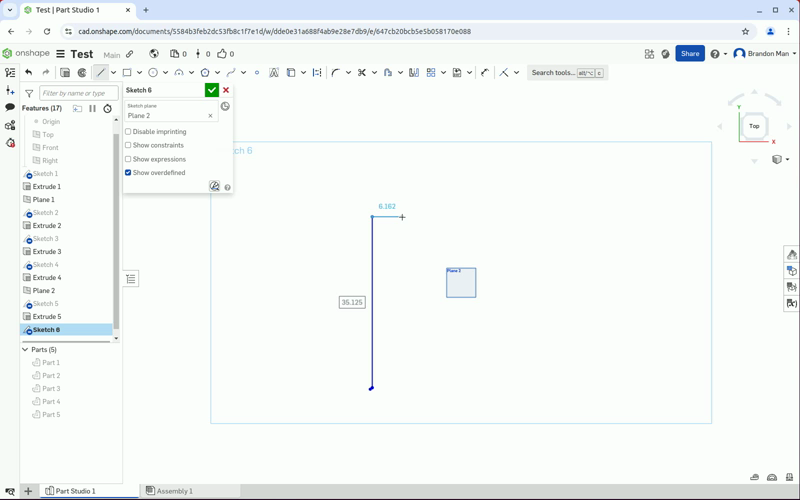
mouse_move(370, 216)
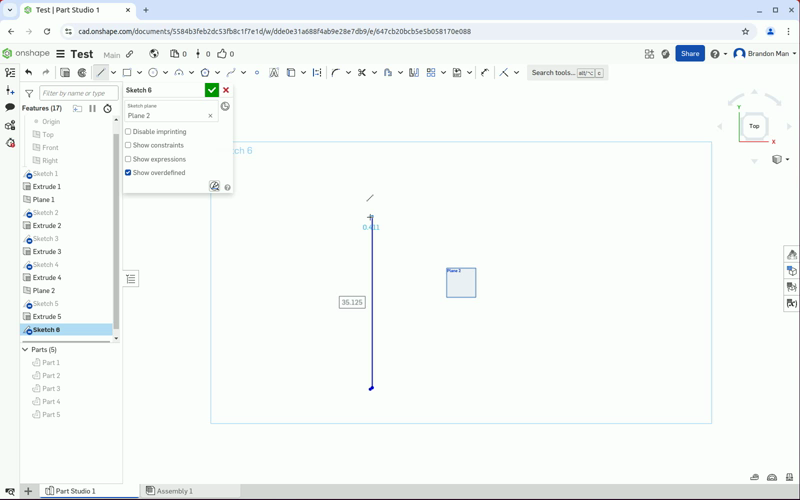
scroll(6)
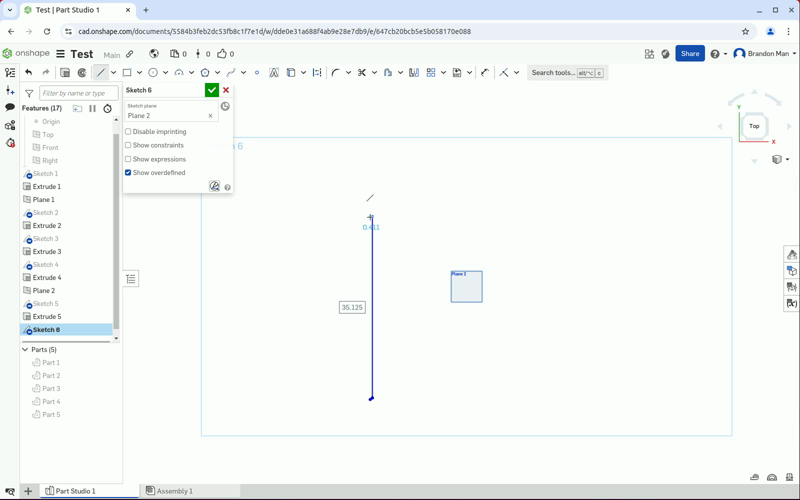
scroll(6)
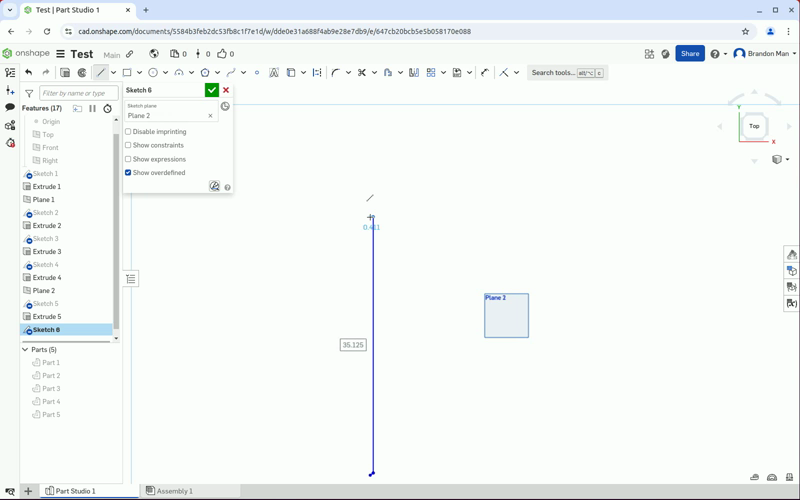
scroll(6)
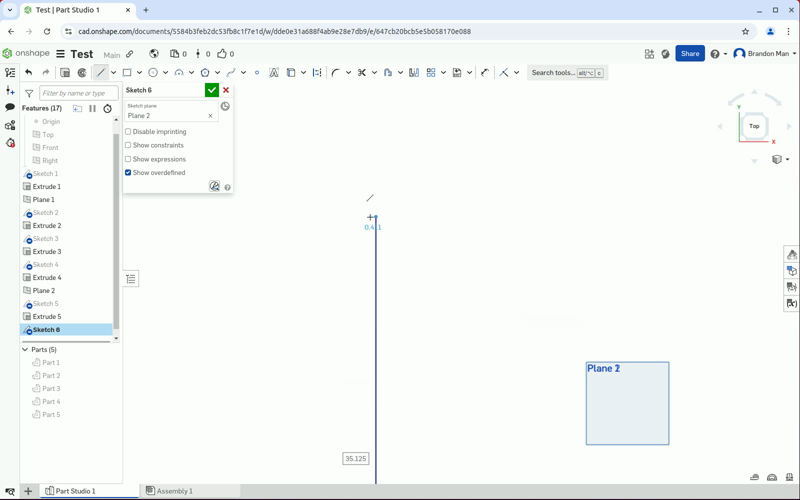
scroll(6)
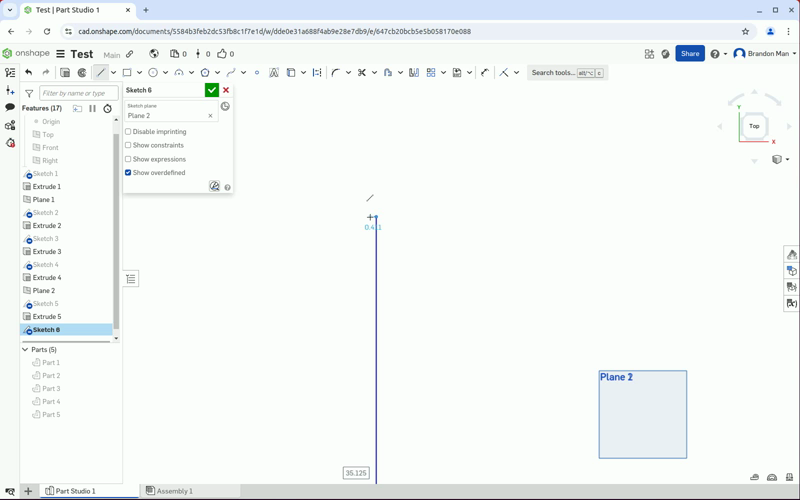
scroll(6)
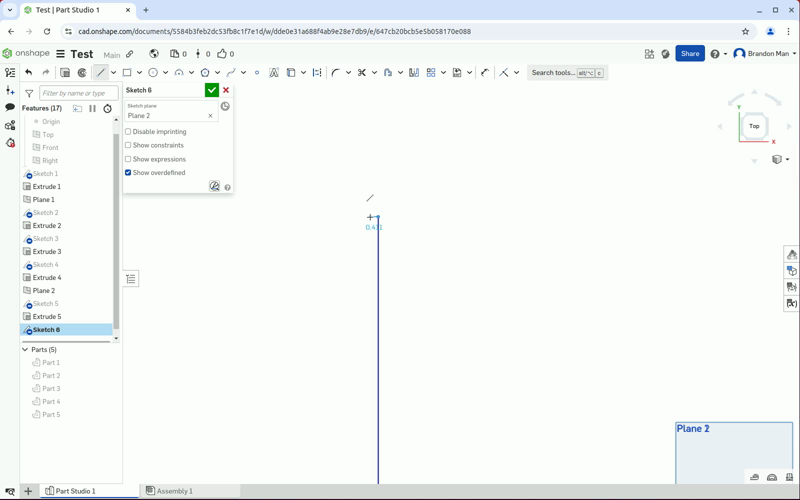
scroll(6)
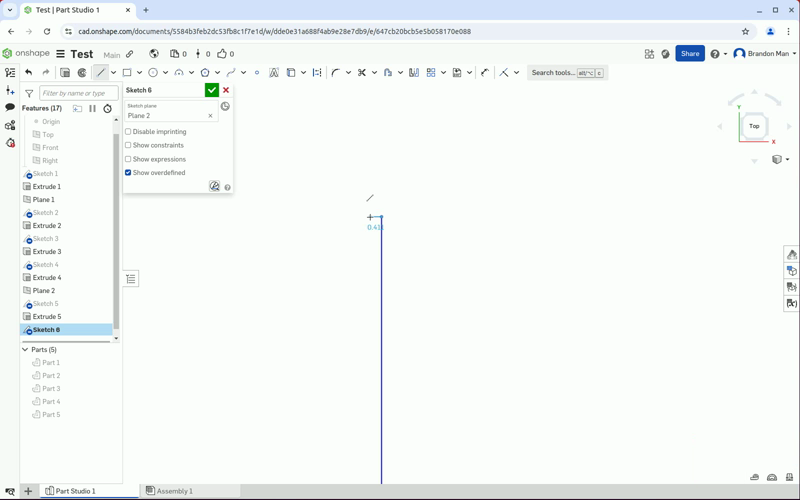
scroll(6)
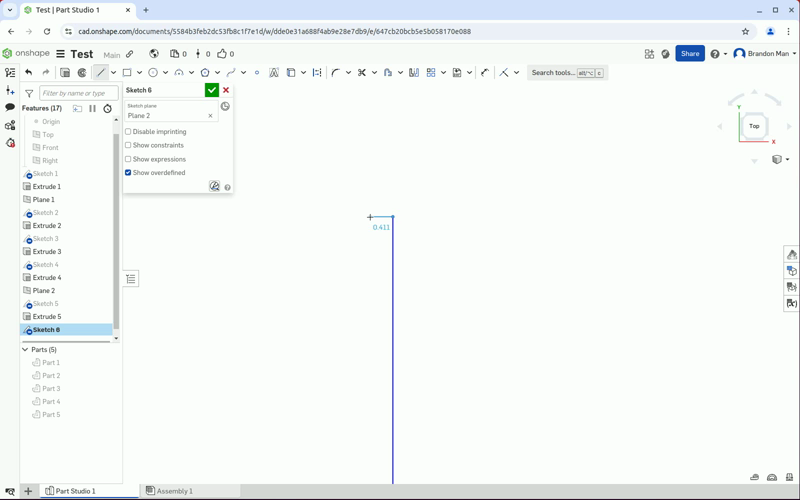
click(370, 216)
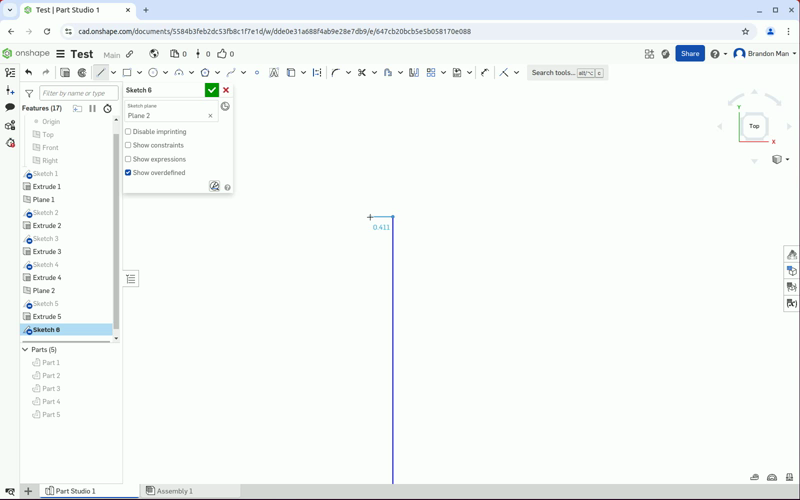
scroll(-6)
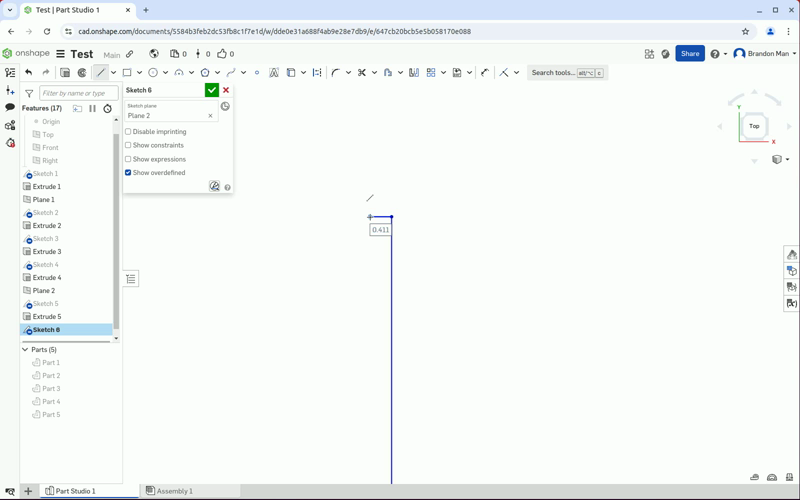
scroll(-6)
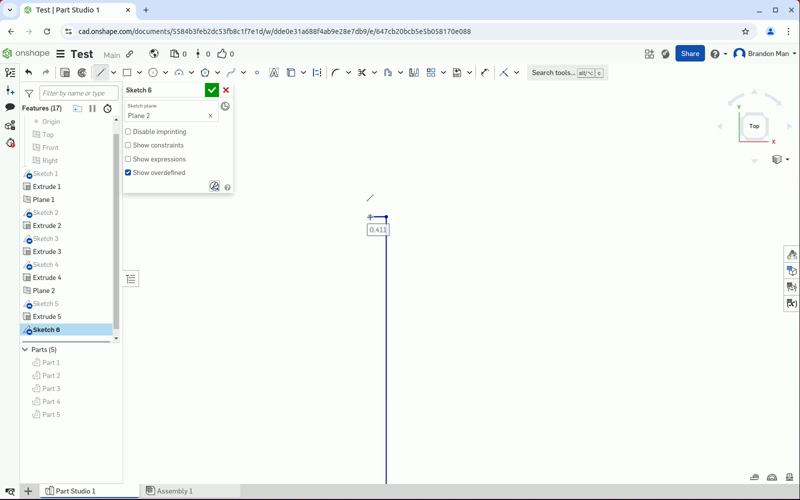
scroll(-6)
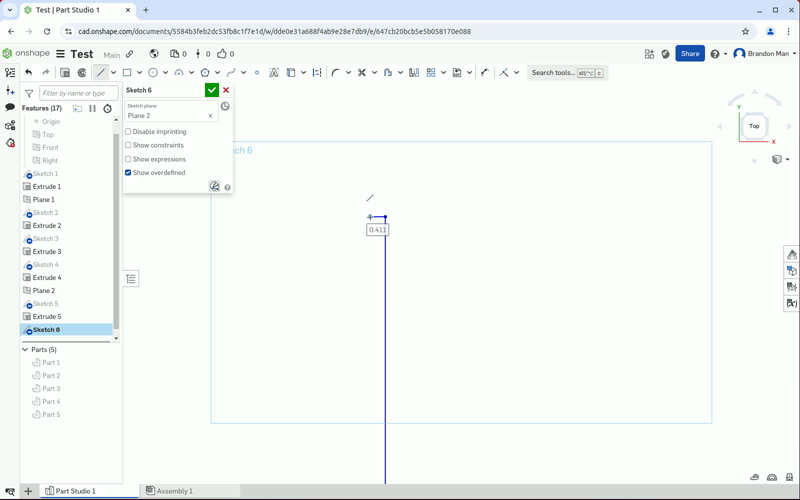
scroll(-6)
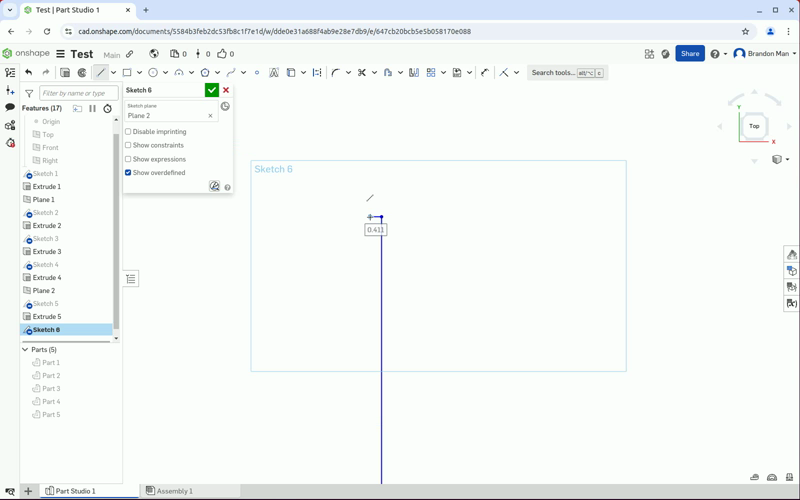
scroll(-6)
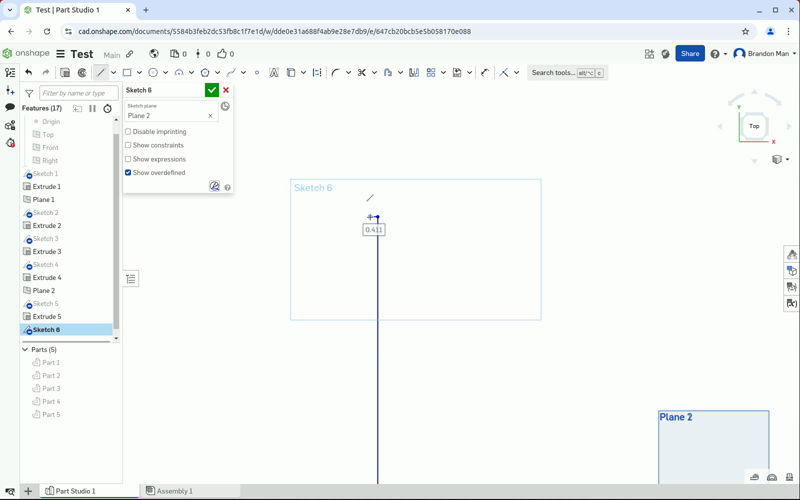
scroll(-6)
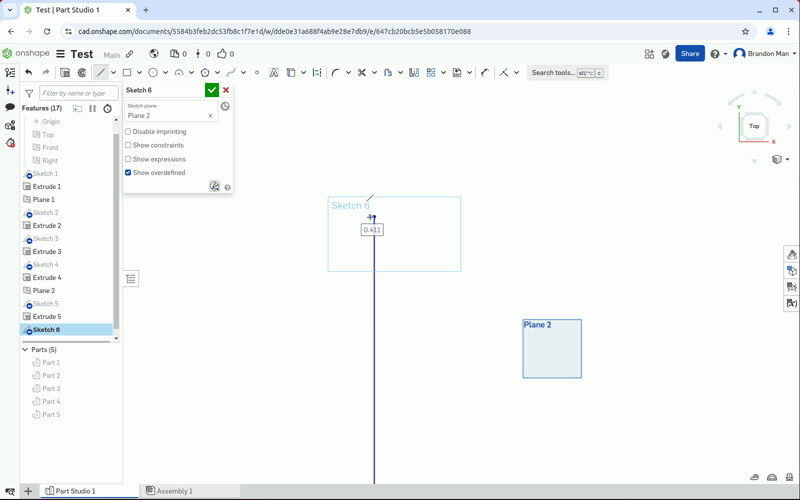
scroll(-6)
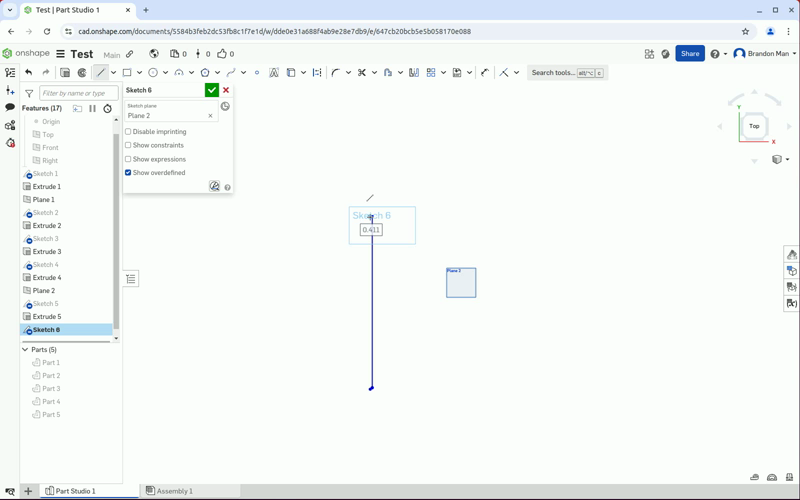
key_up(shift)
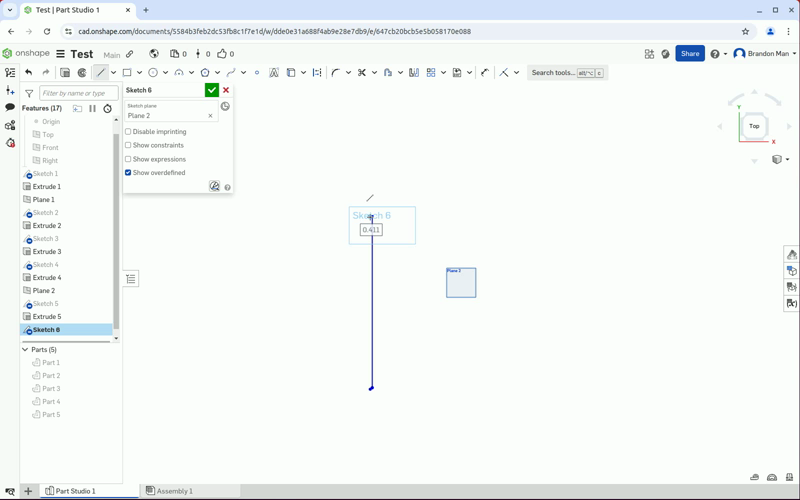
key_down(shift)
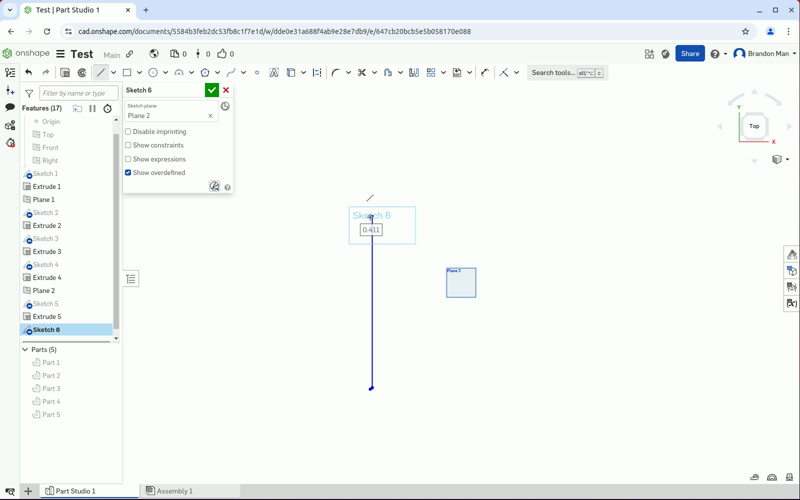
mouse_move(370, 389)
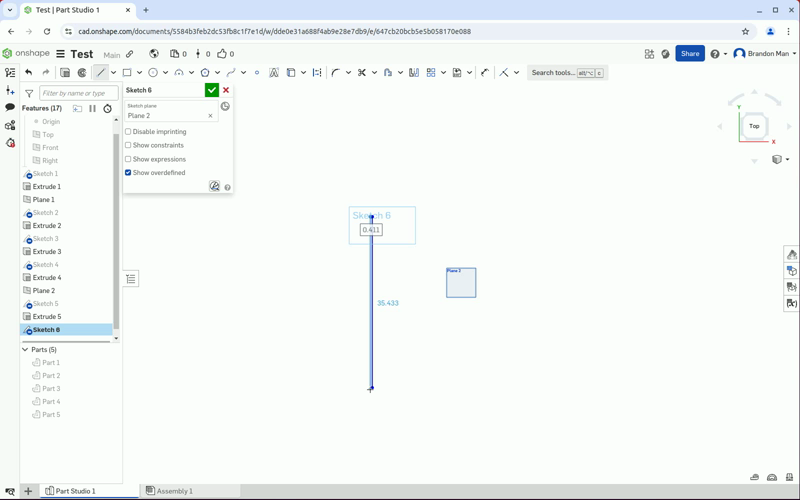
scroll(6)
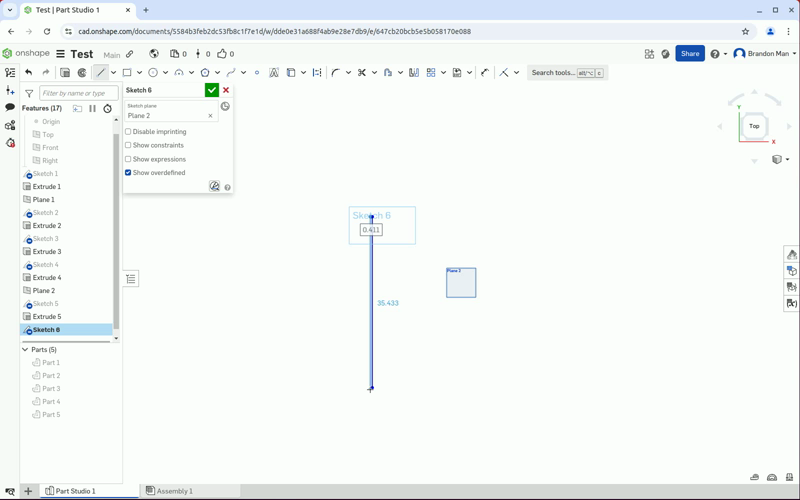
scroll(6)
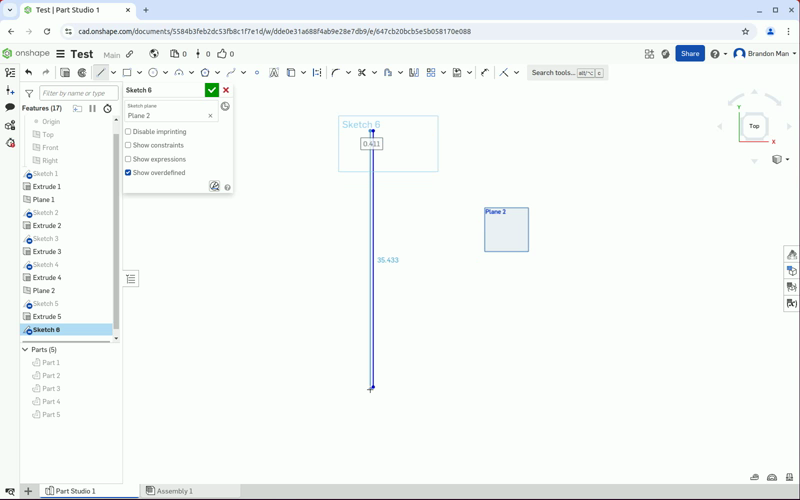
scroll(6)
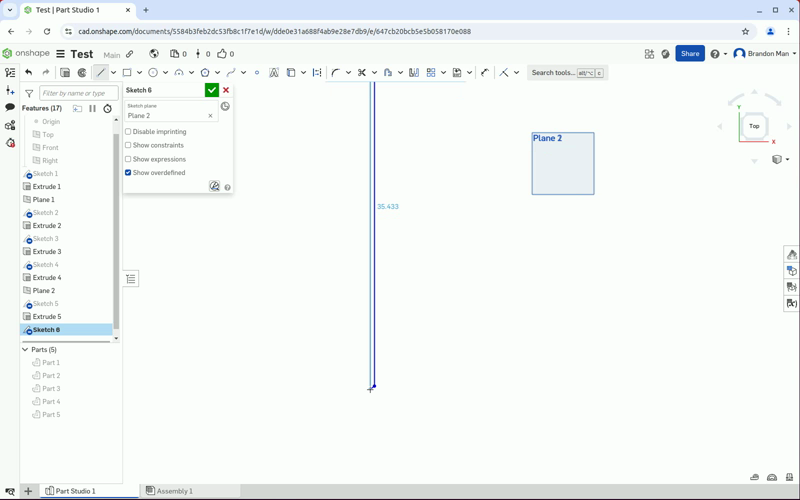
scroll(6)
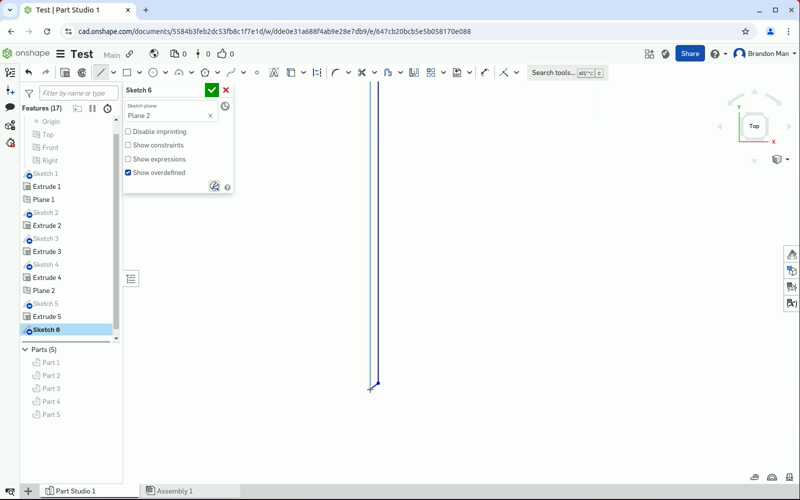
scroll(6)
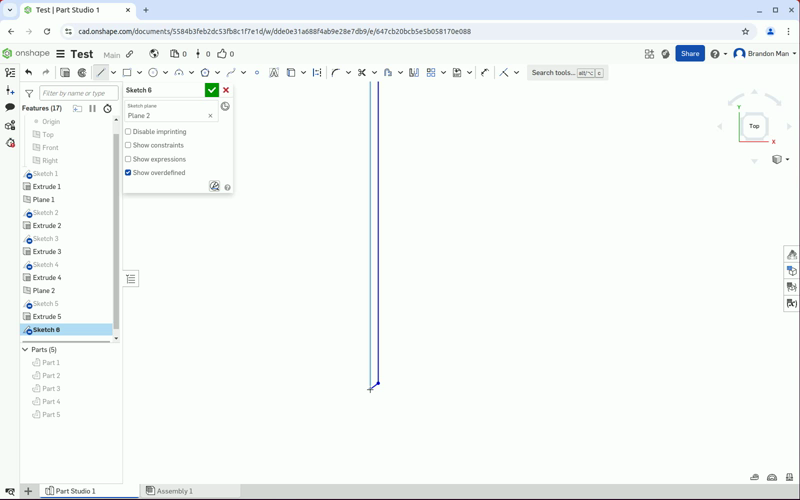
scroll(6)
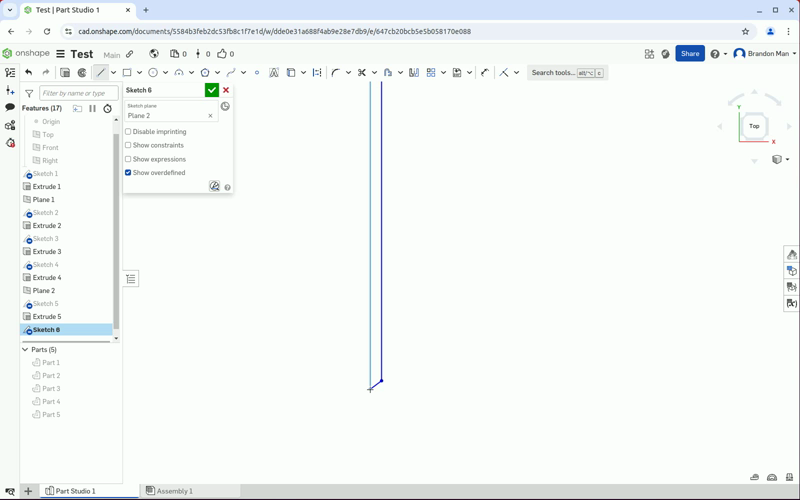
scroll(6)
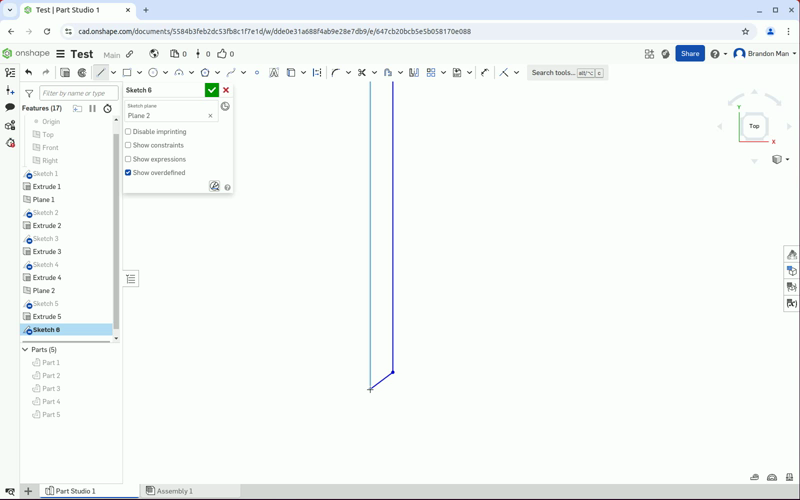
key_up(shift)
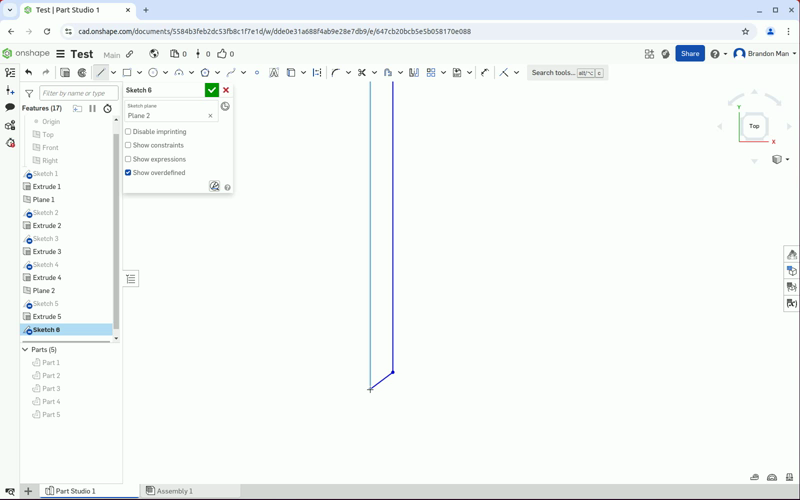
click(370, 389)
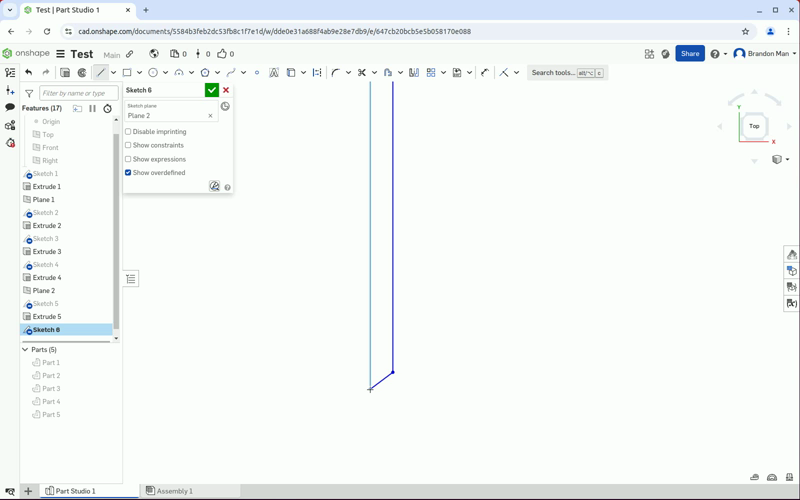
scroll(-6)
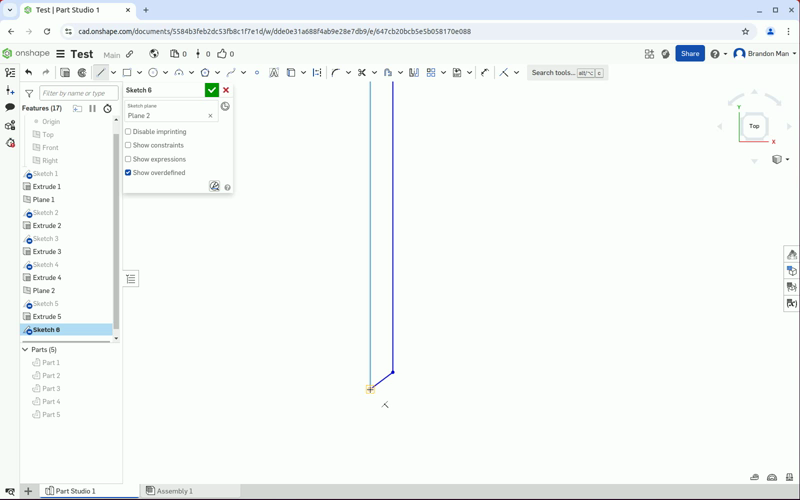
scroll(-6)
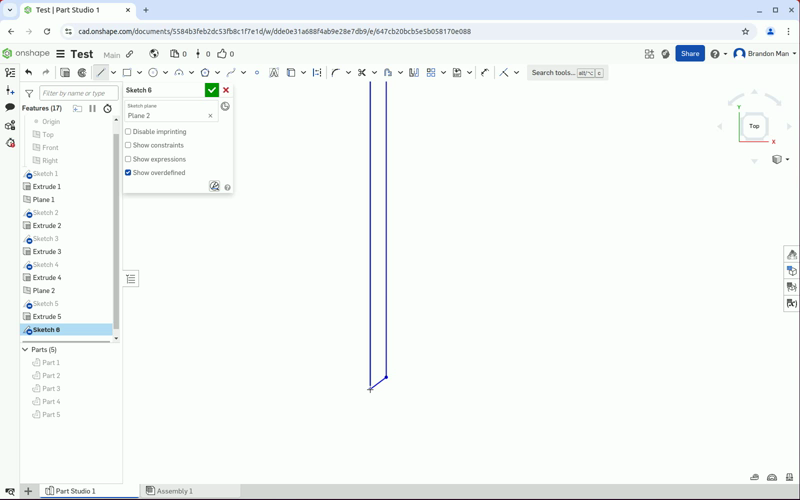
scroll(-6)
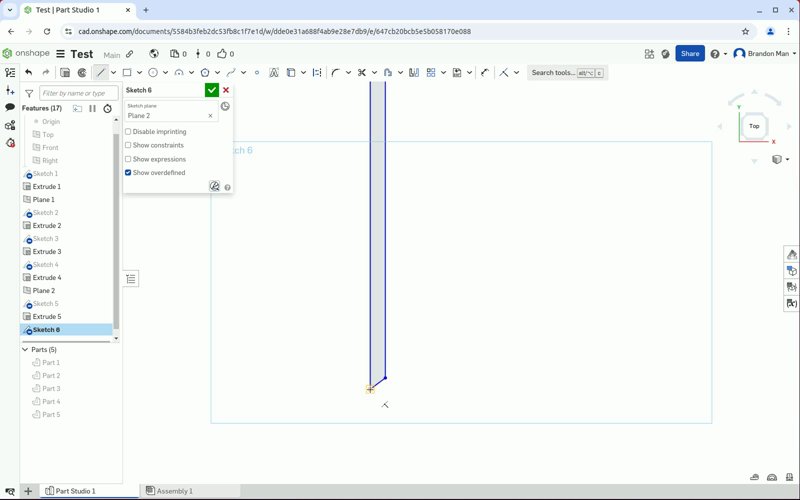
scroll(-6)
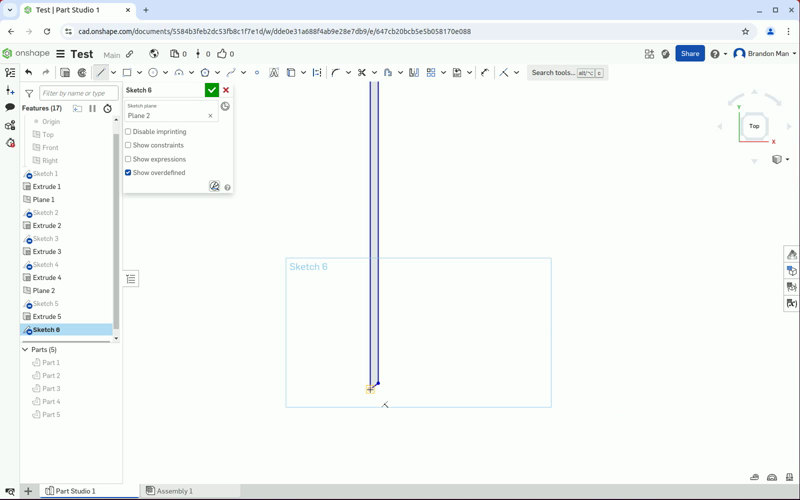
scroll(-6)
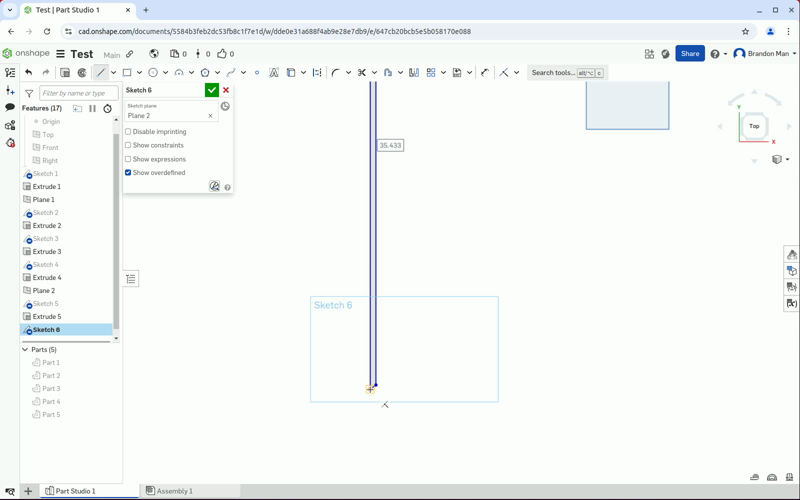
scroll(-6)
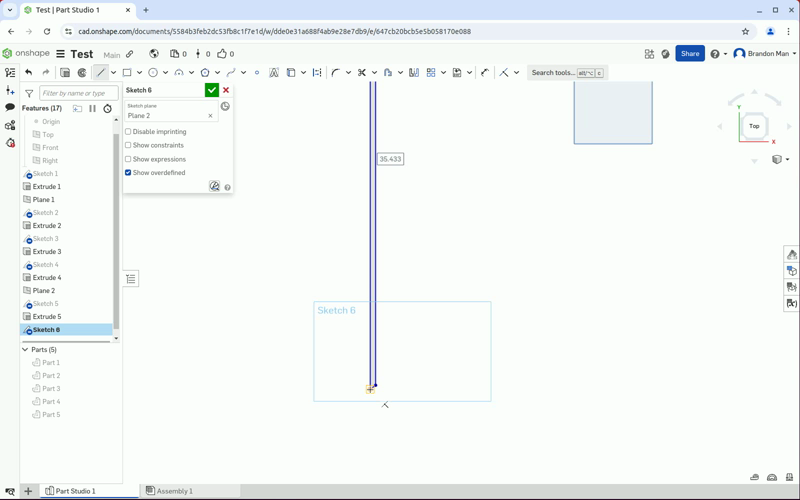
scroll(-6)
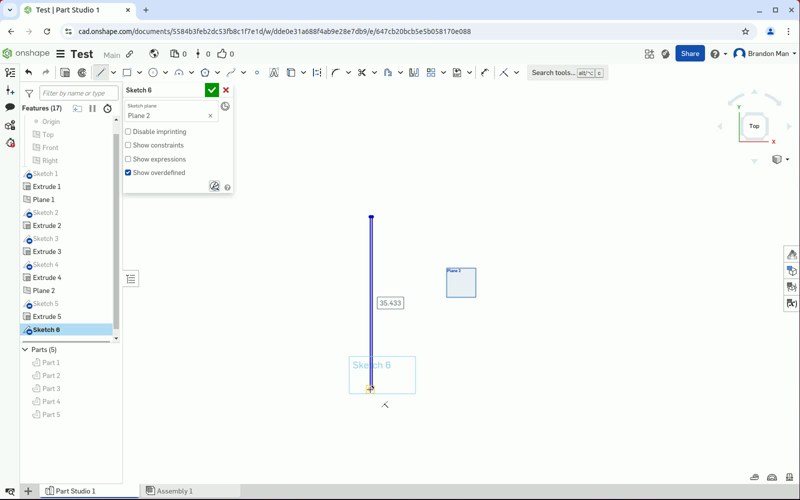
key(esc)
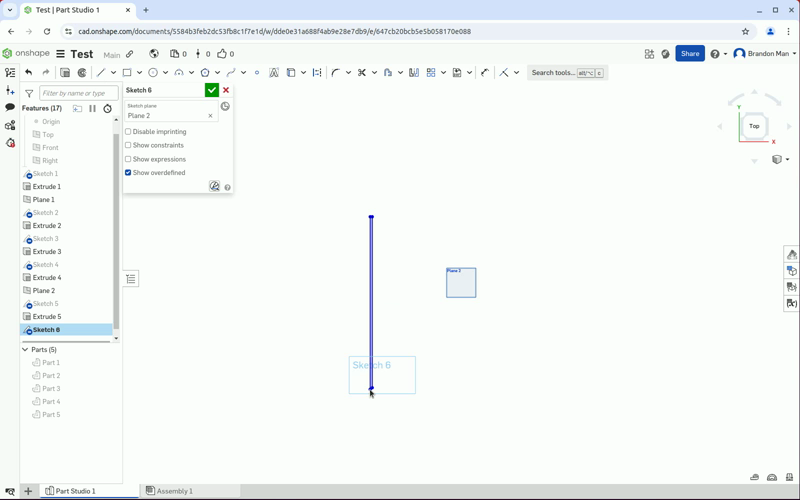
mouse_move(371, 302)
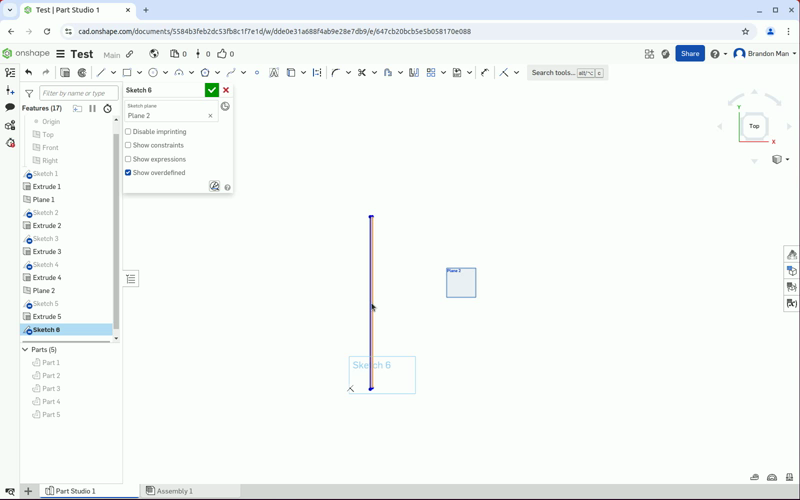
scroll(6)
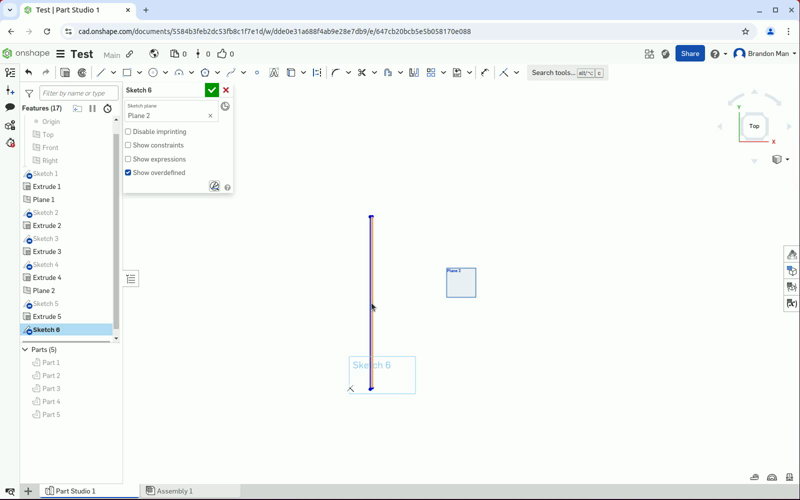
scroll(6)
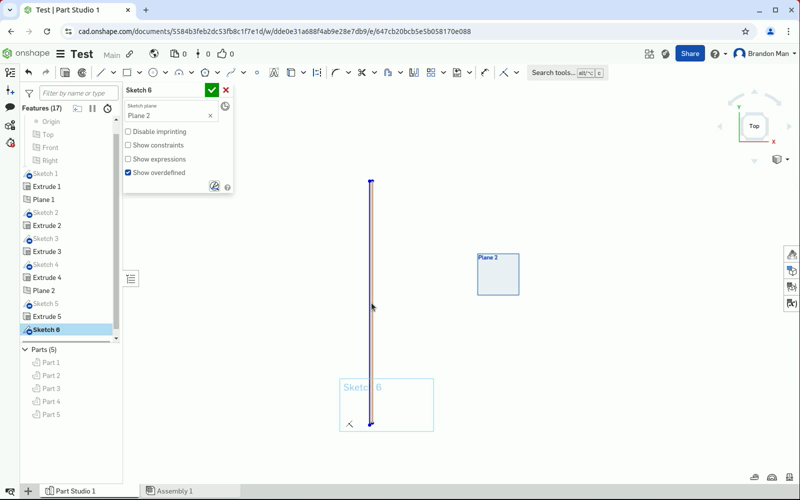
scroll(6)
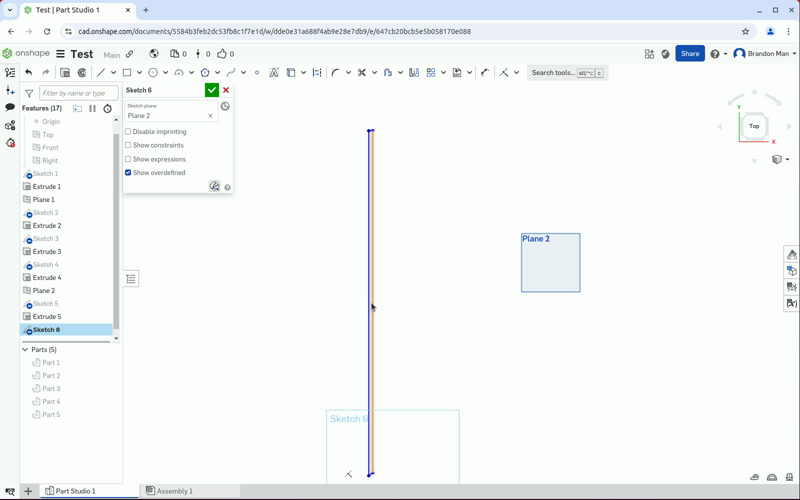
scroll(6)
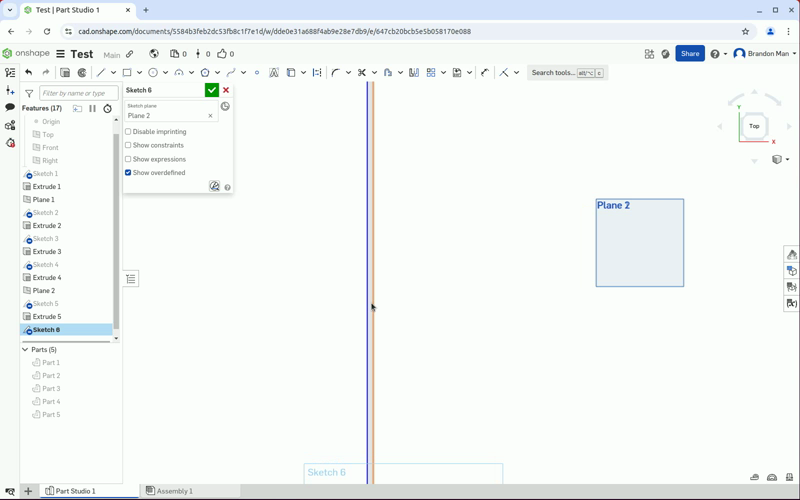
scroll(6)
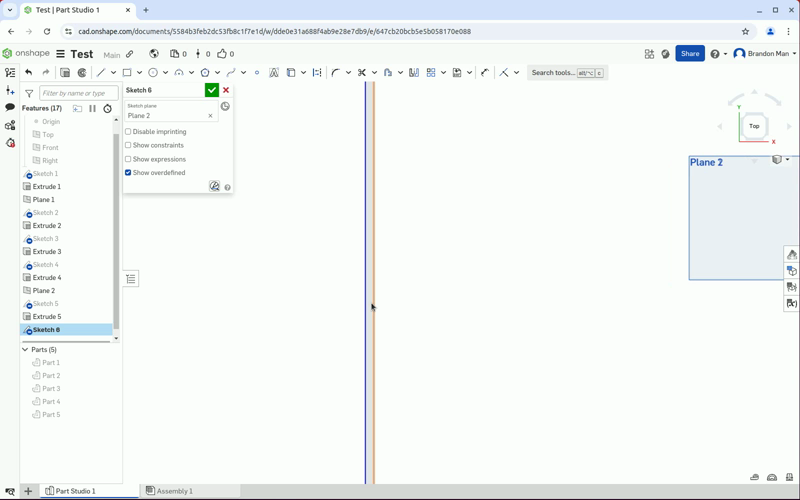
scroll(6)
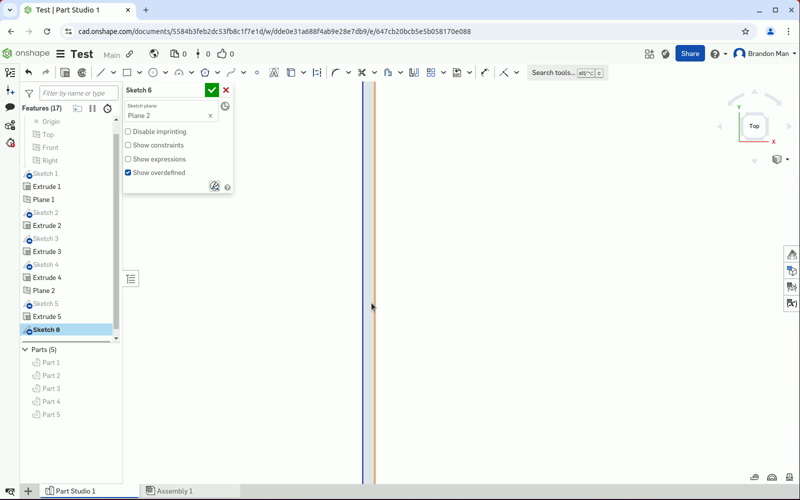
scroll(6)
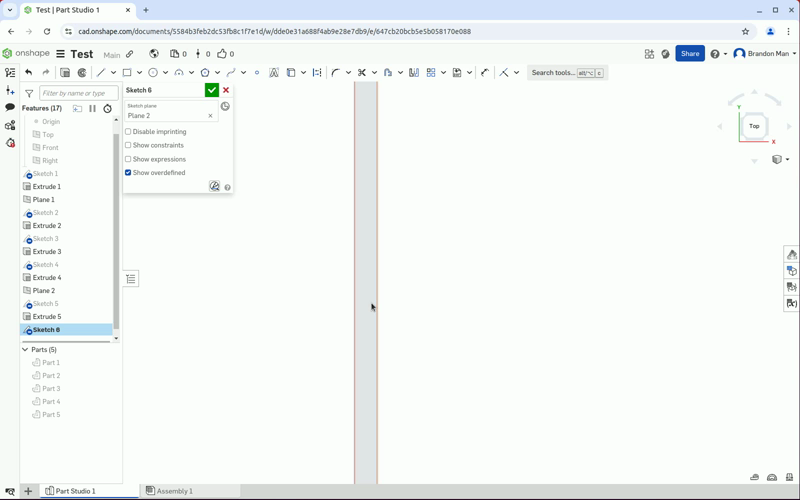
click(371, 302)
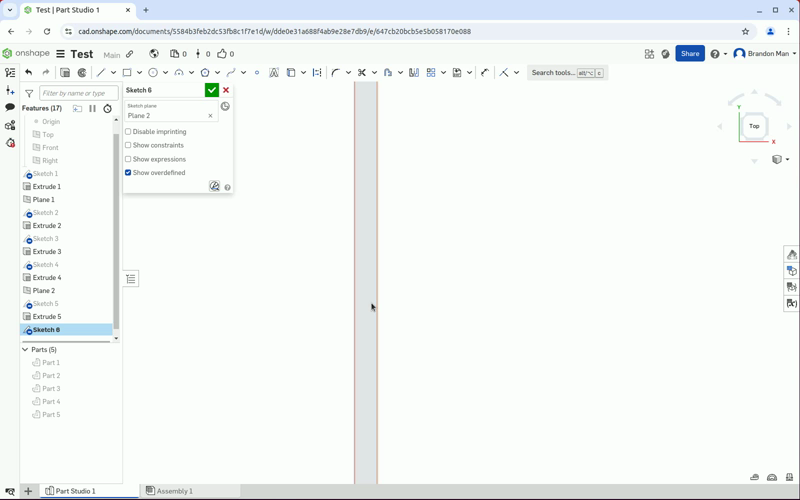
scroll(-6)
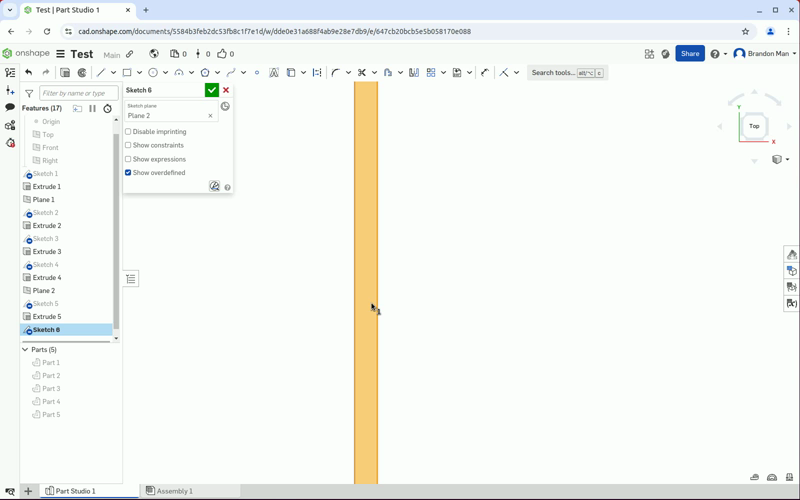
scroll(-6)
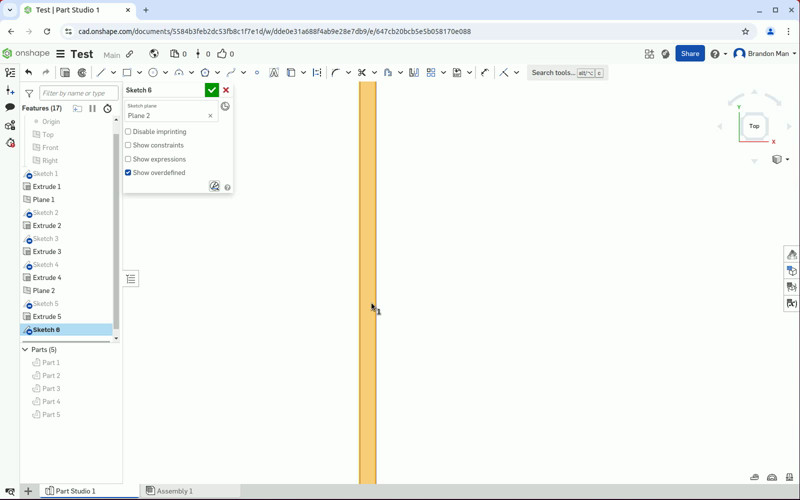
scroll(-6)
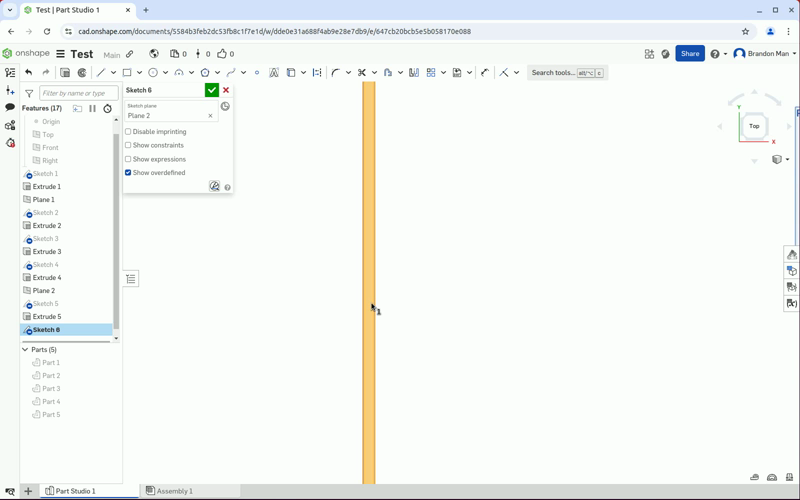
scroll(-6)
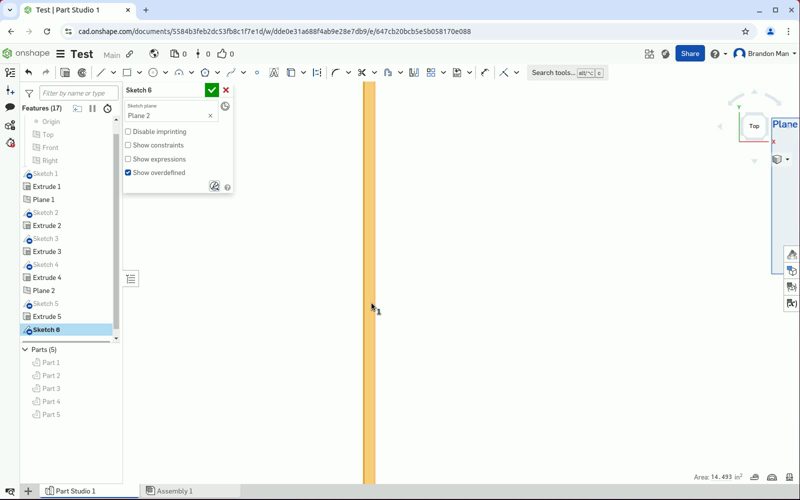
scroll(-6)
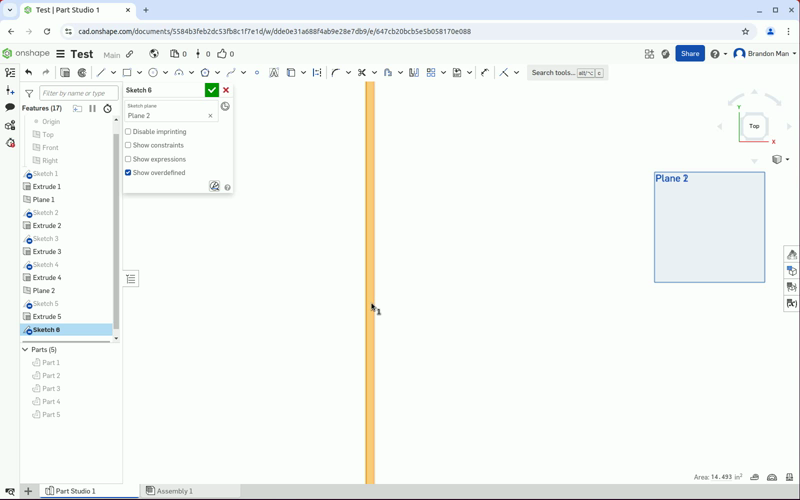
scroll(-6)
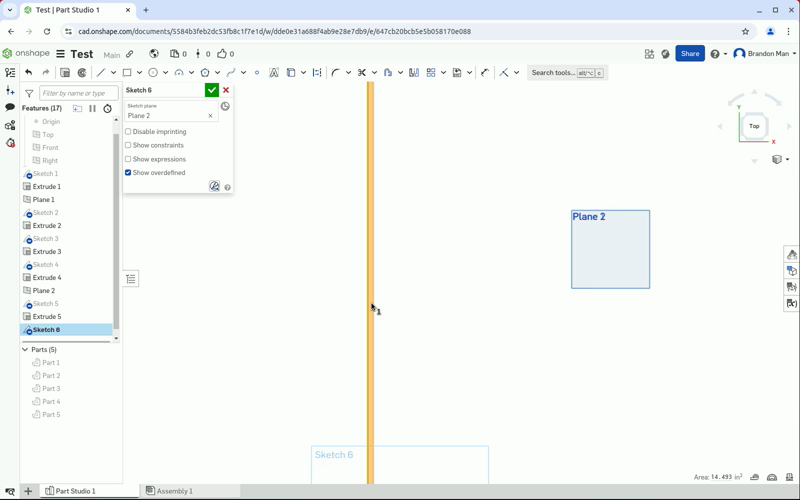
scroll(-6)
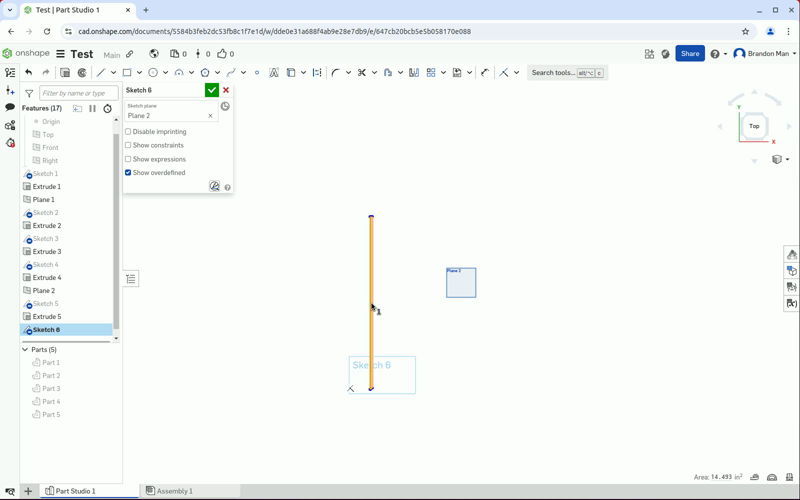
mouse_move(73, 352)
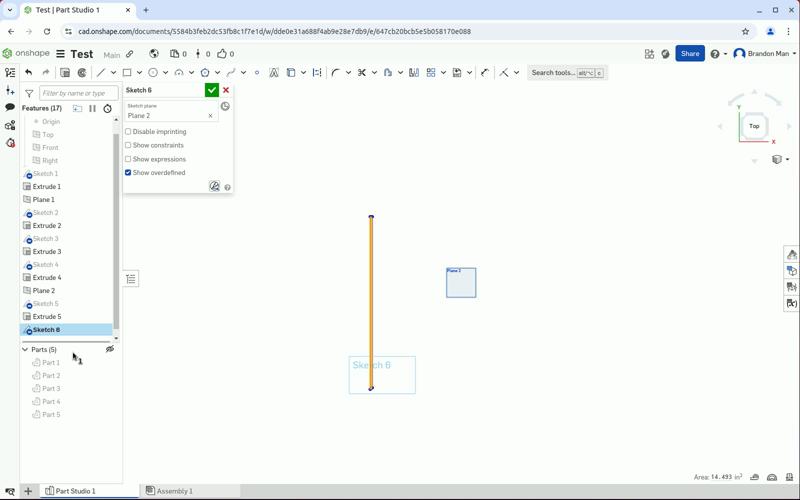
key(shift+y)
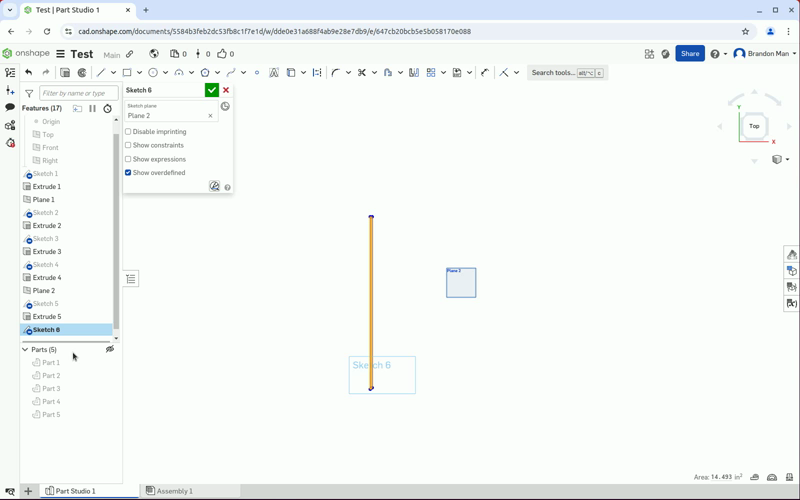
key(shift+e)
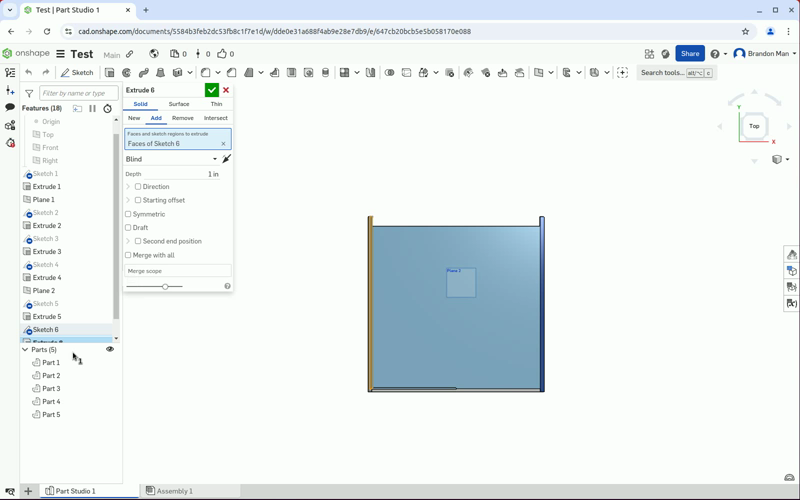
mouse_move(143, 106)
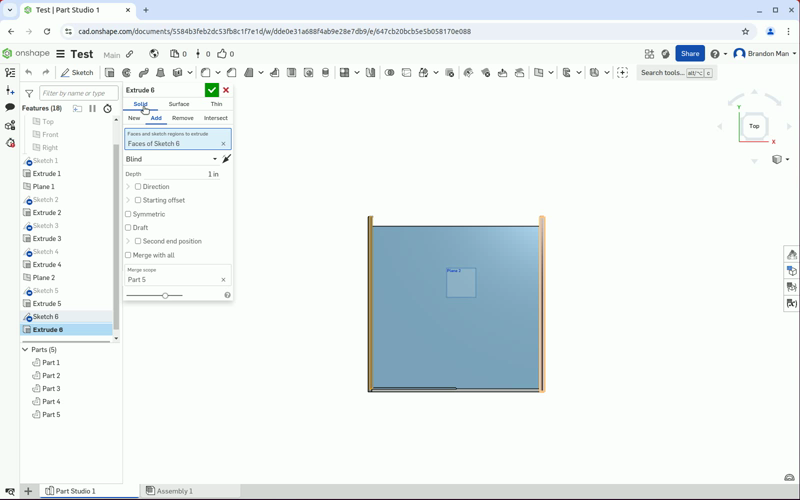
click(143, 106)
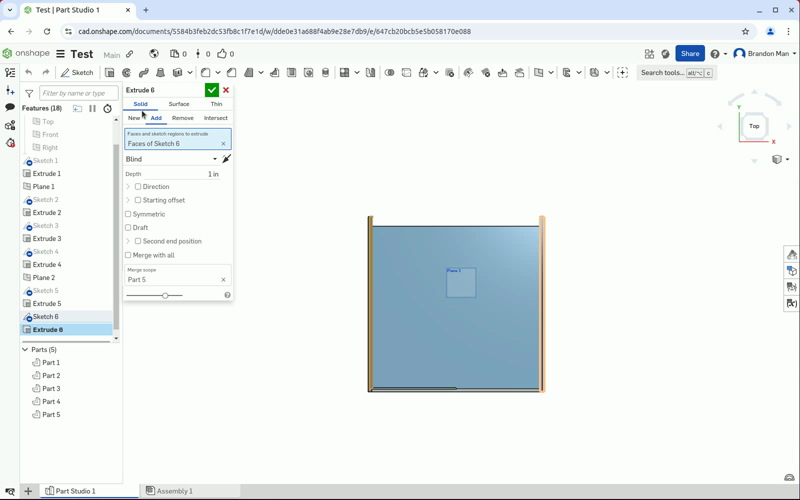
mouse_move(137, 120)
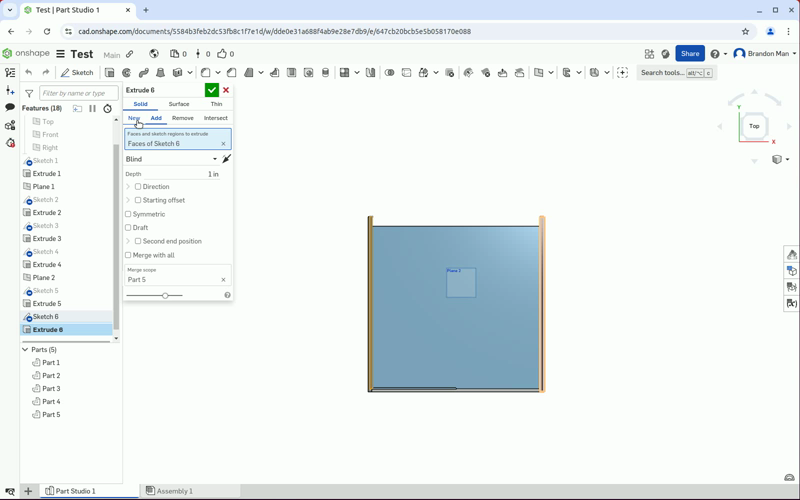
click(137, 120)
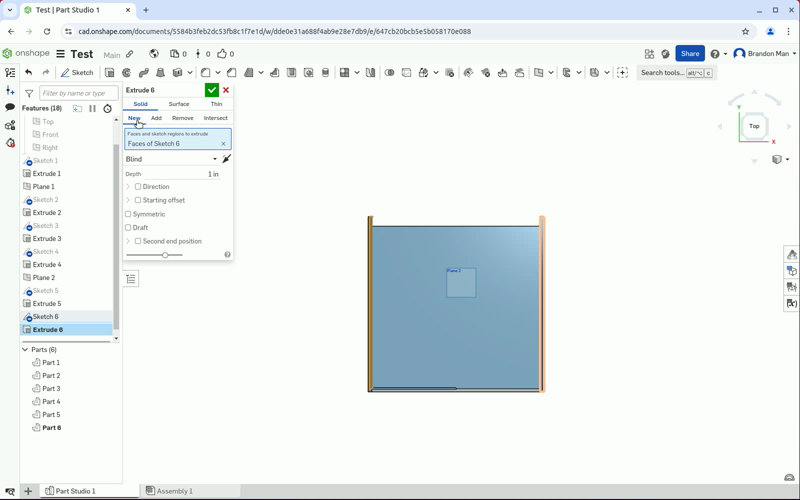
key(tab, 4)
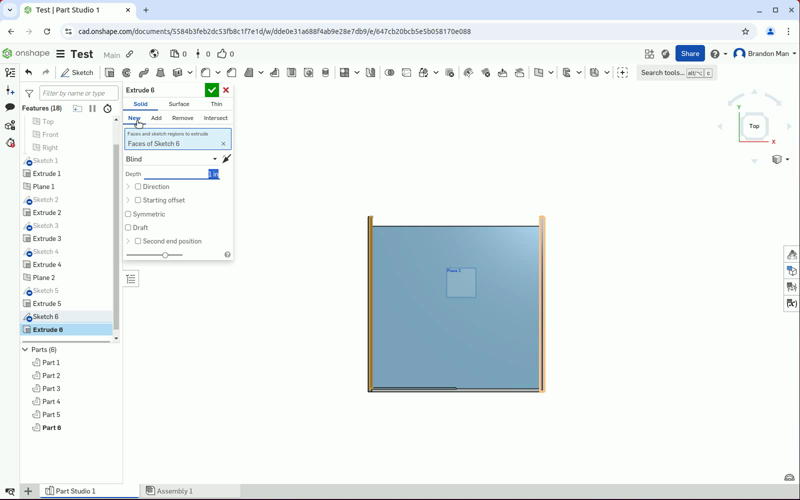
text(1.444)
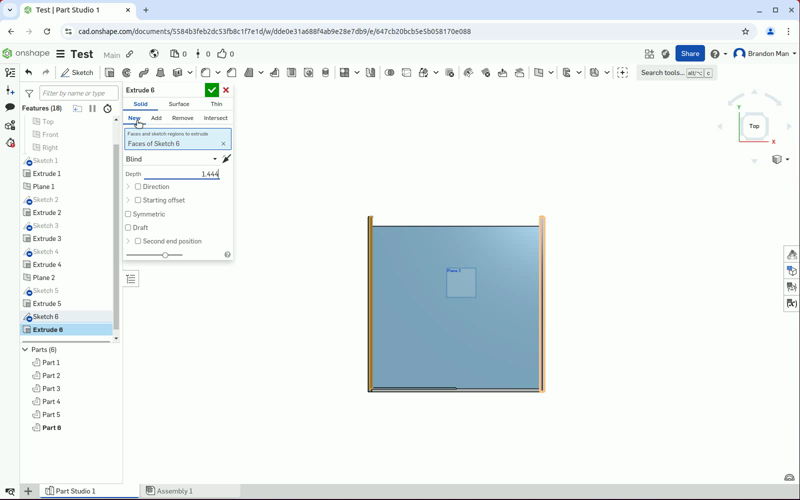
key(enter)
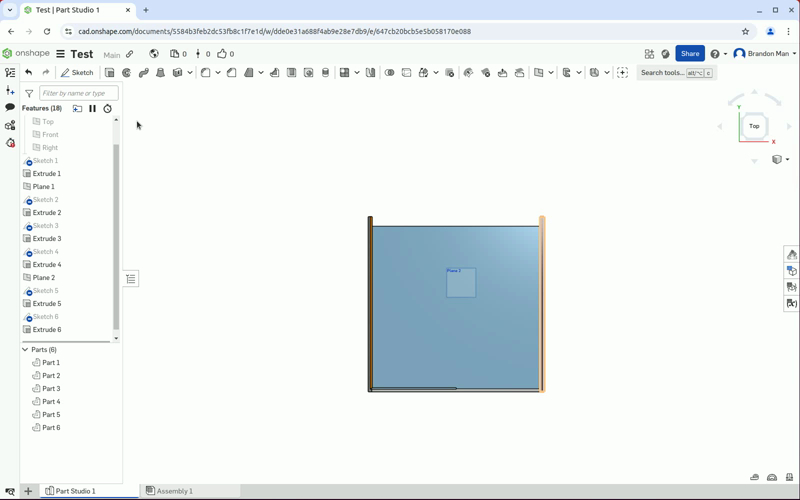
key(shift+h)
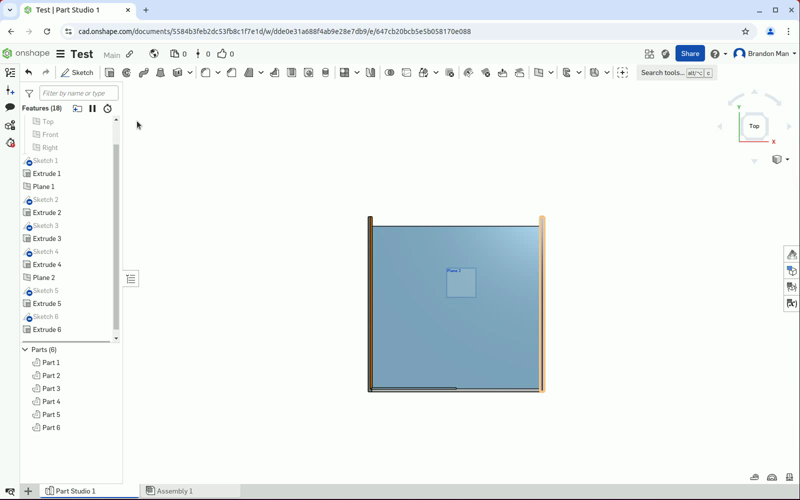
key(shift+h)
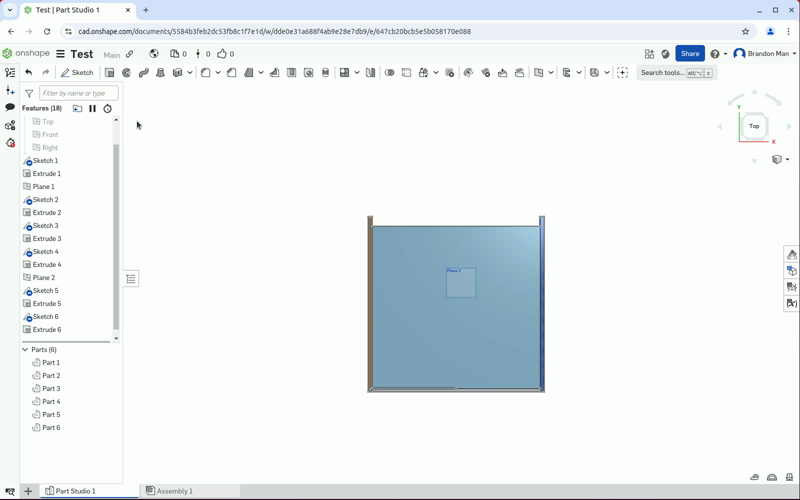
key(shift+7)
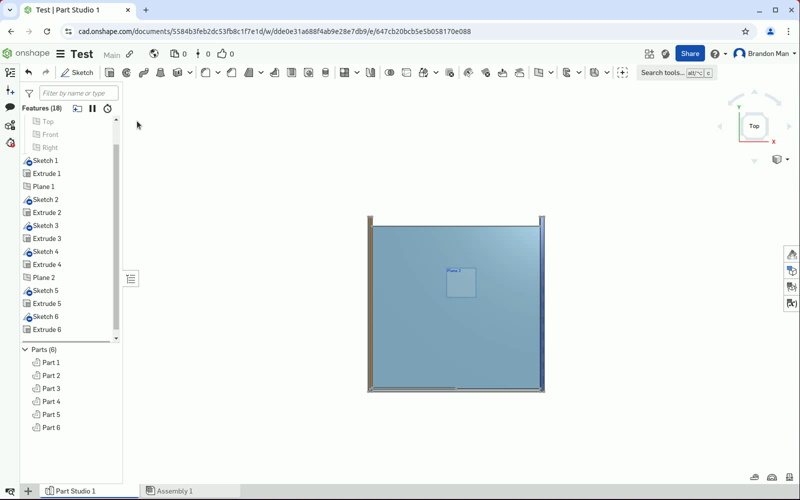
key(up, 3)
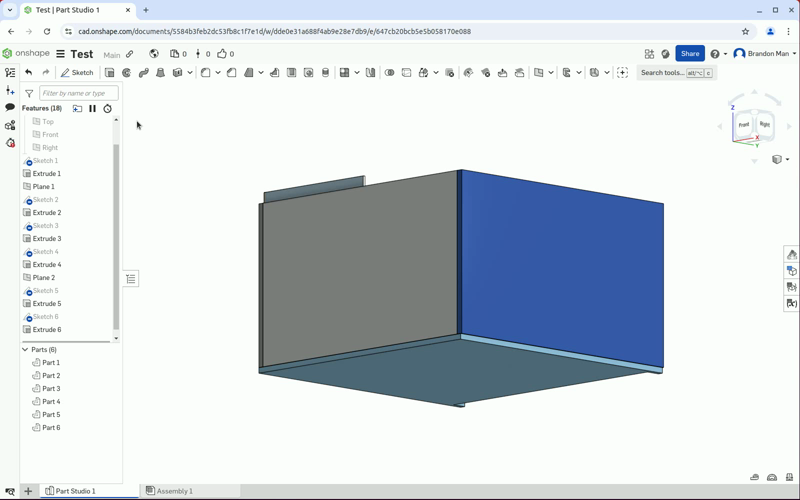
key(left, 3)
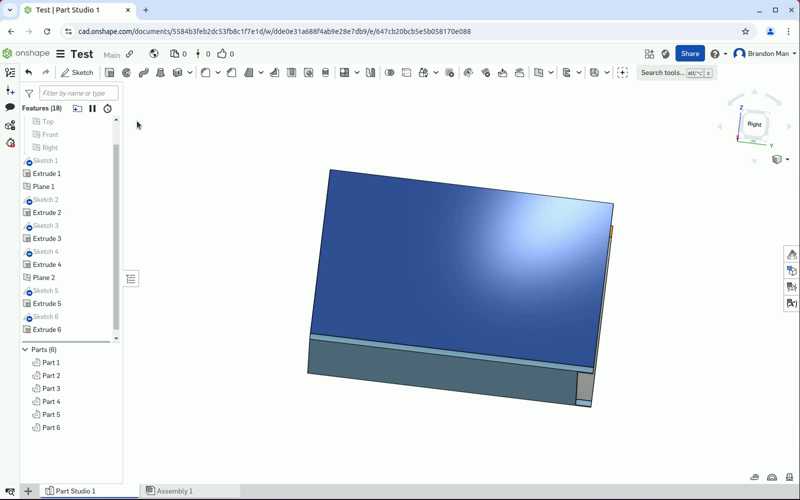
key(right, 3)
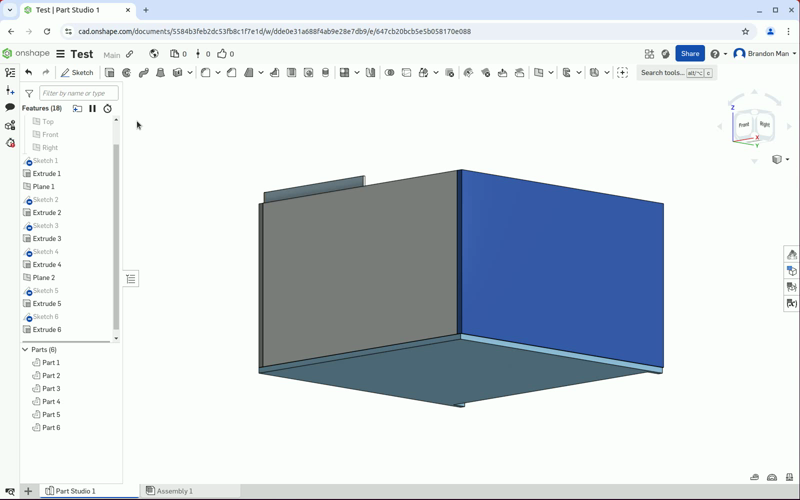
key(down, 3)
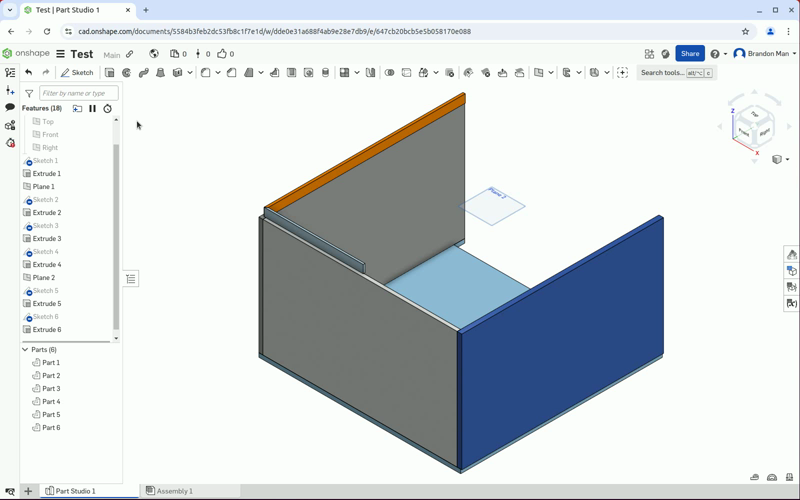
mouse_move(69, 163)
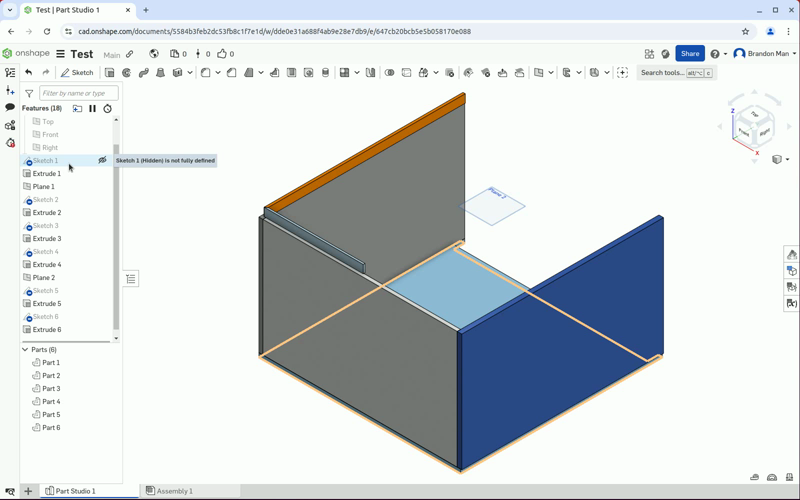
click(69, 163)